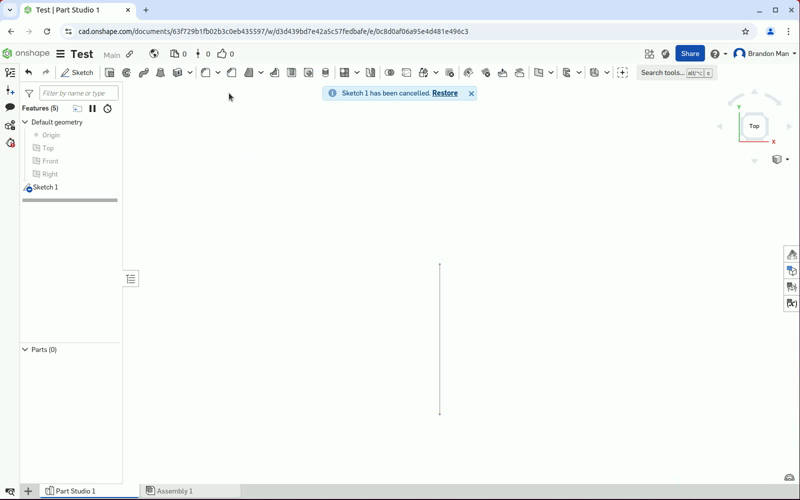
key(shift+h)
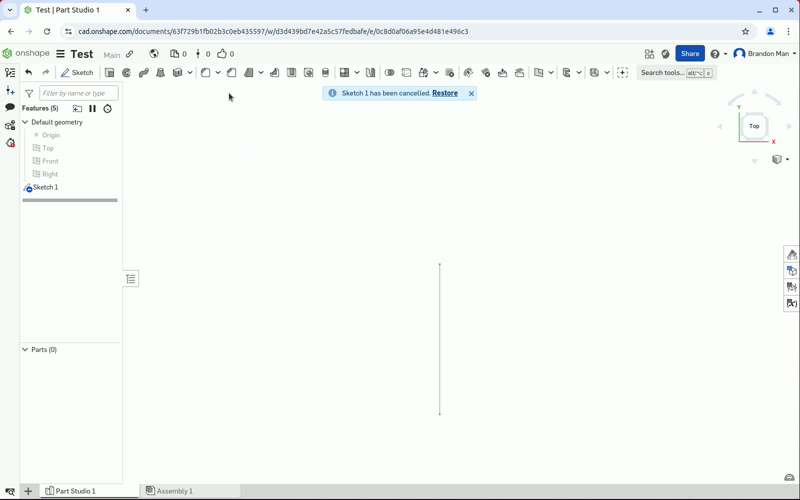
key(shift+s)
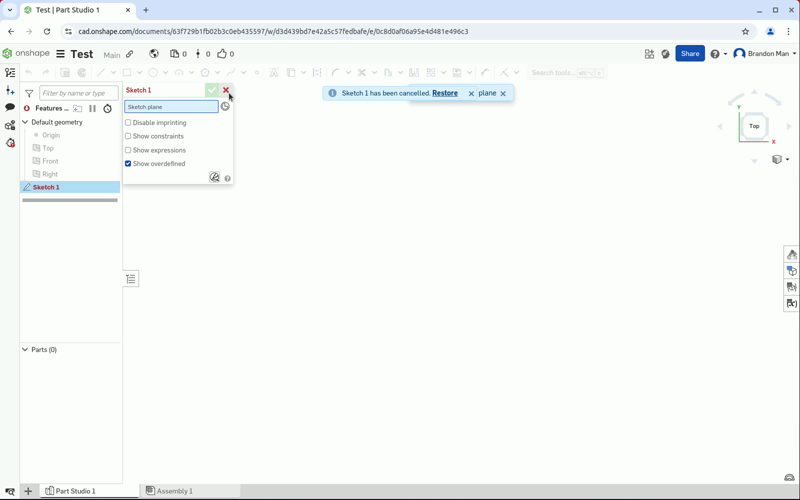
mouse_move(73, 150)
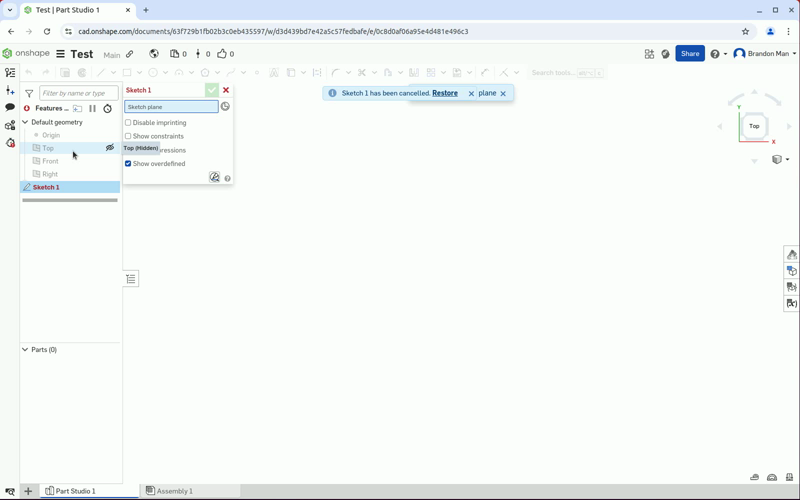
click(73, 150)
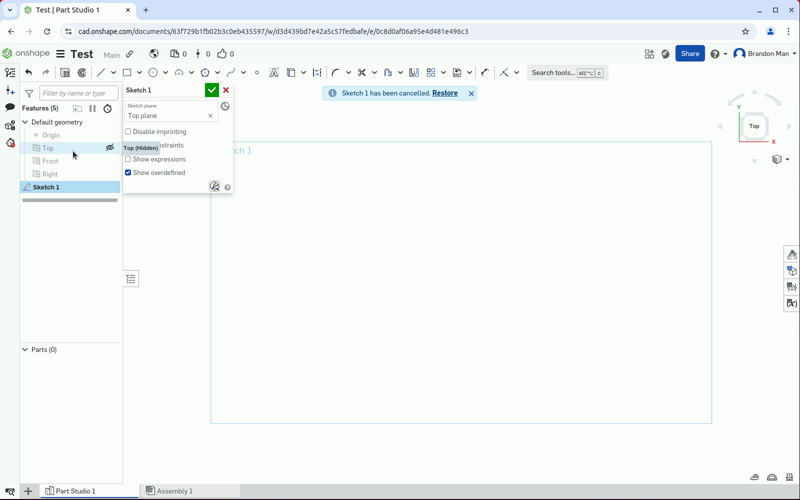
mouse_move(73, 352)
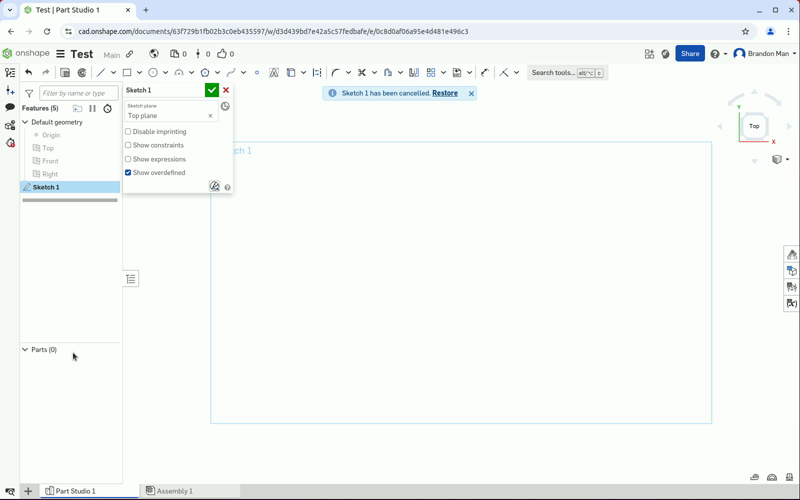
key(y)
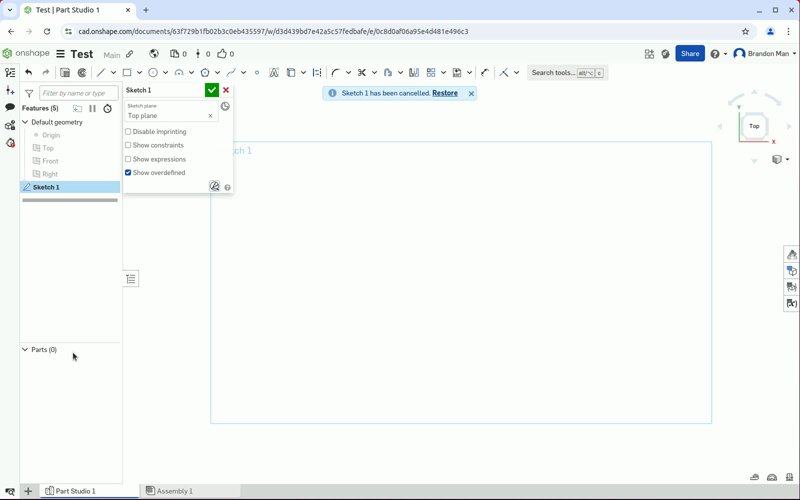
key(l)
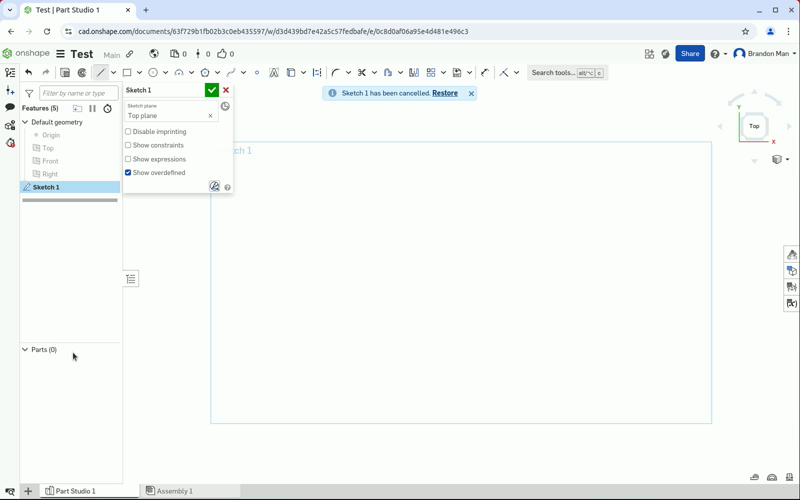
key_down(shift)
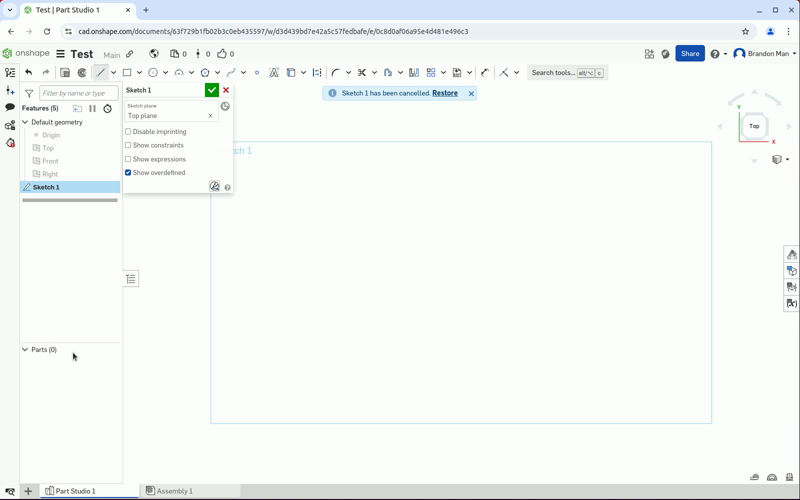
mouse_move(388, 336)
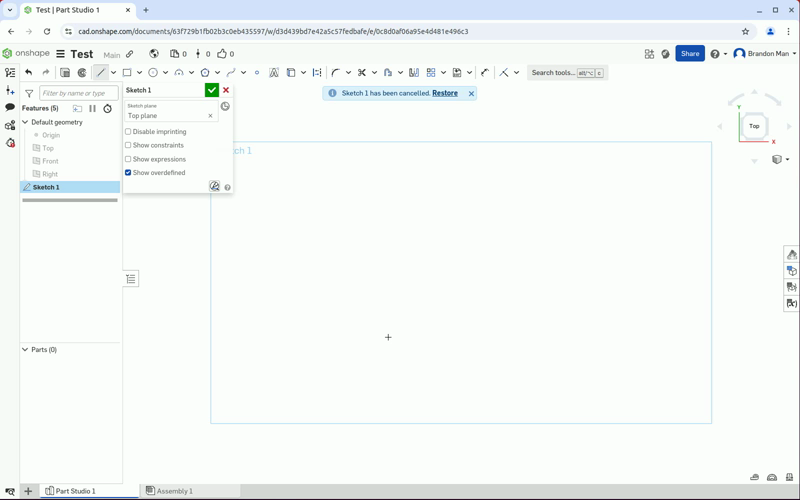
click(388, 336)
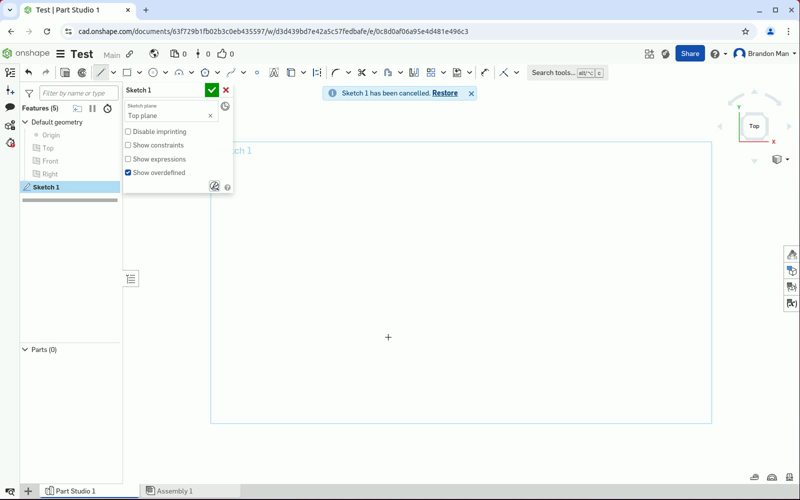
key_up(shift)
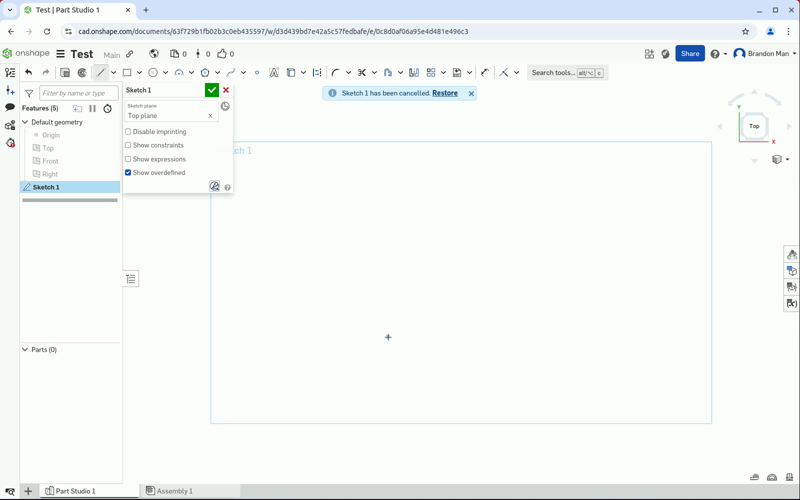
key_down(shift)
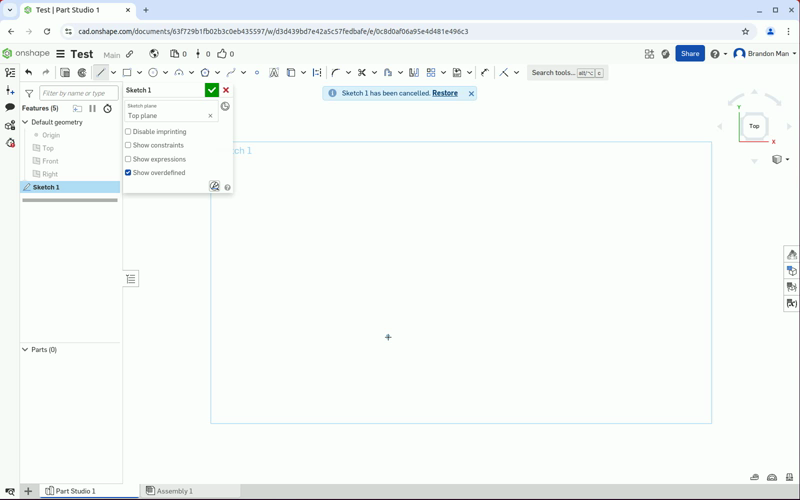
mouse_move(572, 336)
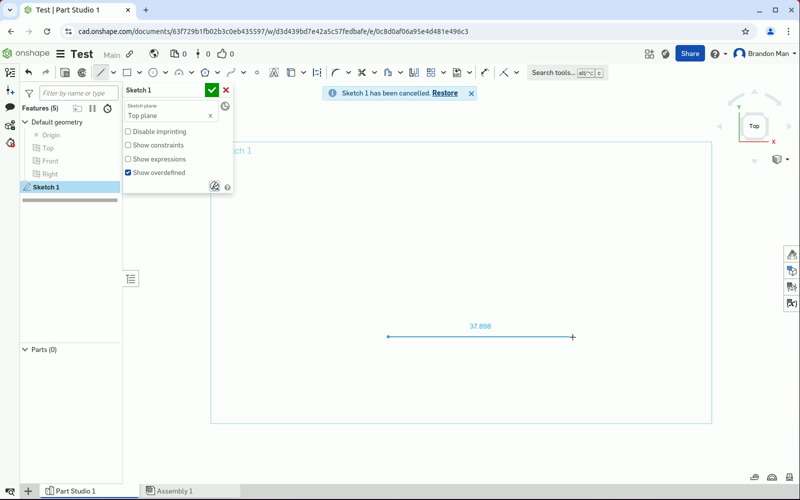
click(572, 336)
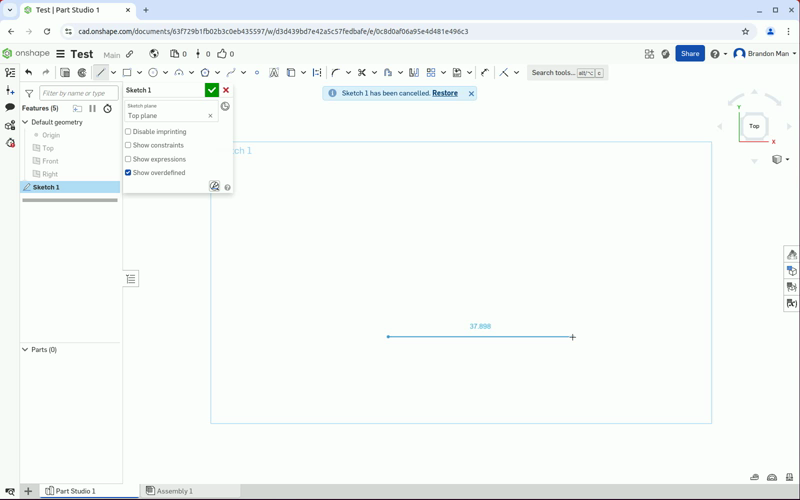
key_up(shift)
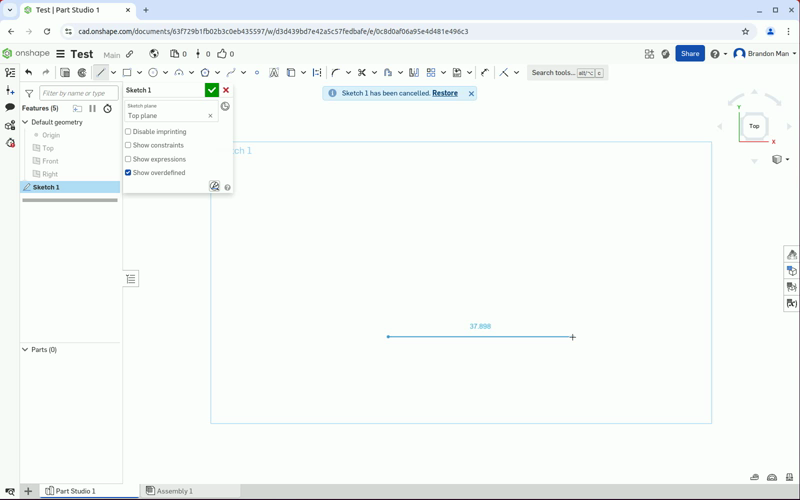
key_down(shift)
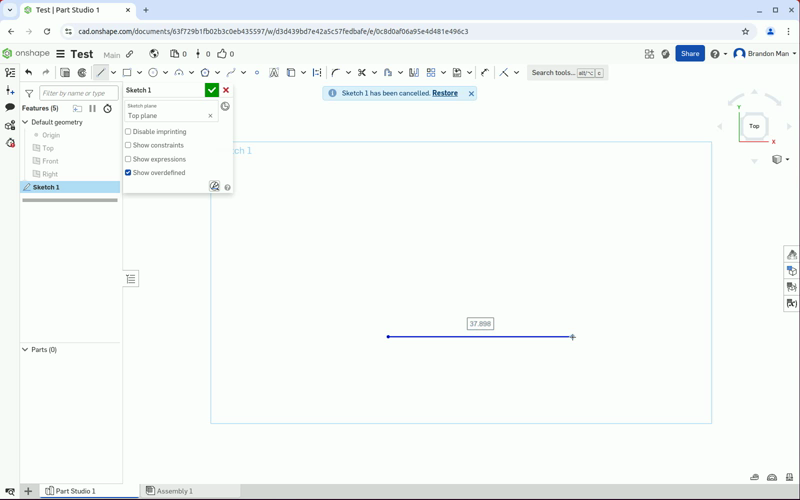
mouse_move(572, 243)
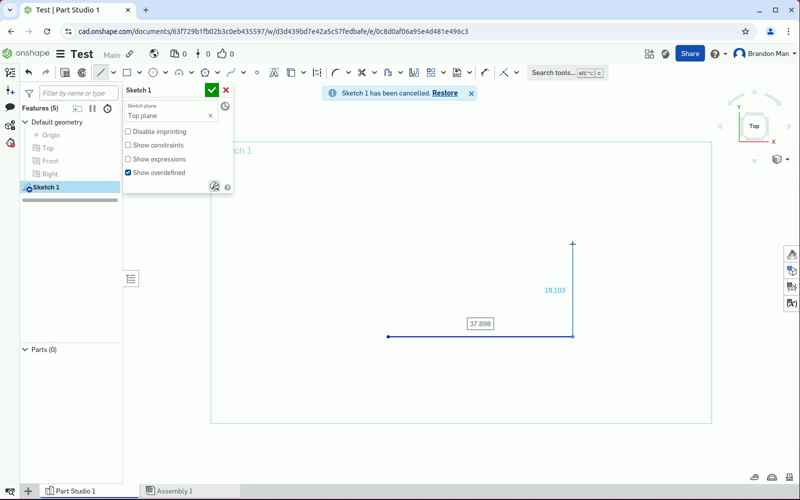
click(572, 243)
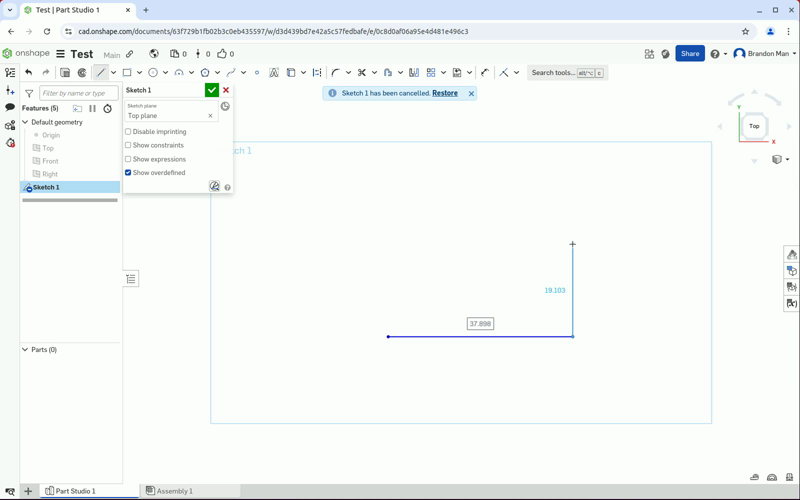
key_up(shift)
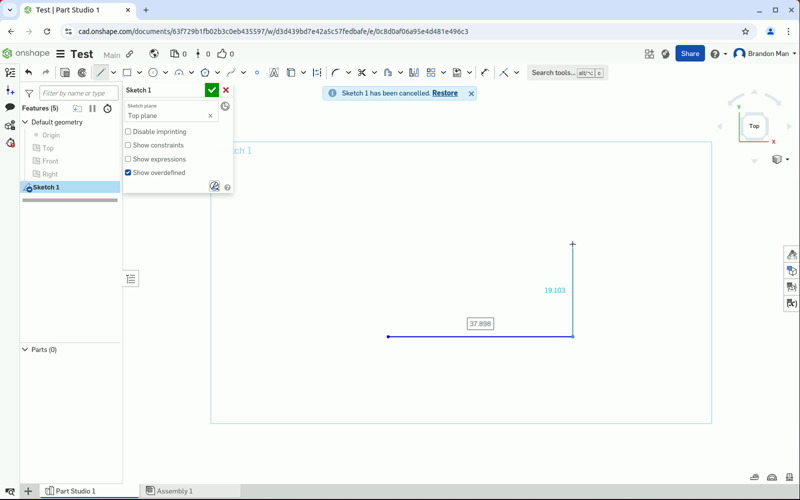
key_down(shift)
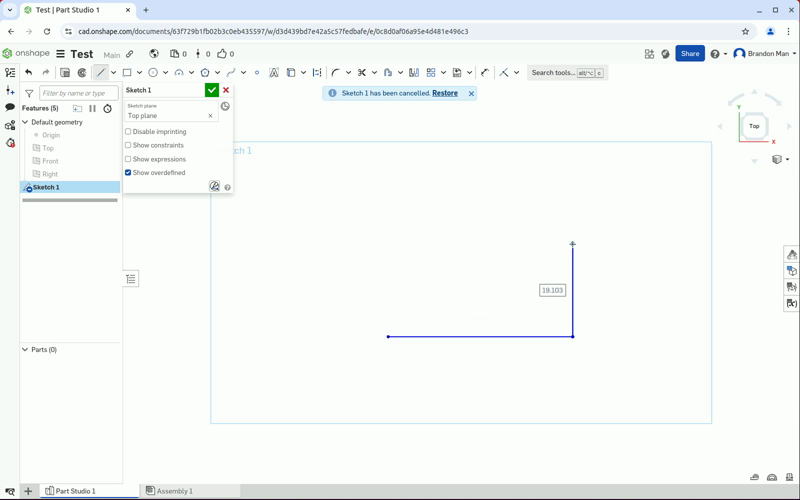
mouse_move(388, 243)
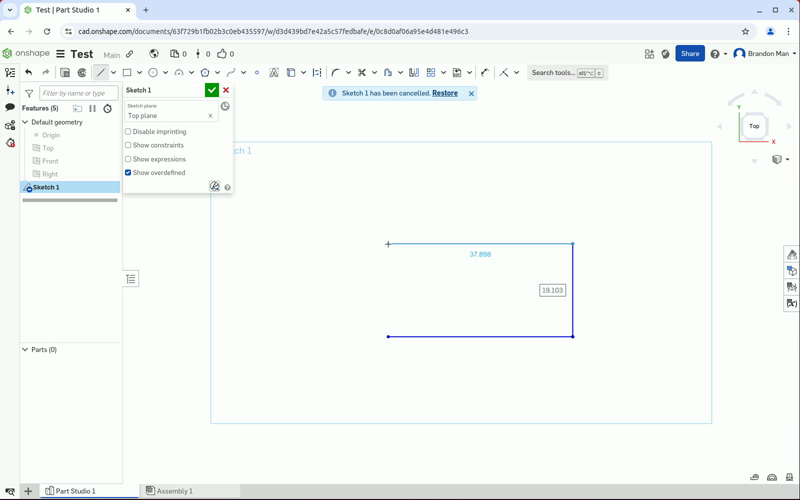
click(388, 243)
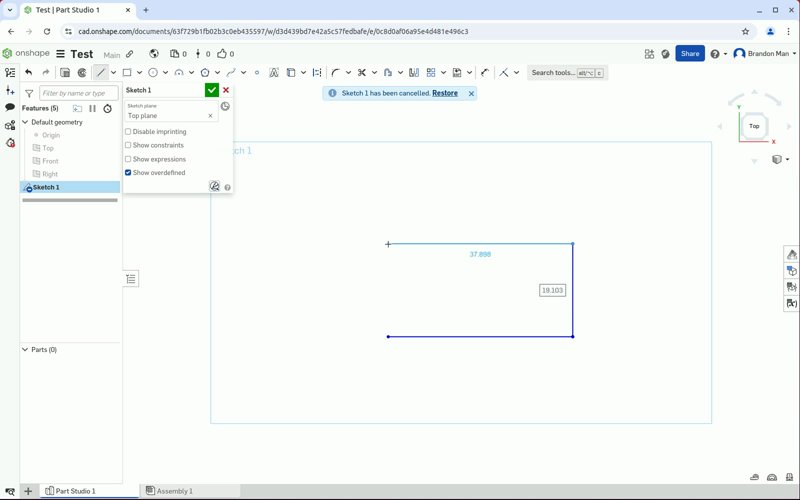
key_up(shift)
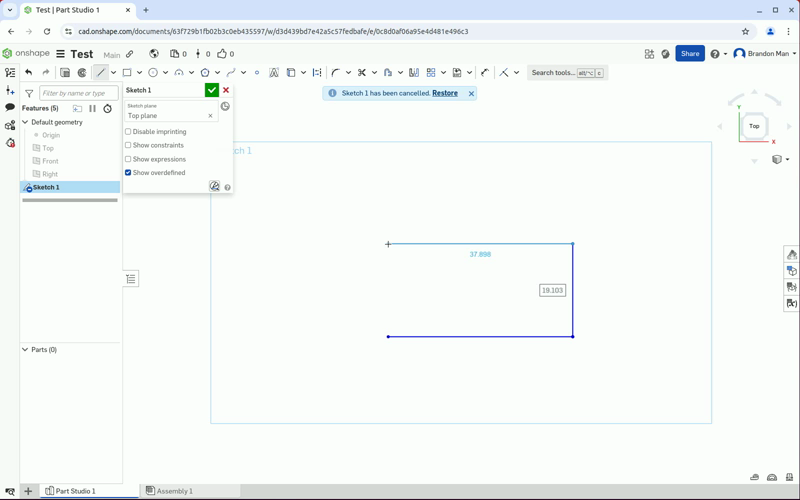
key_down(shift)
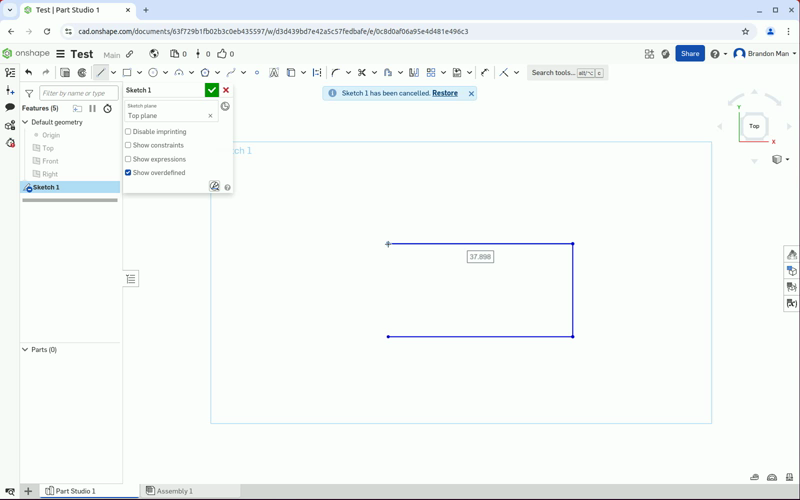
mouse_move(388, 336)
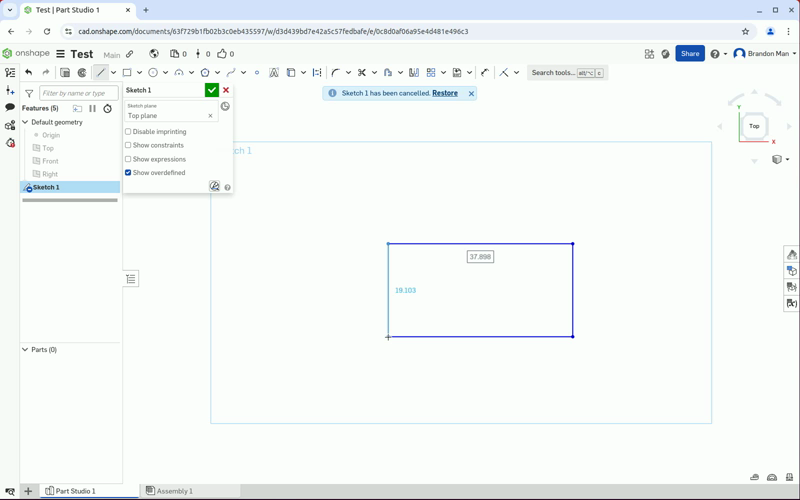
key_up(shift)
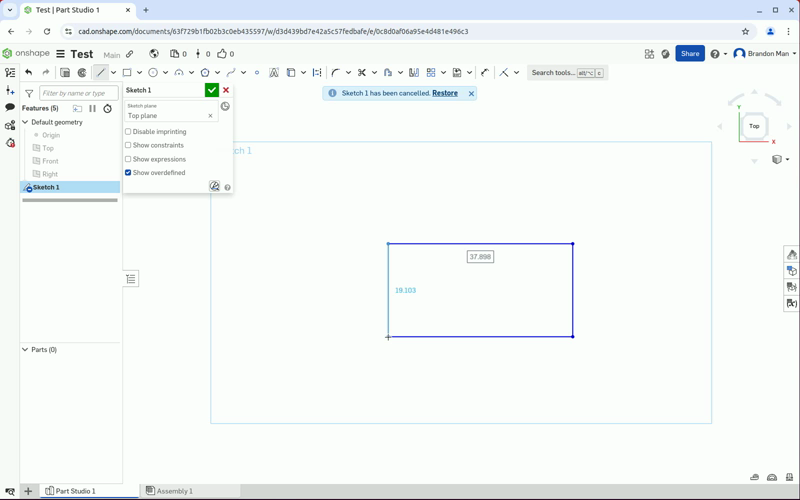
click(388, 336)
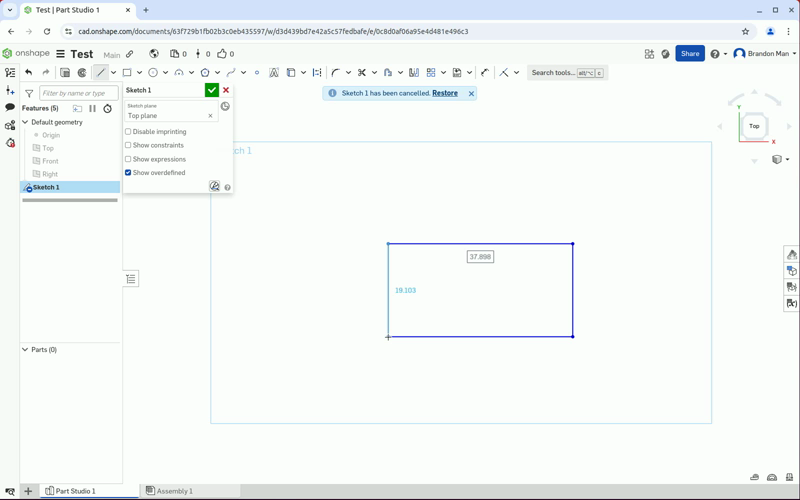
key(esc)
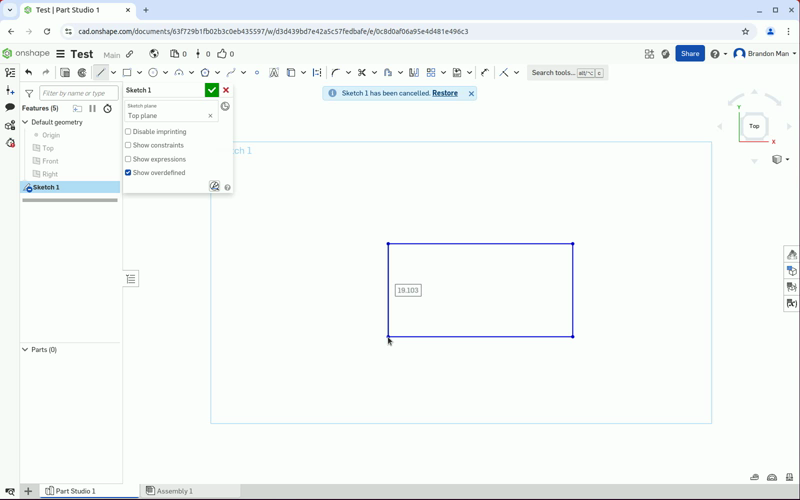
mouse_move(418, 296)
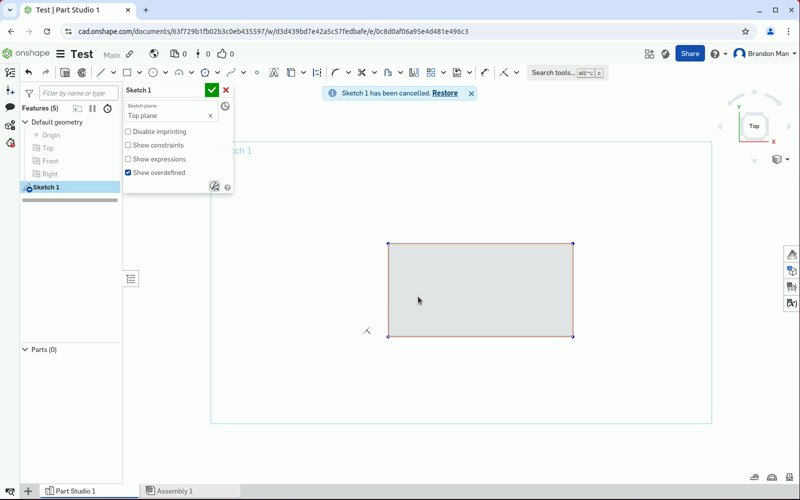
click(418, 296)
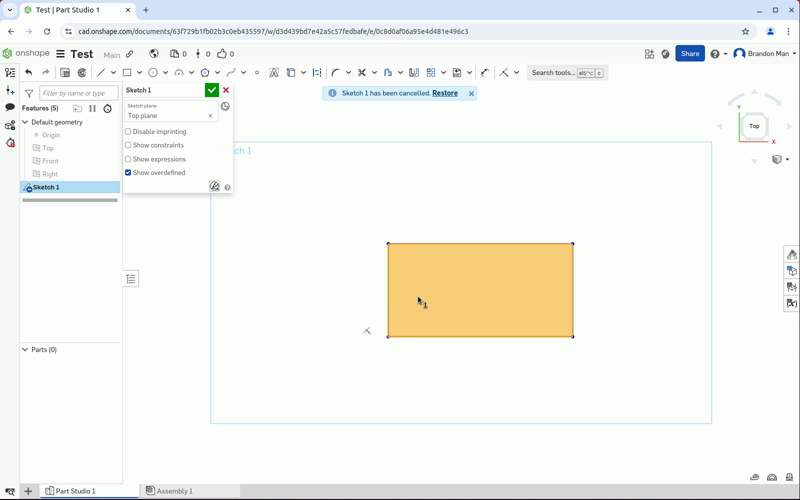
mouse_move(73, 352)
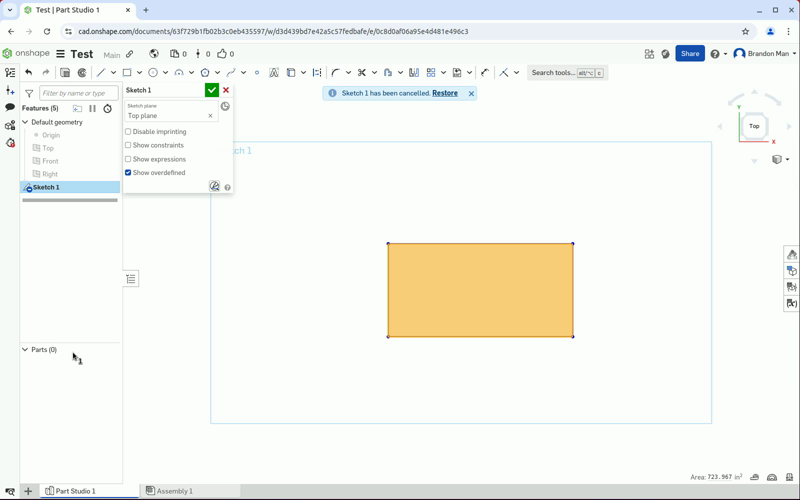
key(shift+y)
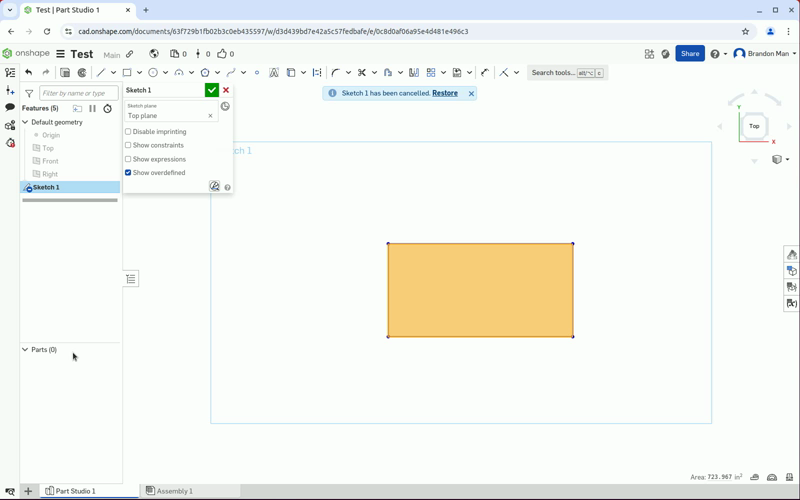
key(shift+e)
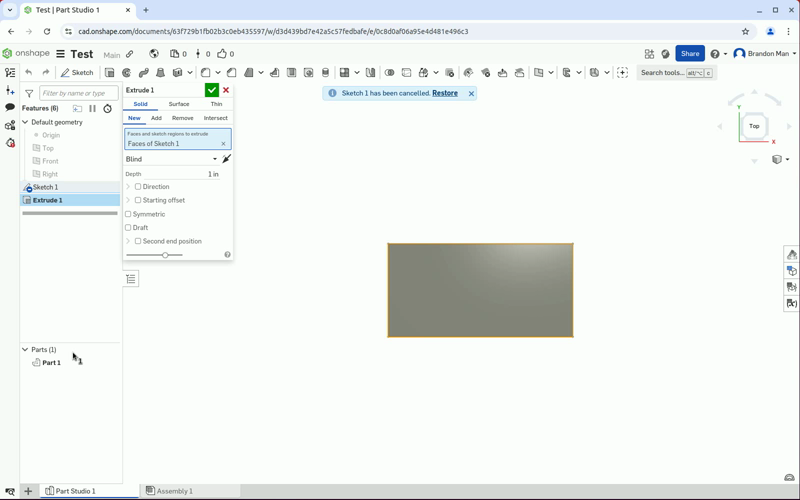
mouse_move(143, 106)
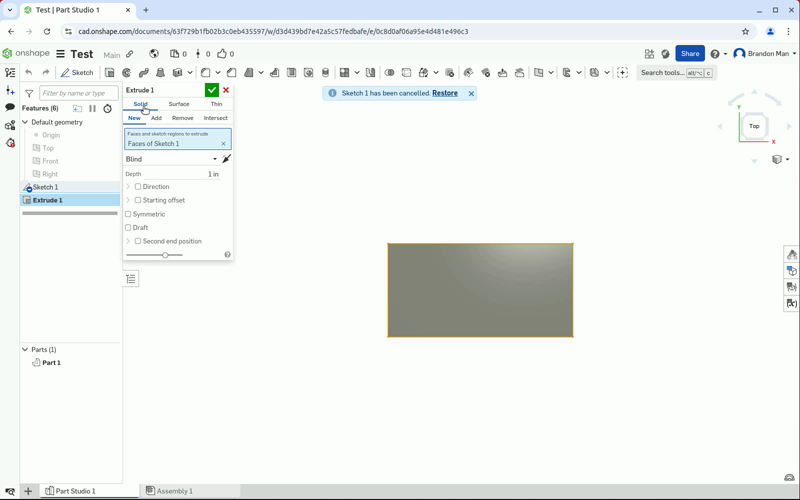
click(143, 106)
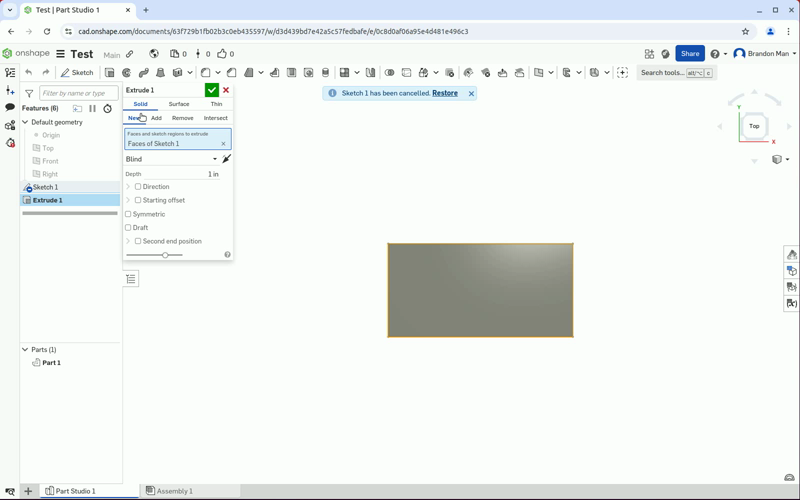
mouse_move(137, 120)
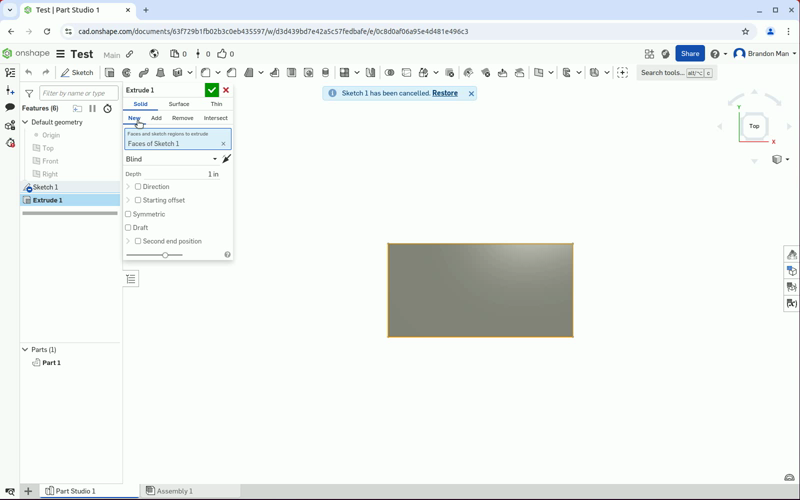
click(137, 120)
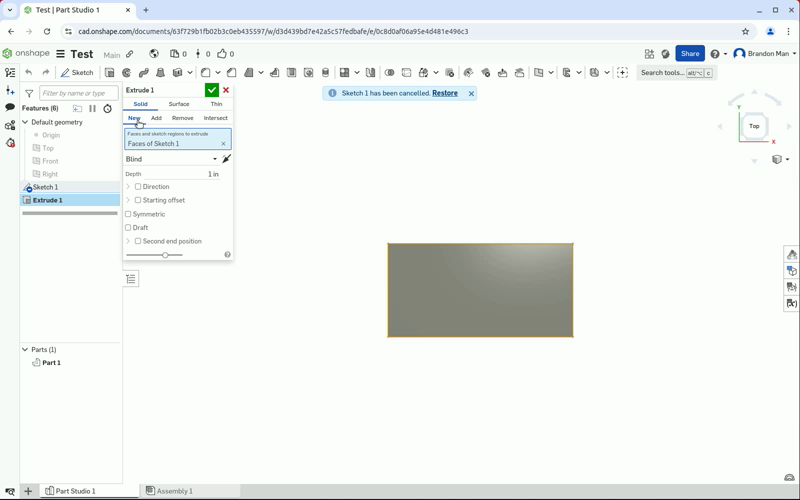
key(tab, 4)
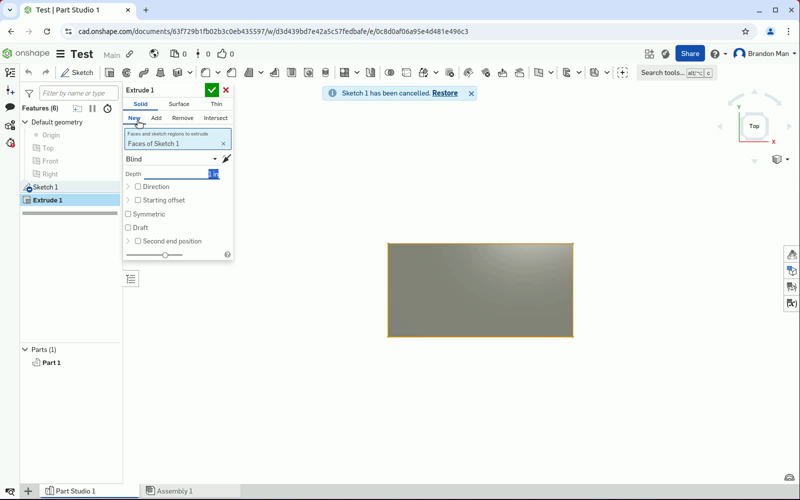
text(3.129)
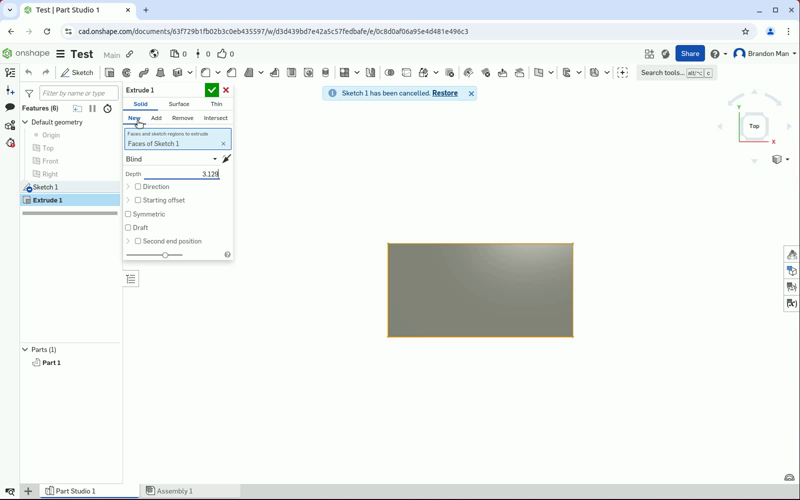
key(enter)
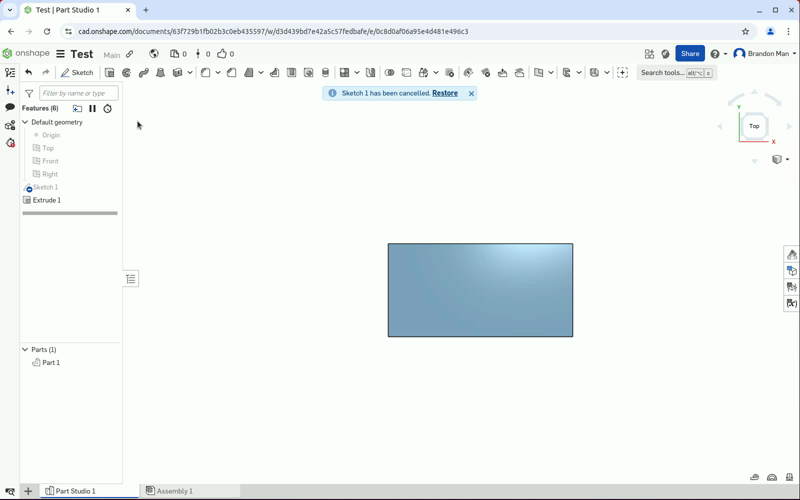
key(shift+h)
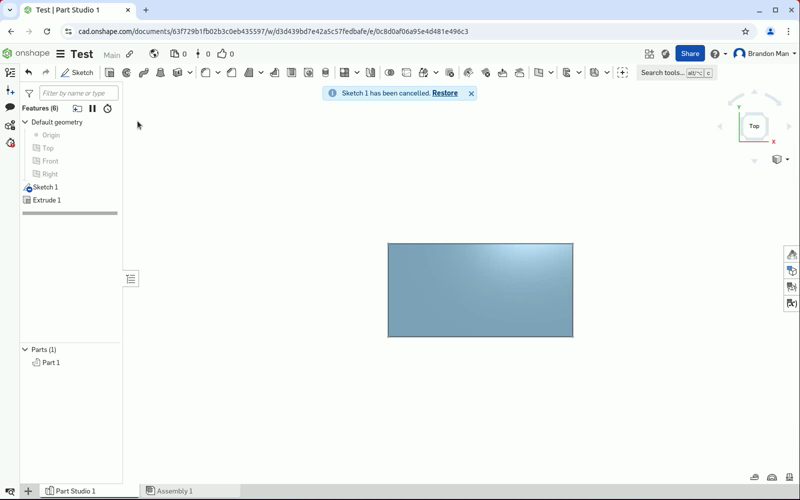
key(shift+h)
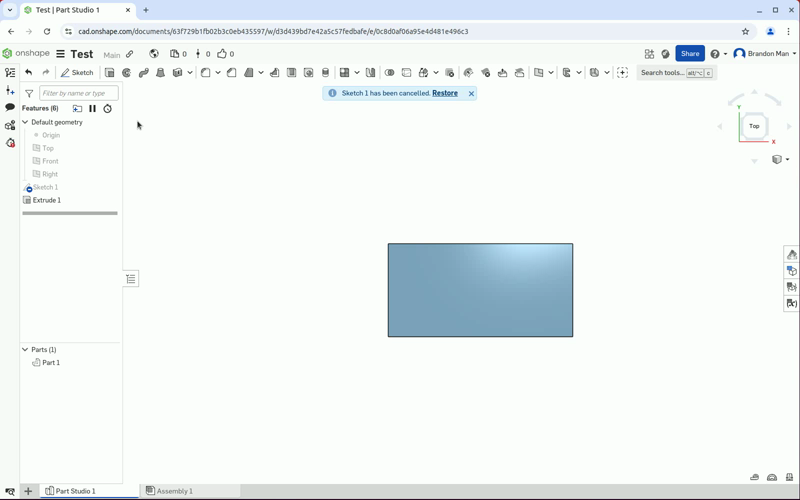
mouse_move(73, 189)
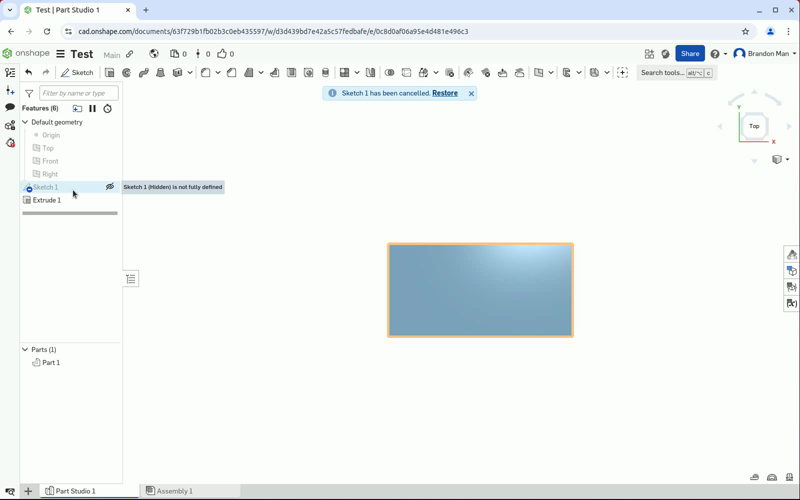
click(73, 189)
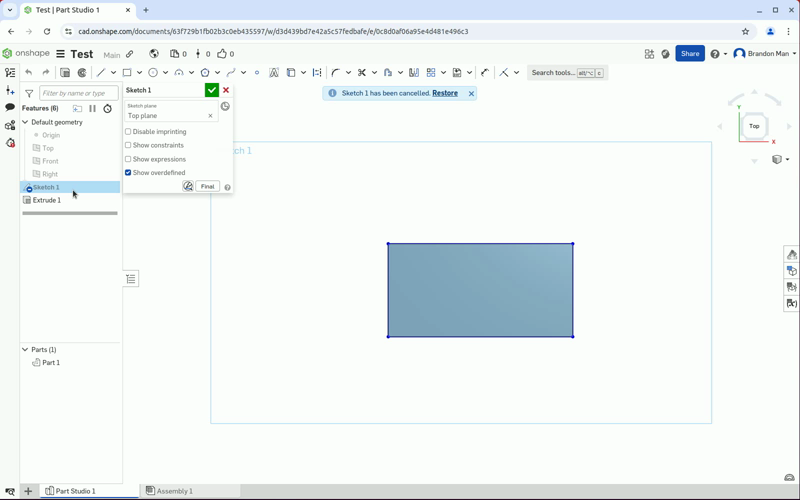
mouse_move(229, 92)
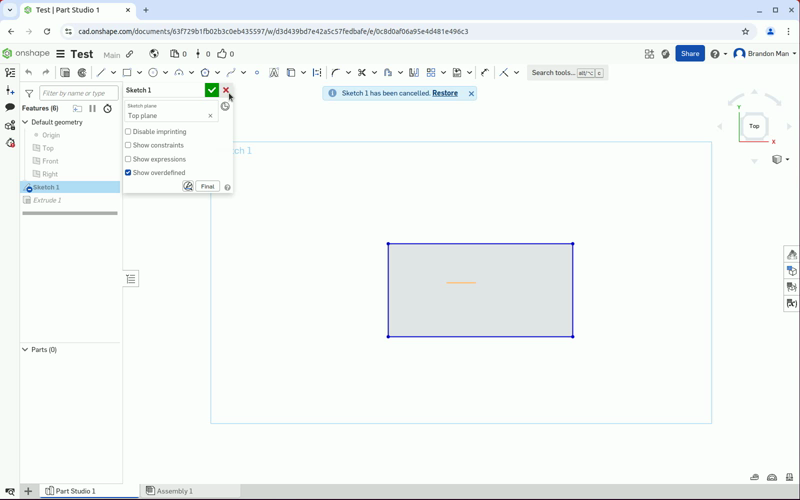
click(229, 92)
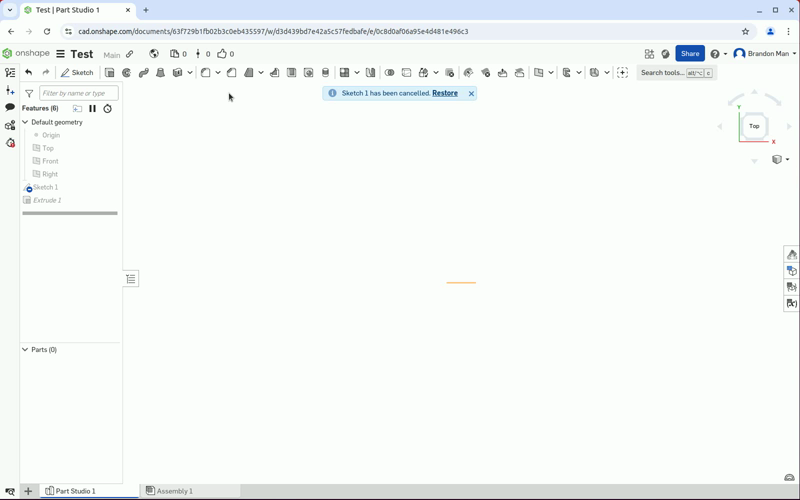
mouse_move(541, 75)
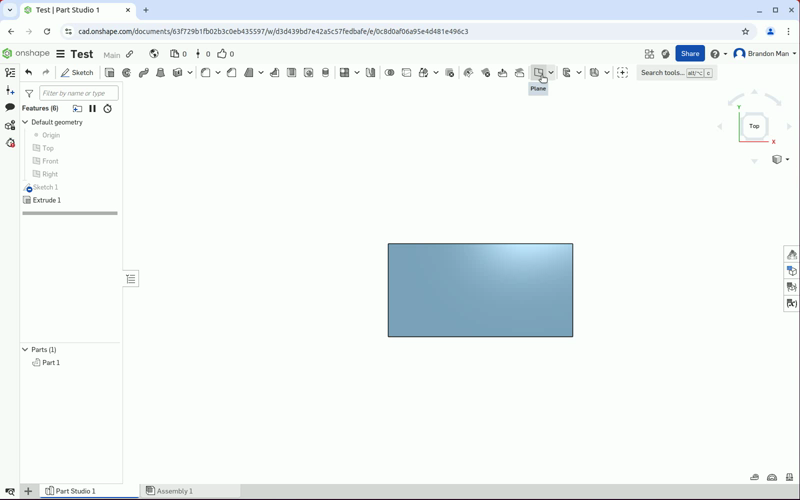
click(541, 75)
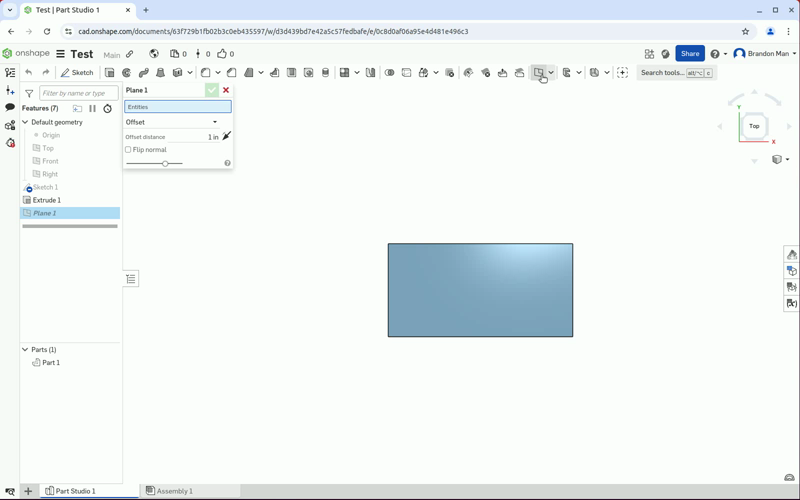
mouse_move(73, 150)
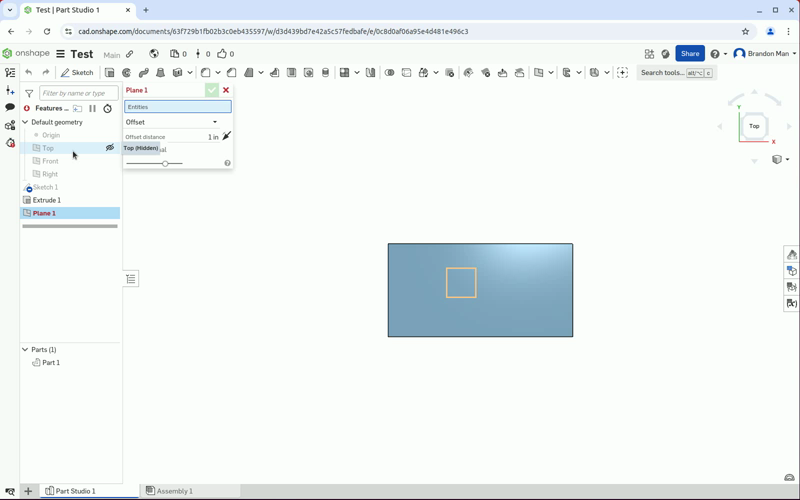
click(73, 150)
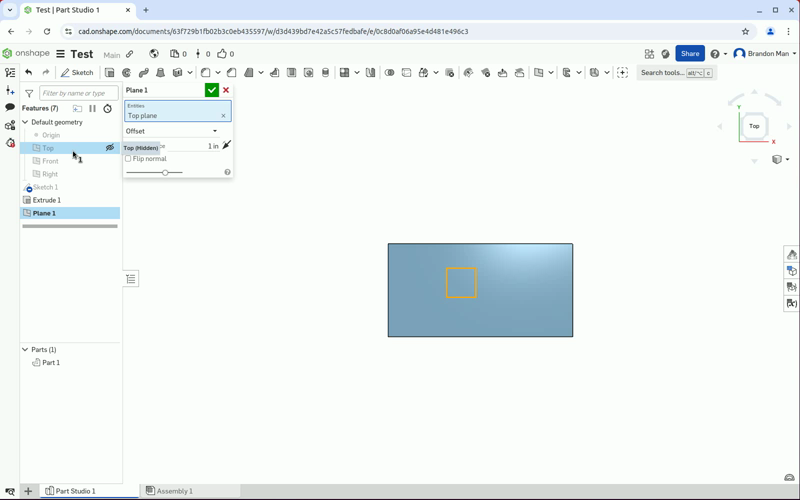
key(tab, 2)
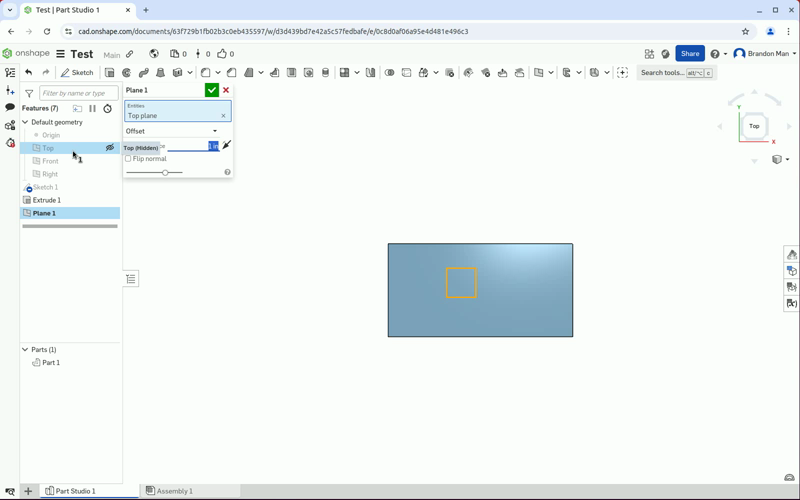
text(3.143)
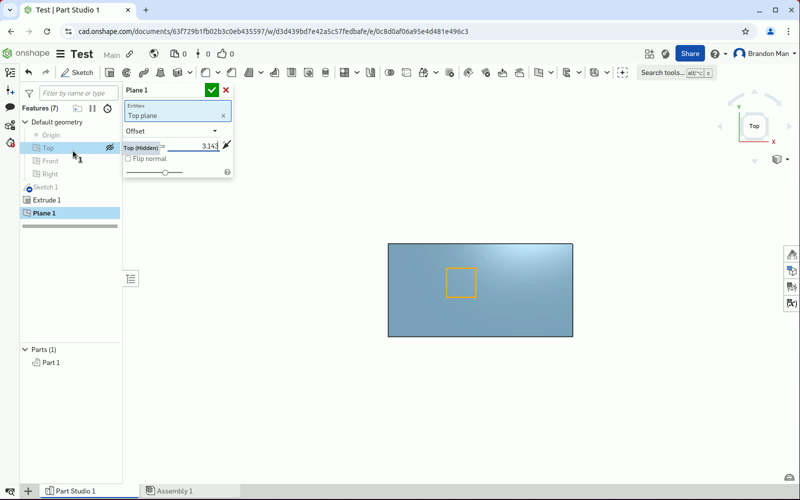
key(enter, 2)
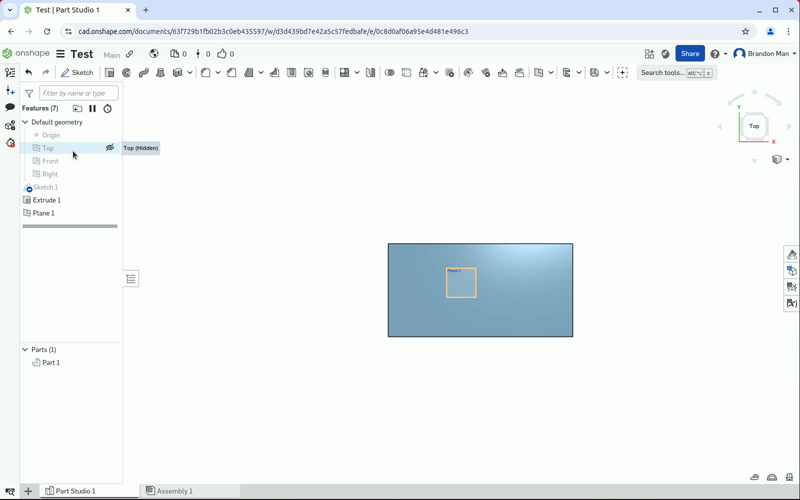
key(shift+s)
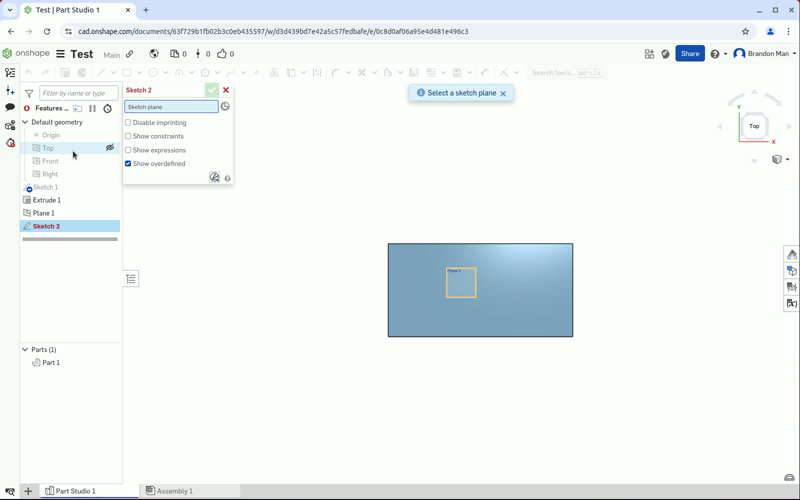
mouse_move(73, 215)
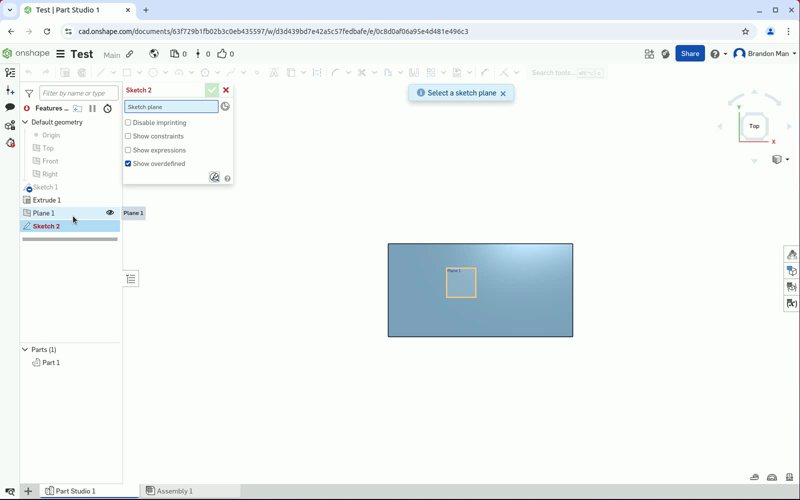
click(73, 215)
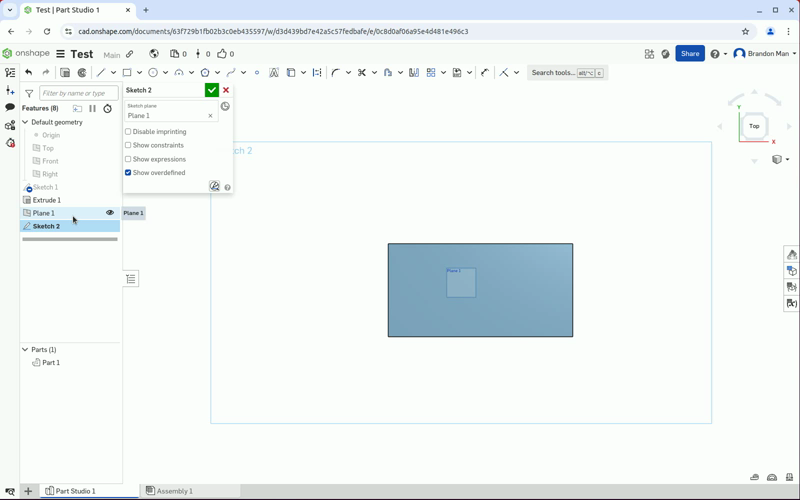
mouse_move(73, 352)
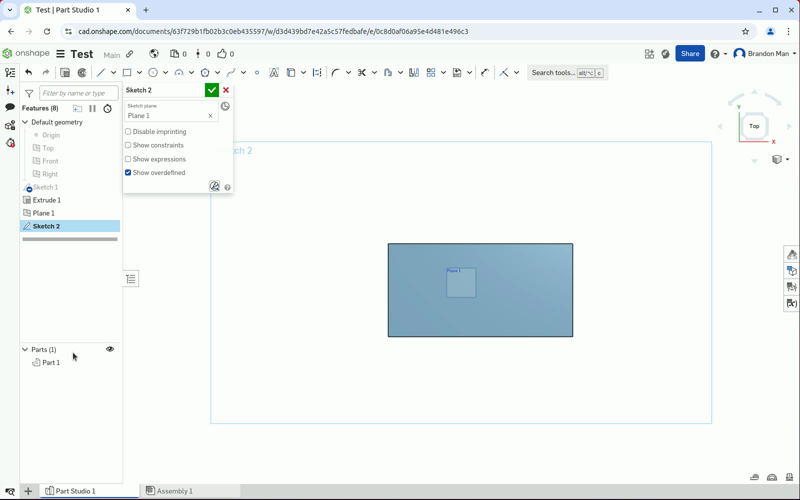
key(y)
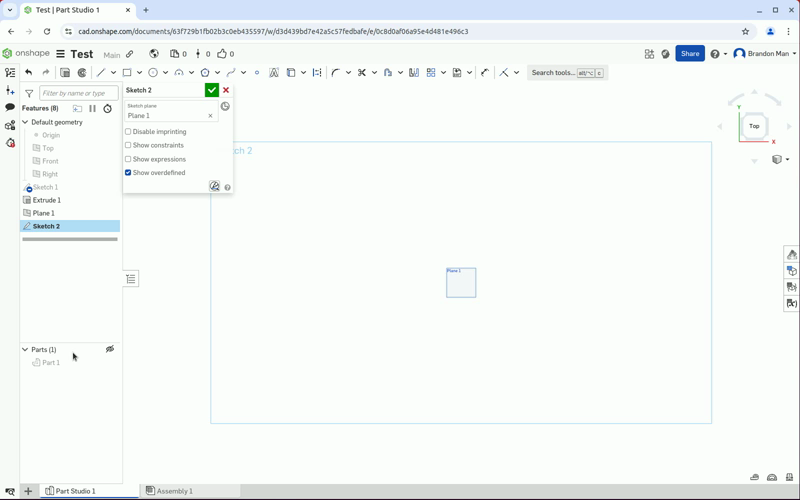
key(c)
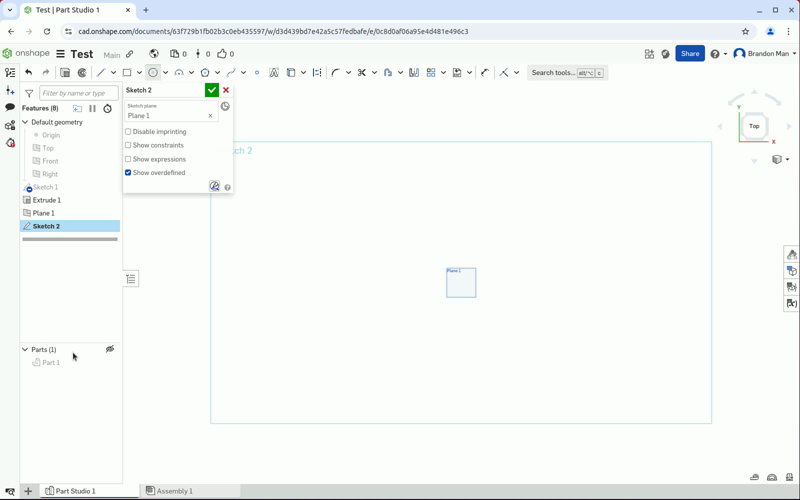
key_down(shift)
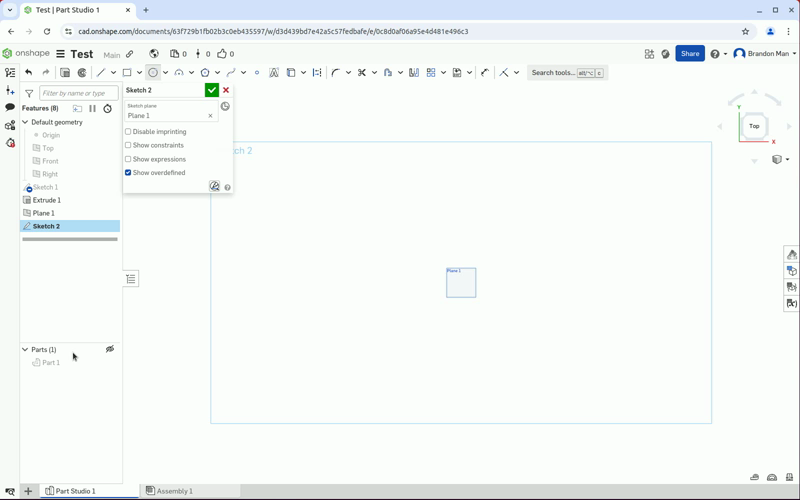
mouse_move(411, 267)
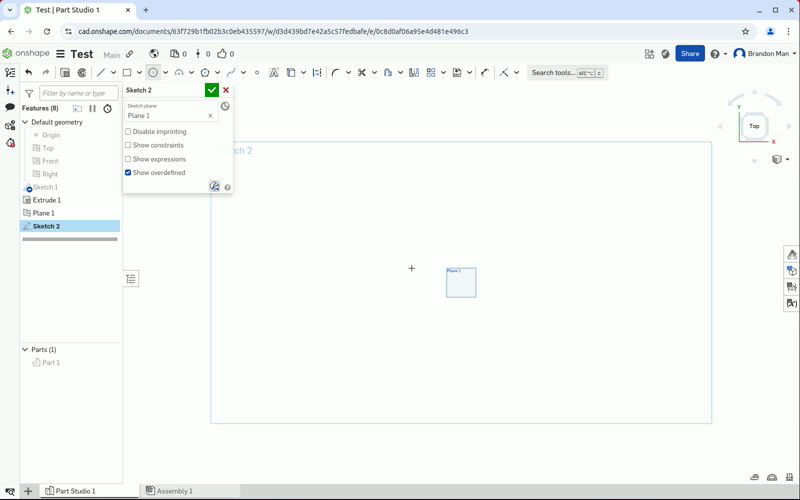
click(411, 267)
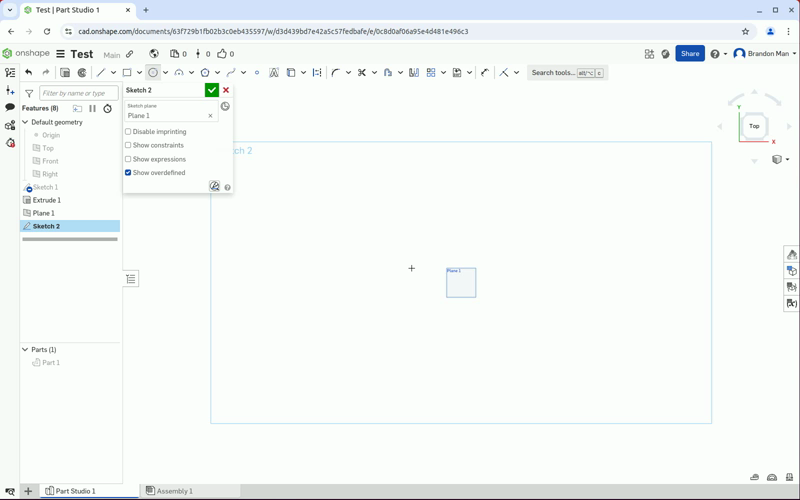
key_up(shift)
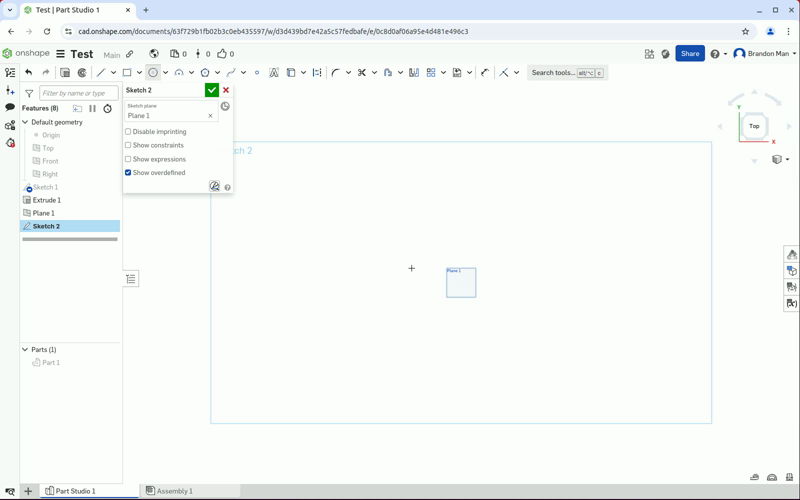
mouse_move(419, 267)
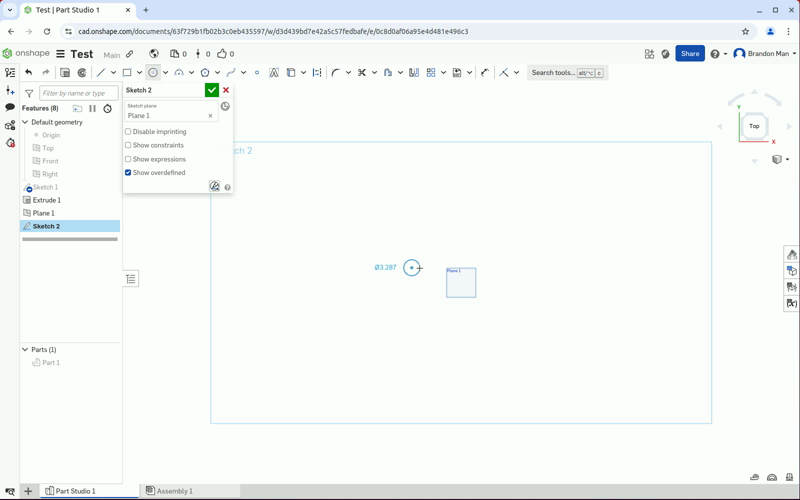
click(419, 267)
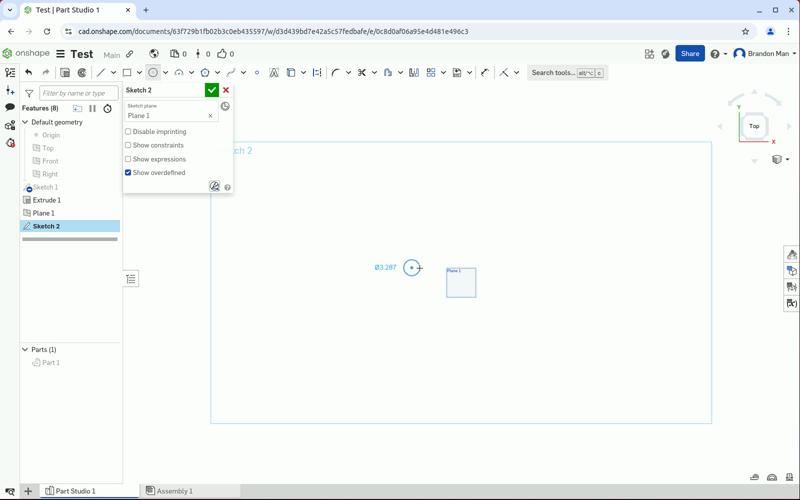
key(esc)
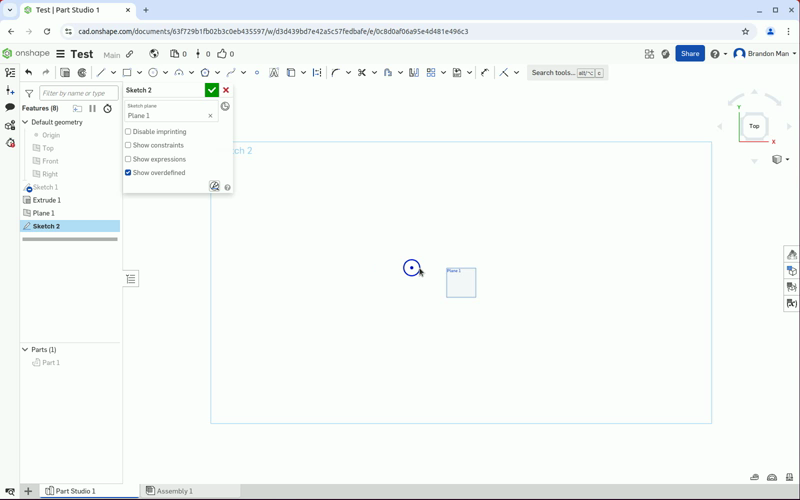
mouse_move(416, 262)
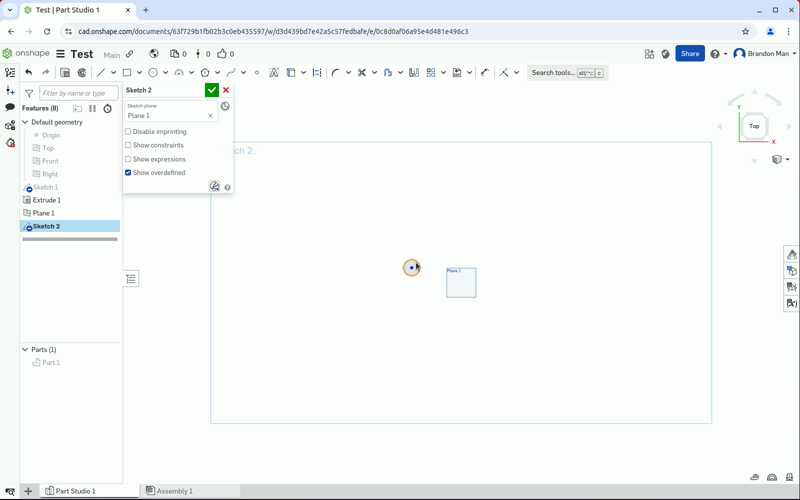
scroll(6)
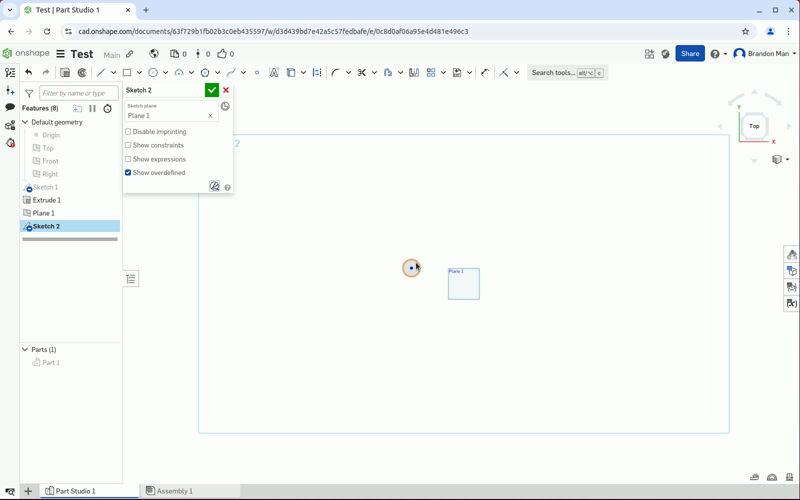
scroll(6)
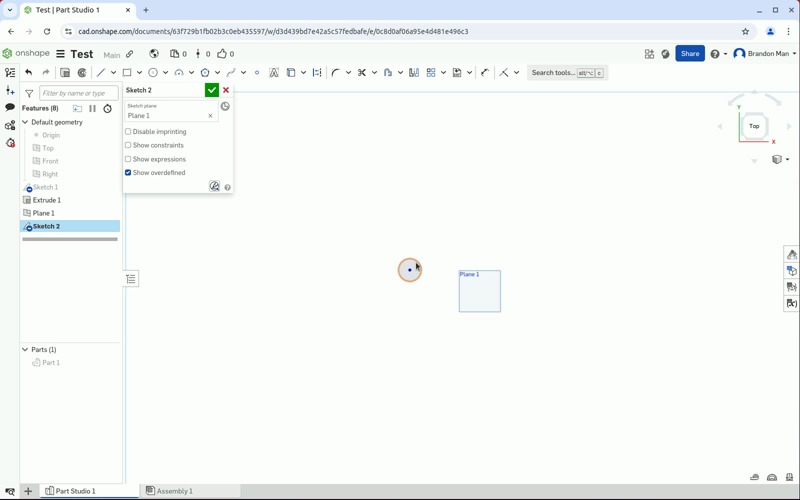
scroll(6)
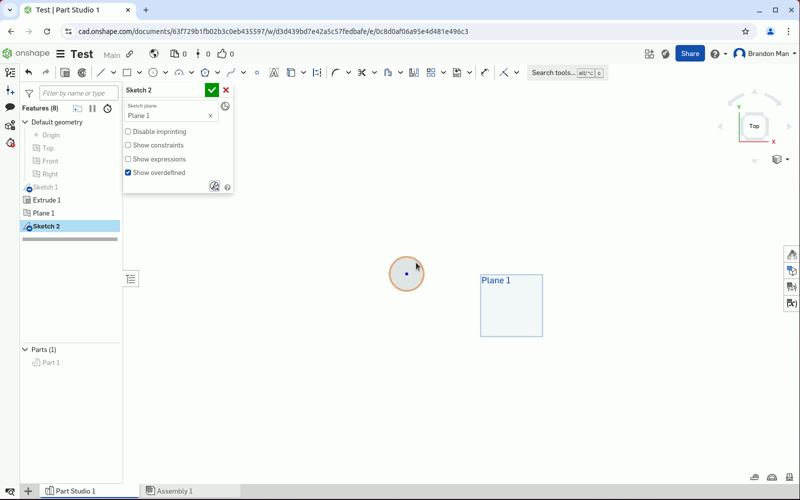
scroll(6)
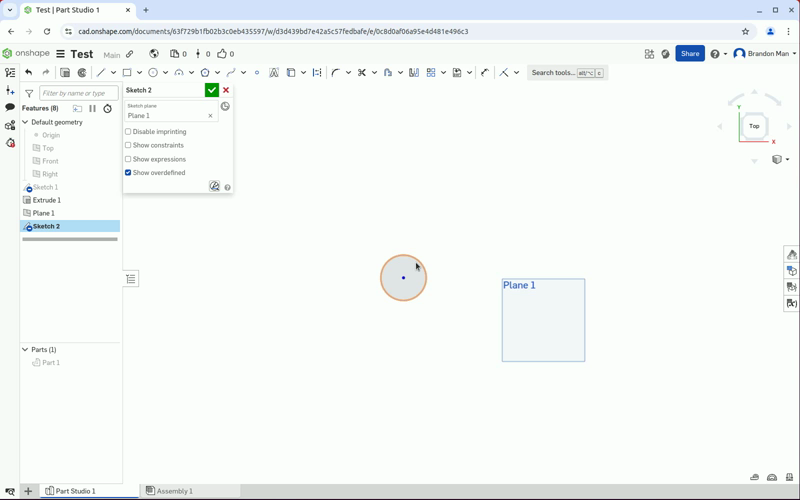
scroll(6)
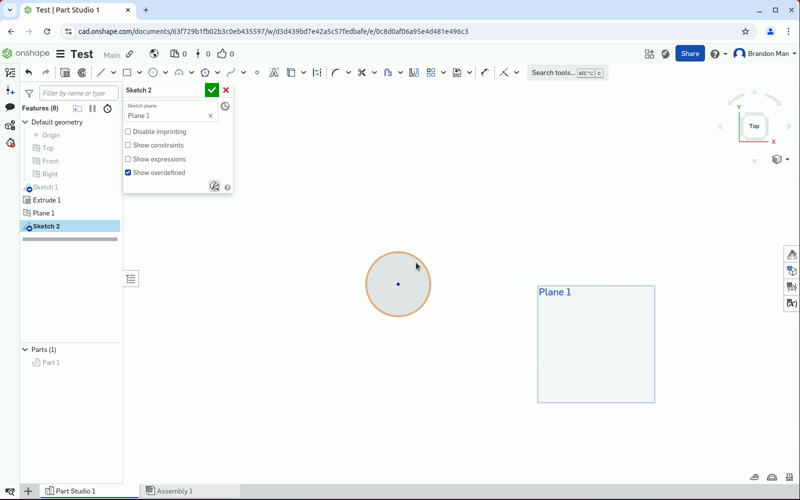
scroll(6)
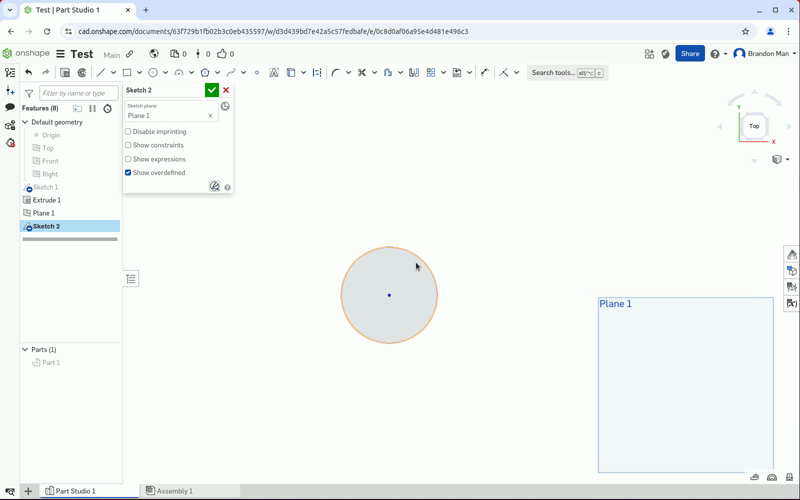
scroll(6)
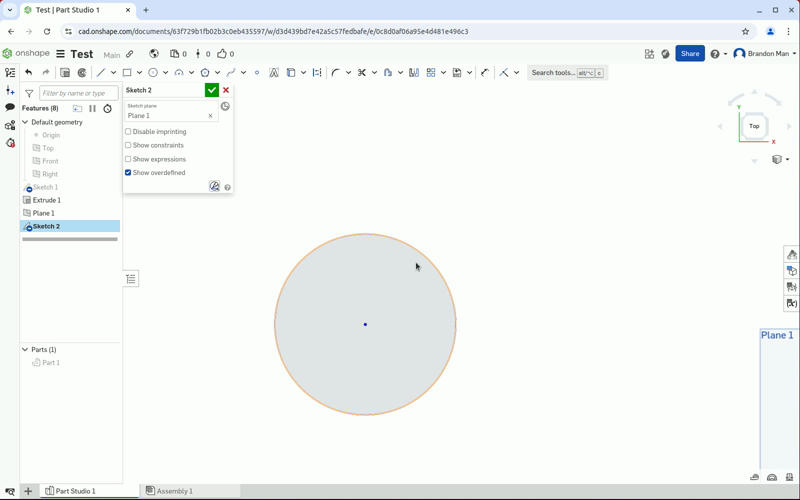
click(416, 262)
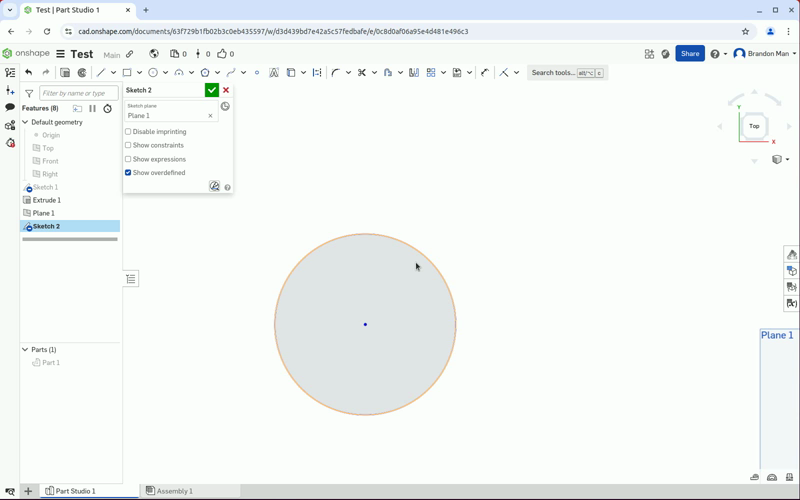
scroll(-6)
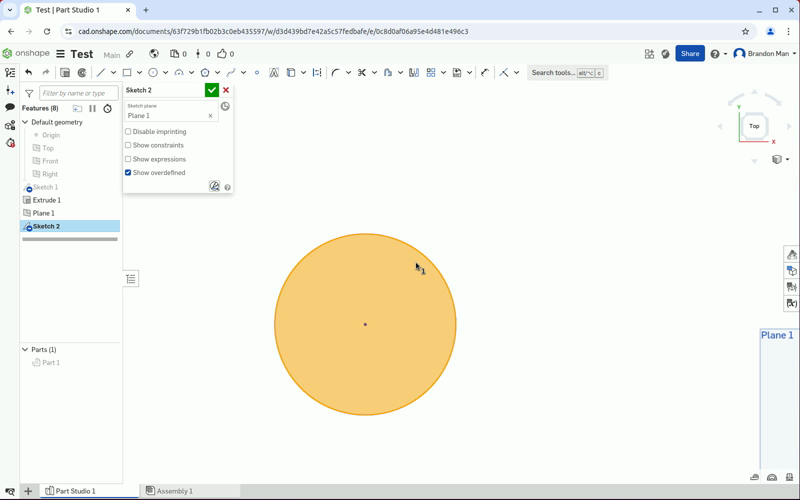
scroll(-6)
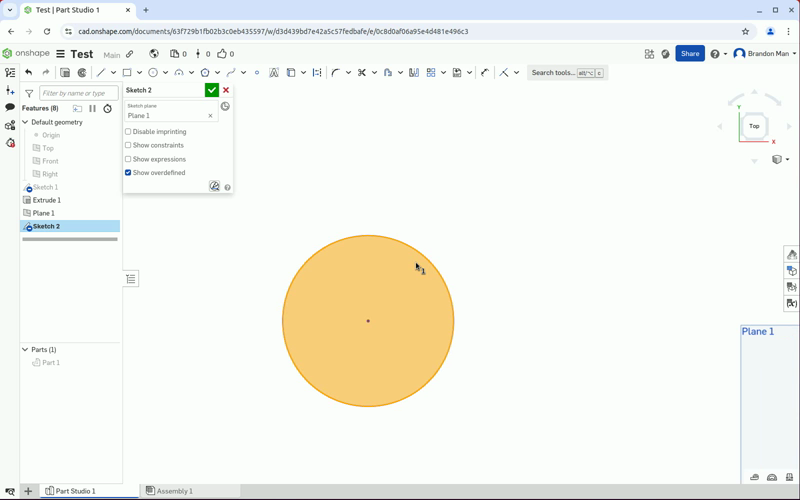
scroll(-6)
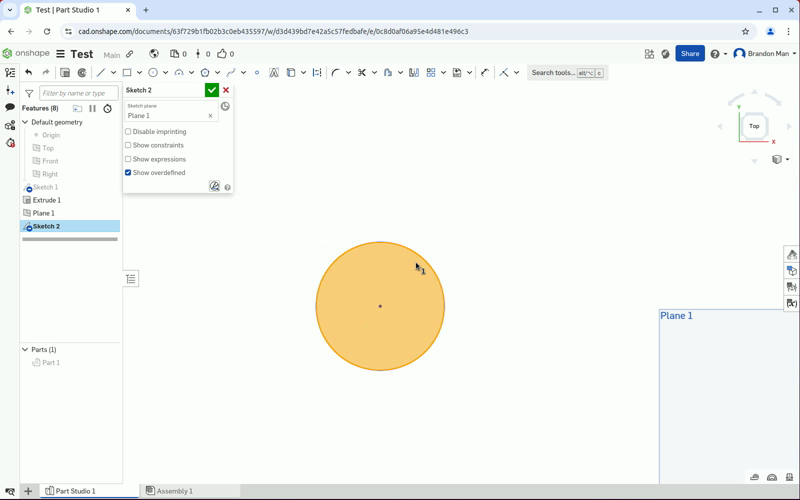
scroll(-6)
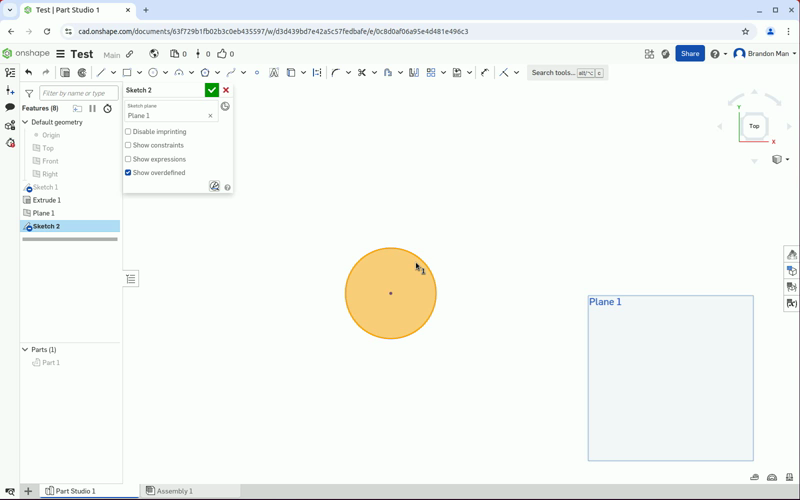
scroll(-6)
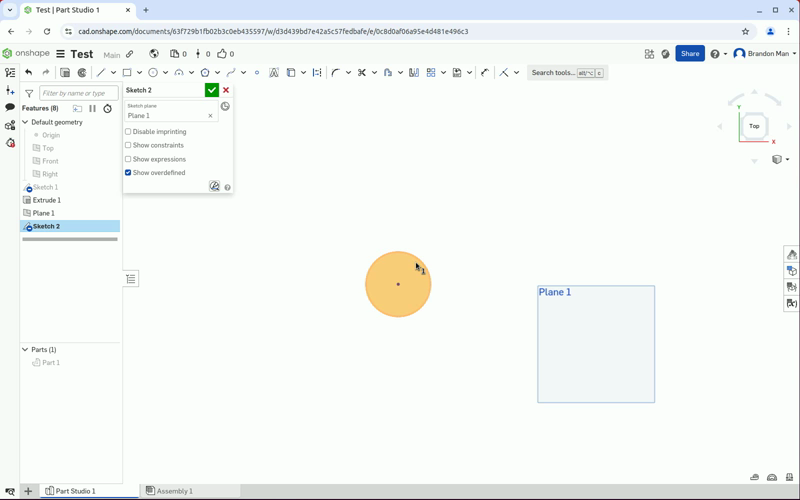
scroll(-6)
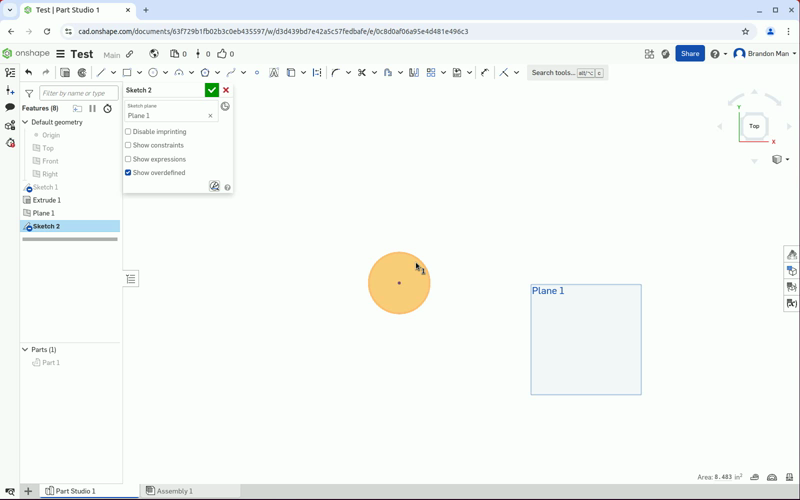
scroll(-6)
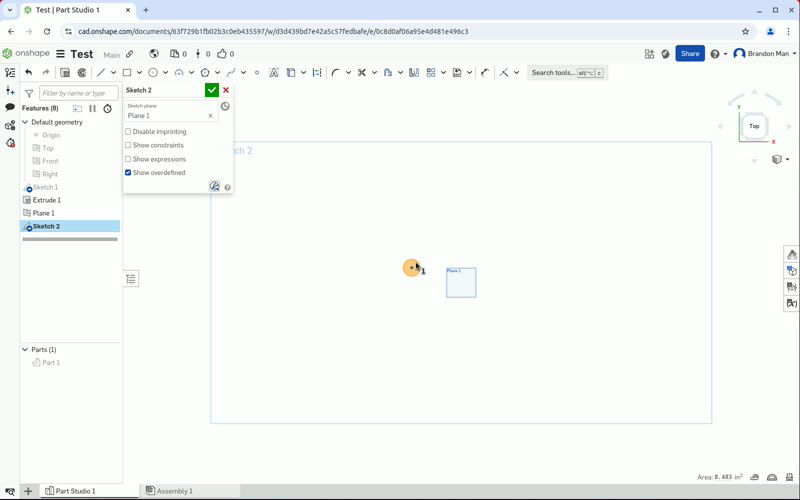
mouse_move(73, 352)
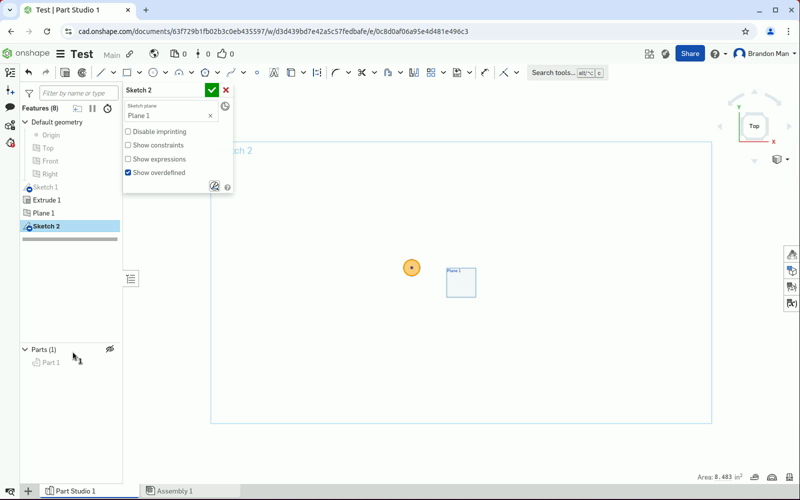
key(shift+y)
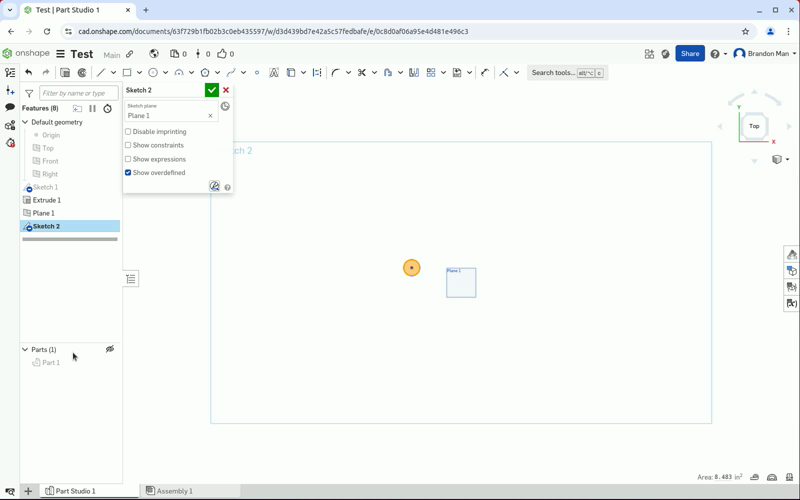
key(shift+e)
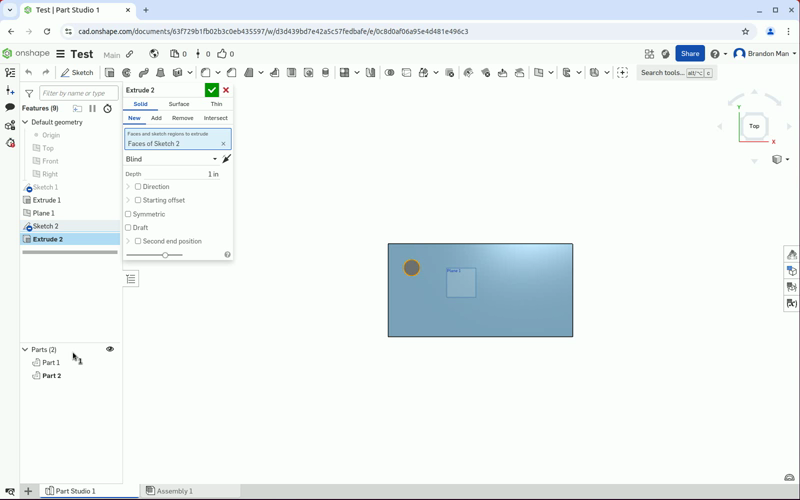
mouse_move(143, 106)
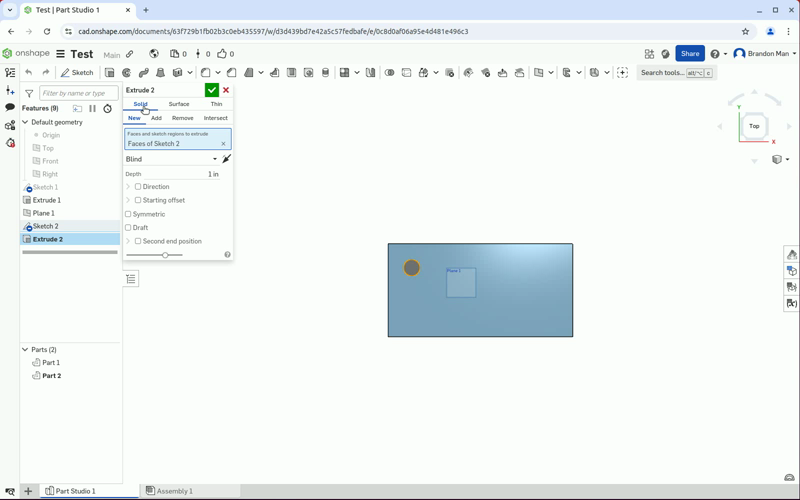
click(143, 106)
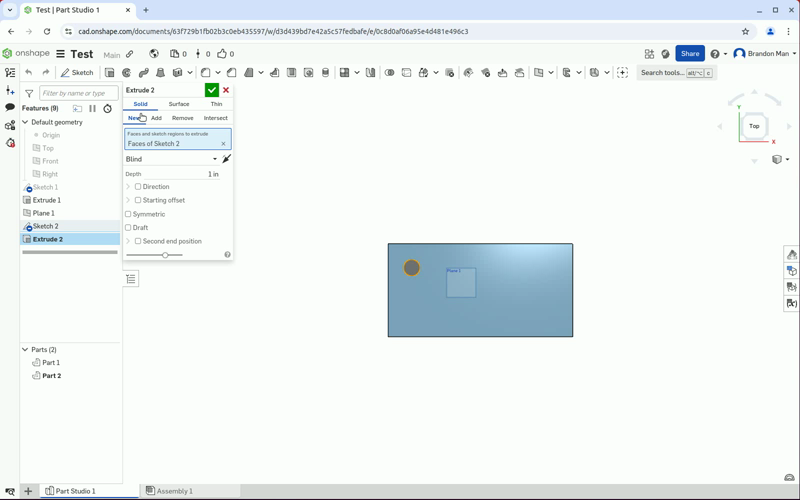
mouse_move(137, 120)
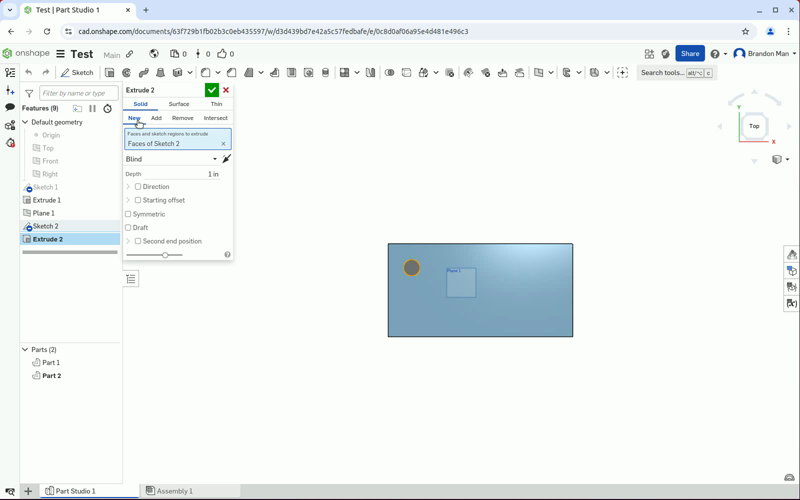
click(137, 120)
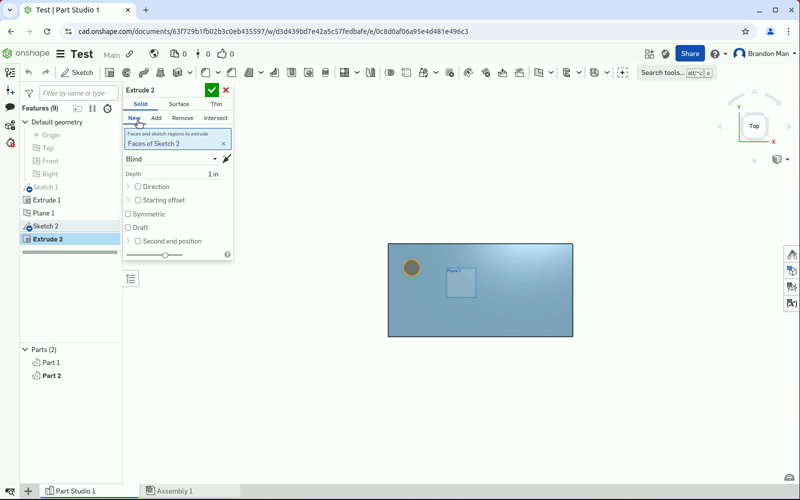
key(tab, 4)
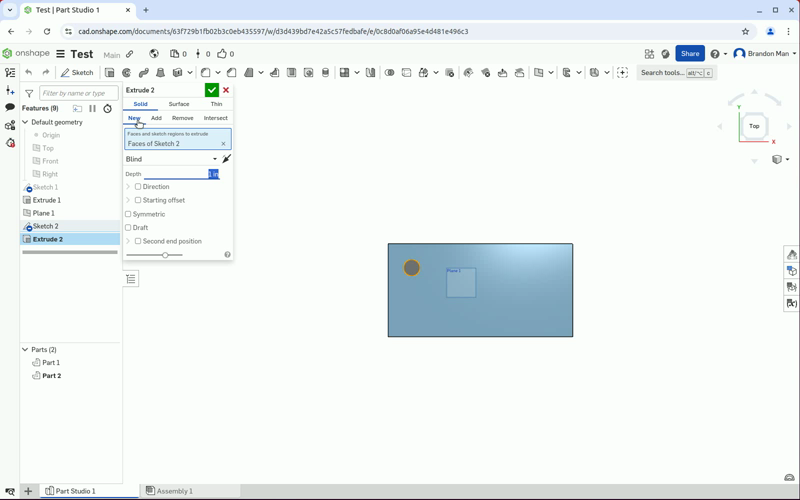
text(12.758)
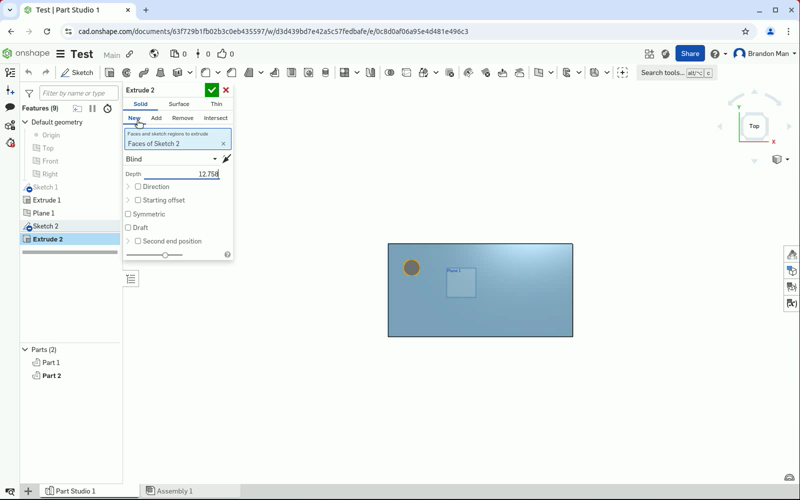
key(enter)
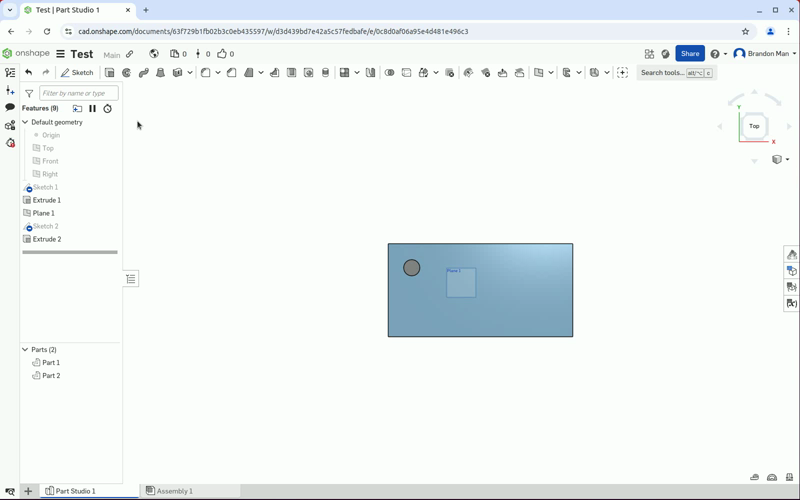
key(shift+h)
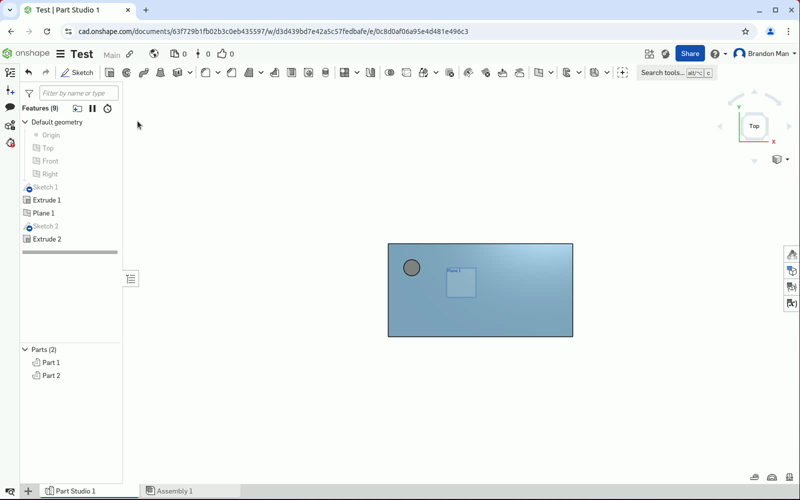
key(shift+h)
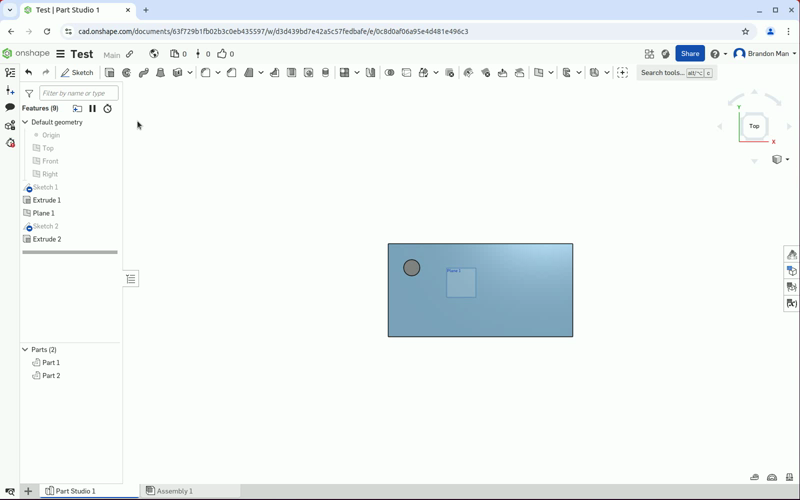
mouse_move(73, 189)
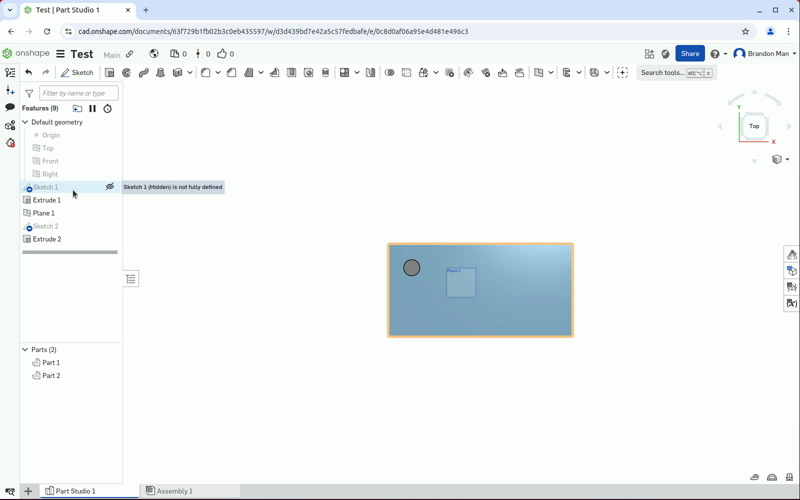
click(73, 189)
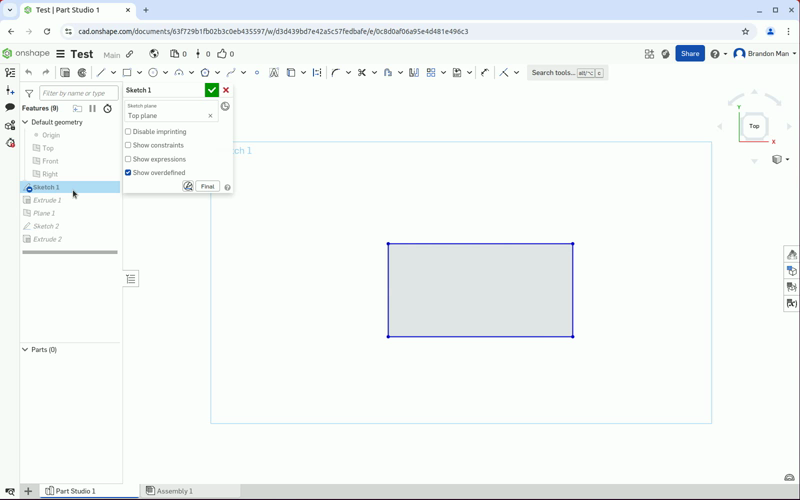
mouse_move(229, 92)
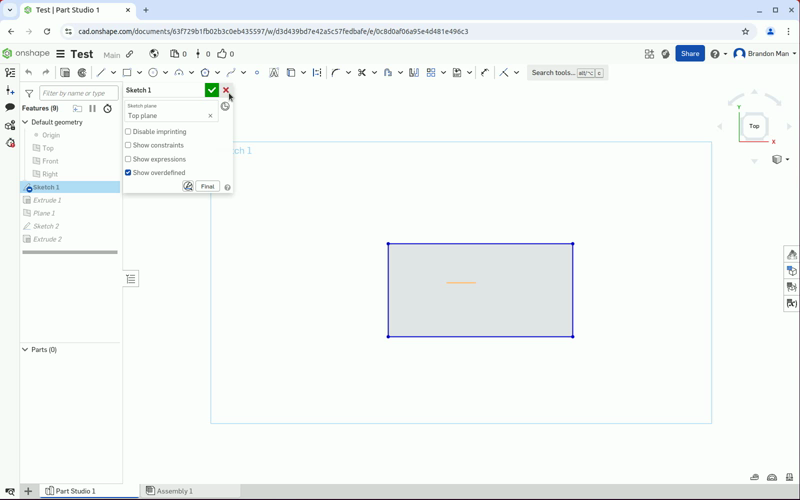
click(229, 92)
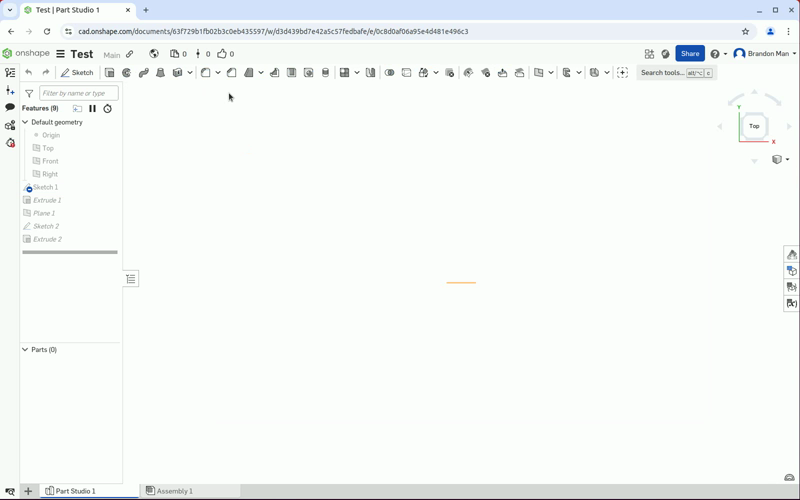
key(shift+s)
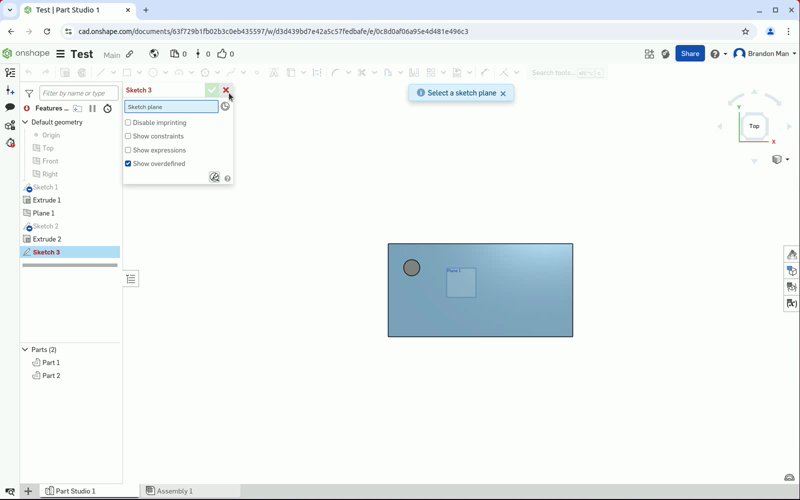
mouse_move(73, 215)
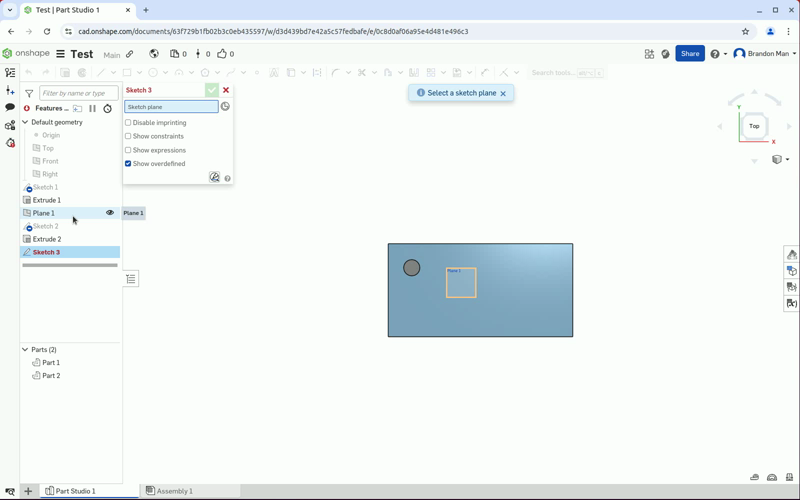
click(73, 215)
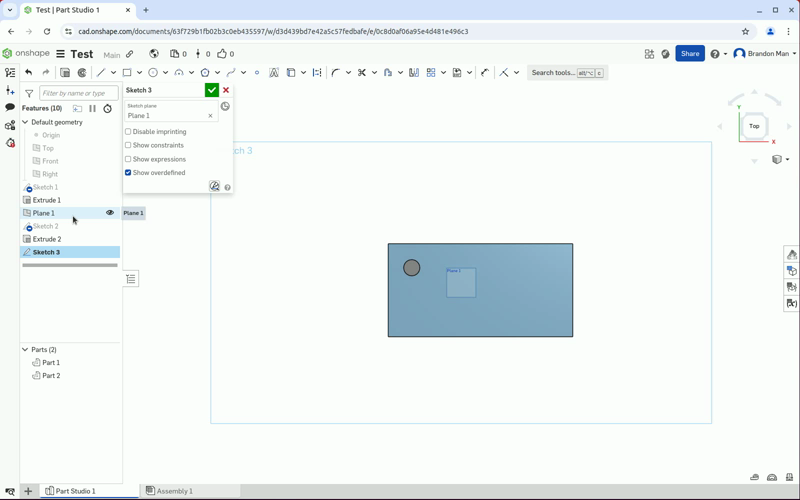
mouse_move(73, 352)
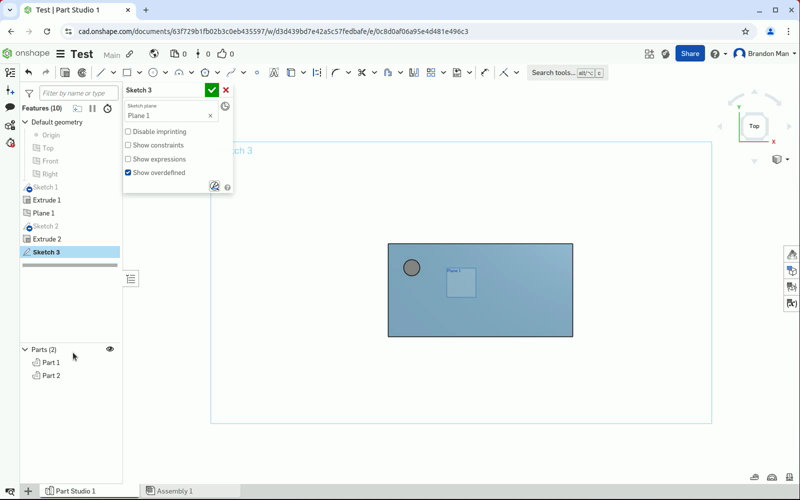
key(y)
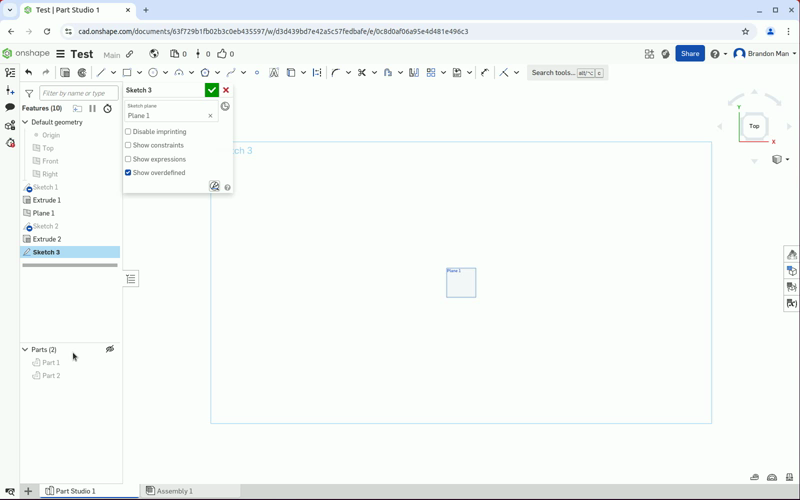
key(c)
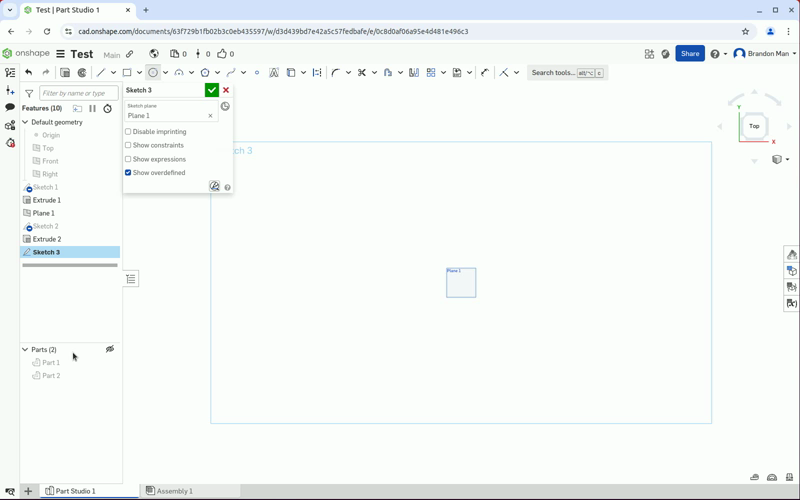
key_down(shift)
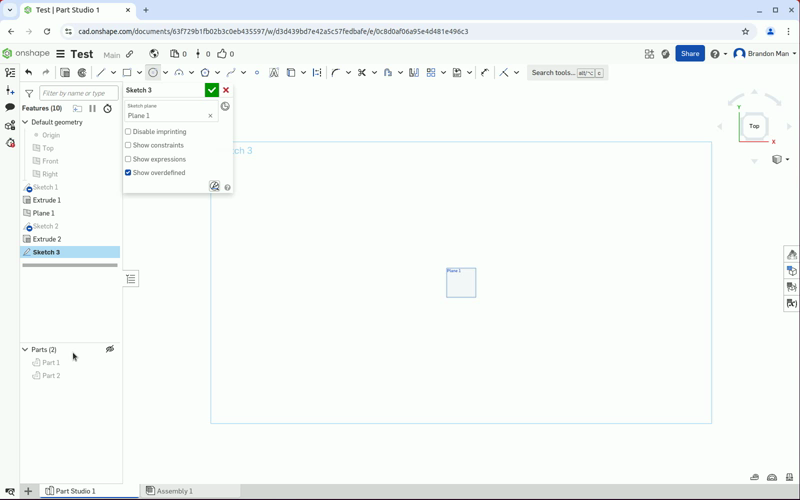
mouse_move(411, 313)
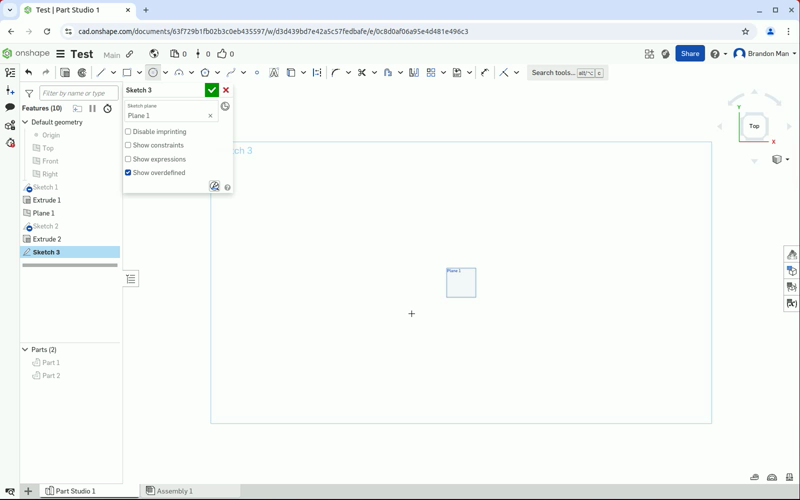
click(411, 313)
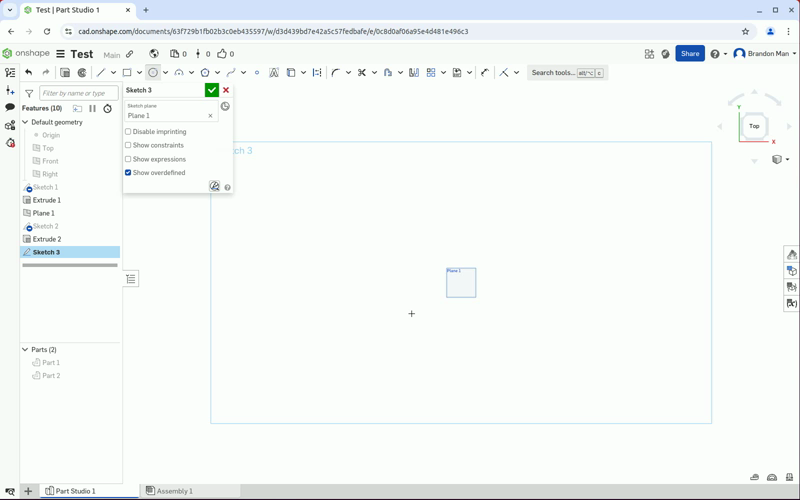
key_up(shift)
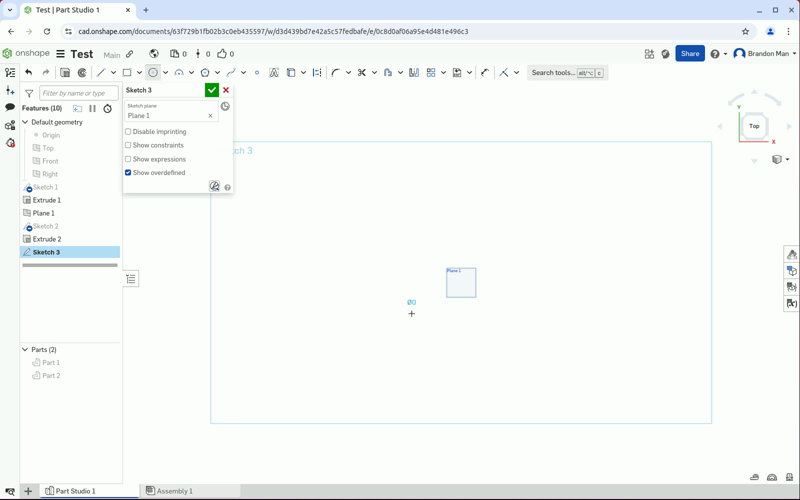
mouse_move(419, 313)
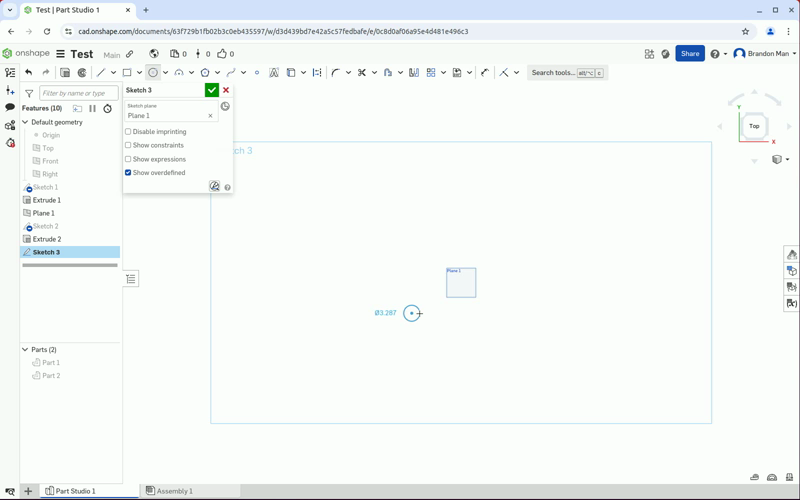
click(419, 313)
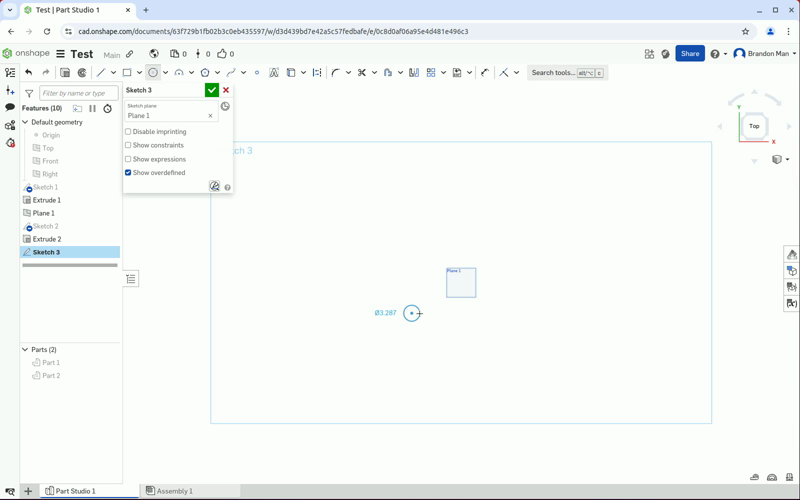
key(esc)
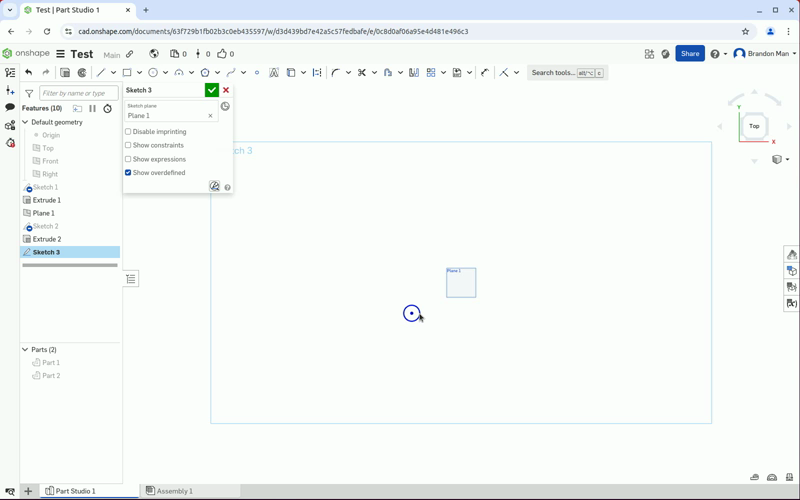
mouse_move(411, 306)
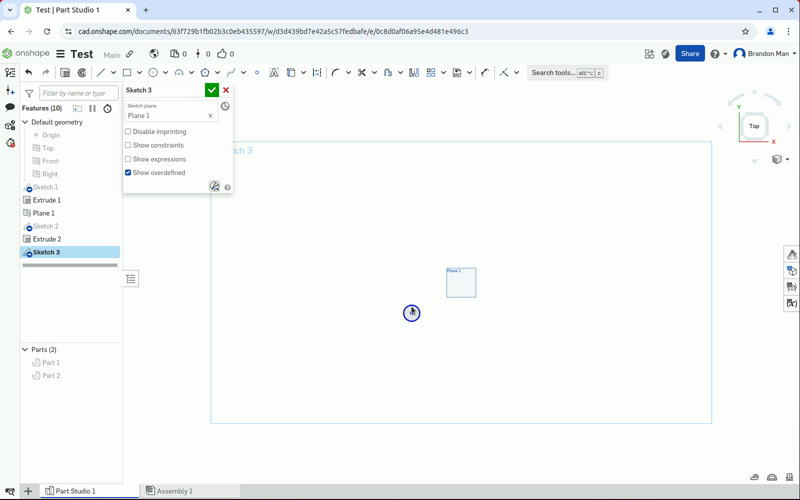
scroll(6)
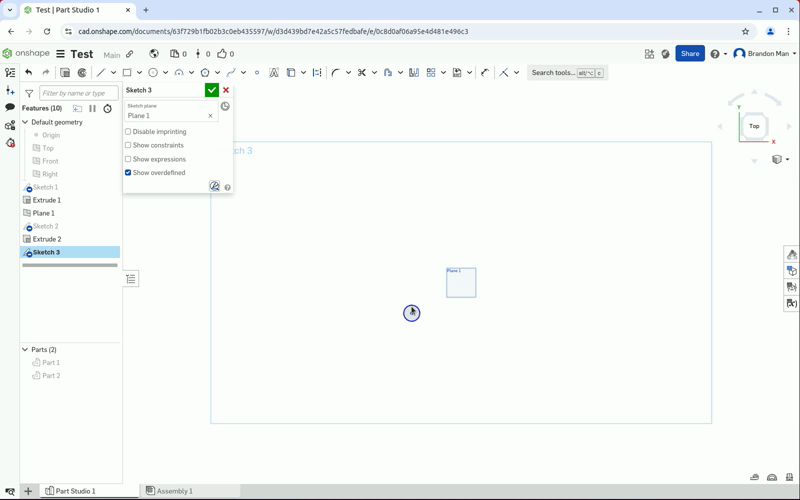
scroll(6)
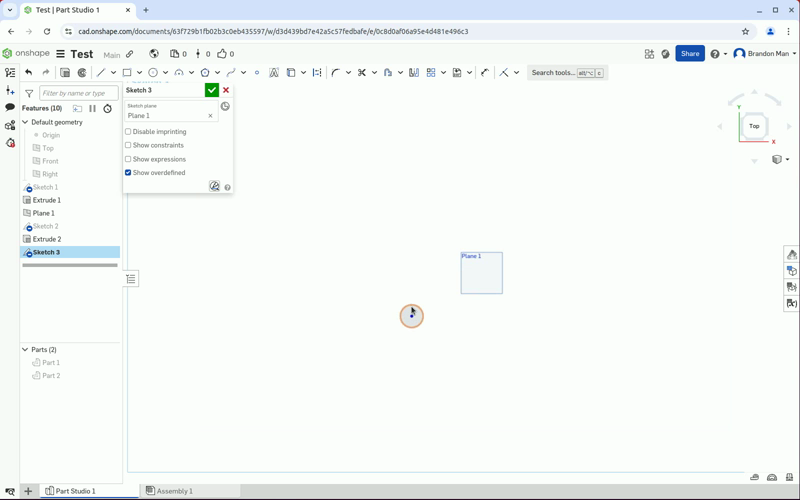
scroll(6)
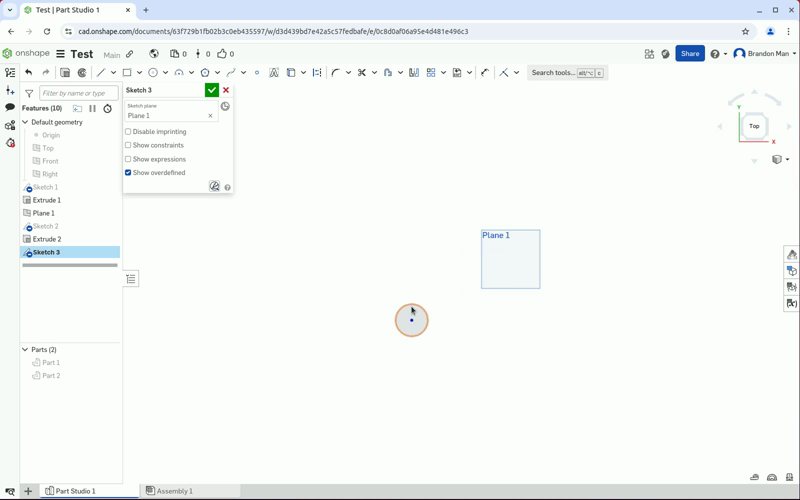
scroll(6)
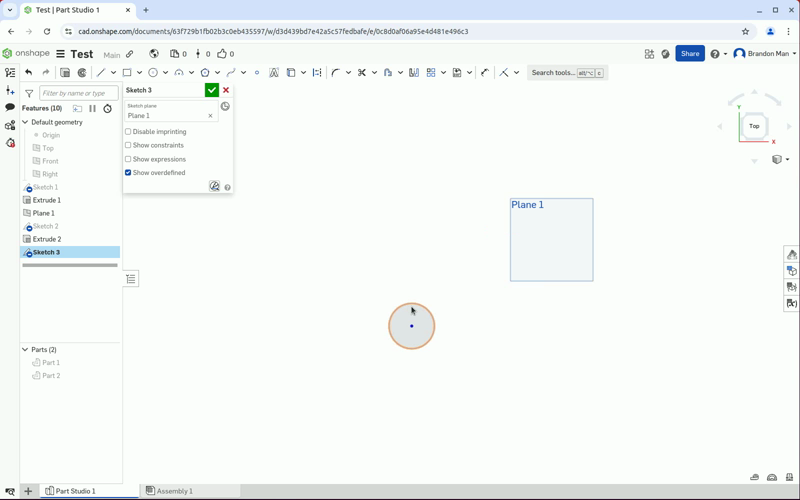
scroll(6)
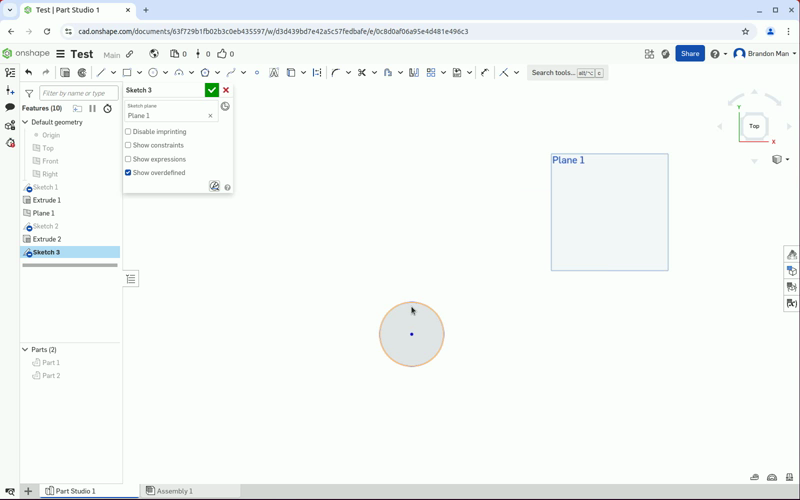
scroll(6)
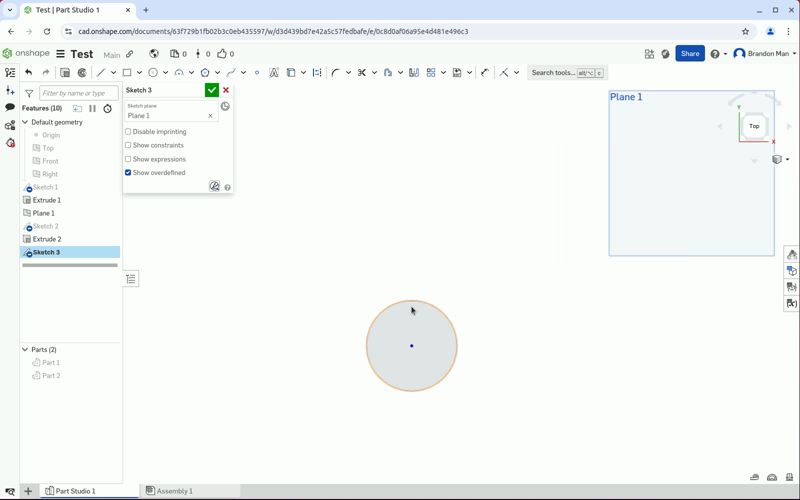
scroll(6)
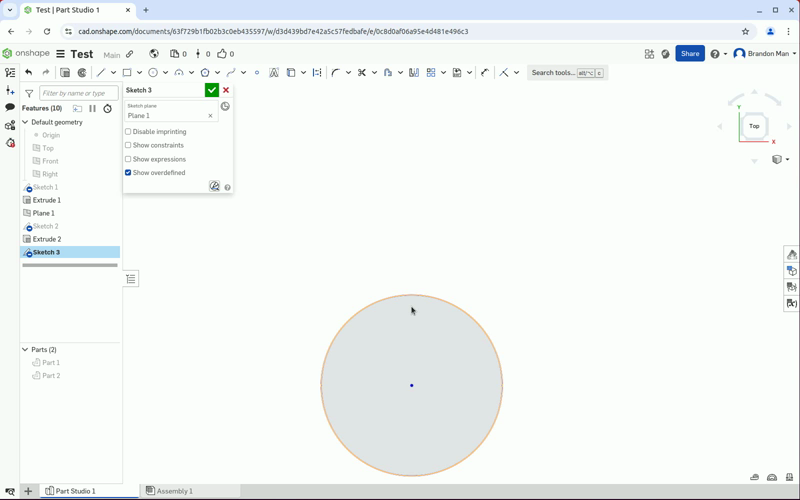
click(411, 306)
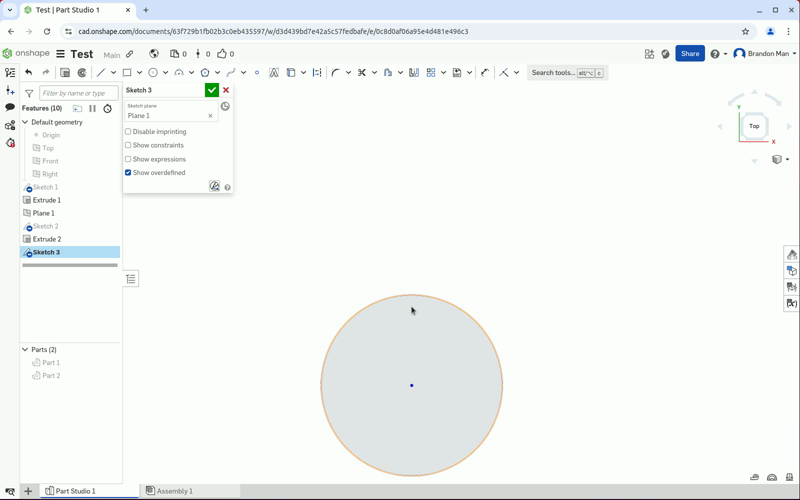
scroll(-6)
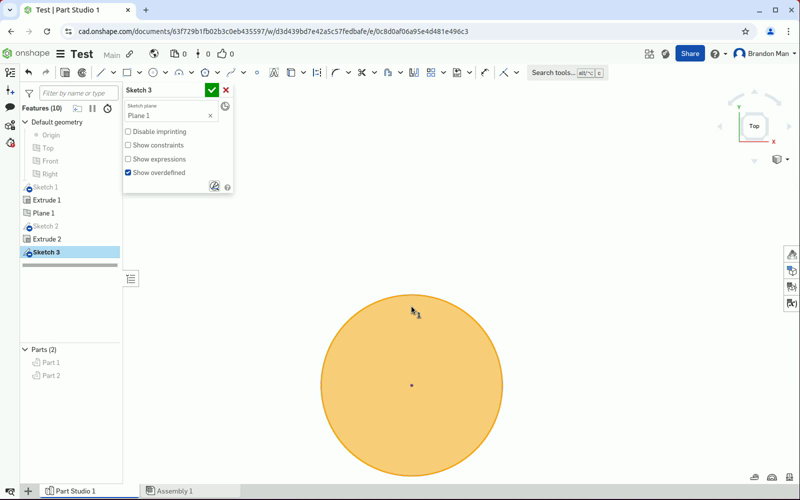
scroll(-6)
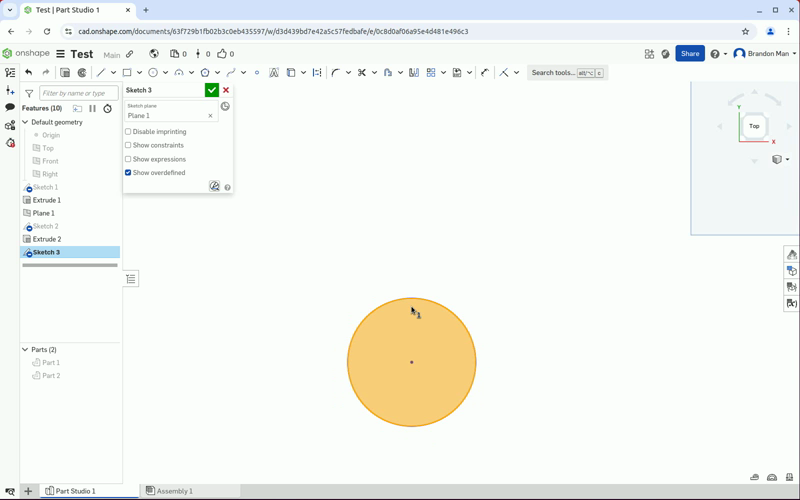
scroll(-6)
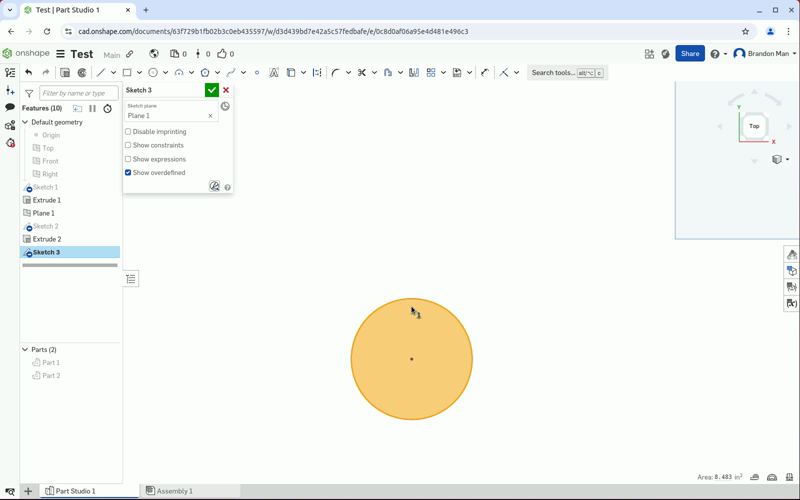
scroll(-6)
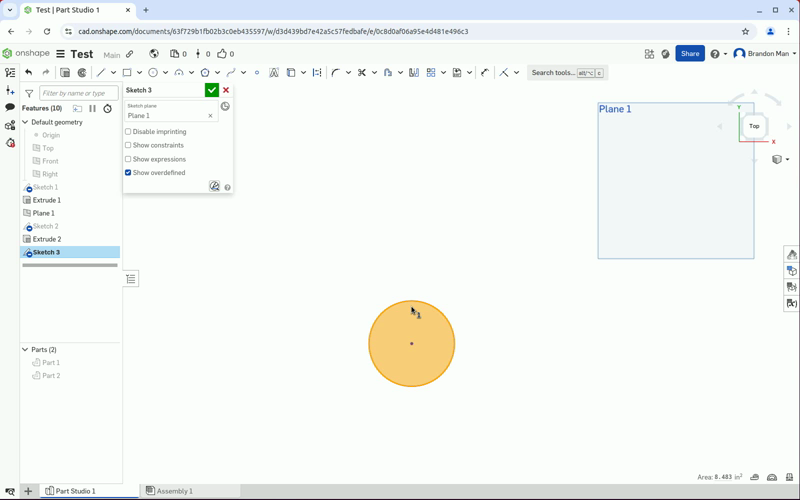
scroll(-6)
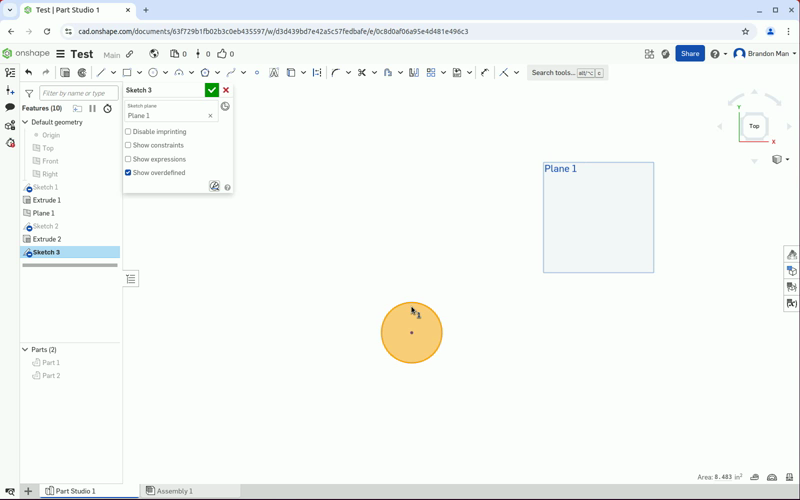
scroll(-6)
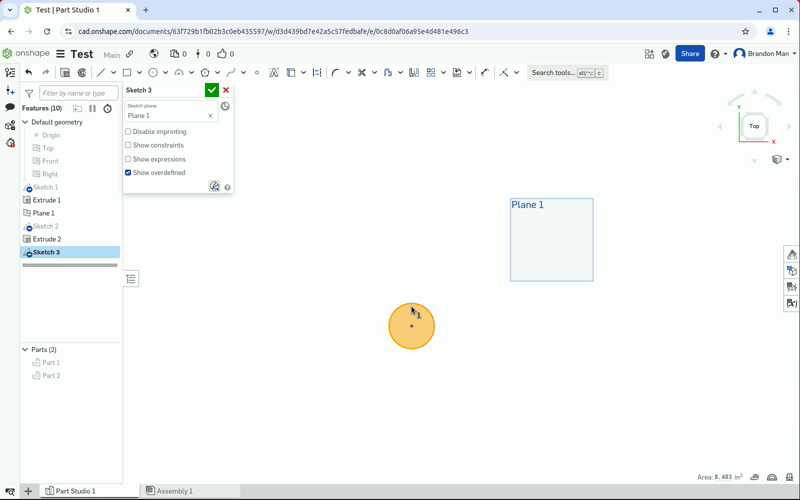
scroll(-6)
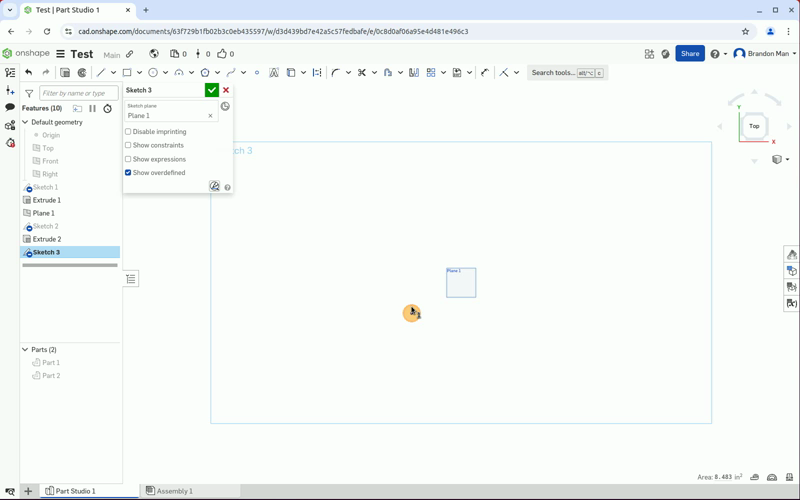
mouse_move(73, 352)
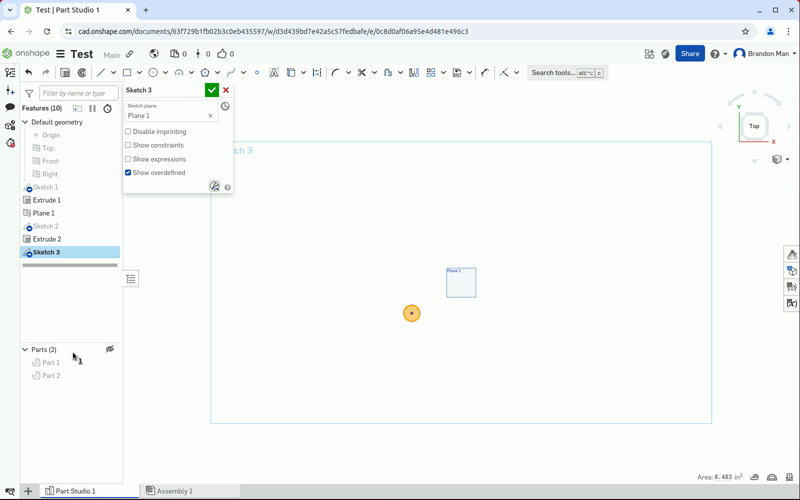
key(shift+y)
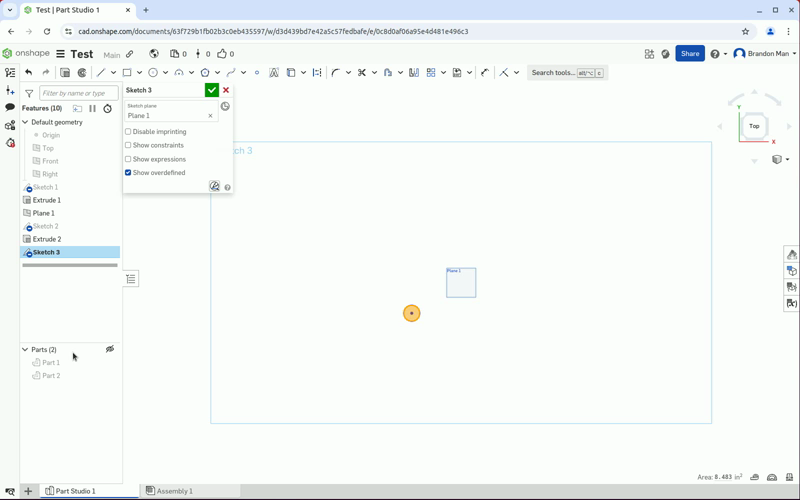
key(shift+e)
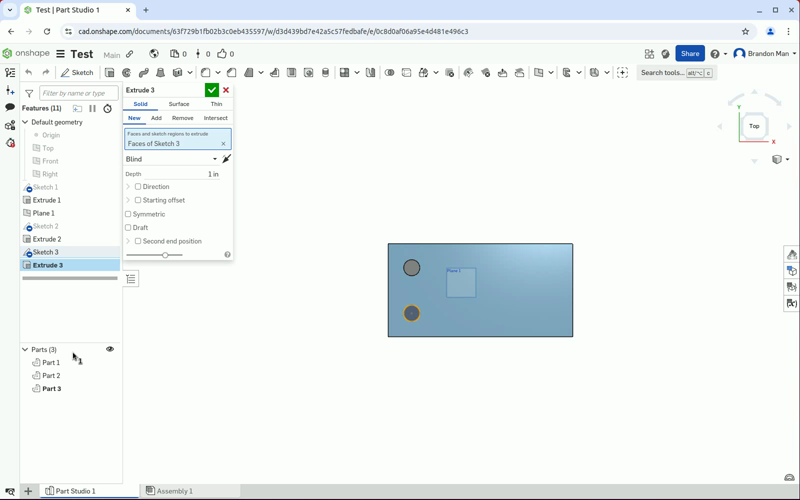
mouse_move(143, 106)
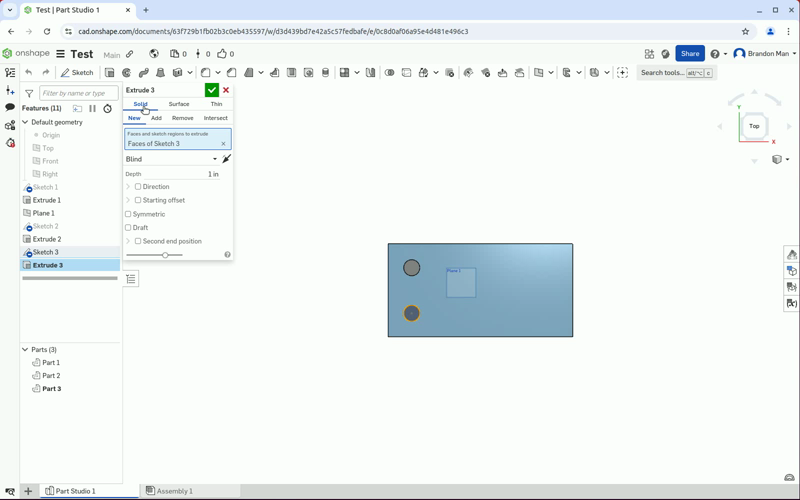
click(143, 106)
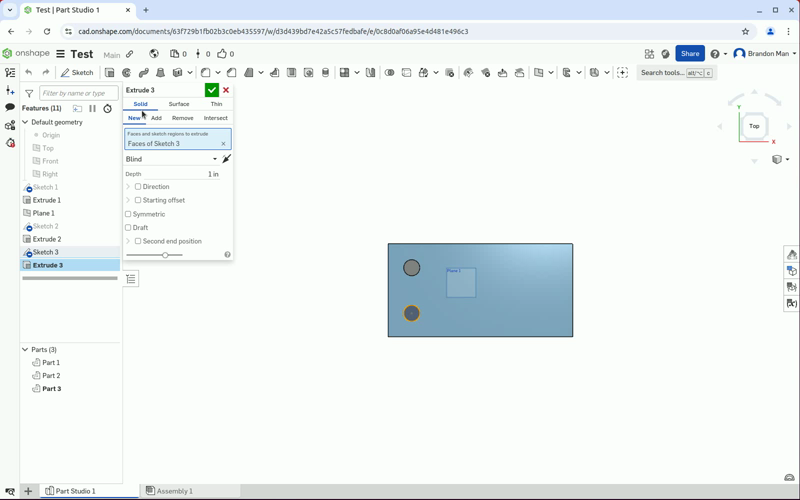
mouse_move(137, 120)
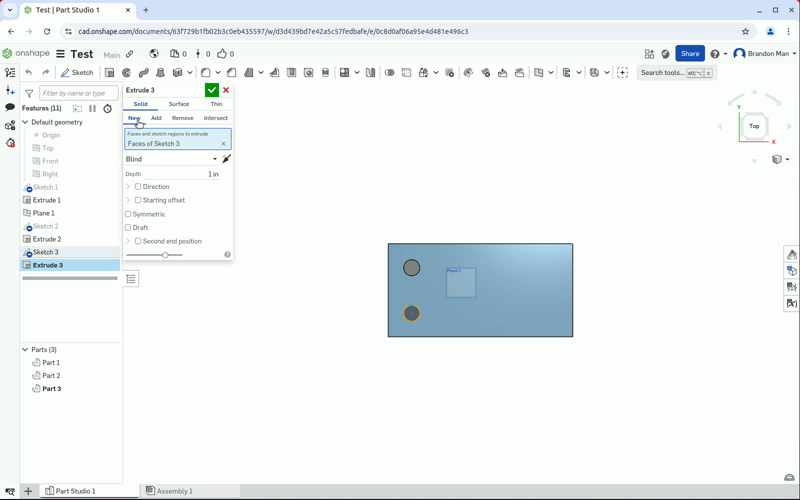
click(137, 120)
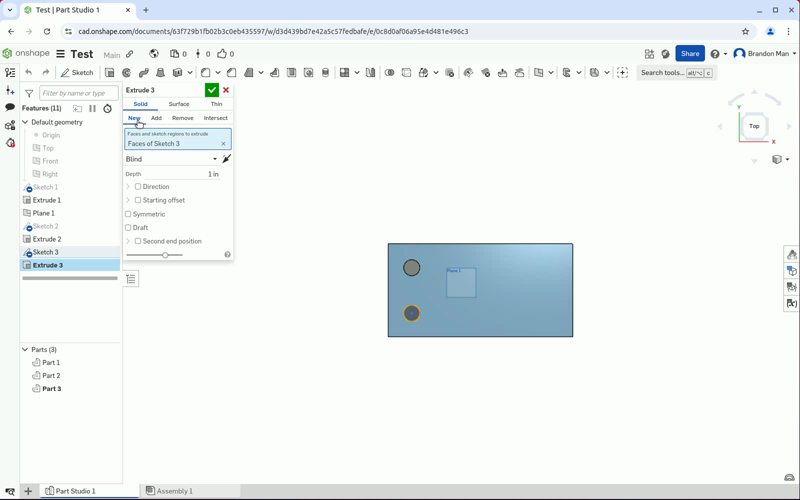
key(tab, 4)
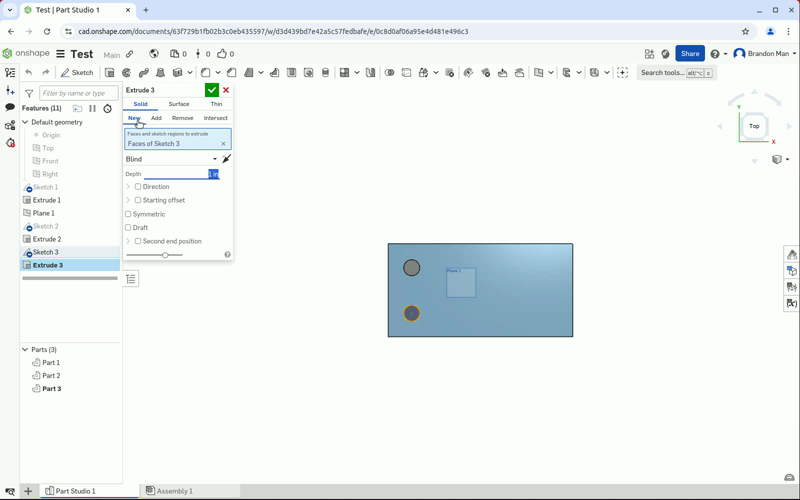
text(12.758)
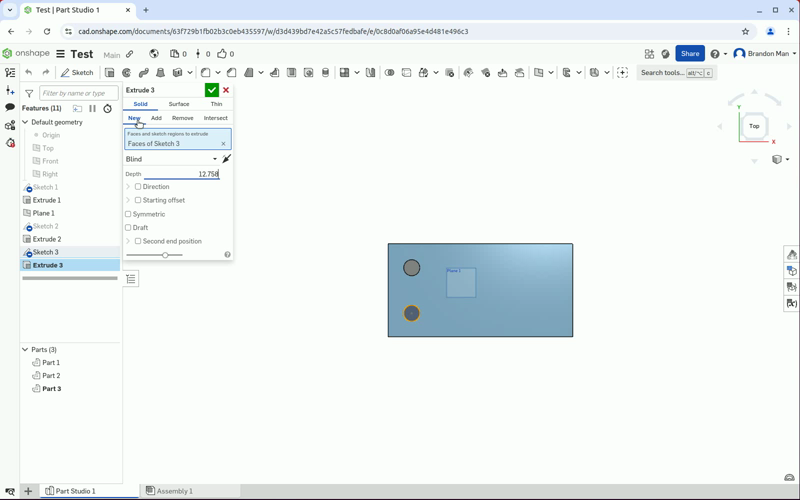
key(enter)
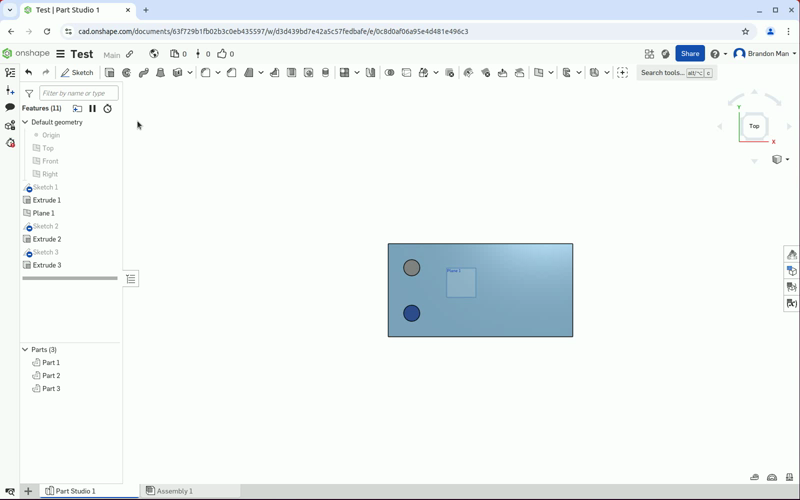
key(shift+h)
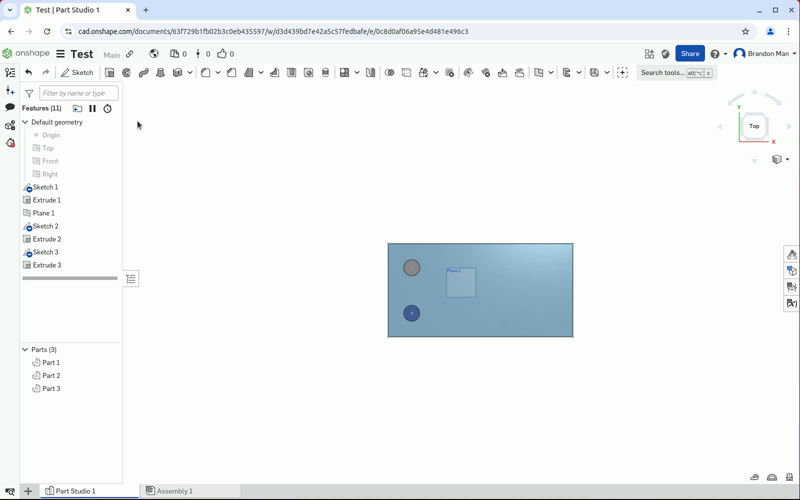
key(shift+h)
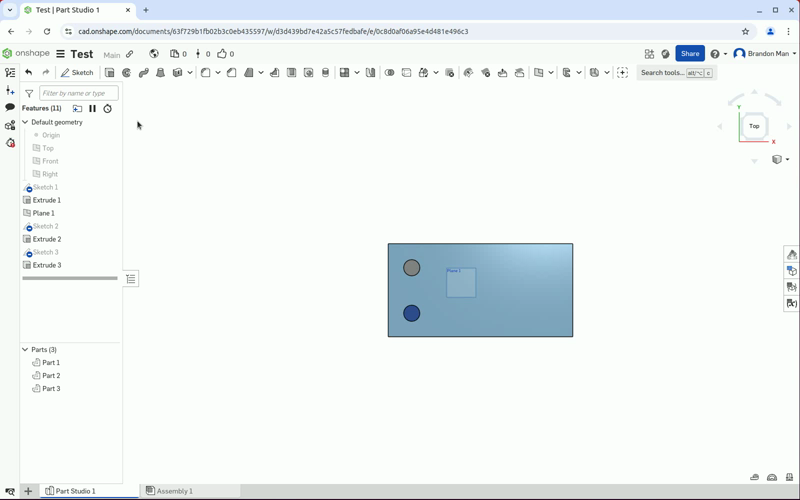
mouse_move(73, 189)
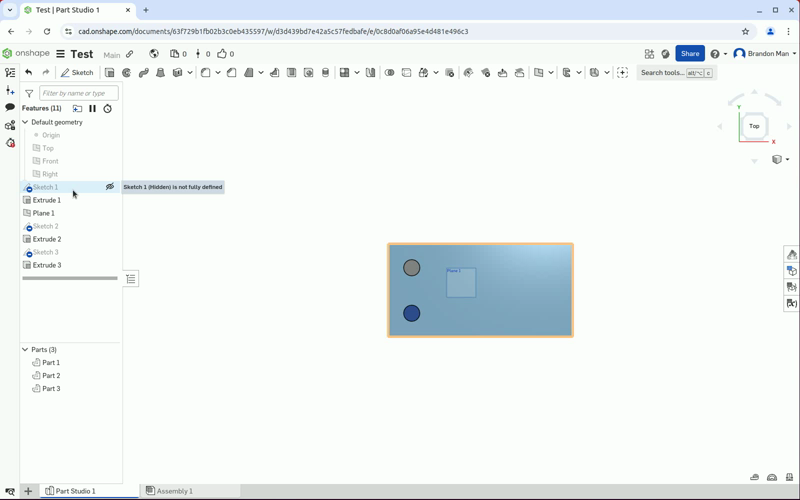
click(73, 189)
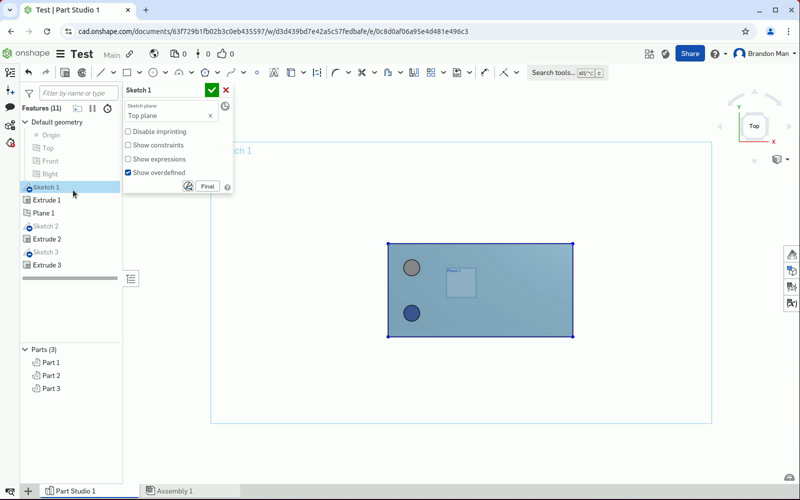
mouse_move(229, 92)
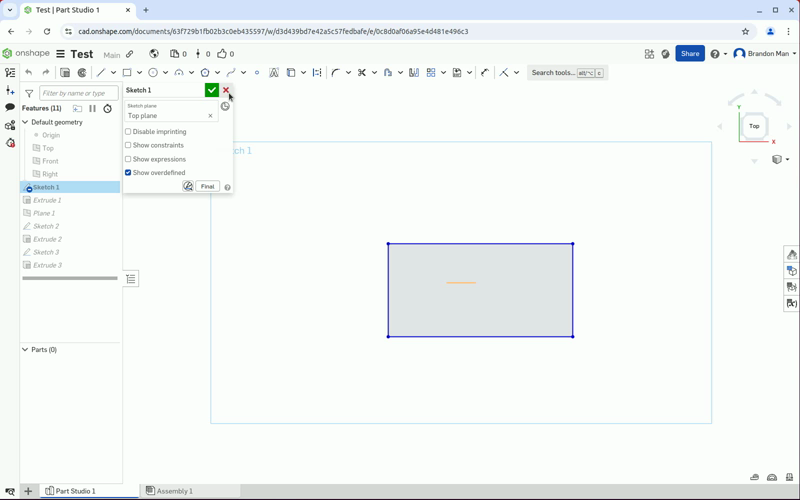
click(229, 92)
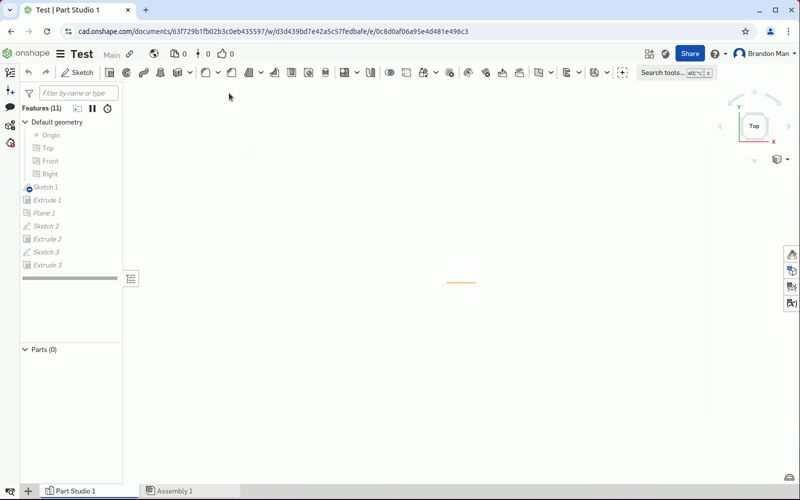
key(shift+s)
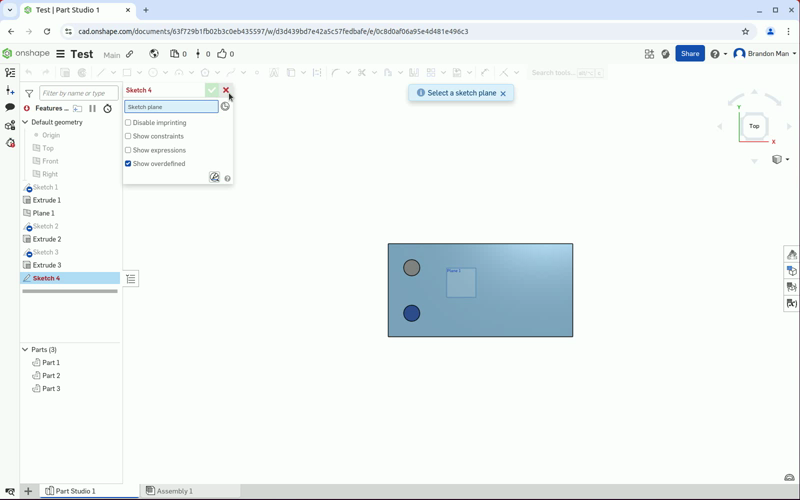
mouse_move(73, 215)
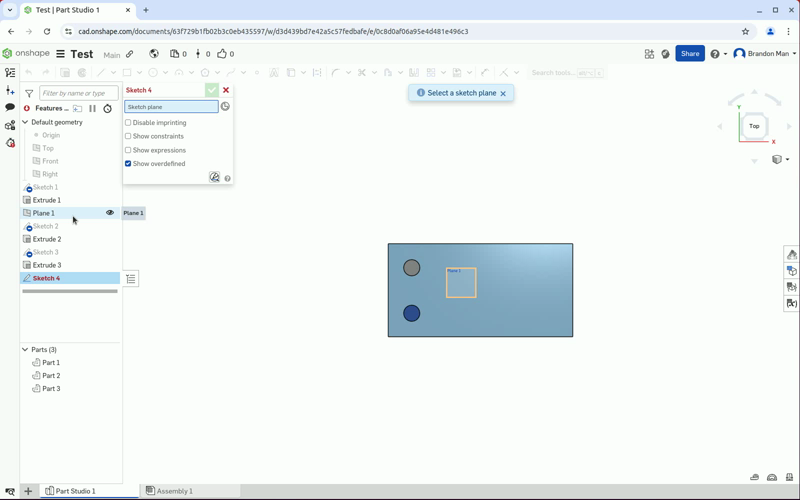
click(73, 215)
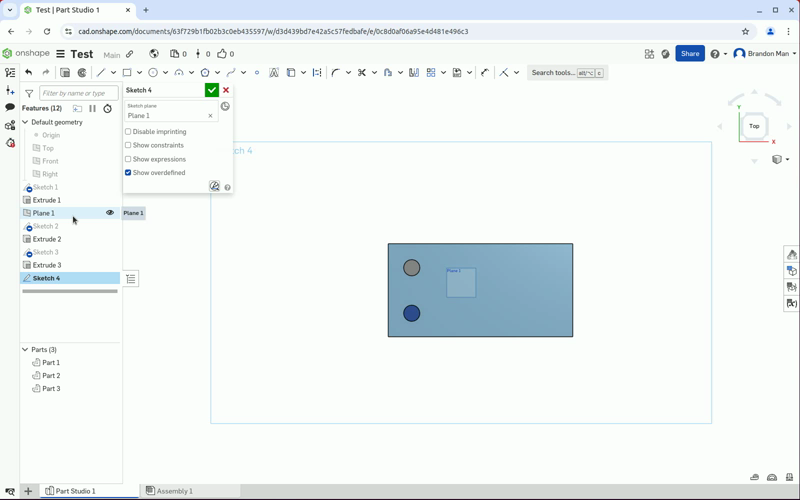
mouse_move(73, 352)
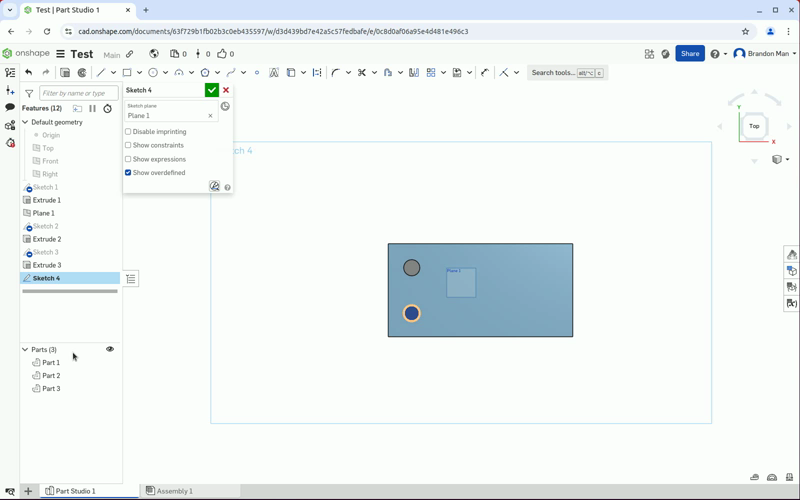
key(y)
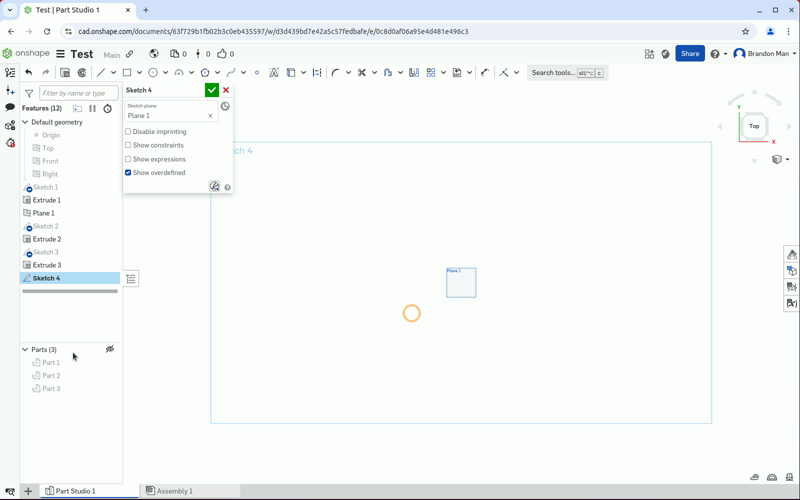
key(c)
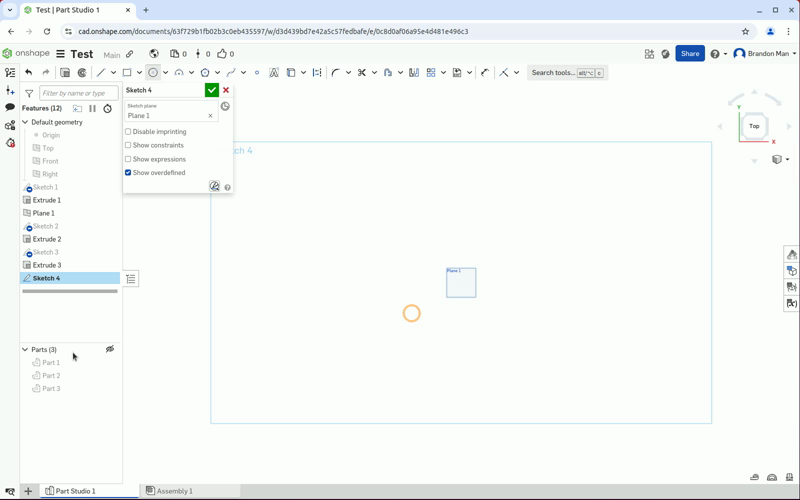
key_down(shift)
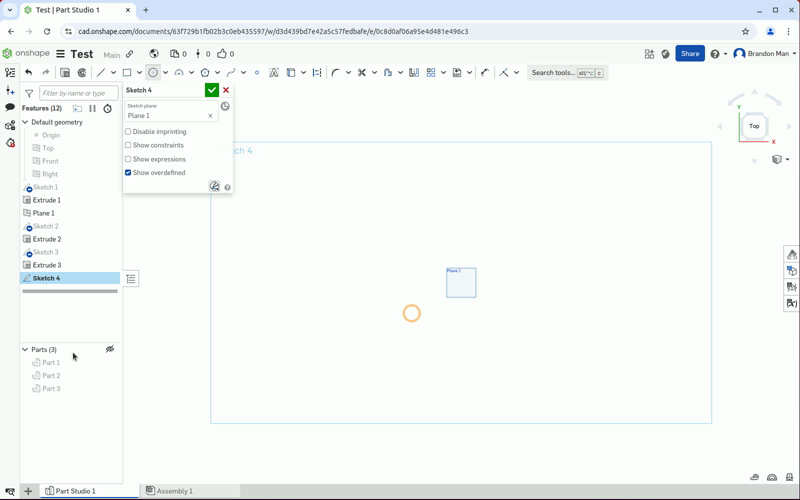
mouse_move(547, 267)
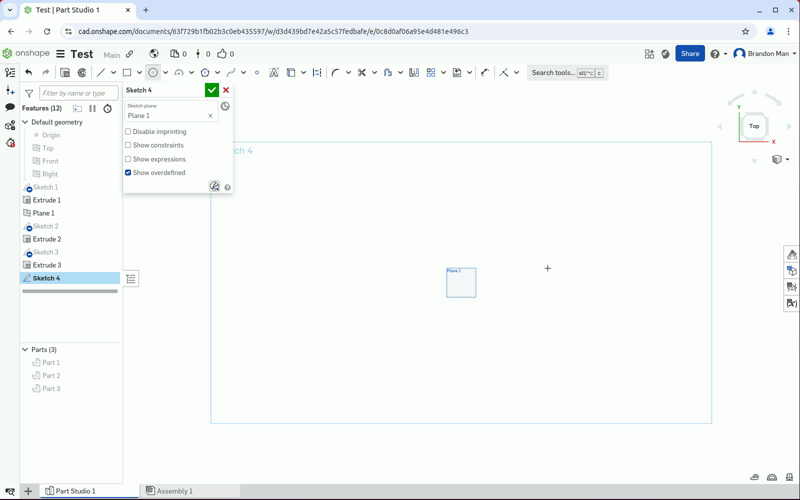
click(547, 267)
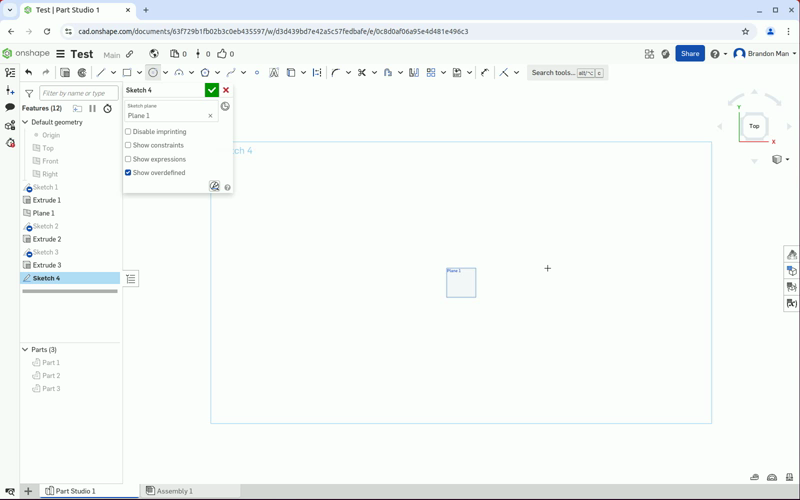
key_up(shift)
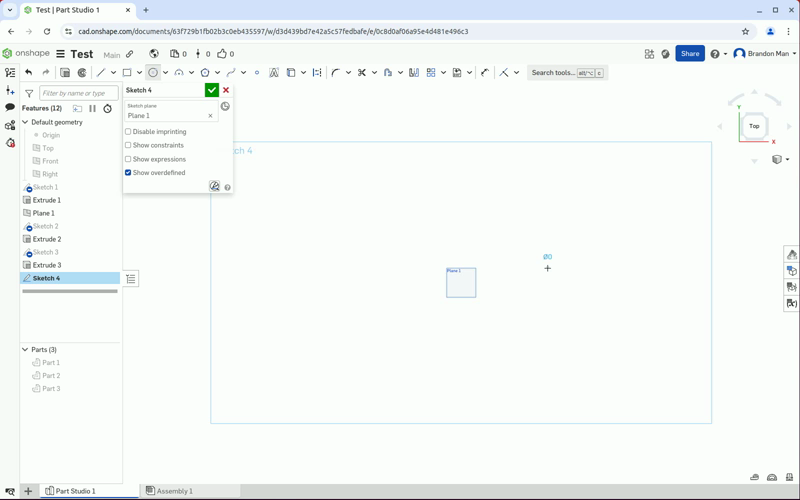
mouse_move(555, 267)
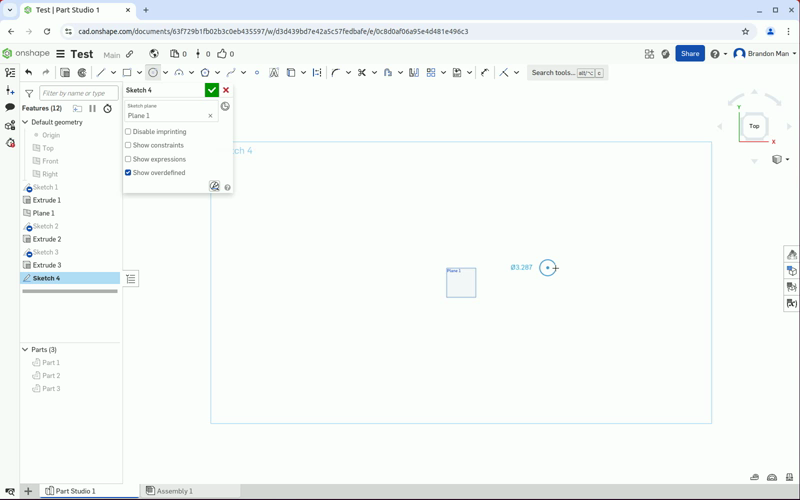
click(555, 267)
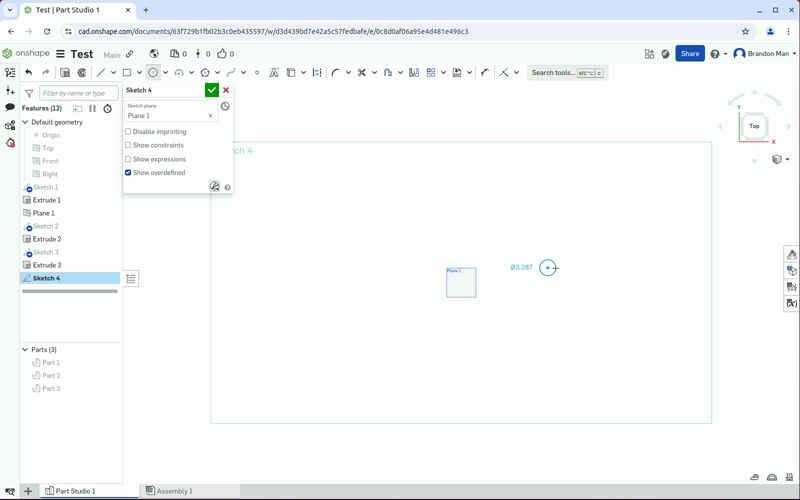
key(esc)
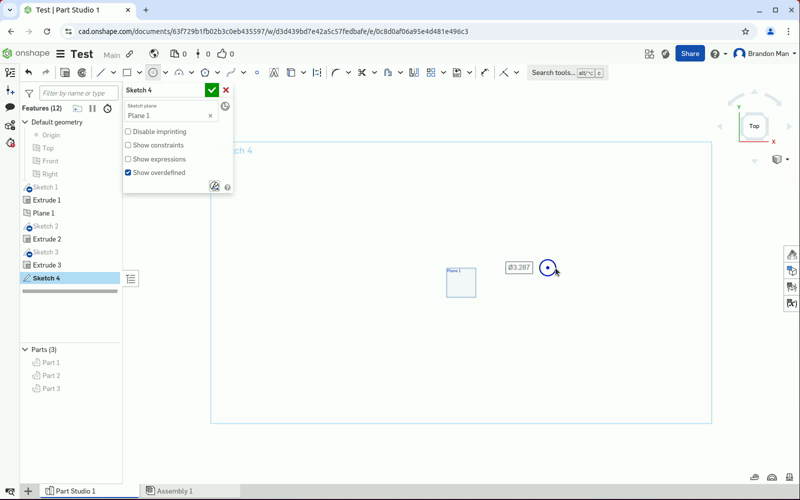
mouse_move(546, 272)
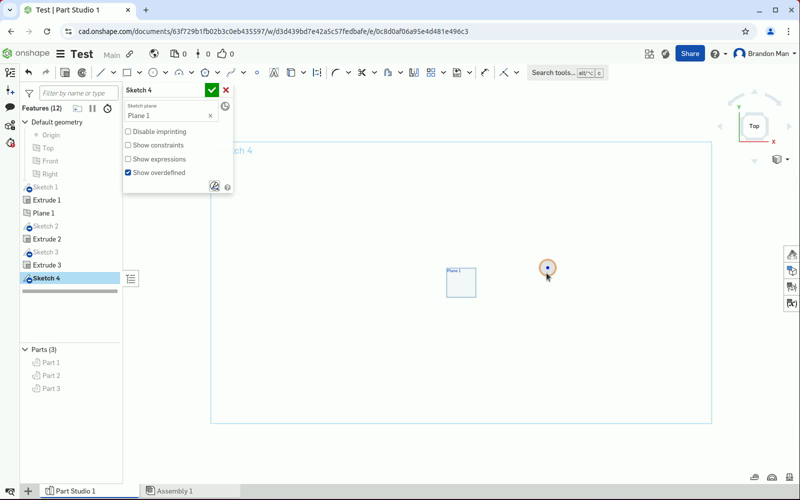
scroll(6)
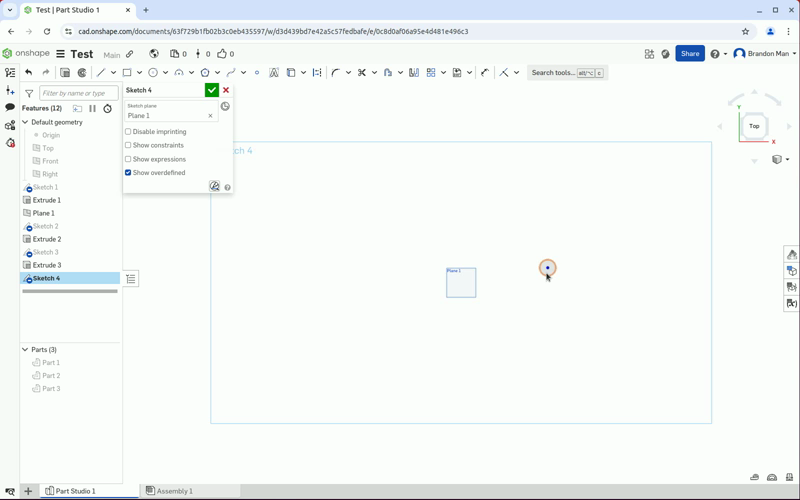
scroll(6)
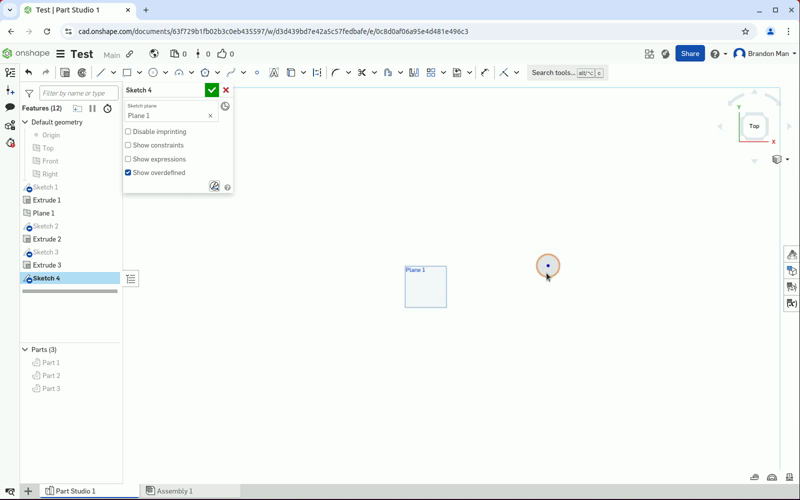
scroll(6)
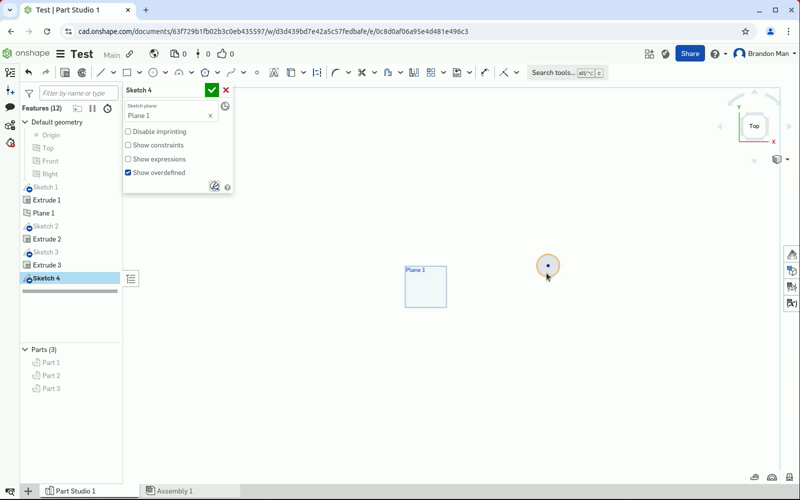
scroll(6)
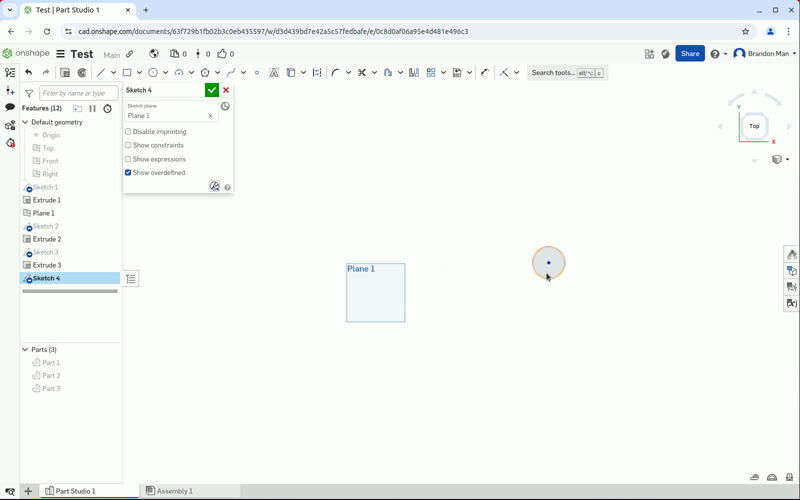
scroll(6)
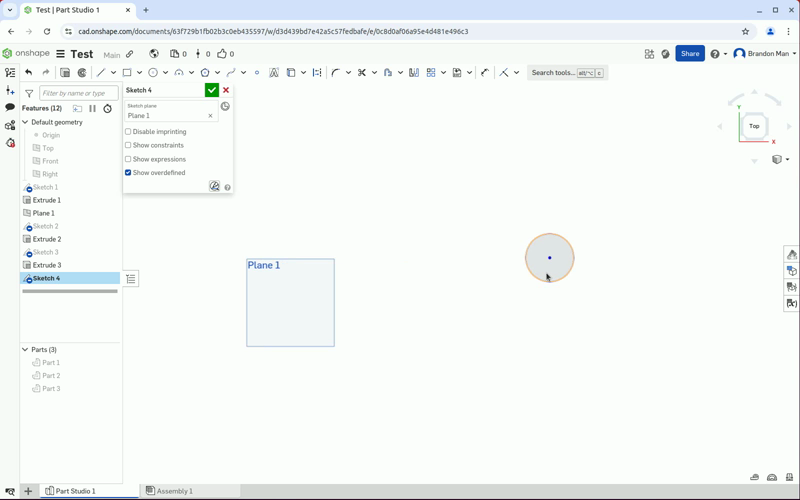
scroll(6)
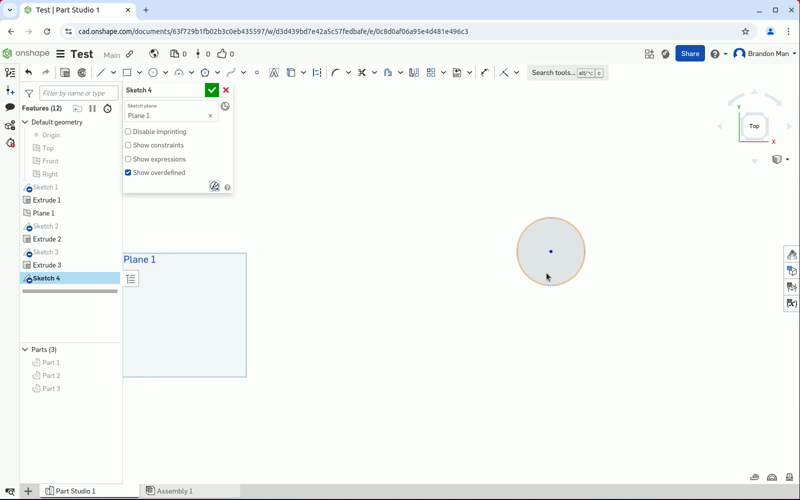
scroll(6)
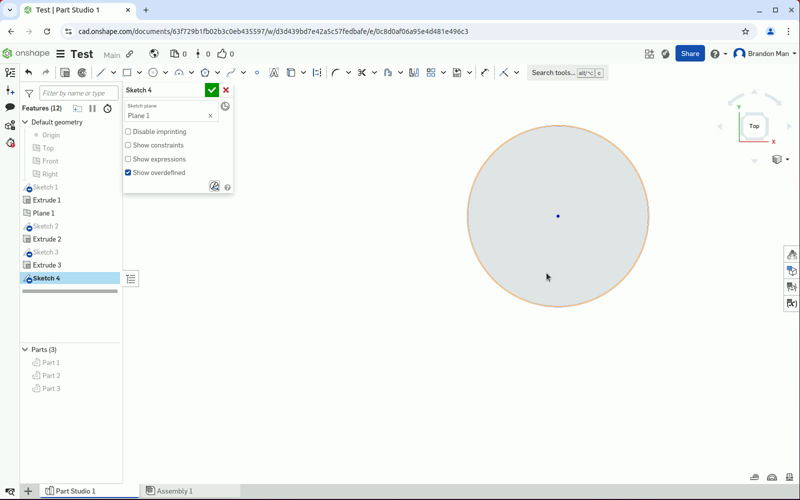
click(546, 272)
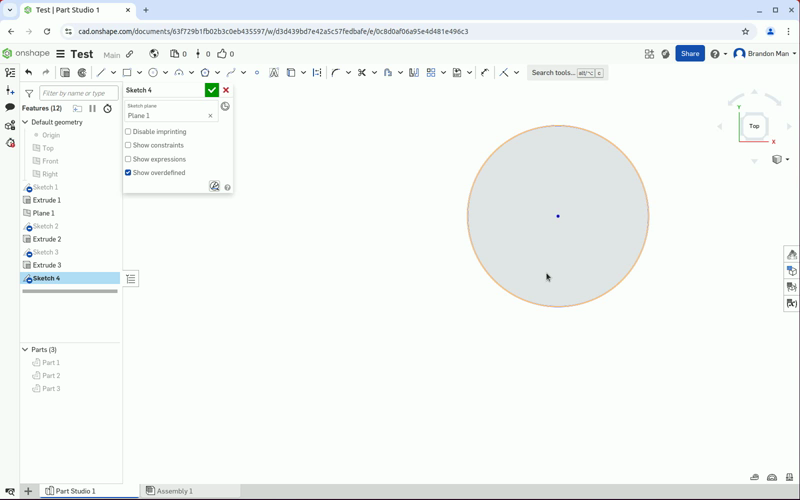
scroll(-6)
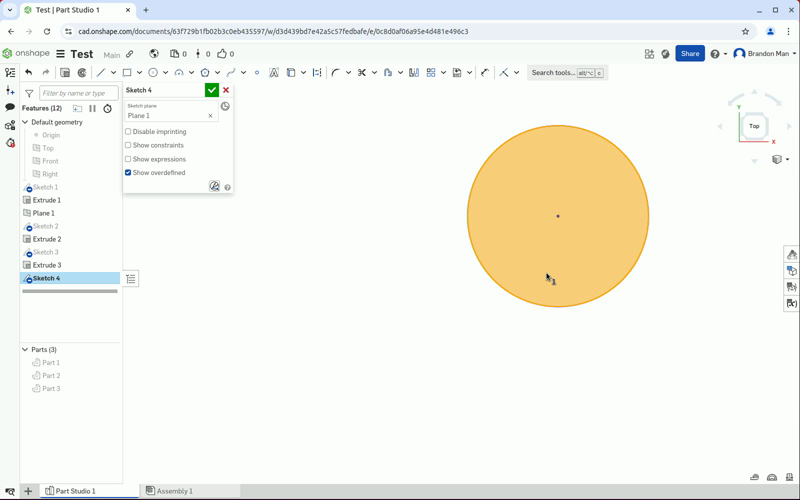
scroll(-6)
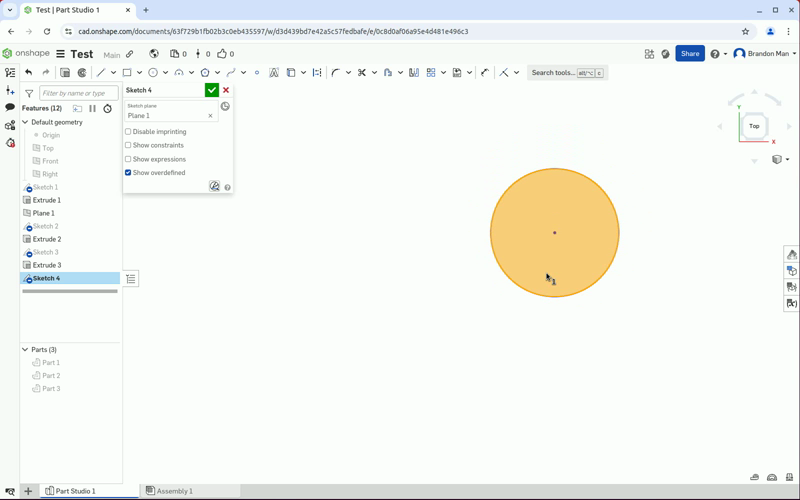
scroll(-6)
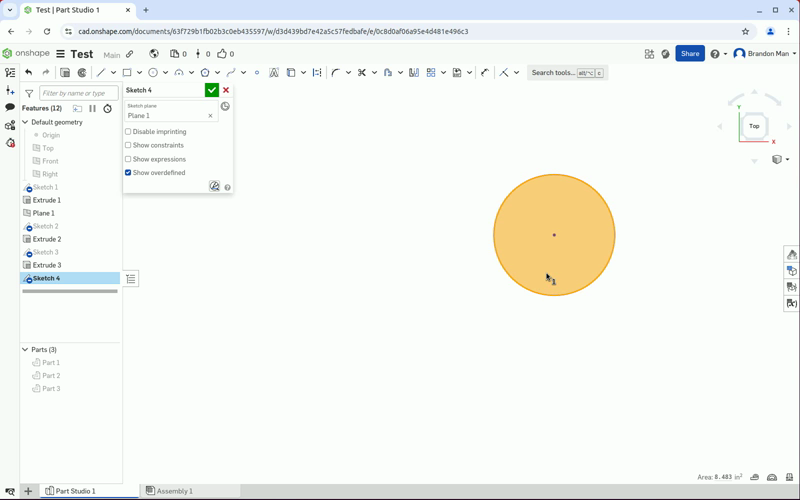
scroll(-6)
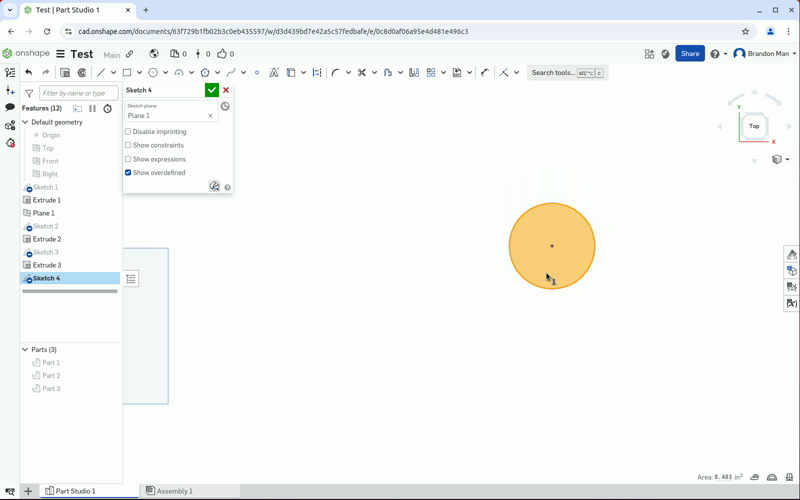
scroll(-6)
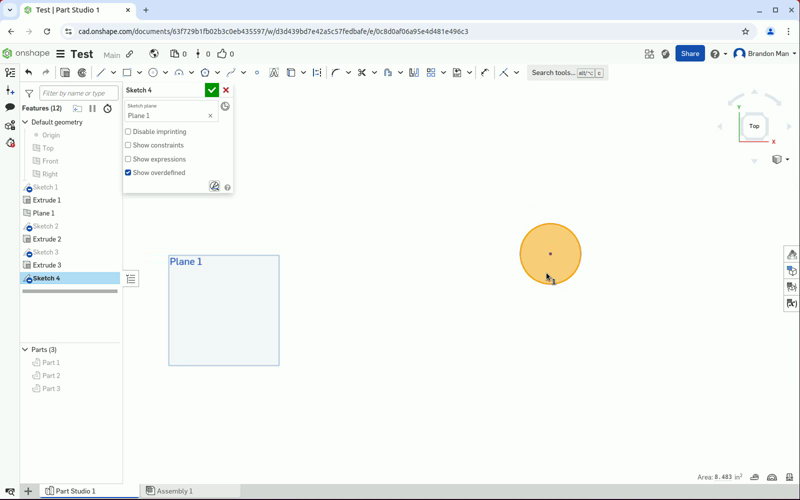
scroll(-6)
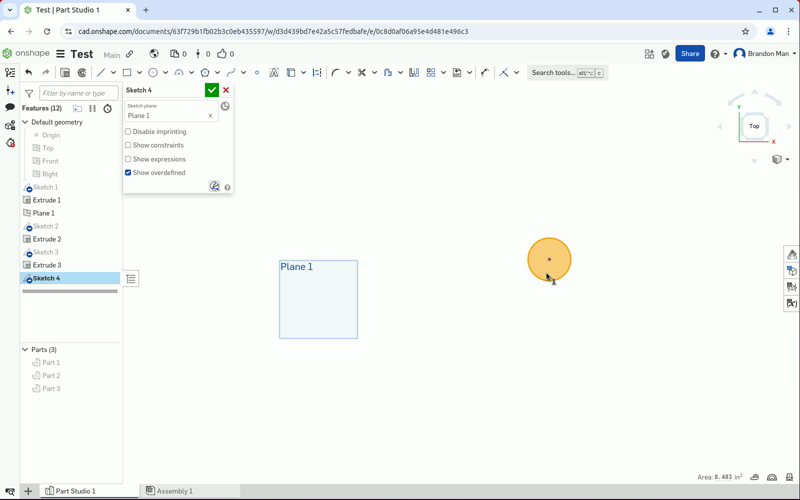
scroll(-6)
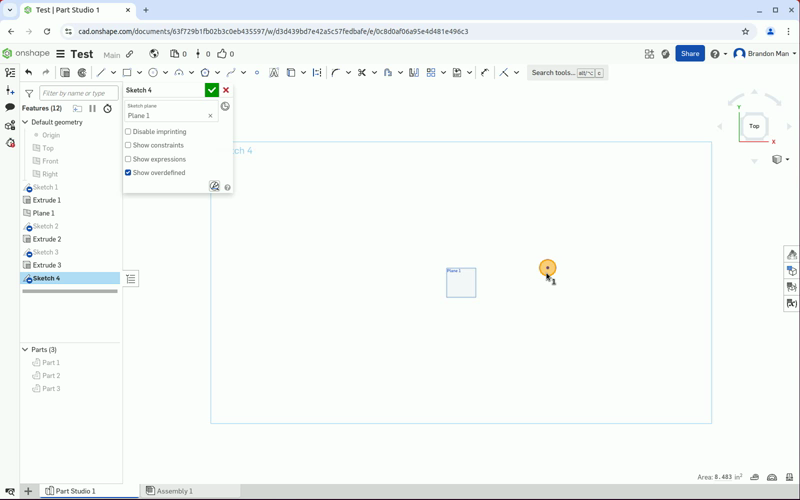
mouse_move(73, 352)
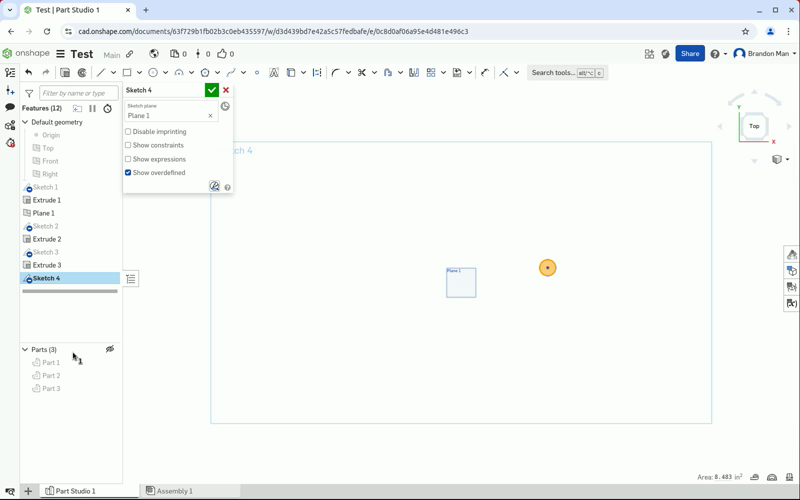
key(shift+y)
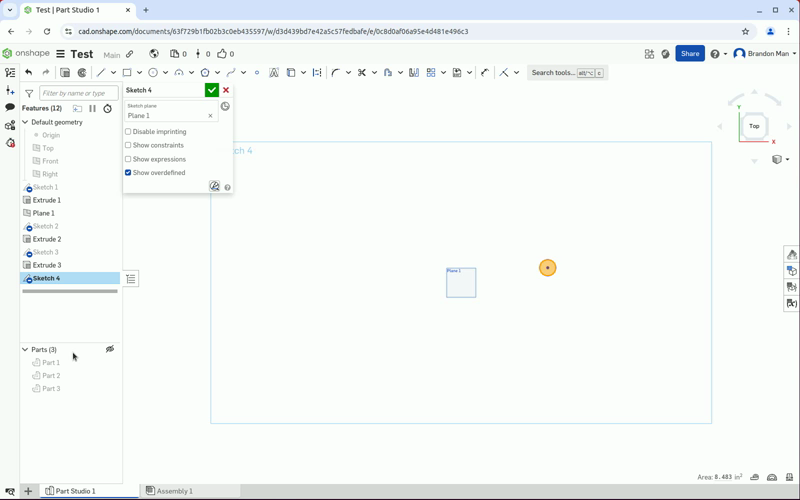
key(shift+e)
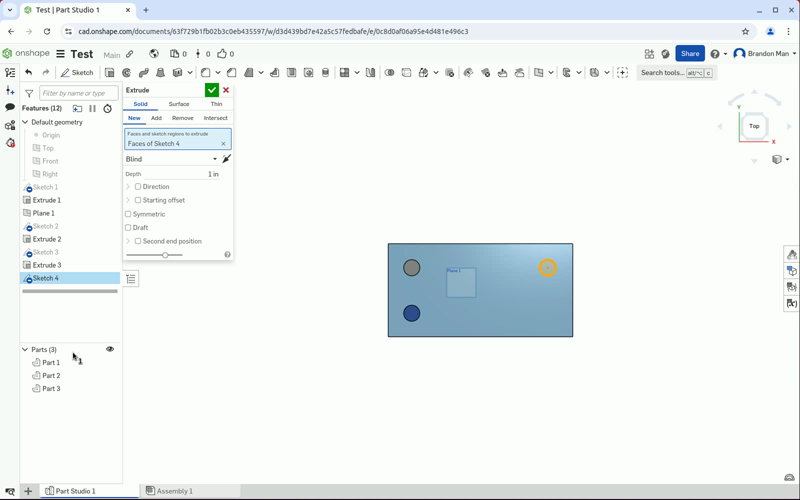
mouse_move(143, 106)
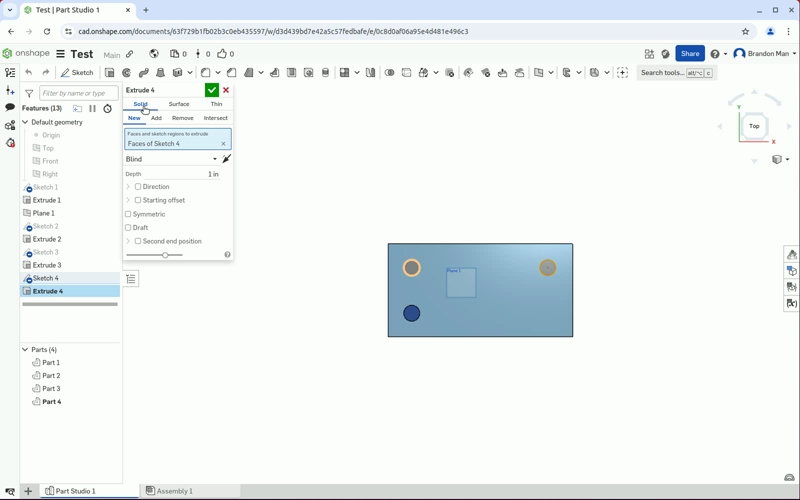
click(143, 106)
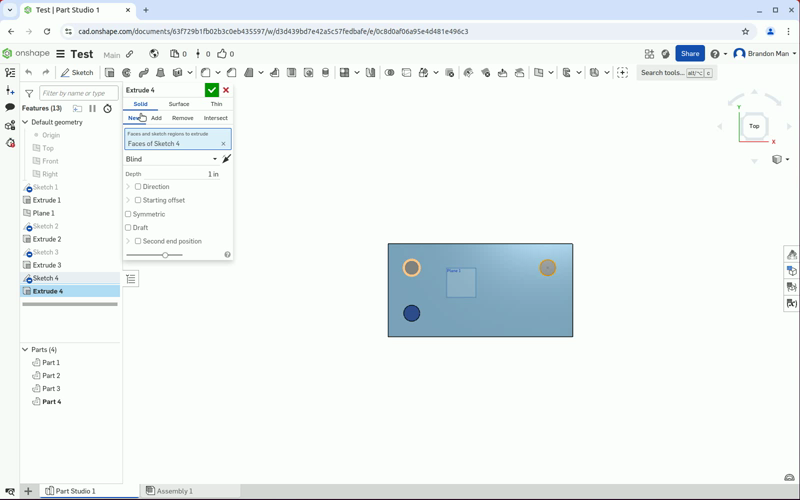
mouse_move(137, 120)
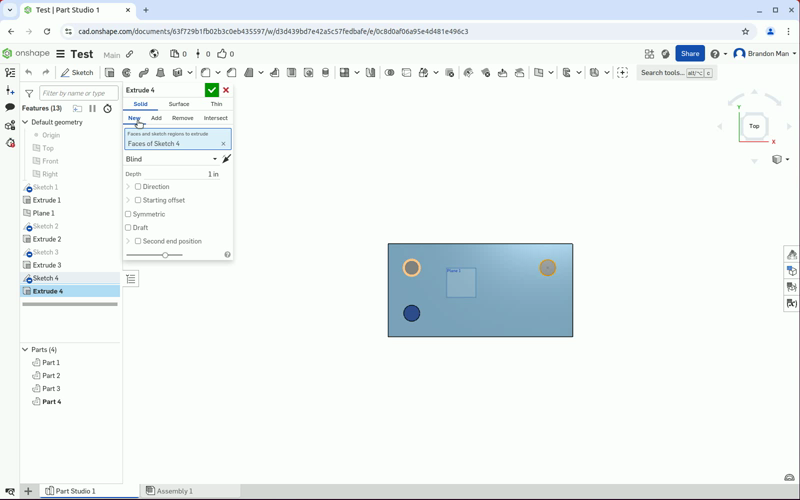
click(137, 120)
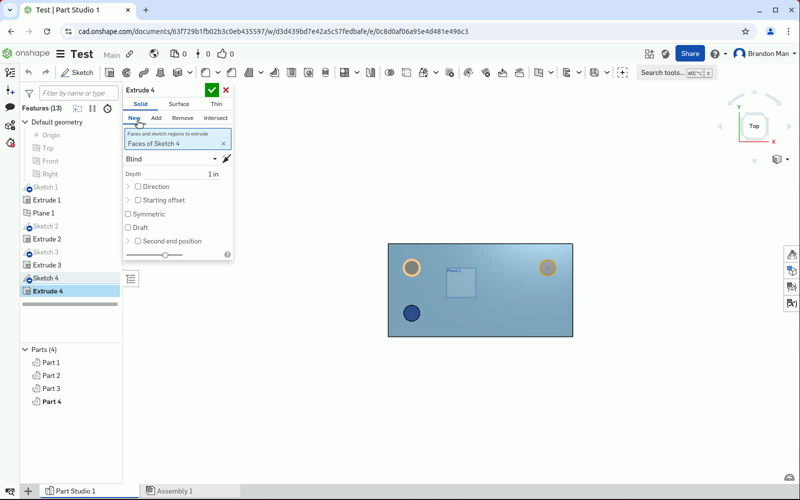
key(tab, 4)
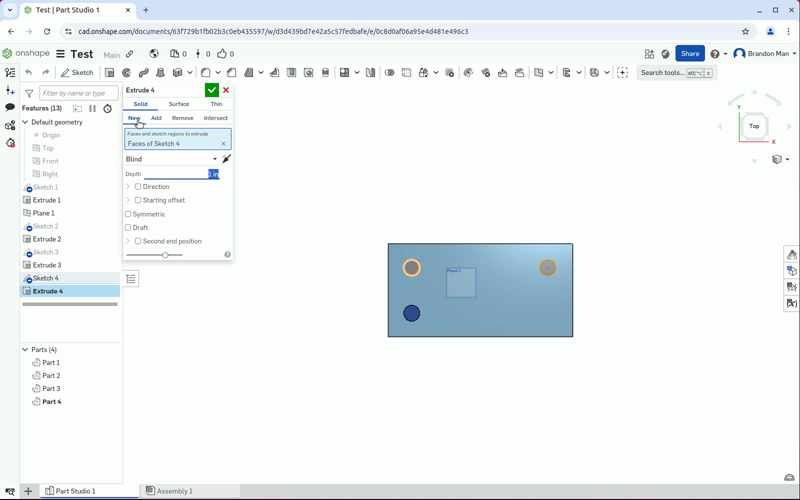
text(12.758)
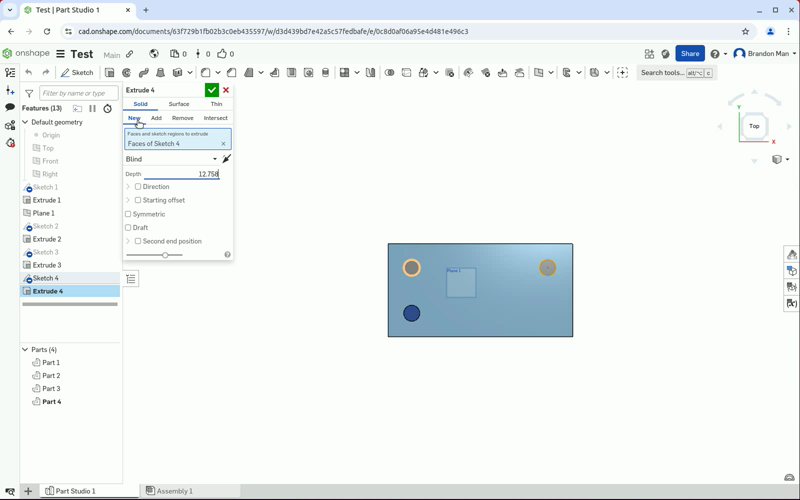
key(enter)
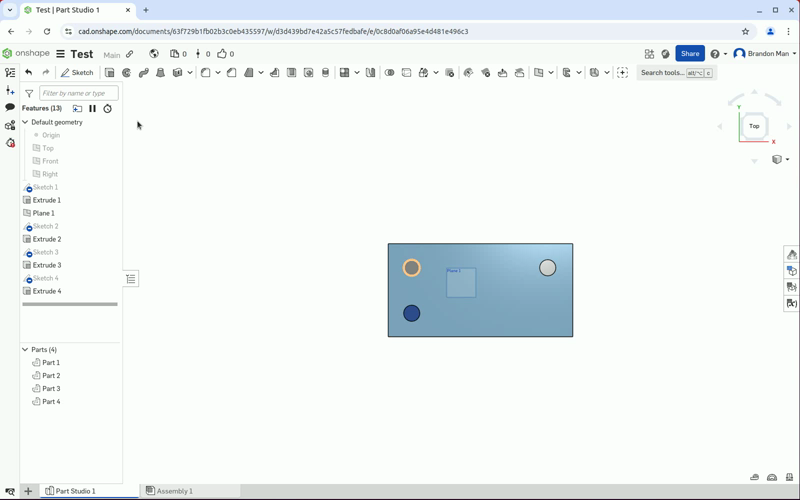
key(shift+h)
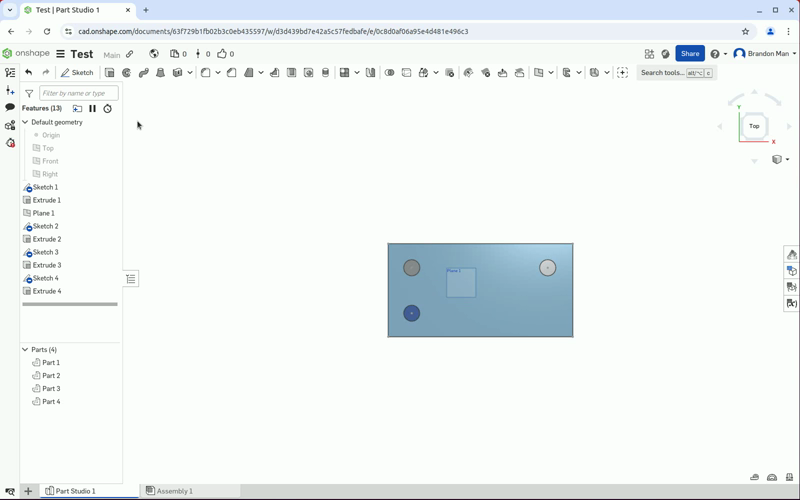
key(shift+h)
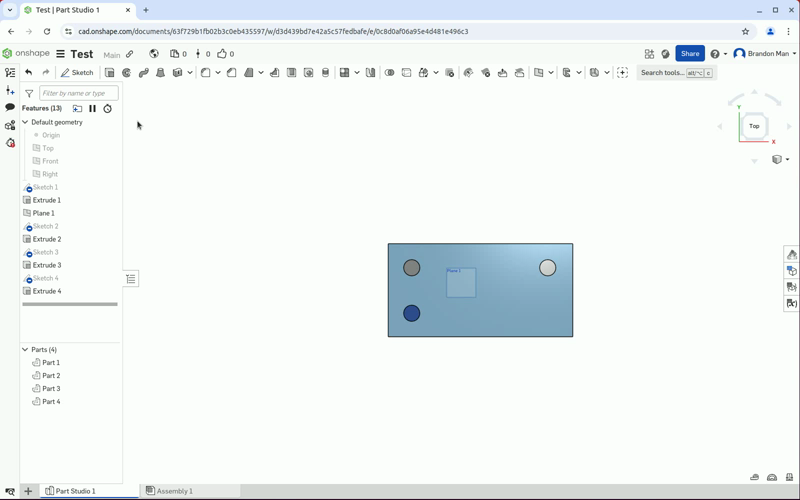
mouse_move(73, 189)
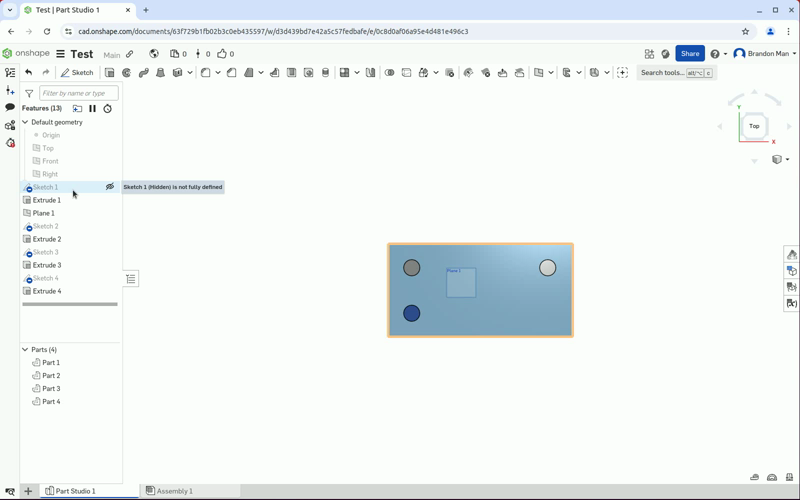
click(73, 189)
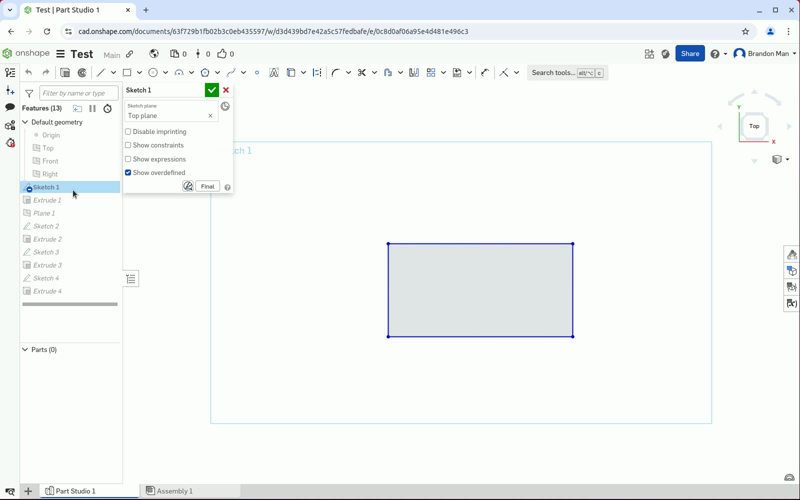
mouse_move(229, 92)
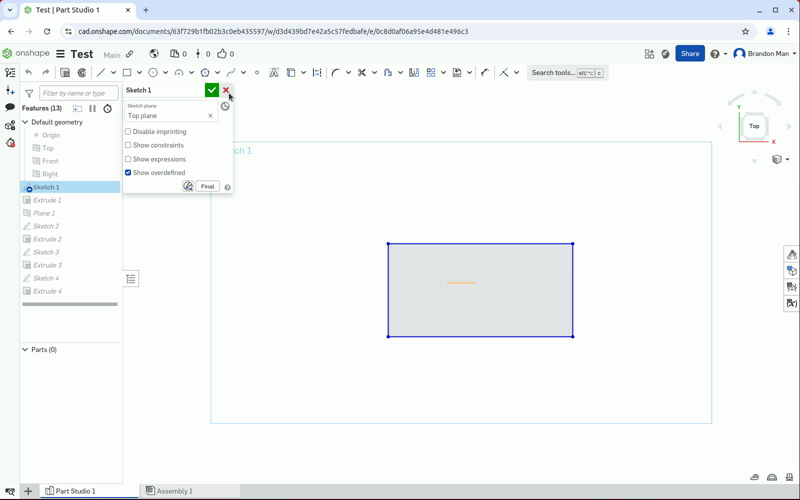
click(229, 92)
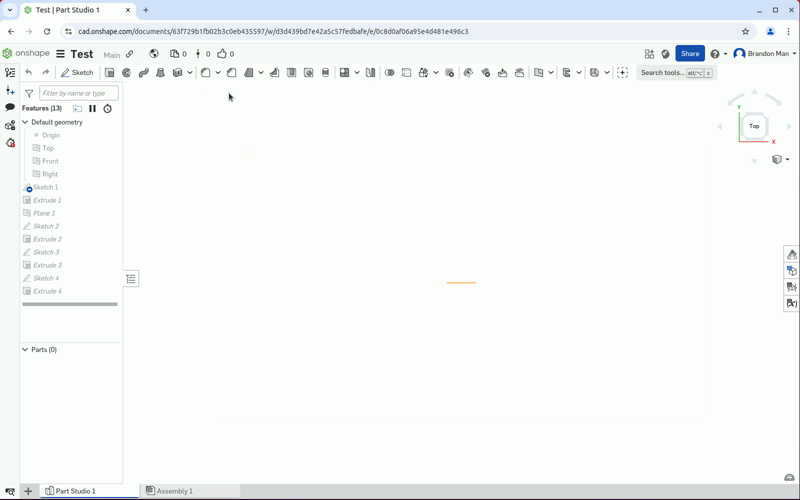
key(shift+s)
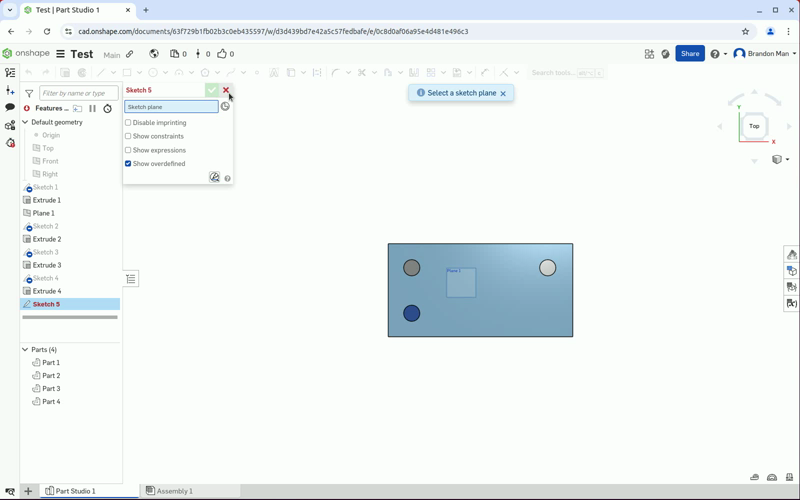
mouse_move(73, 215)
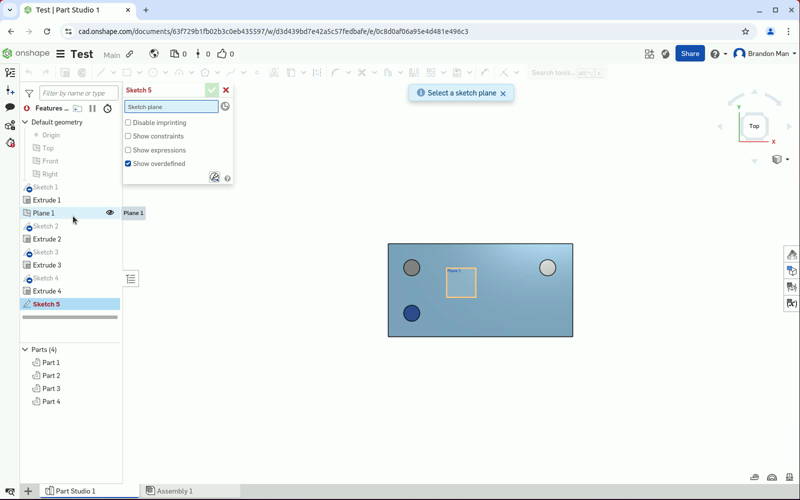
click(73, 215)
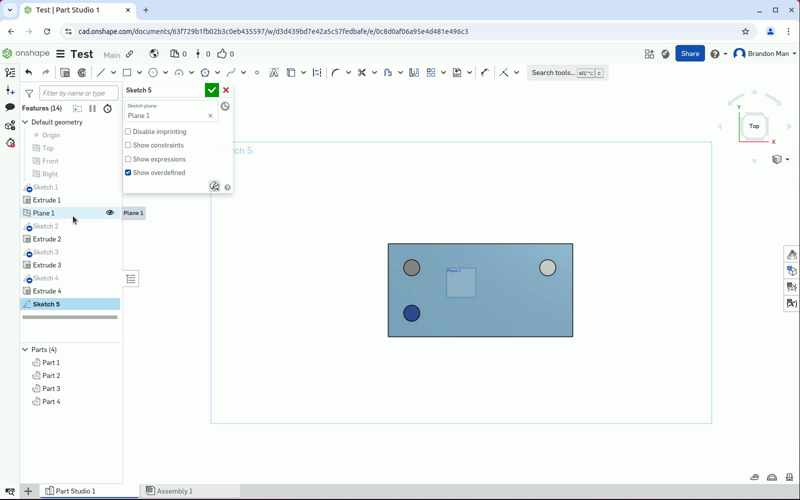
mouse_move(73, 352)
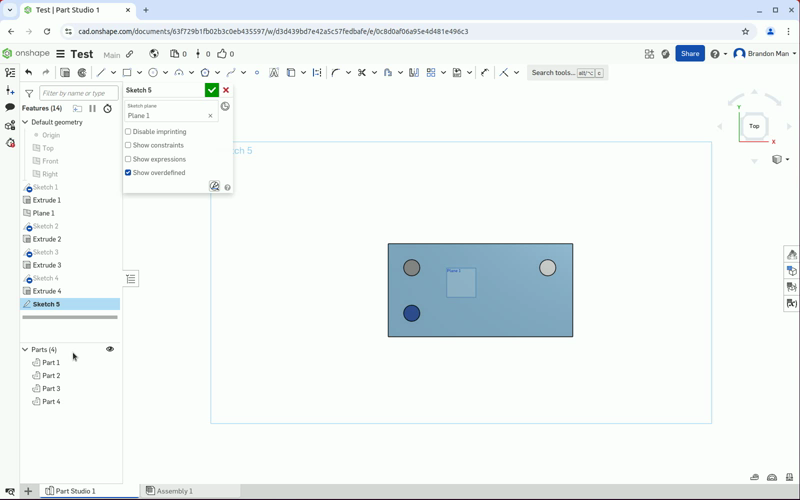
key(y)
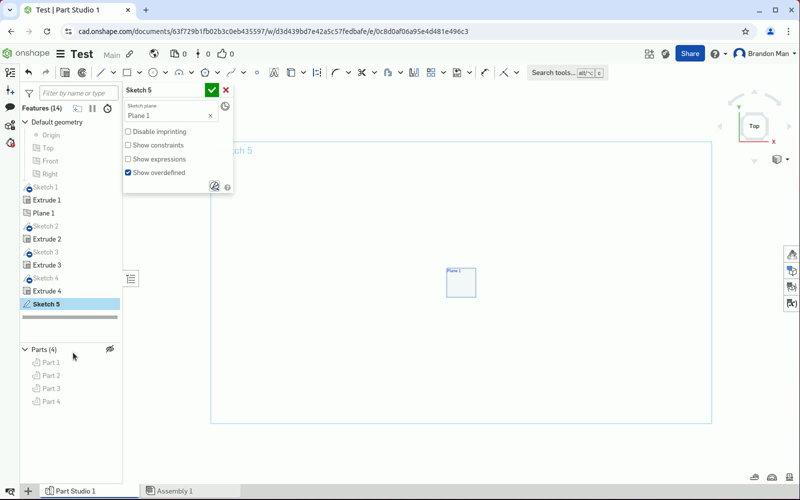
key(c)
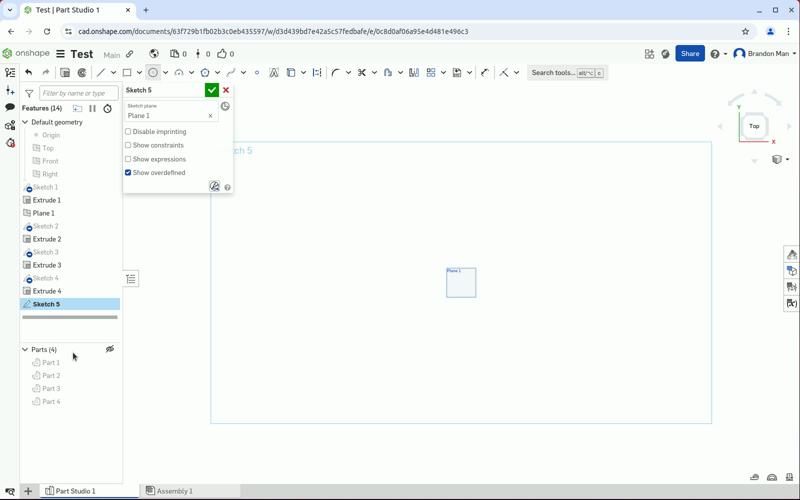
key_down(shift)
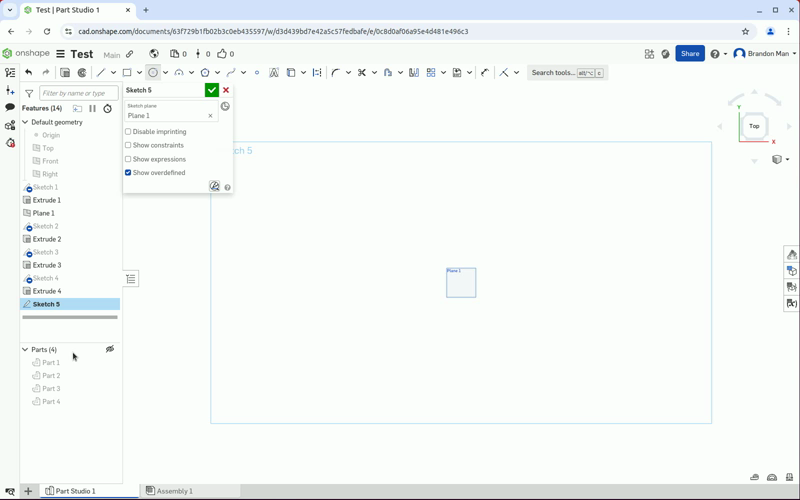
mouse_move(547, 313)
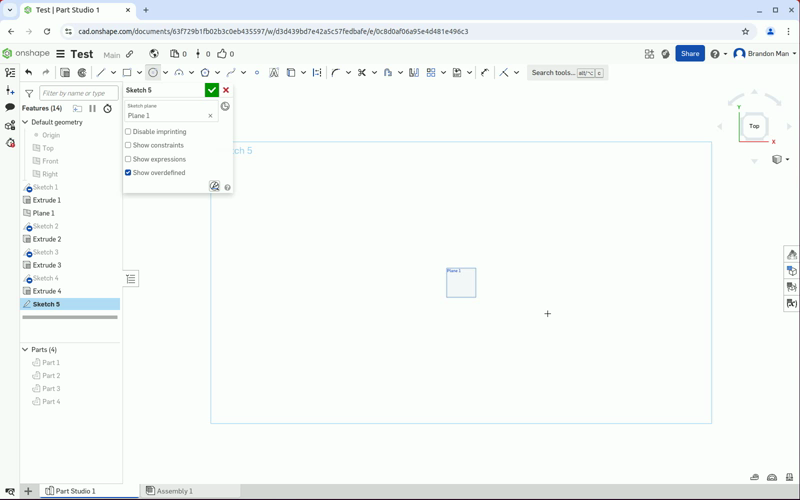
click(547, 313)
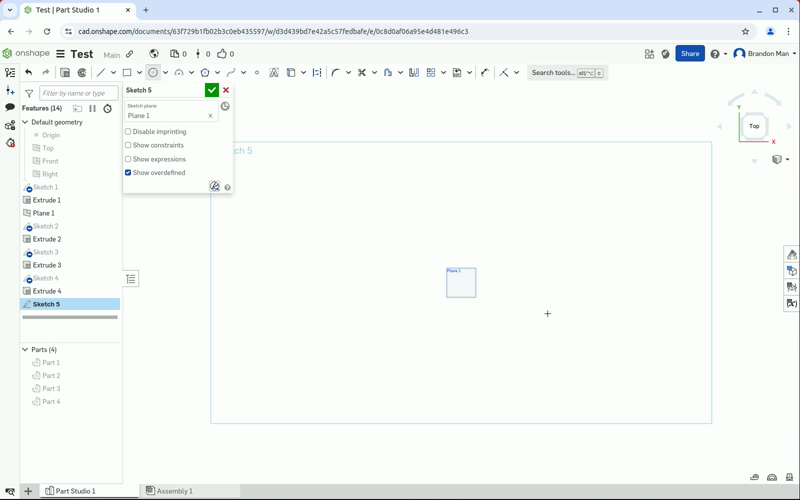
key_up(shift)
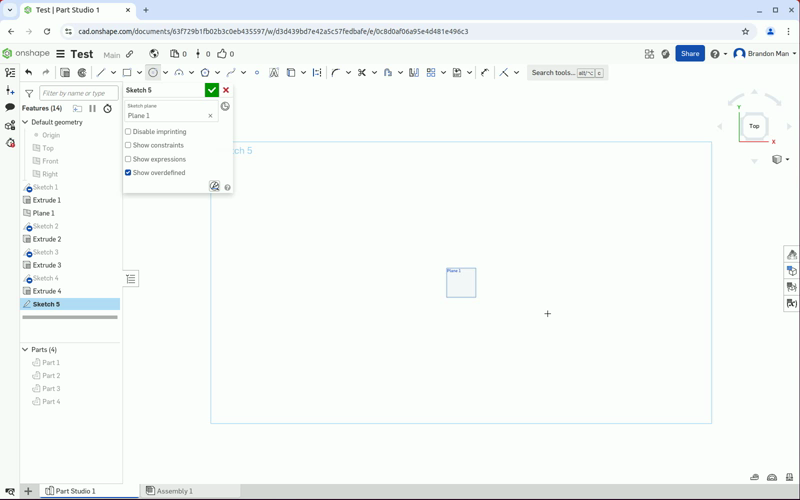
mouse_move(555, 313)
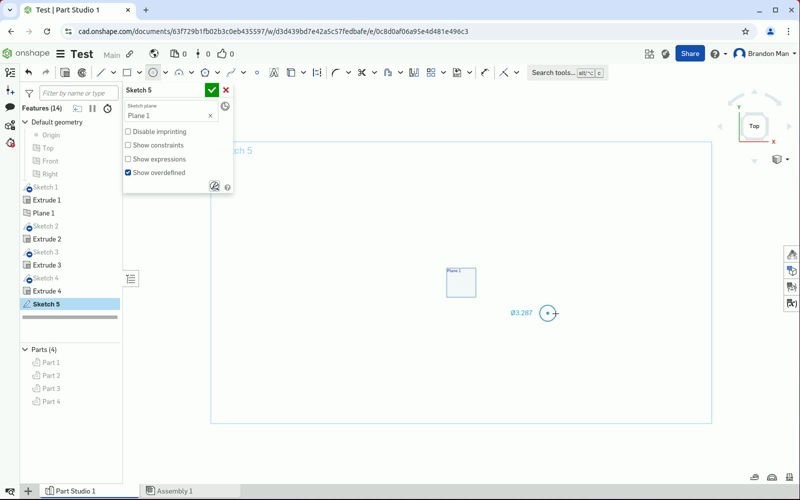
click(555, 313)
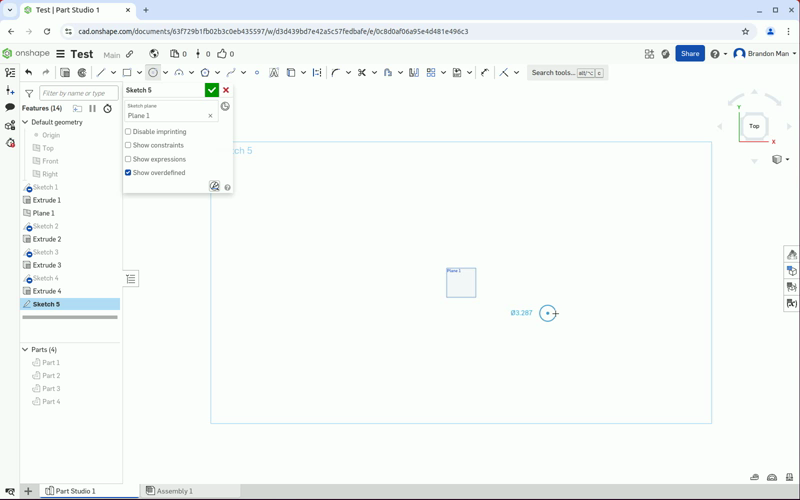
key(esc)
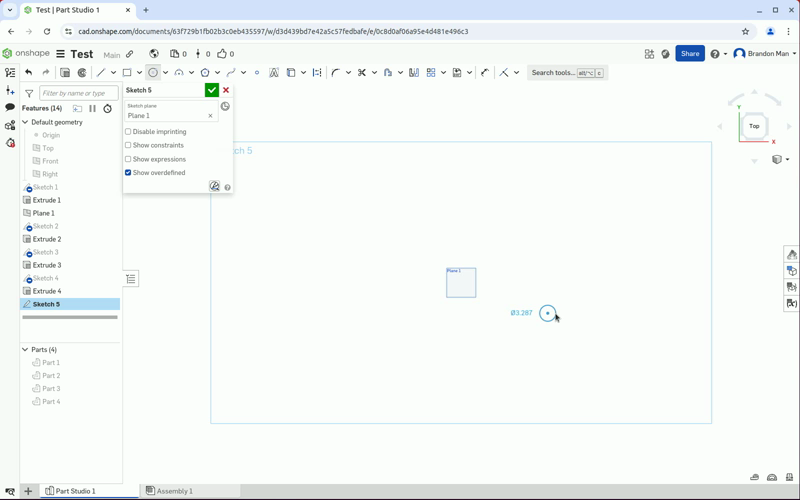
mouse_move(544, 318)
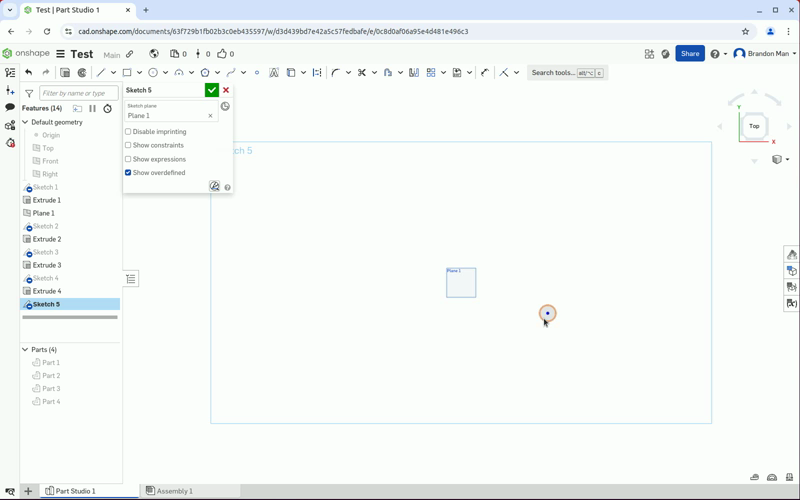
scroll(6)
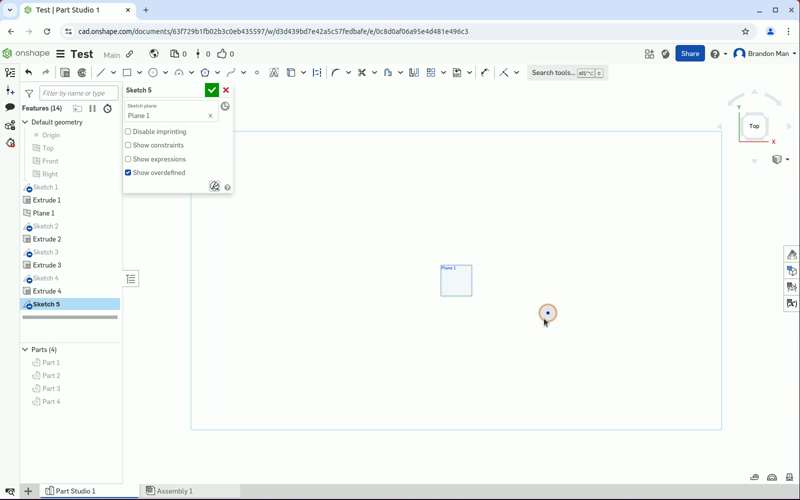
scroll(6)
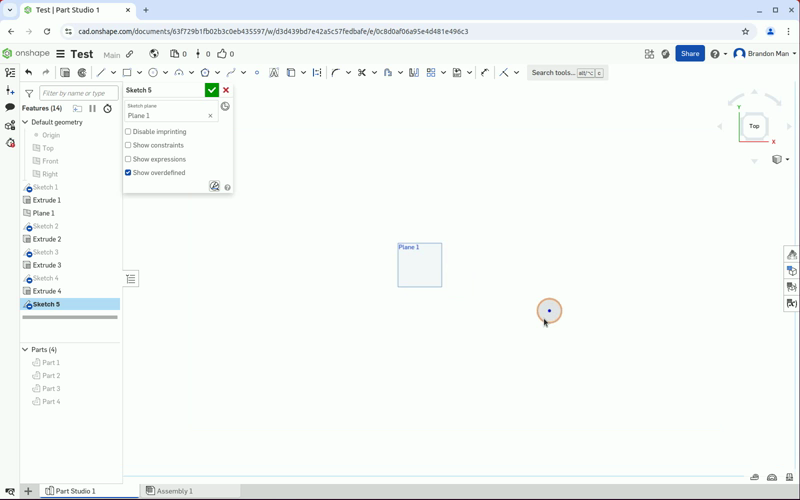
scroll(6)
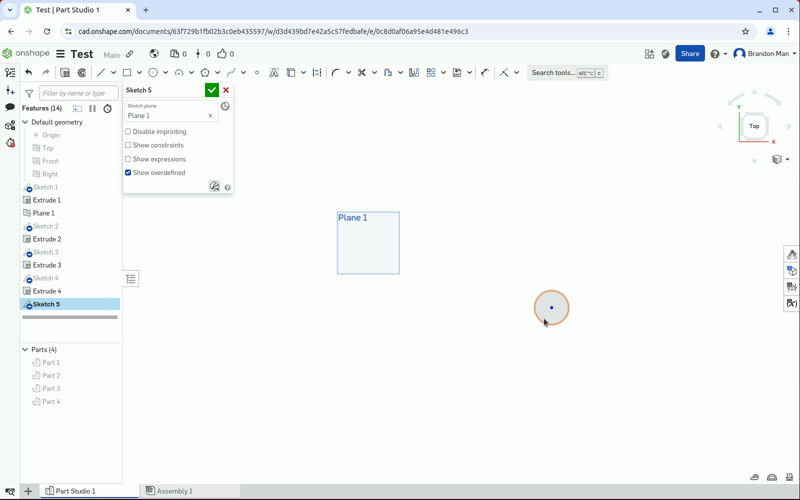
scroll(6)
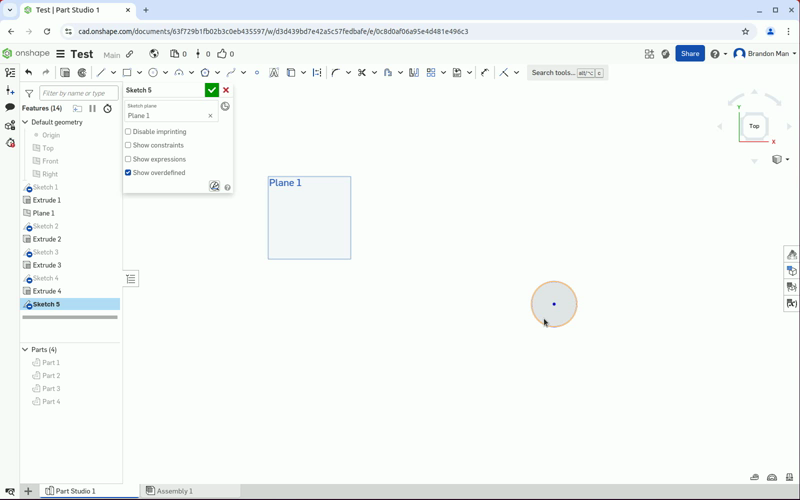
scroll(6)
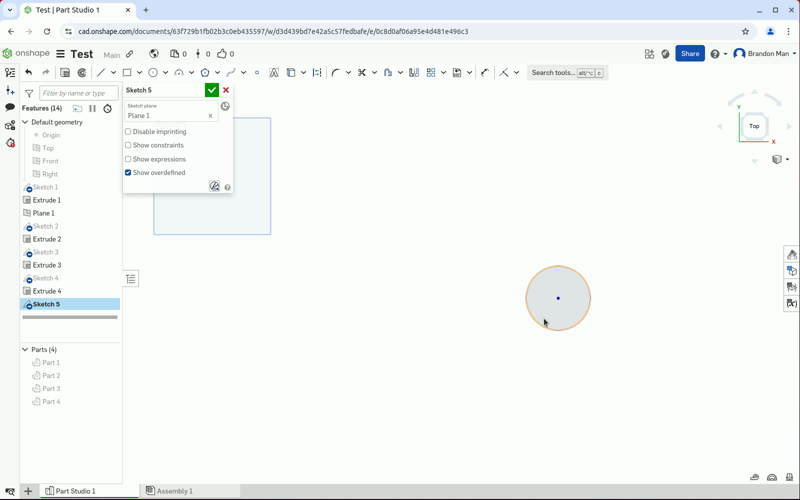
scroll(6)
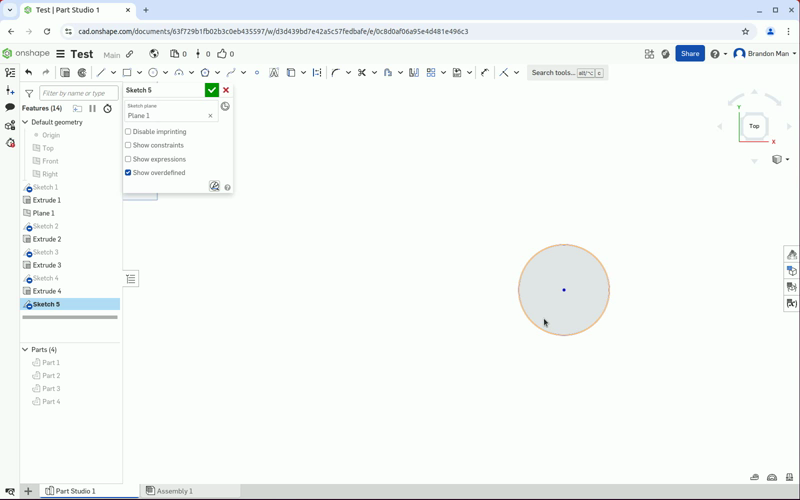
scroll(6)
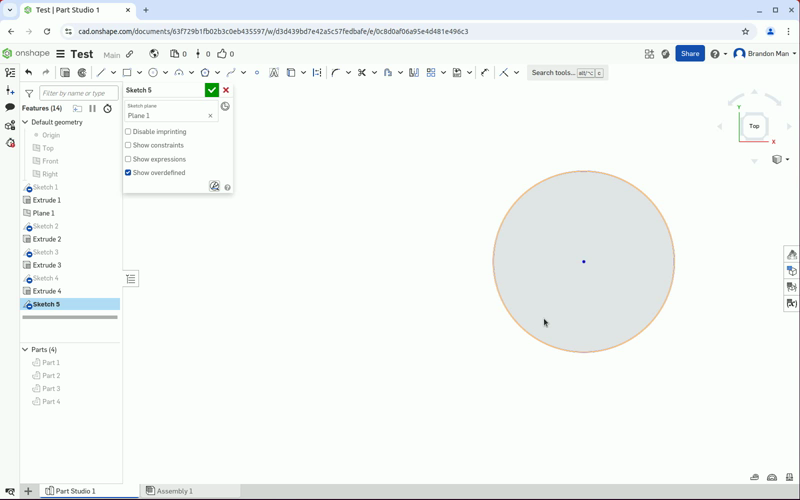
click(544, 318)
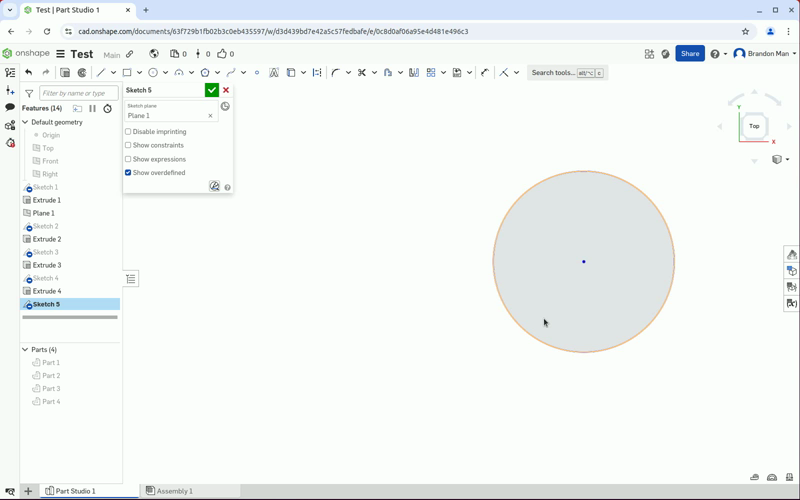
scroll(-6)
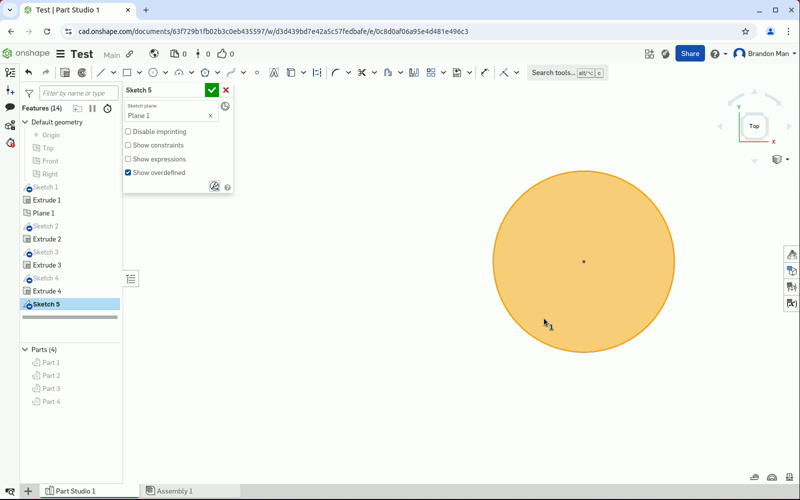
scroll(-6)
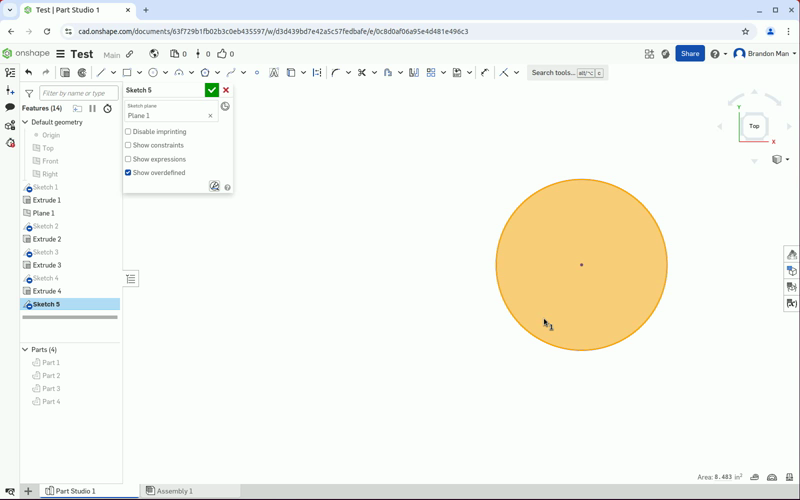
scroll(-6)
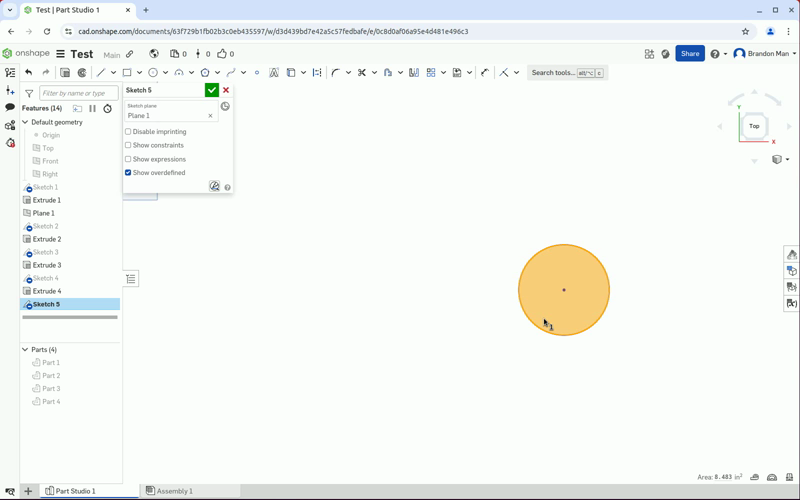
scroll(-6)
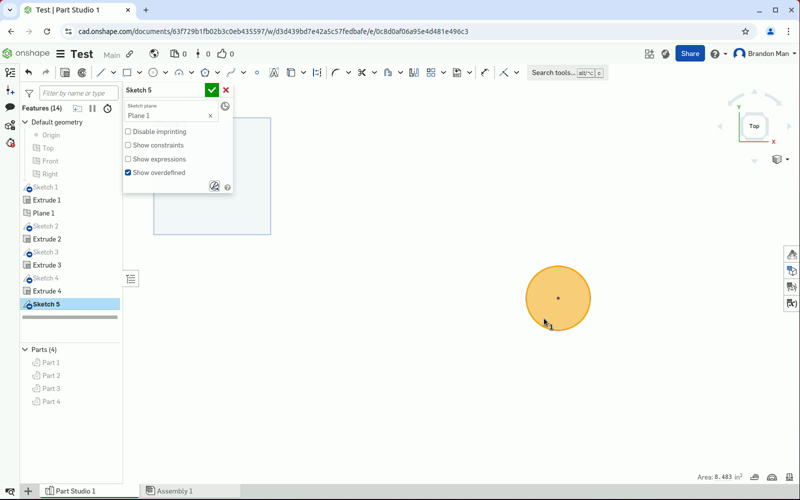
scroll(-6)
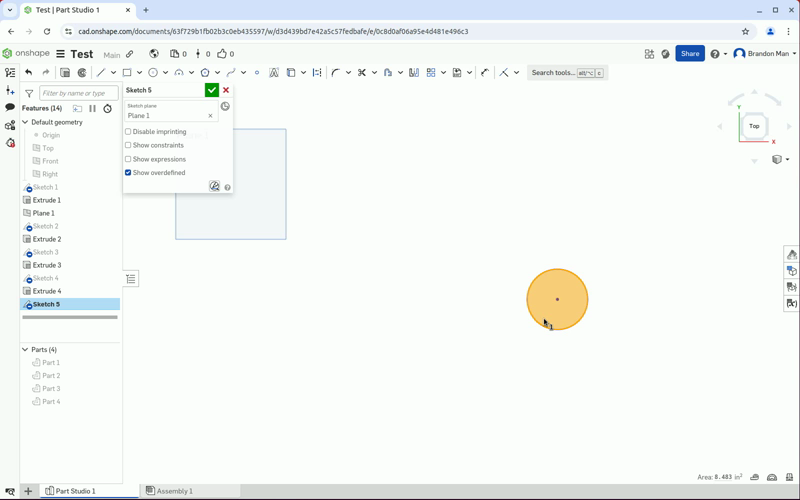
scroll(-6)
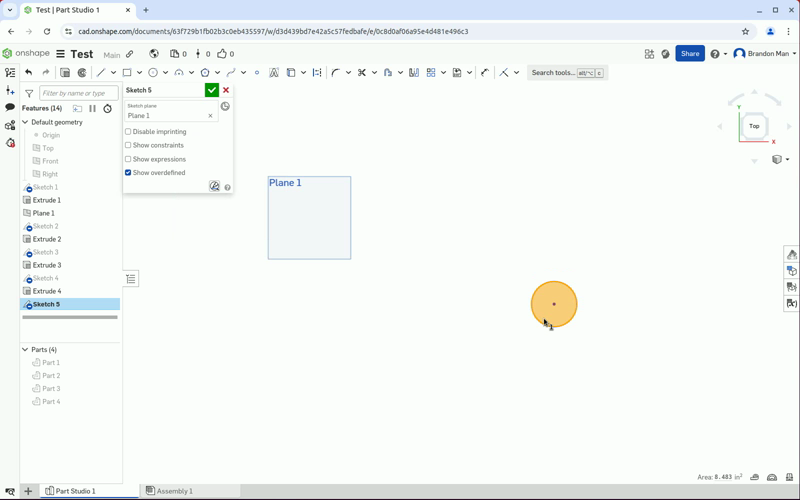
scroll(-6)
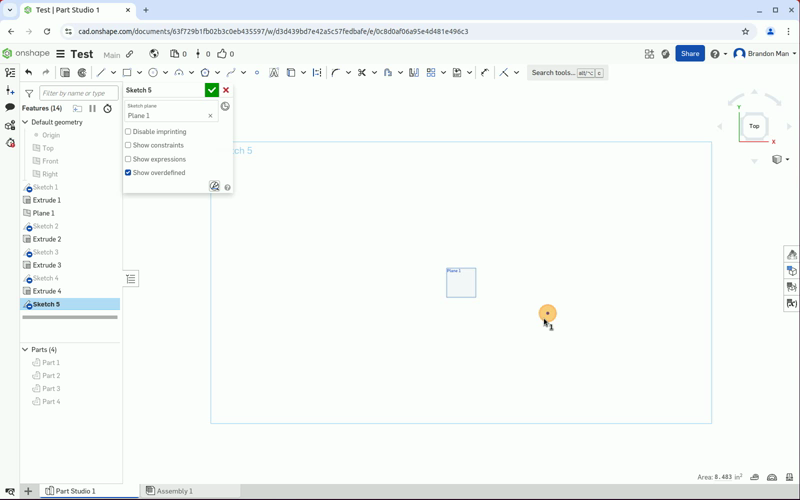
mouse_move(73, 352)
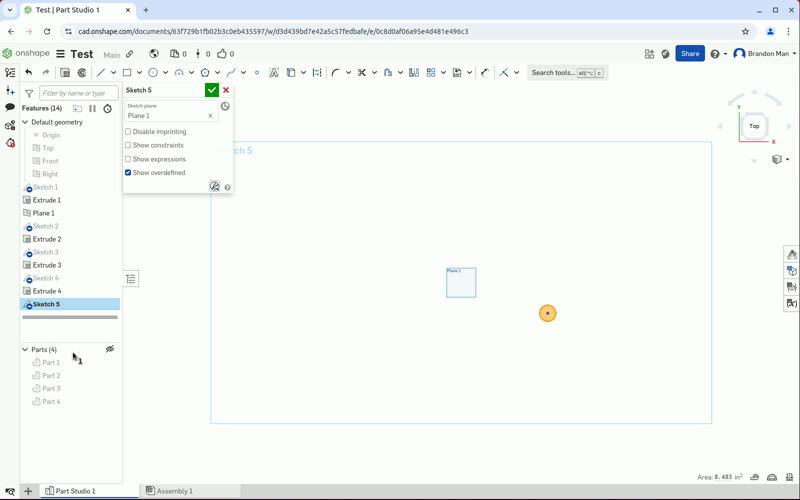
key(shift+y)
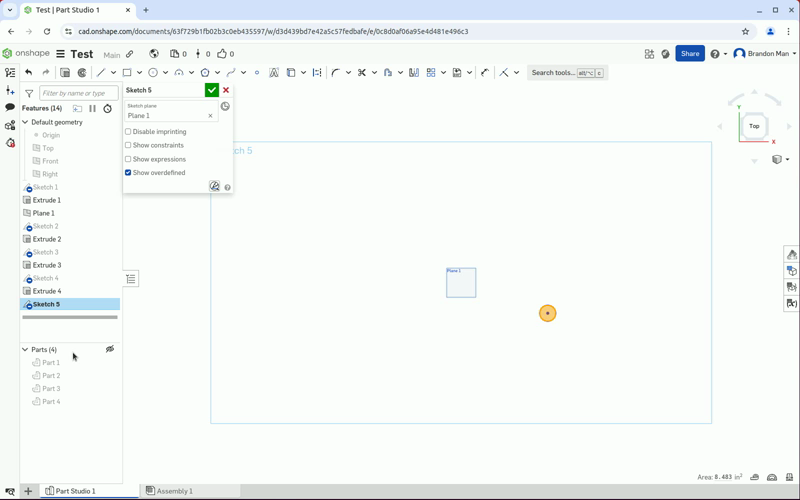
key(shift+e)
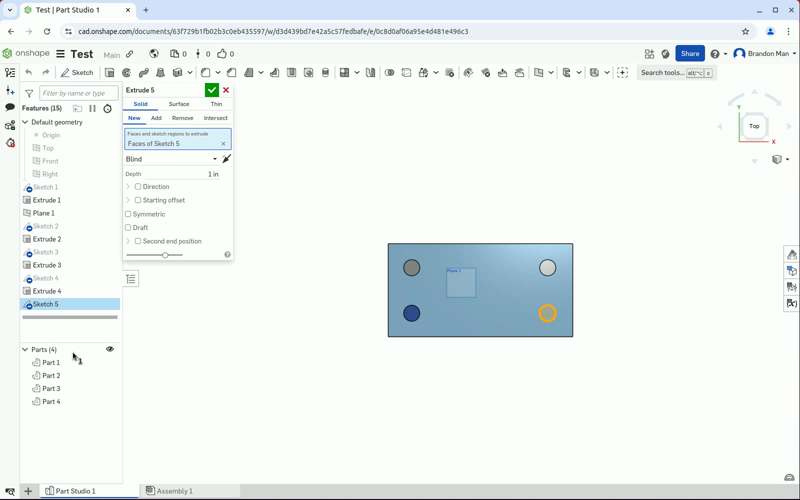
mouse_move(143, 106)
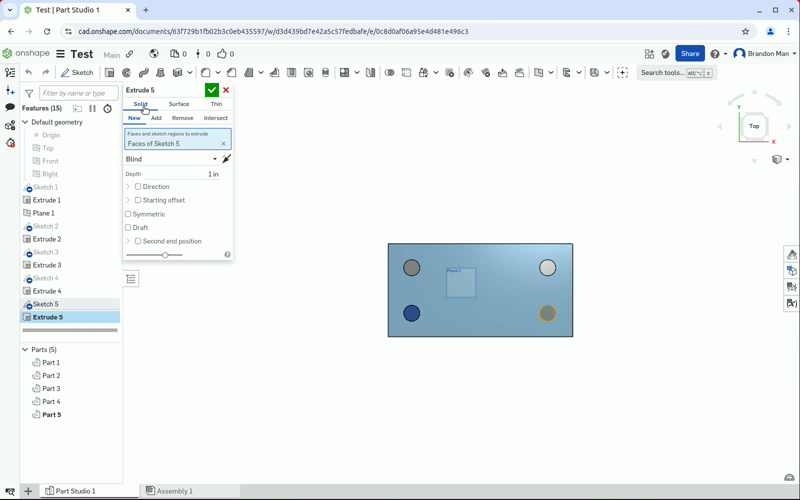
click(143, 106)
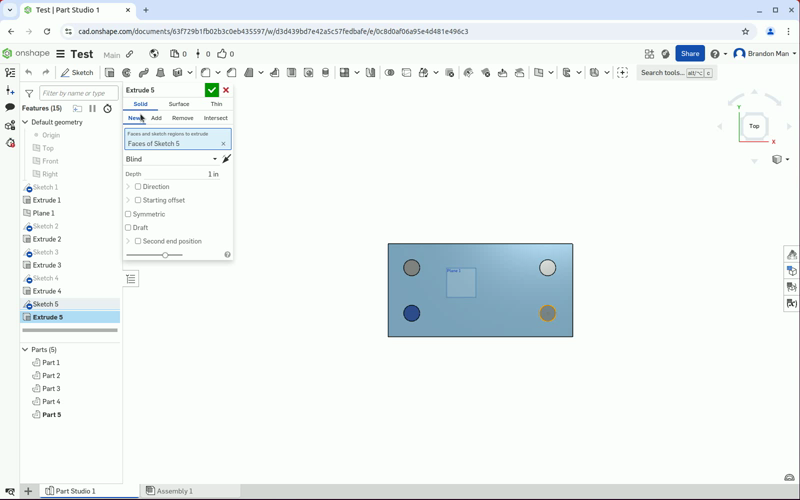
mouse_move(137, 120)
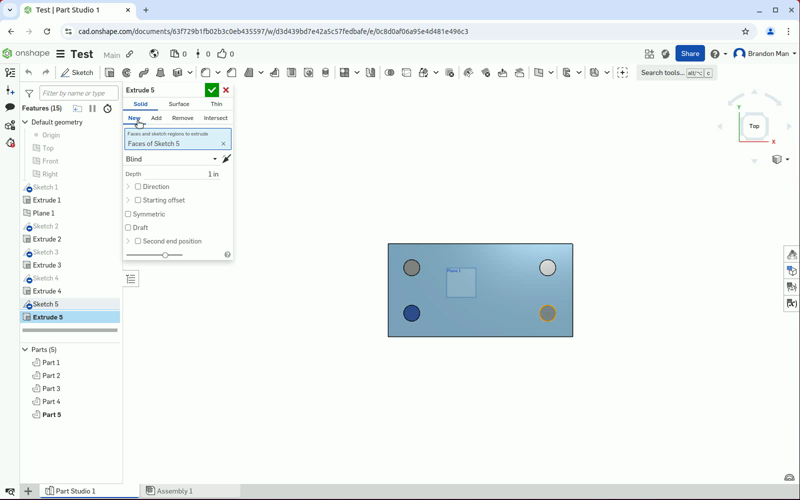
click(137, 120)
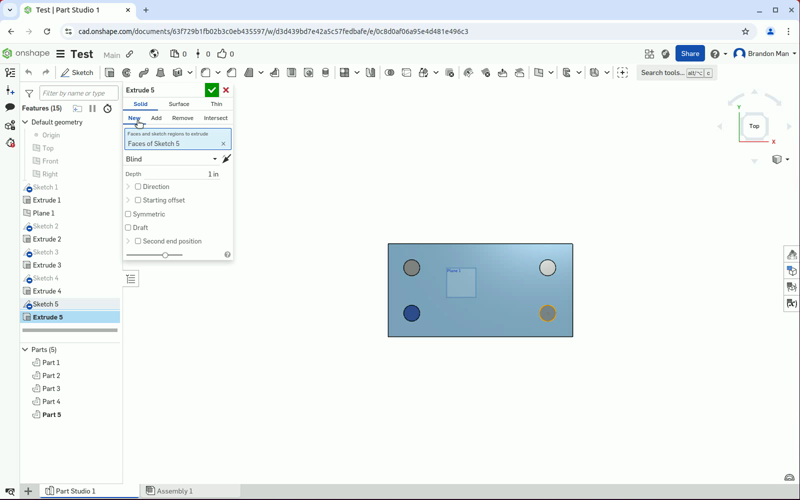
key(tab, 4)
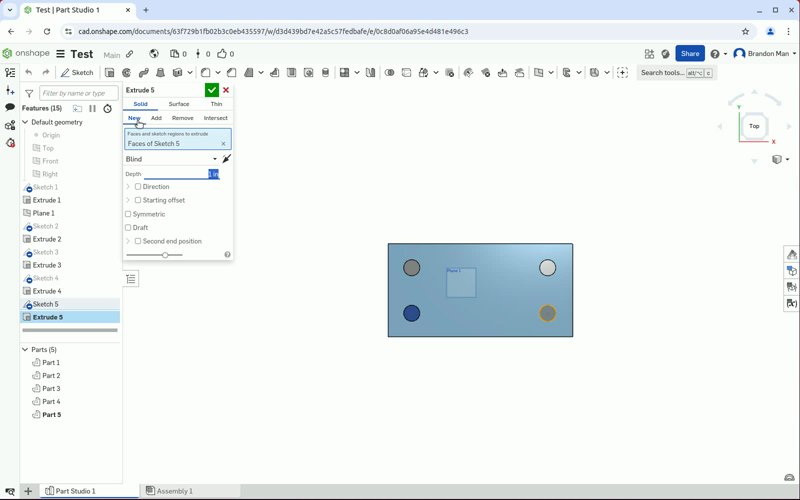
text(12.758)
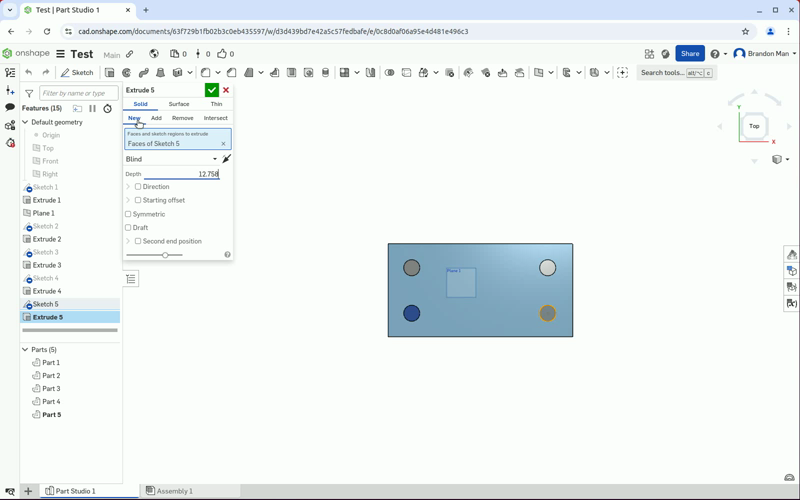
key(enter)
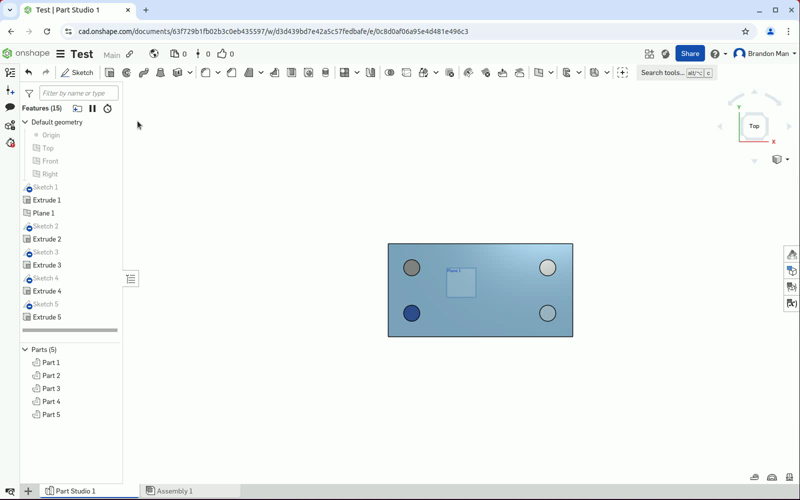
key(shift+h)
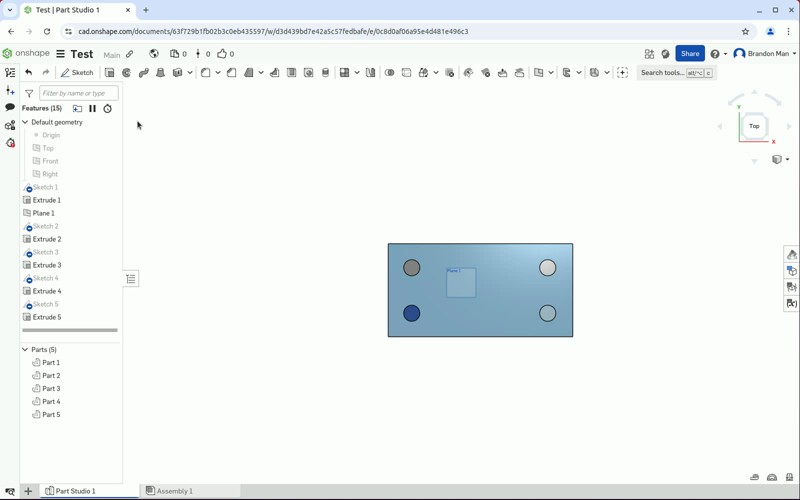
key(shift+h)
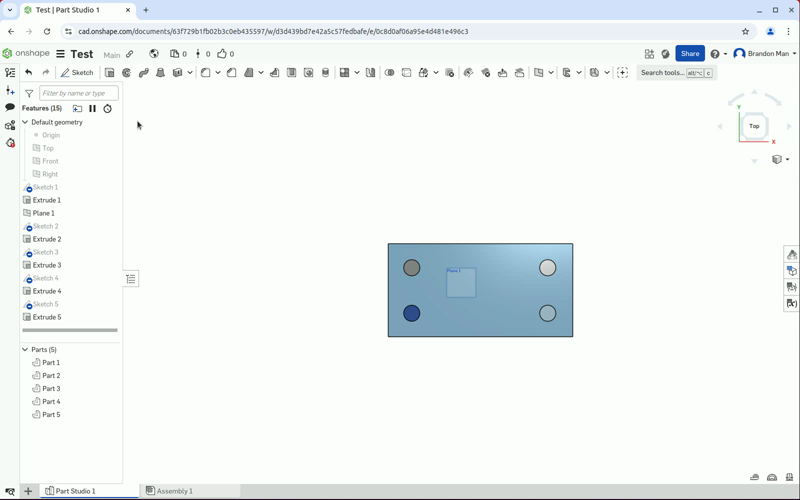
mouse_move(73, 189)
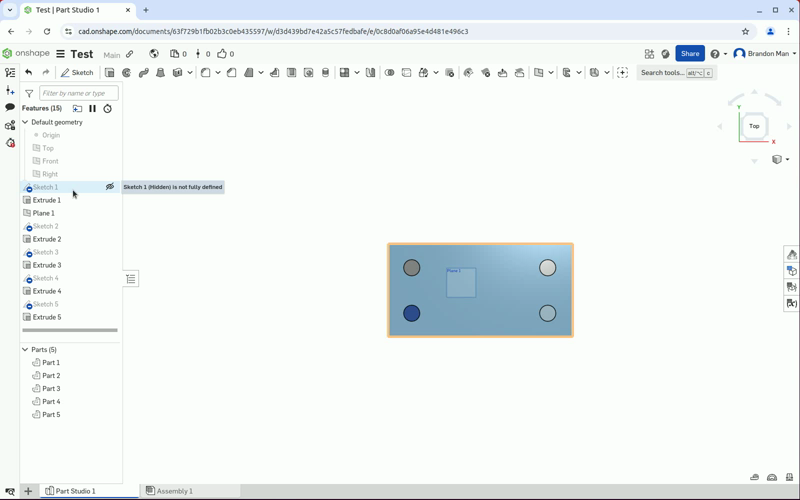
click(73, 189)
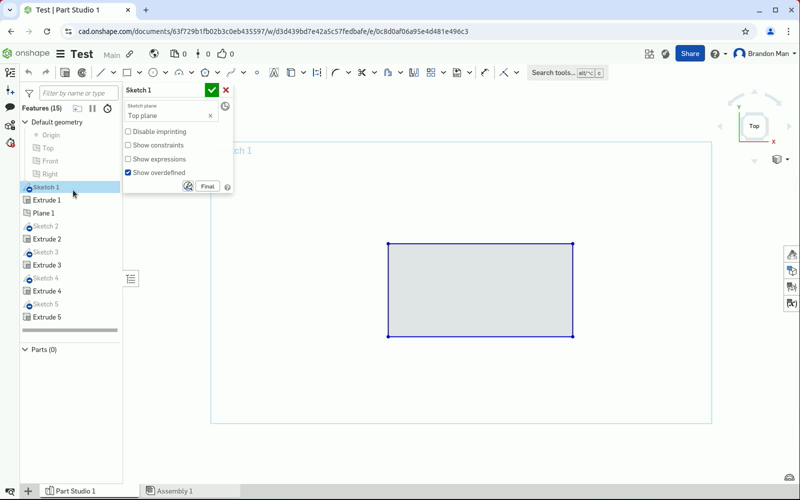
mouse_move(229, 92)
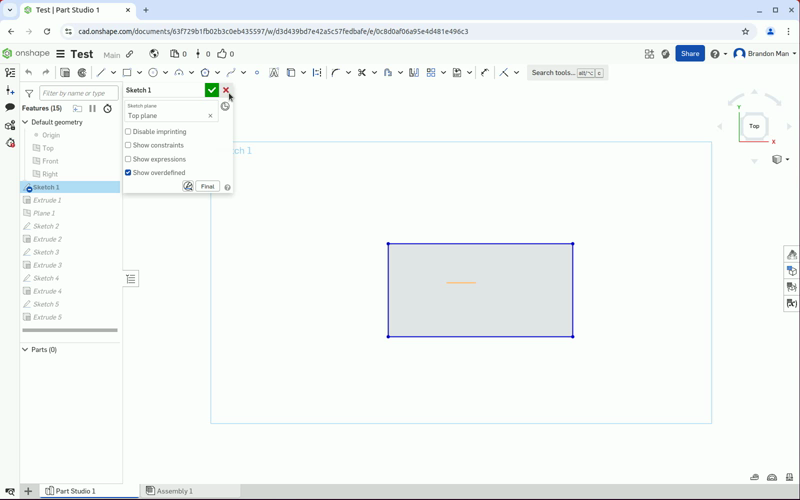
click(229, 92)
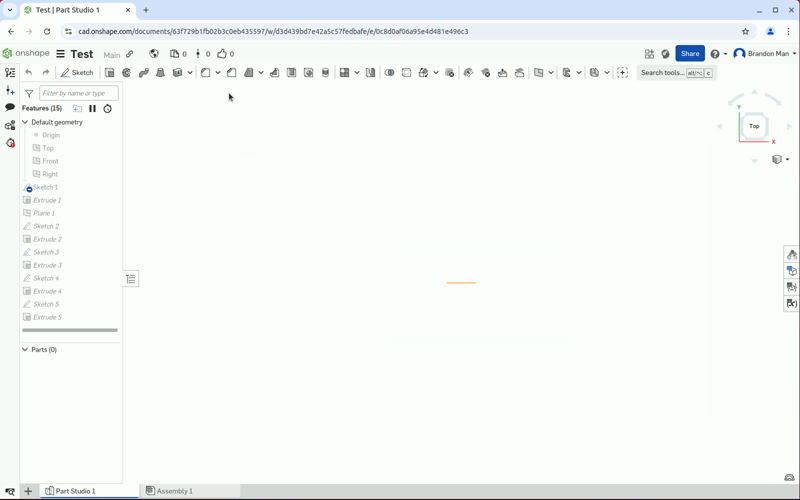
key(shift+s)
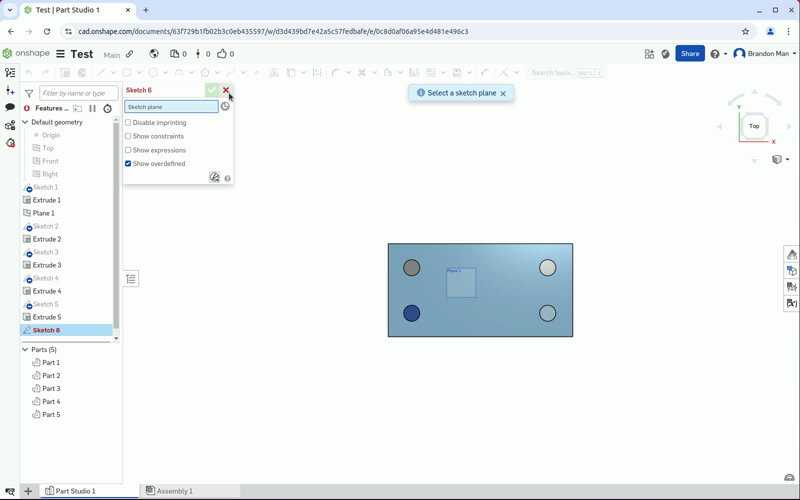
mouse_move(69, 215)
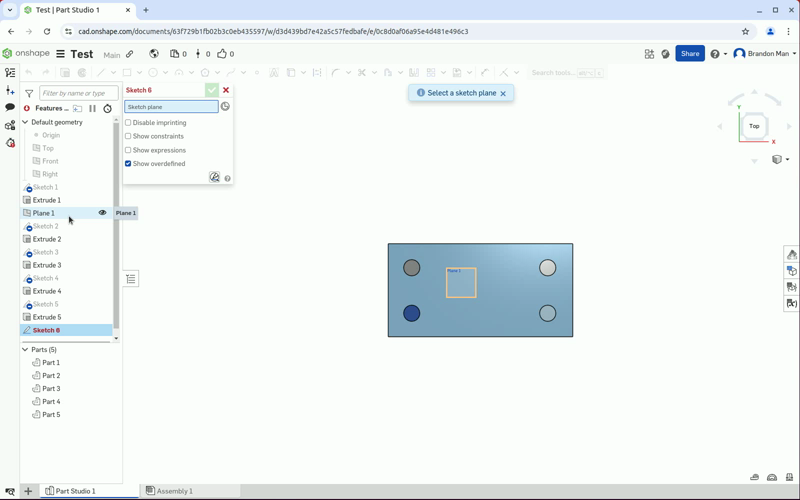
click(69, 215)
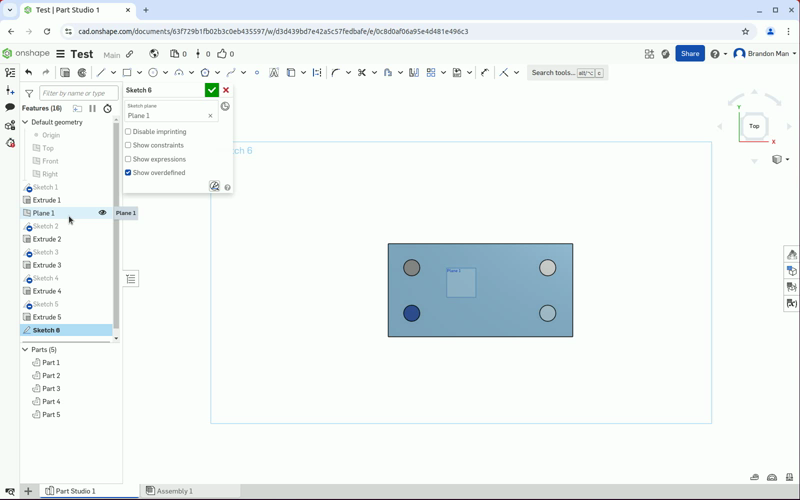
mouse_move(73, 352)
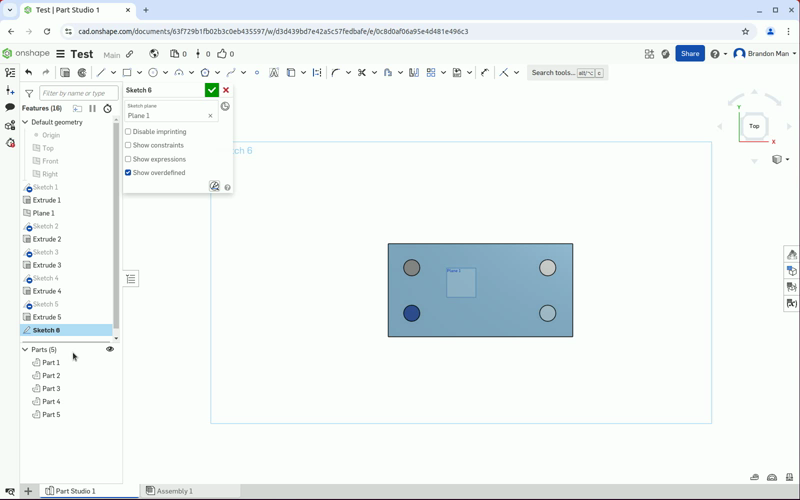
key(y)
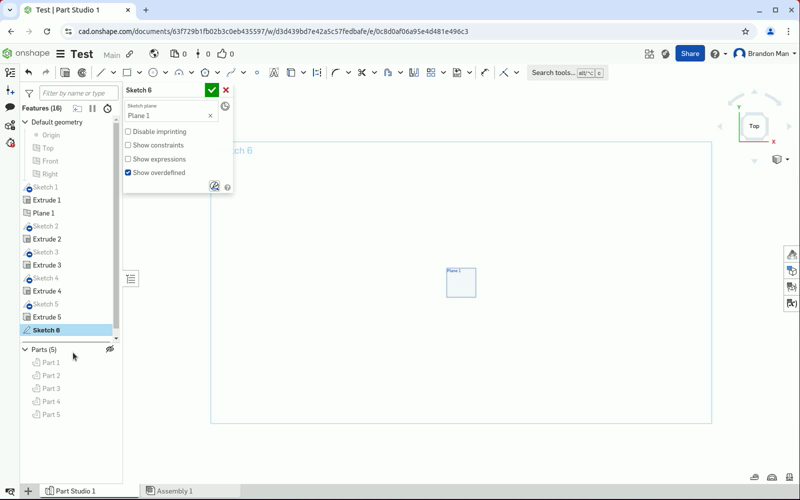
key(c)
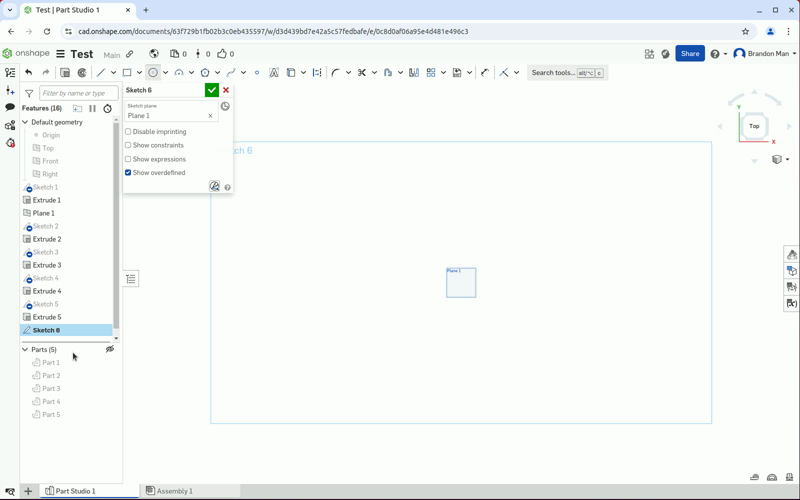
key_down(shift)
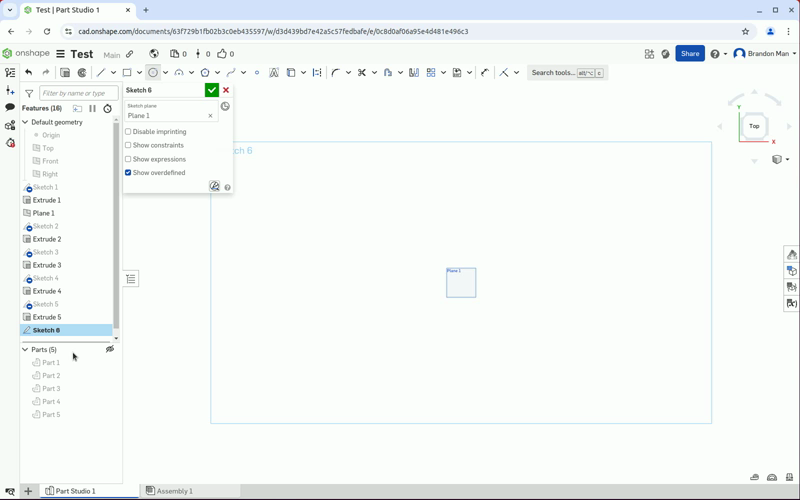
mouse_move(412, 267)
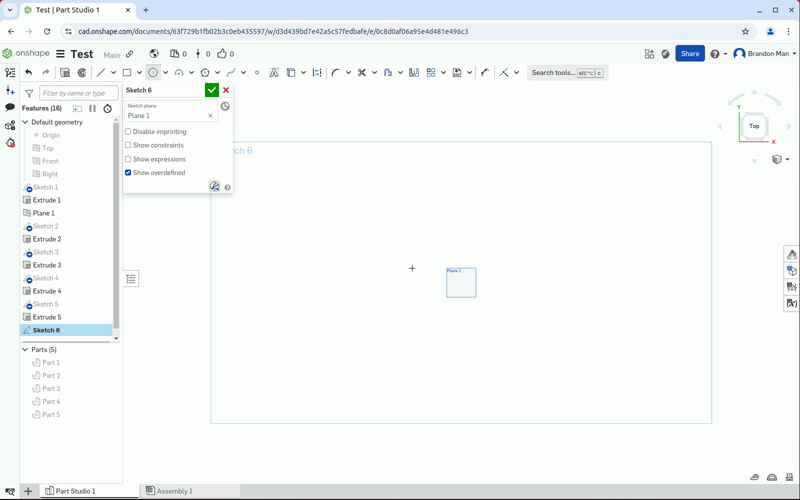
click(412, 267)
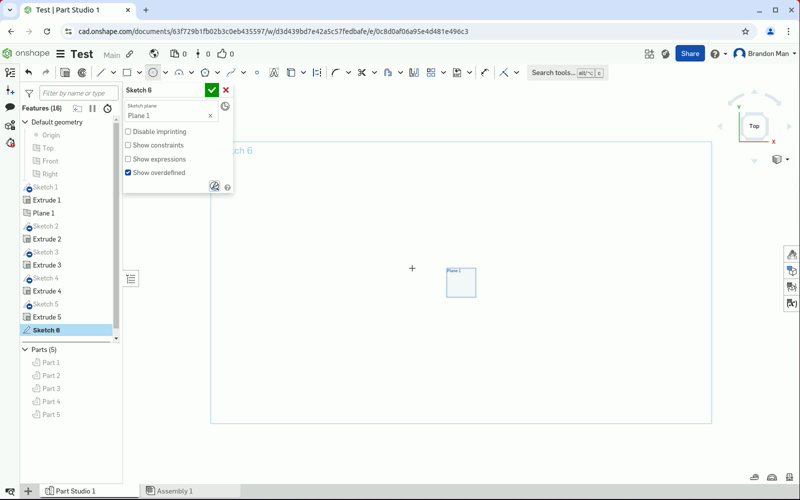
key_up(shift)
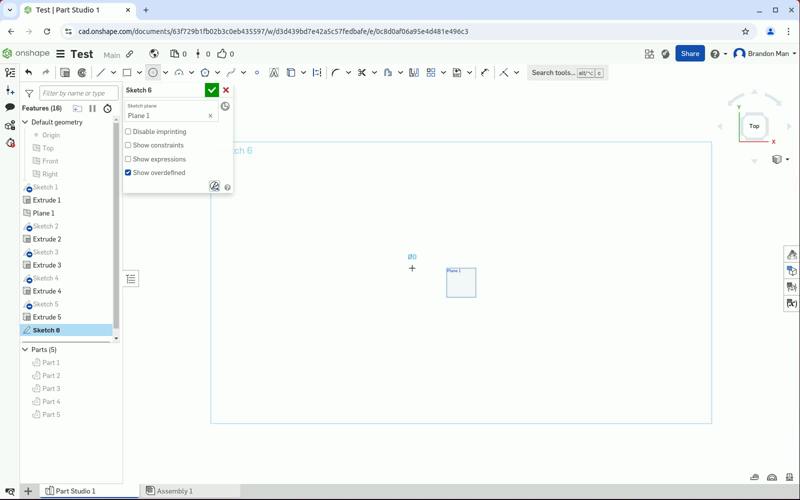
mouse_move(415, 267)
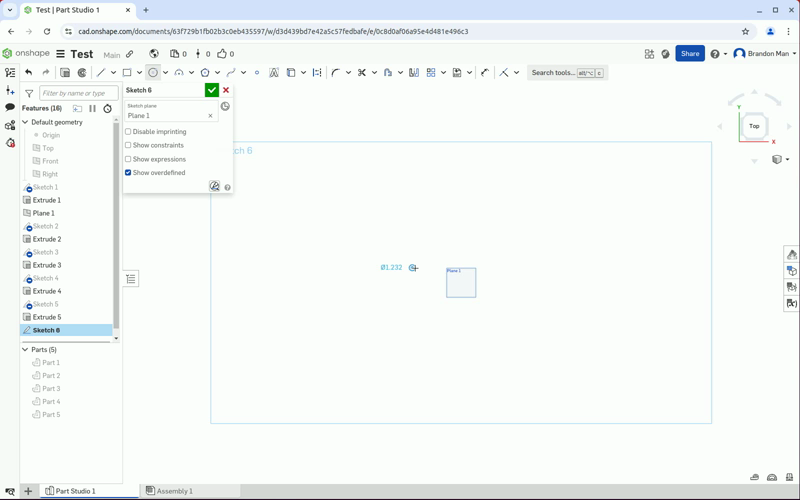
click(415, 267)
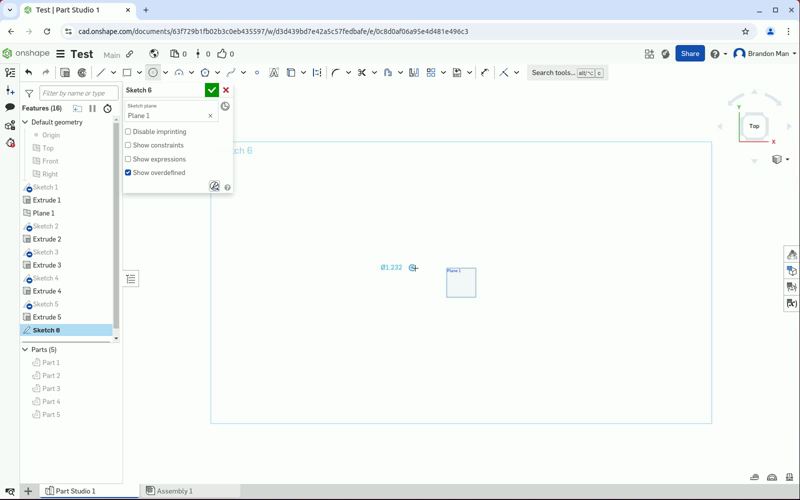
key(esc)
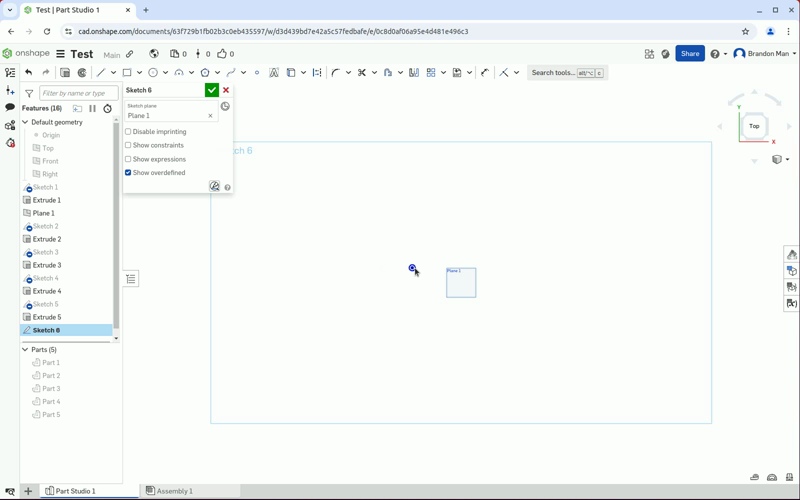
mouse_move(411, 269)
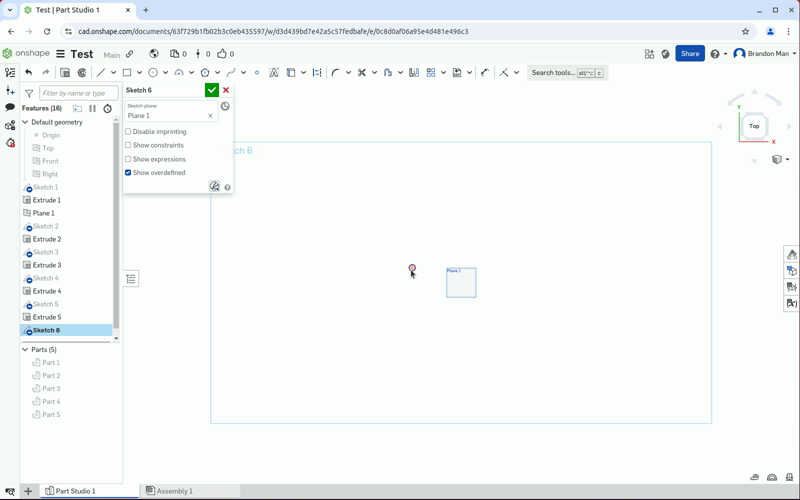
scroll(6)
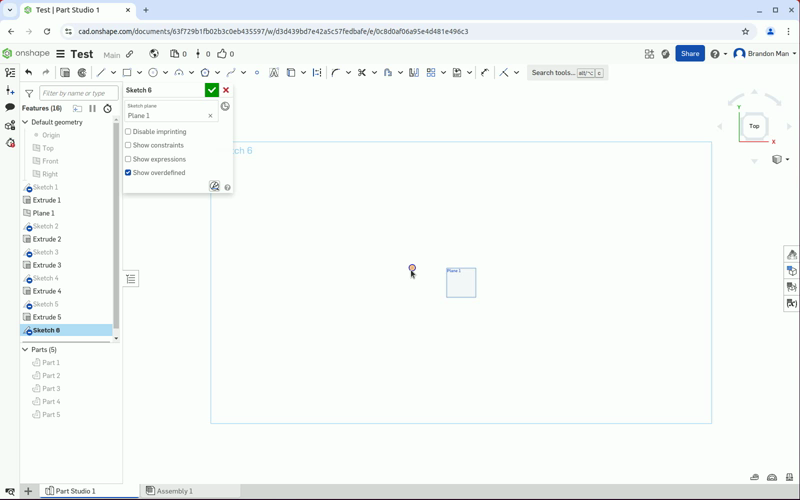
scroll(6)
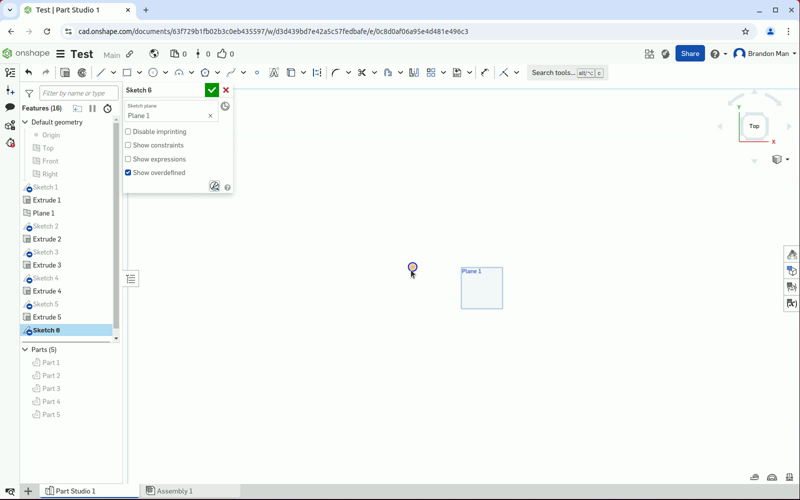
scroll(6)
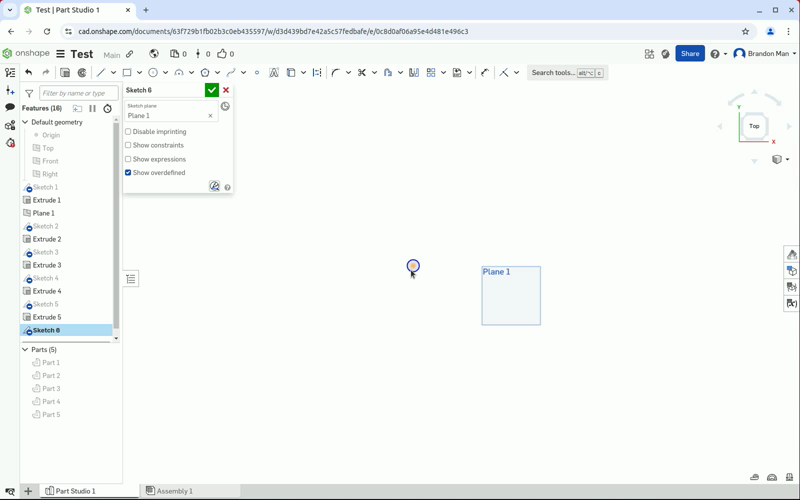
scroll(6)
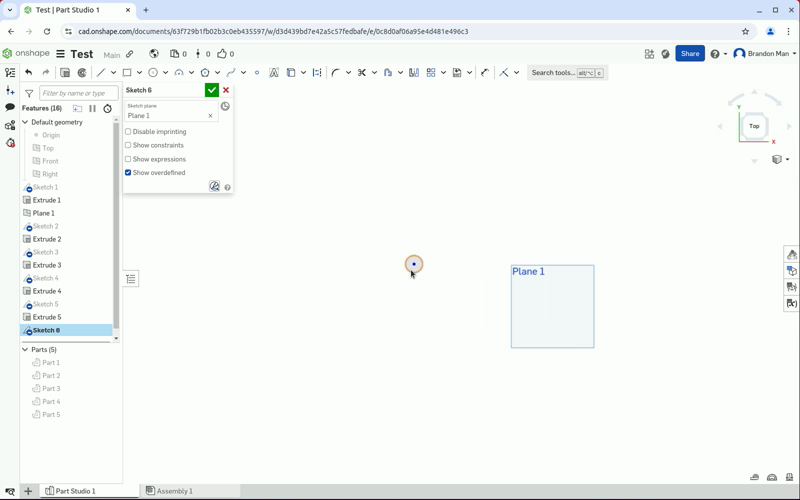
scroll(6)
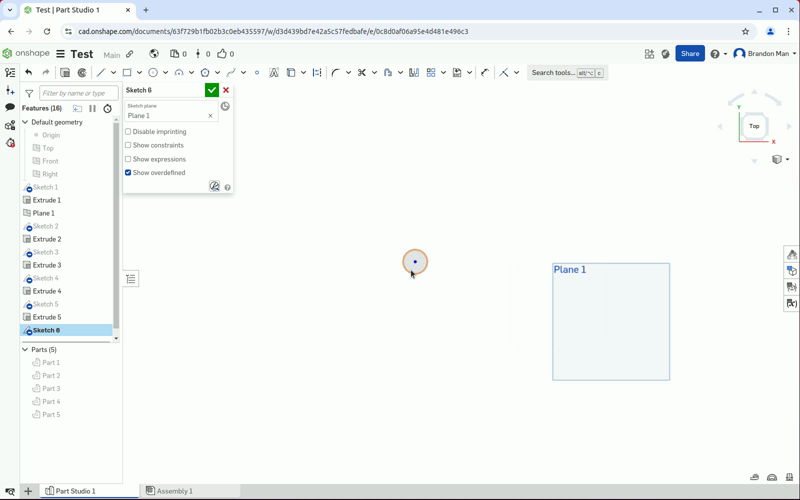
scroll(6)
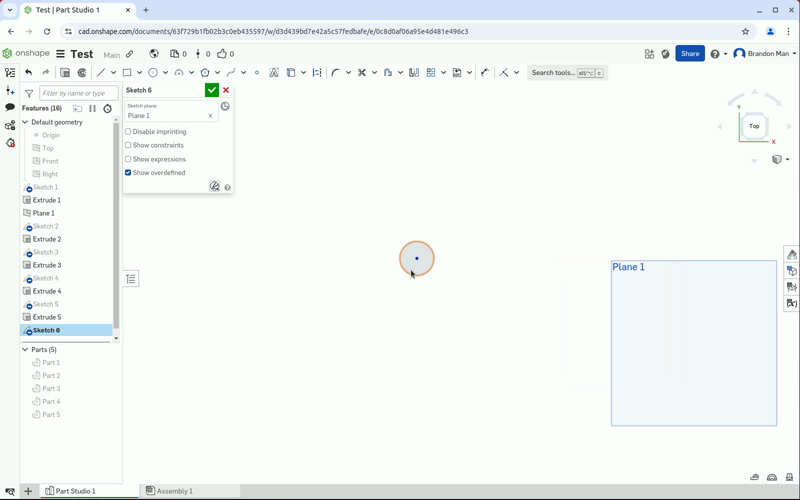
scroll(6)
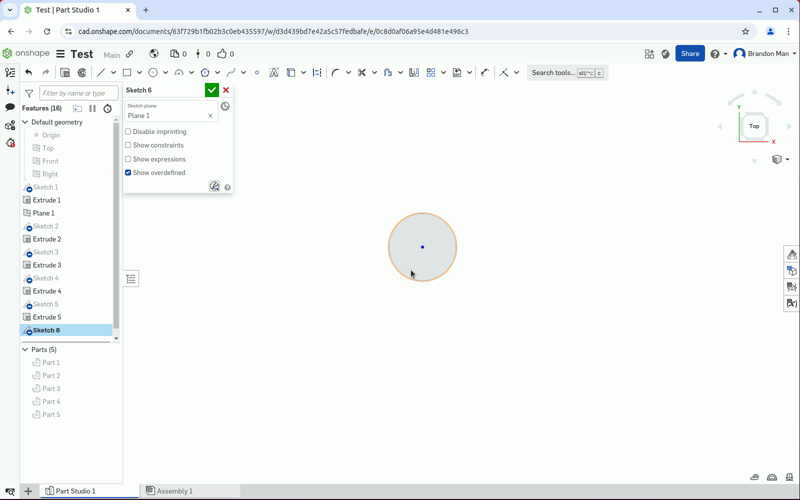
click(411, 269)
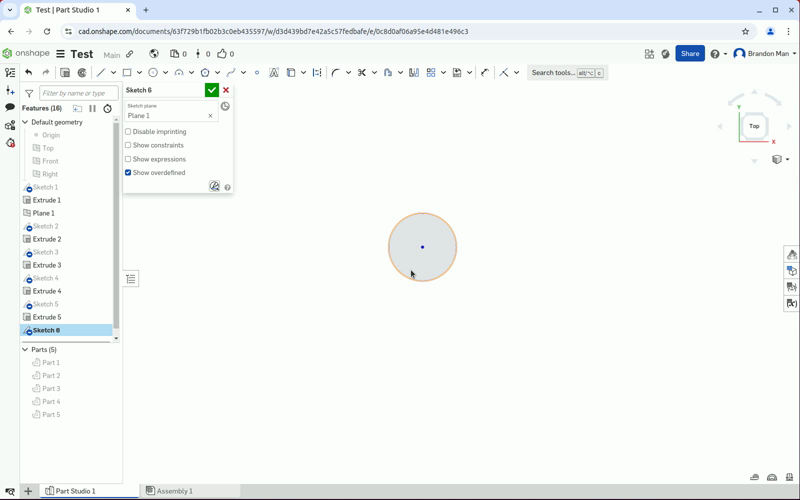
scroll(-6)
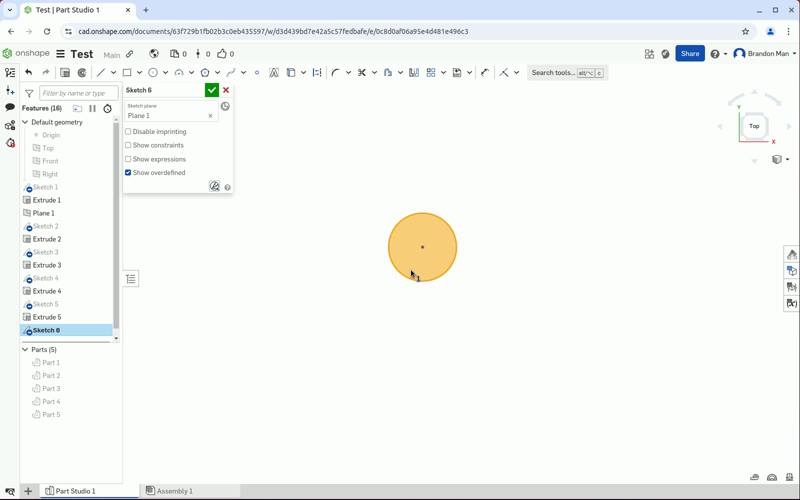
scroll(-6)
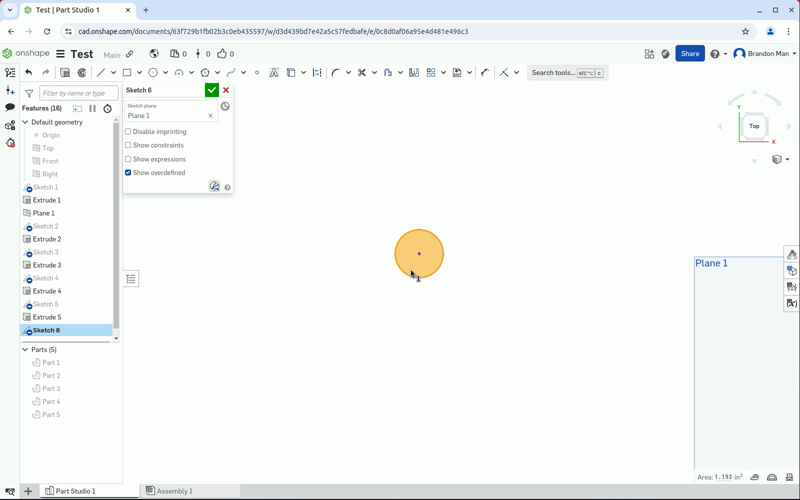
scroll(-6)
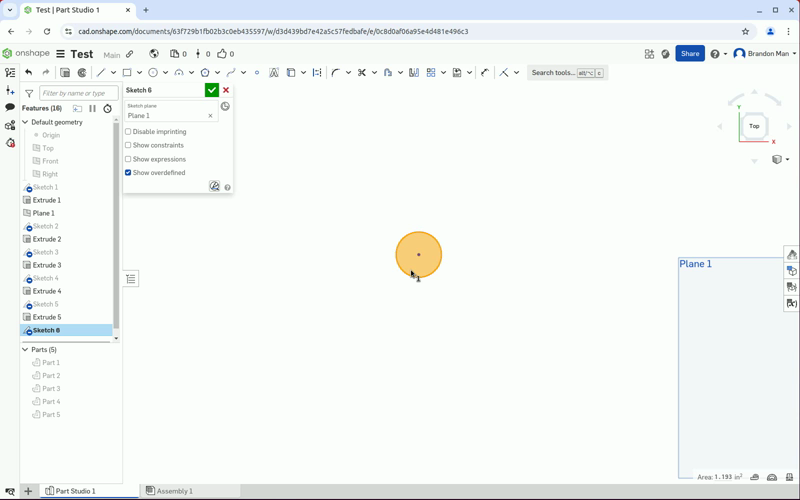
scroll(-6)
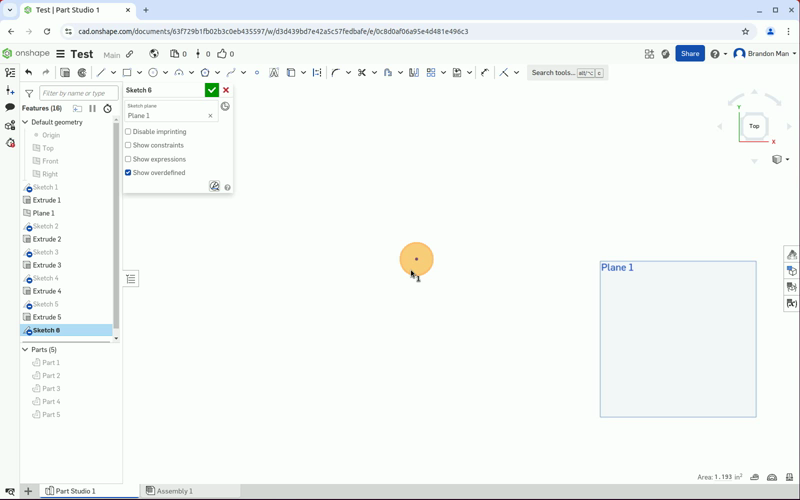
scroll(-6)
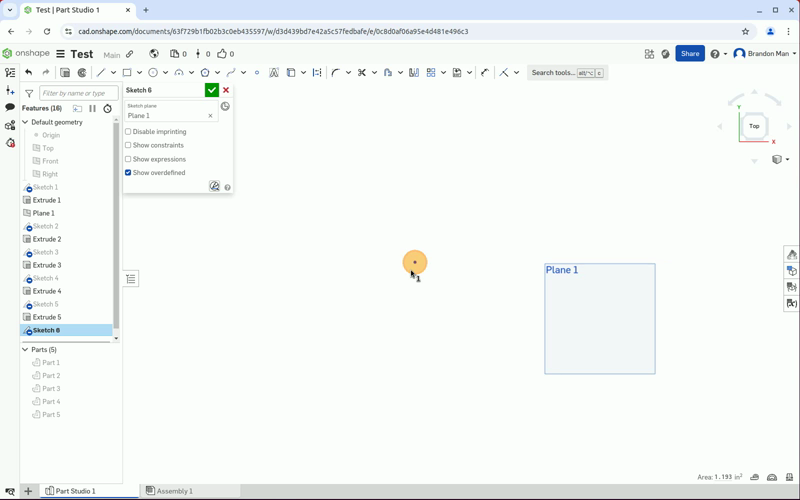
scroll(-6)
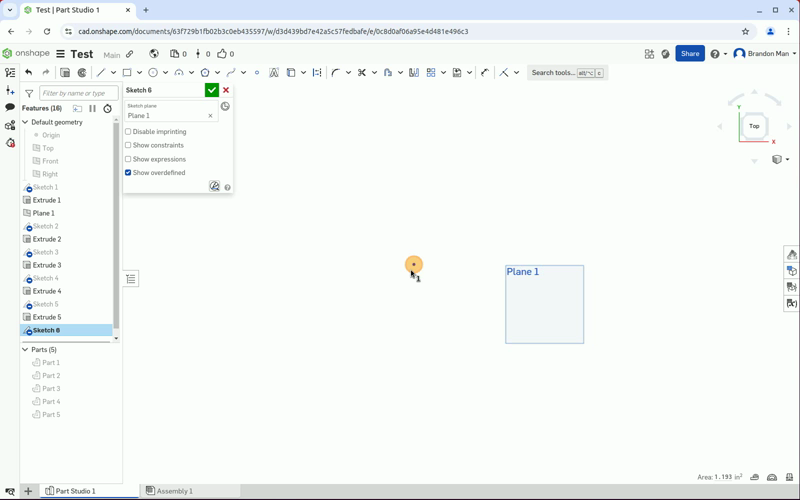
scroll(-6)
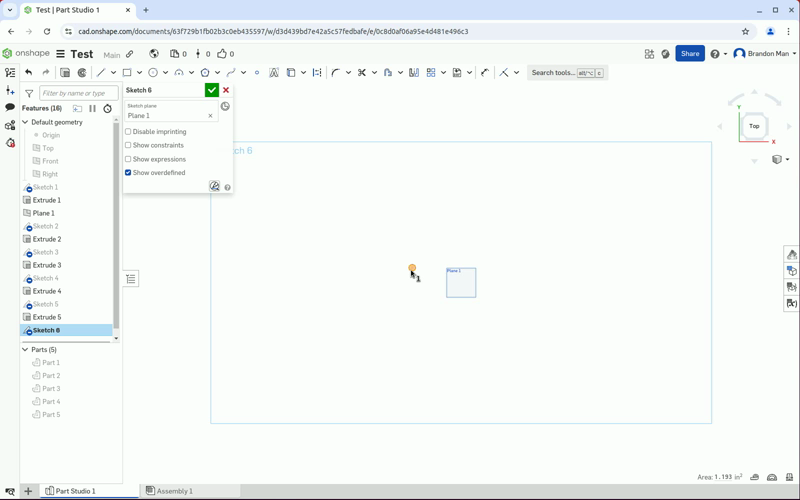
mouse_move(73, 352)
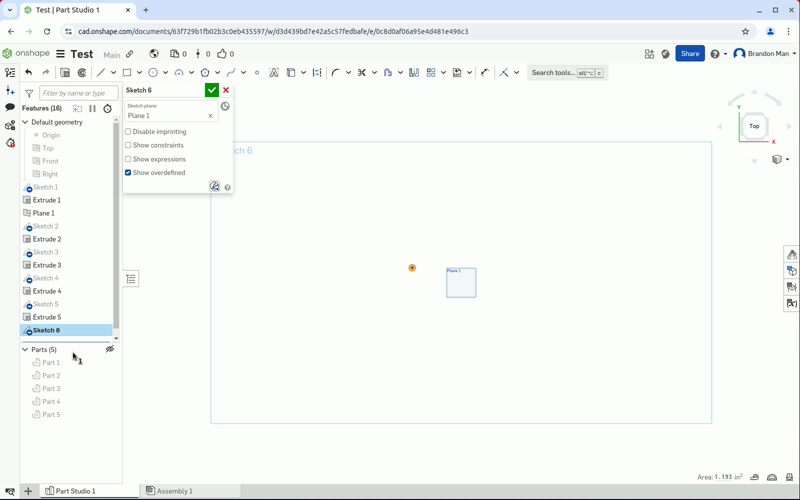
key(shift+y)
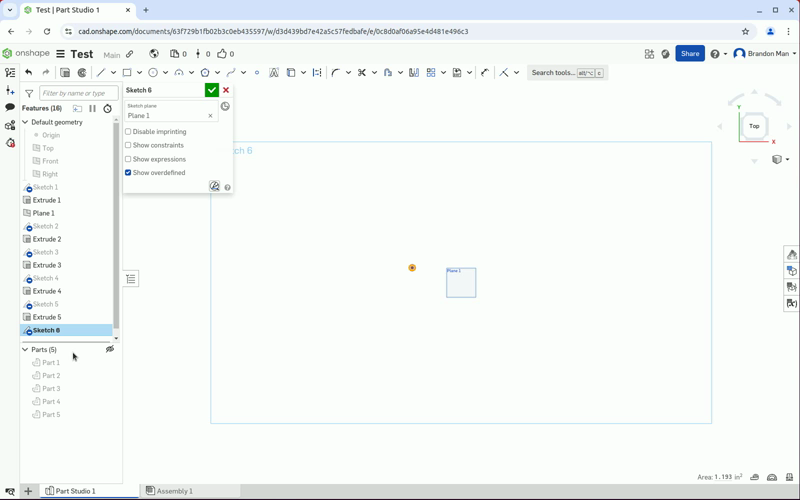
key(shift+e)
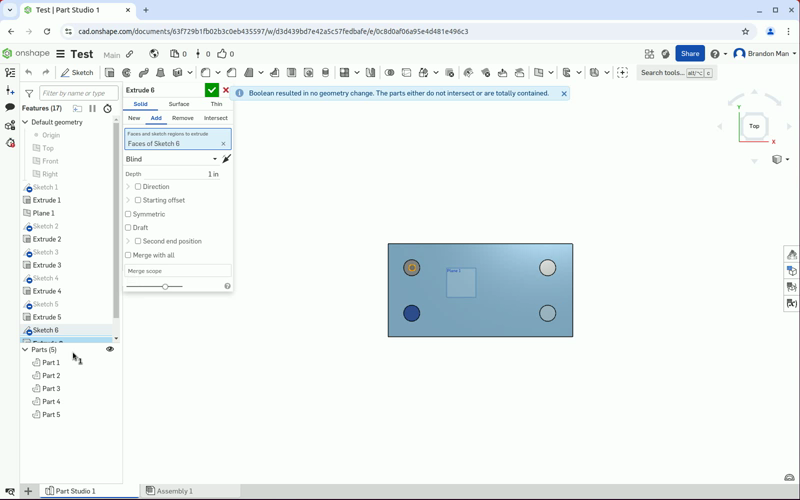
mouse_move(143, 106)
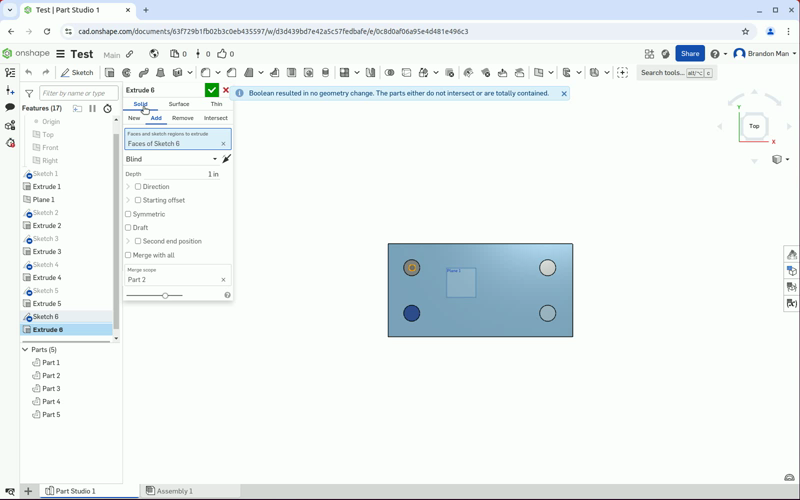
click(143, 106)
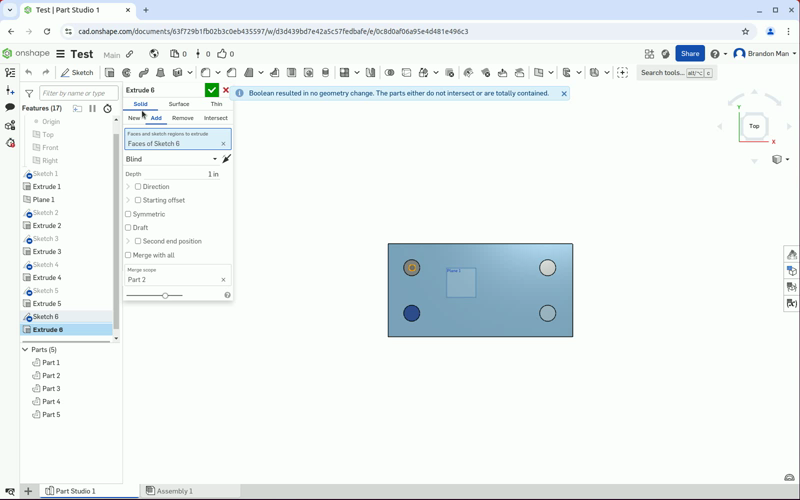
mouse_move(137, 120)
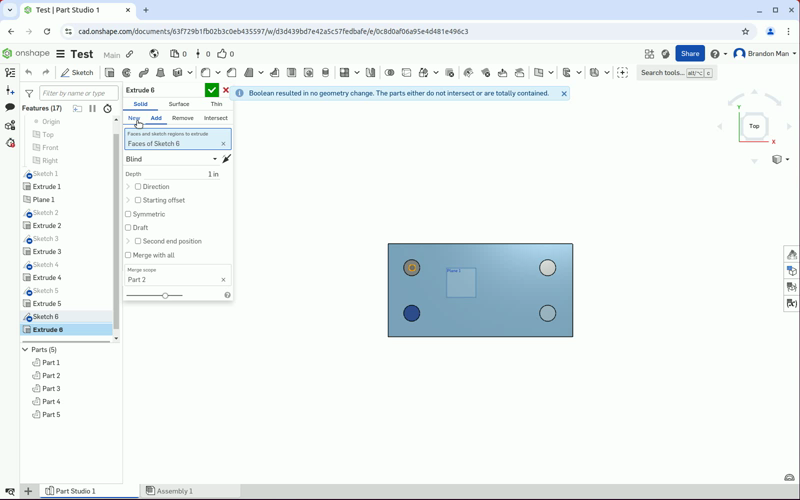
click(137, 120)
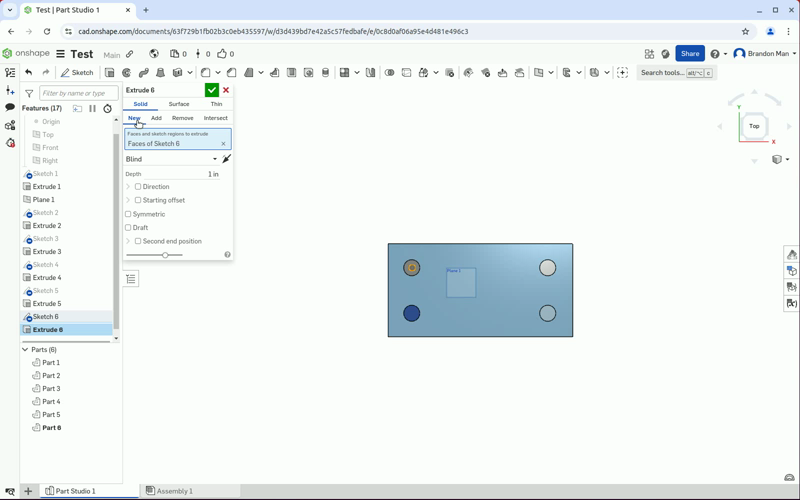
key(tab, 4)
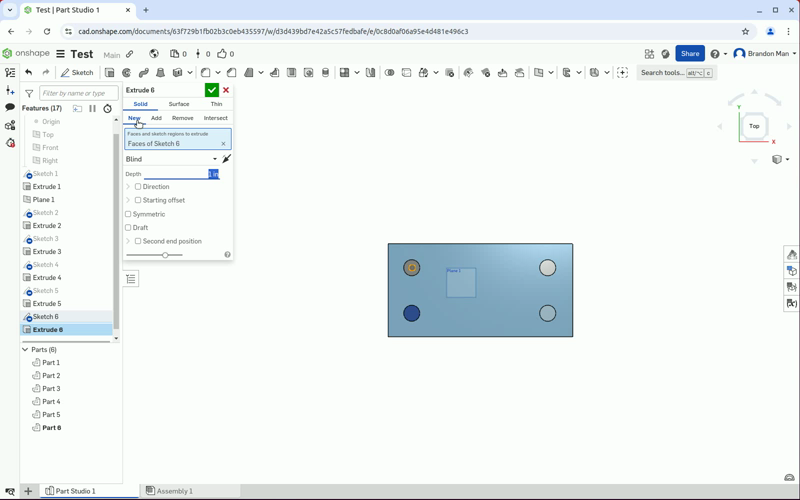
text(14.683)
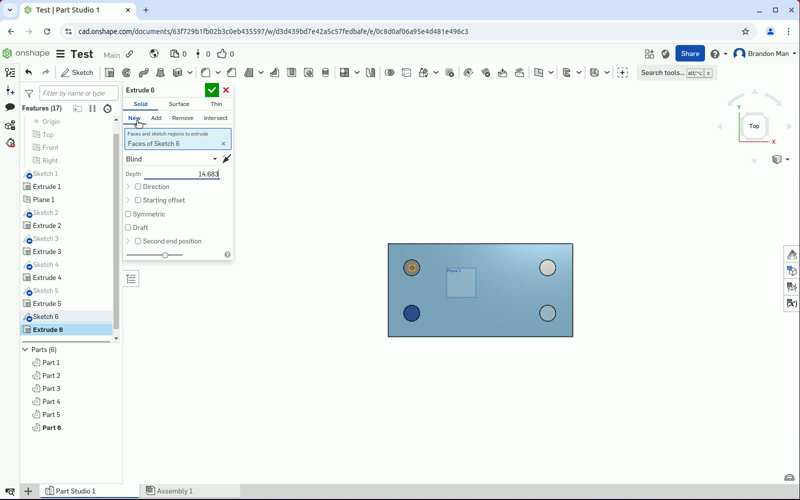
key(enter)
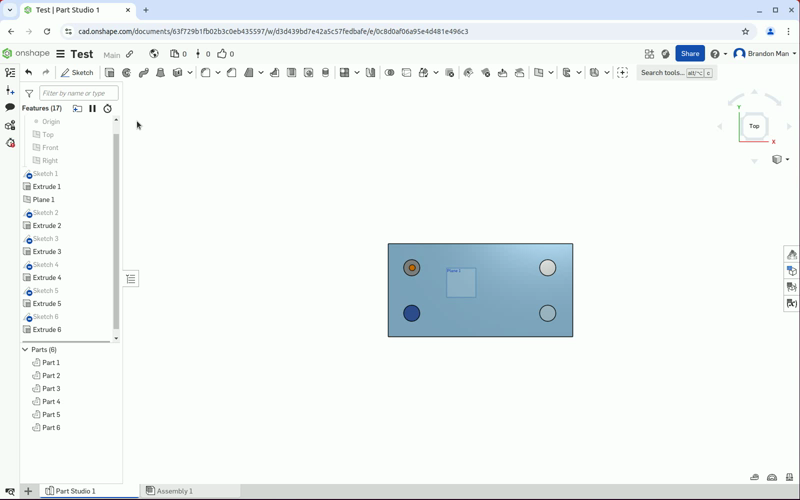
key(shift+h)
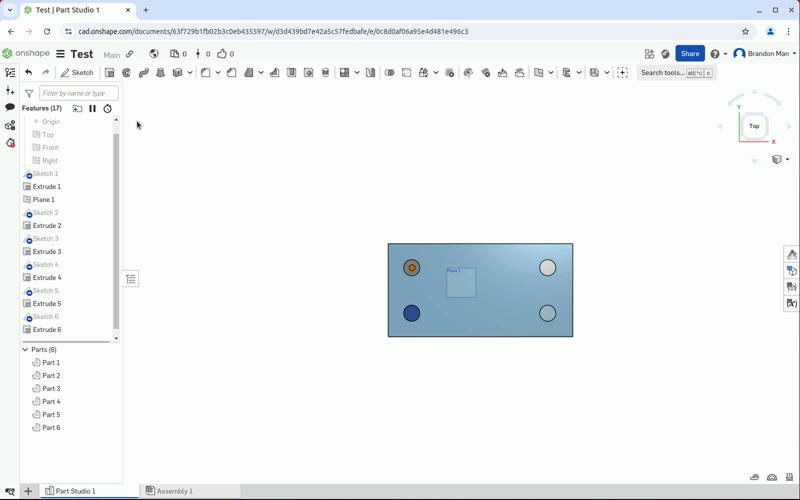
key(shift+h)
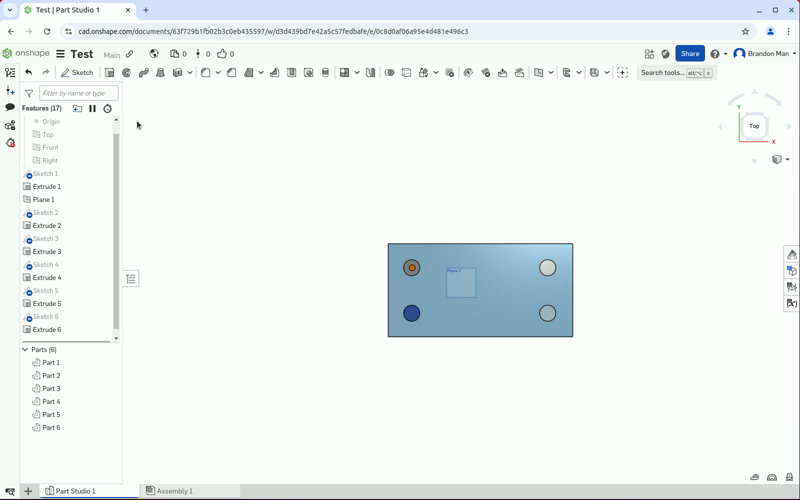
mouse_move(69, 176)
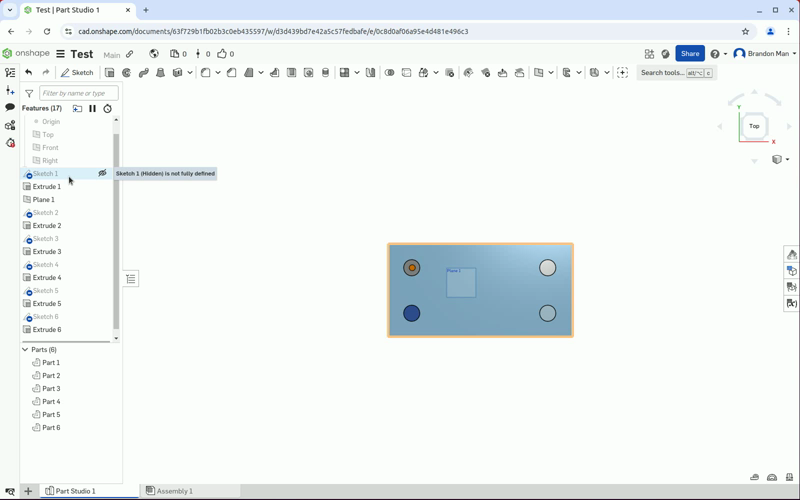
click(69, 176)
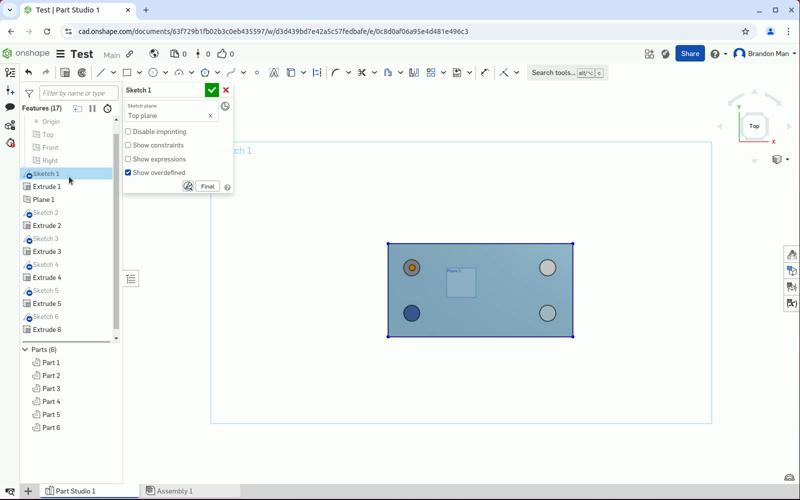
mouse_move(229, 92)
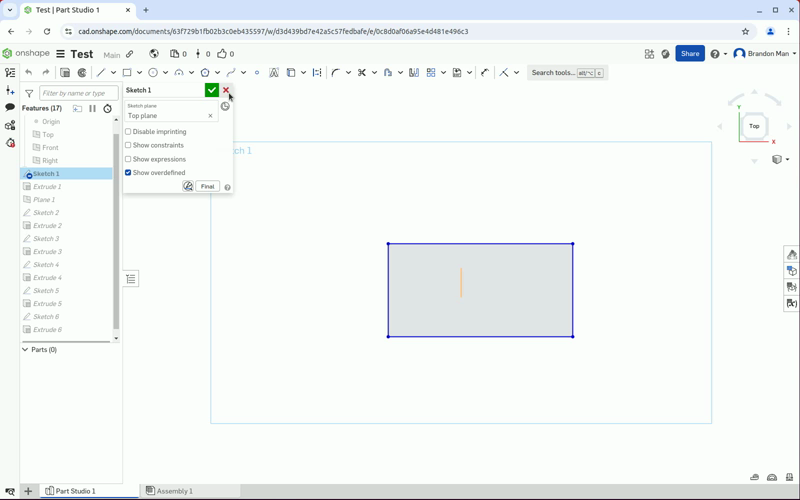
click(229, 92)
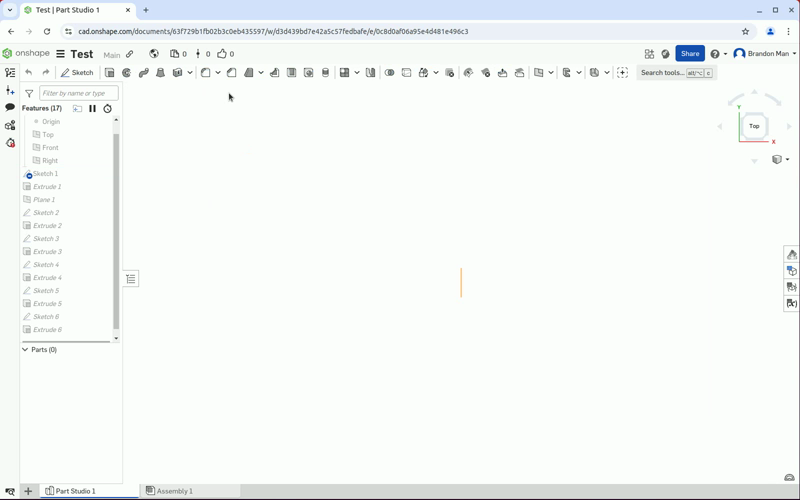
key(shift+s)
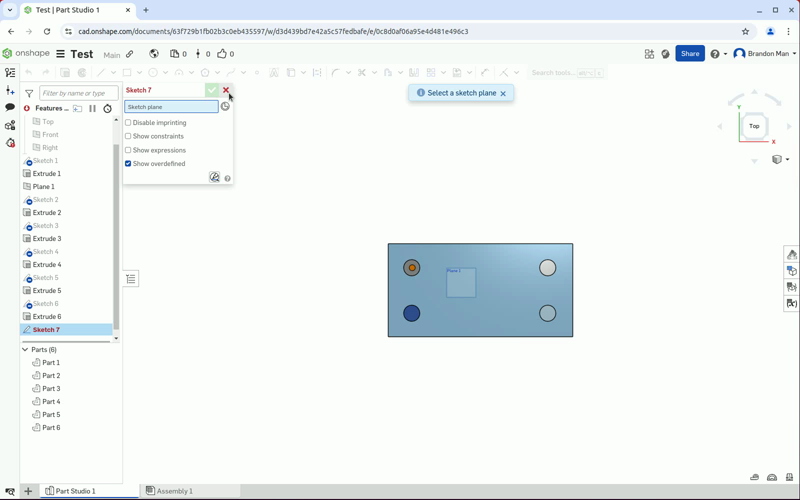
mouse_move(69, 189)
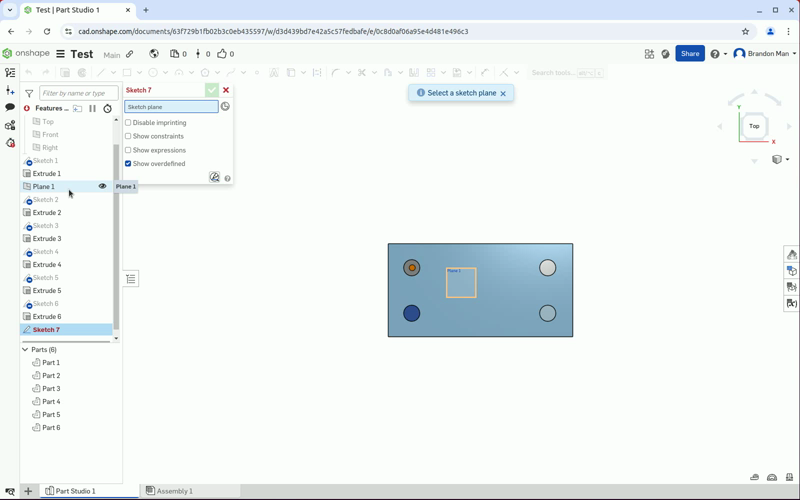
click(69, 189)
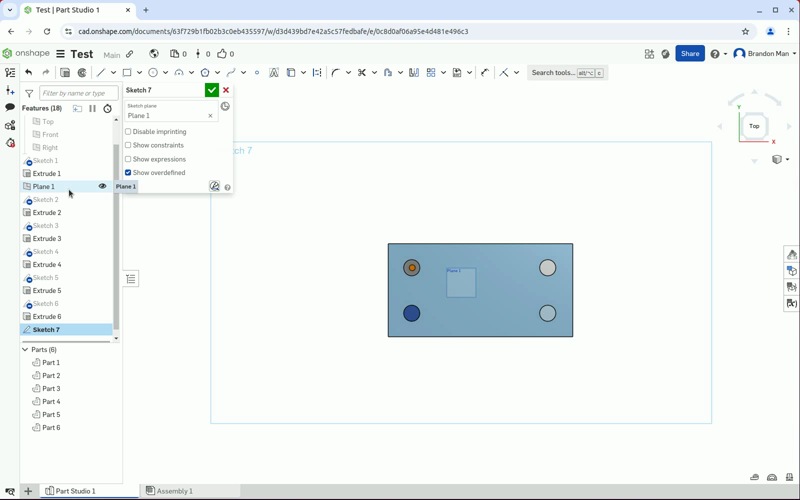
mouse_move(73, 352)
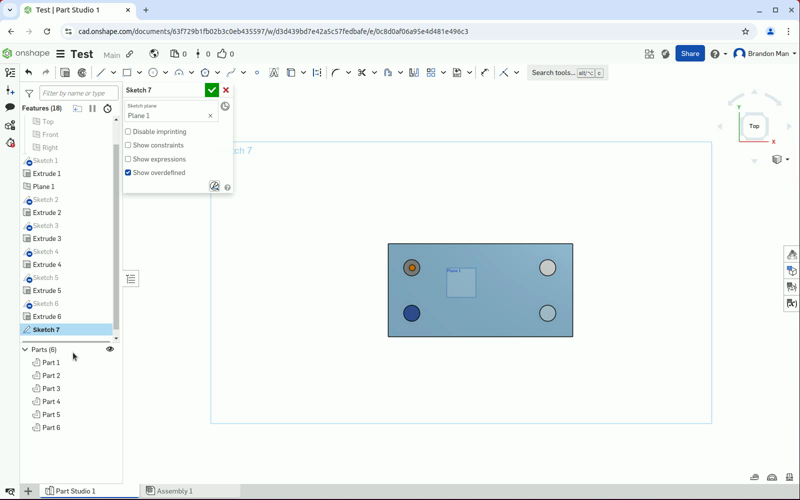
key(y)
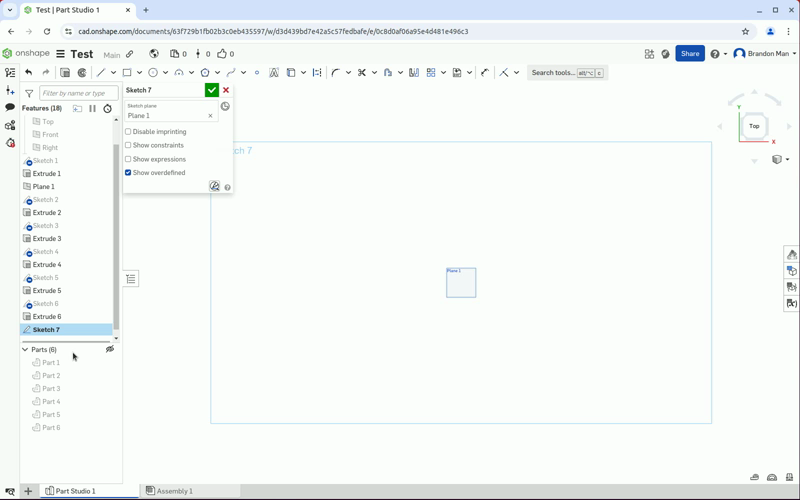
key(c)
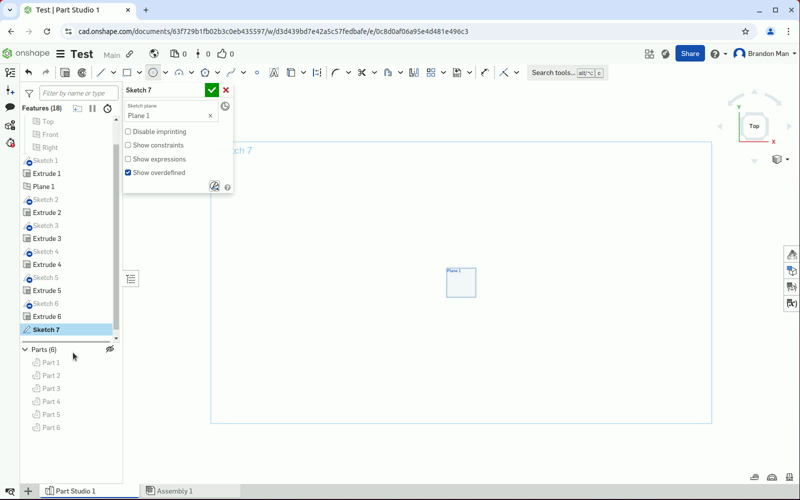
key_down(shift)
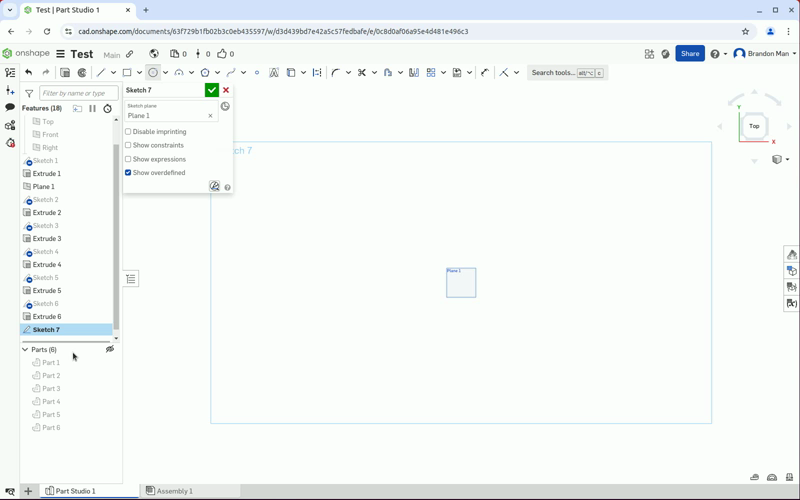
mouse_move(412, 313)
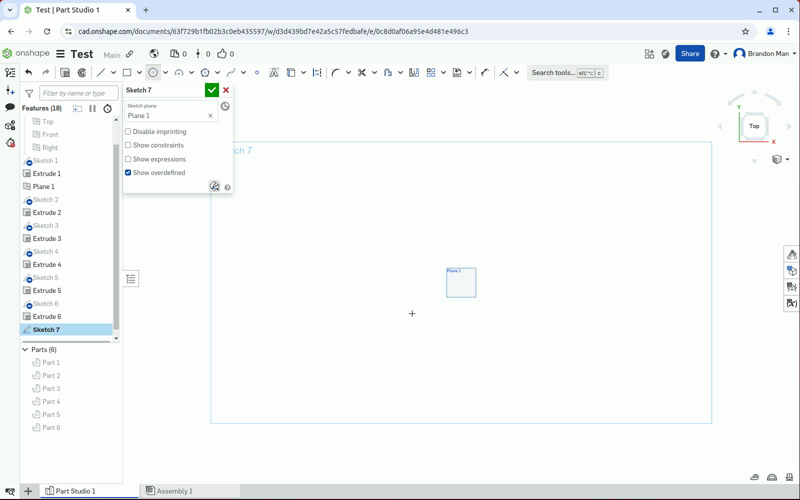
click(412, 313)
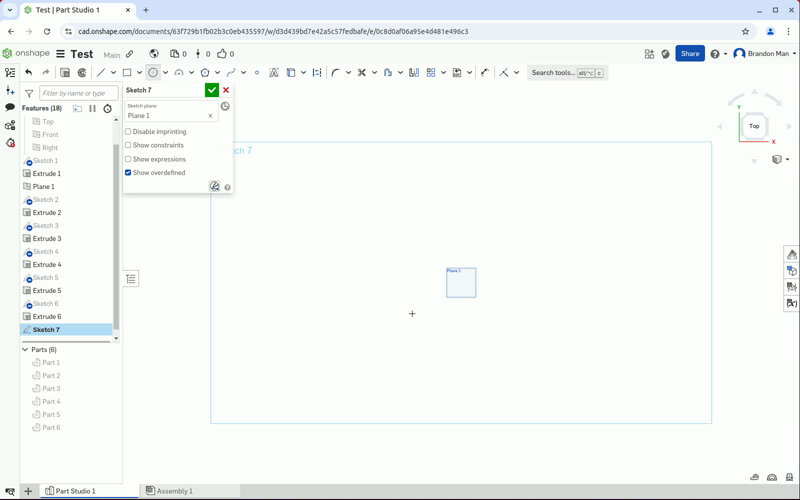
key_up(shift)
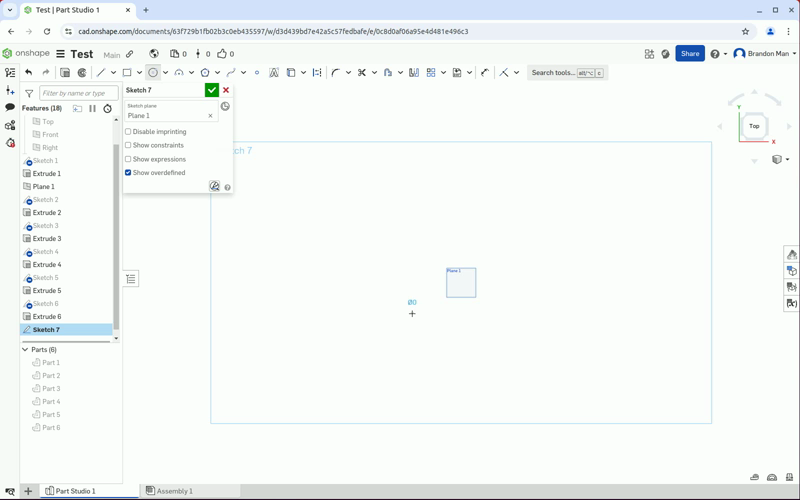
mouse_move(415, 313)
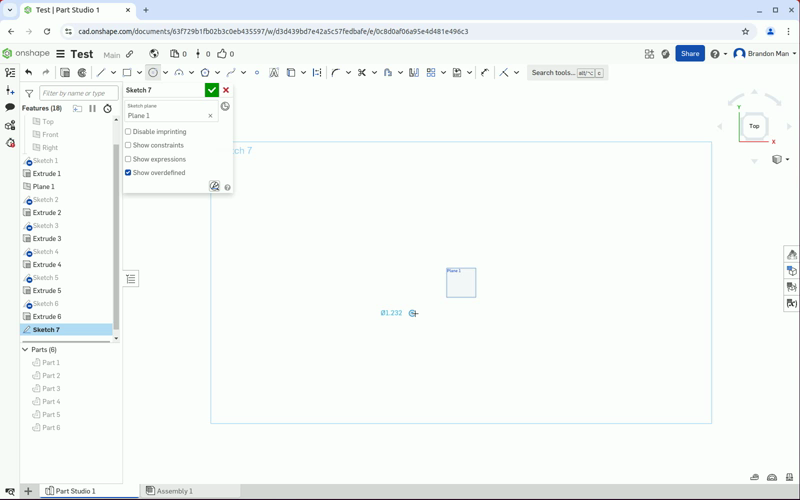
click(415, 313)
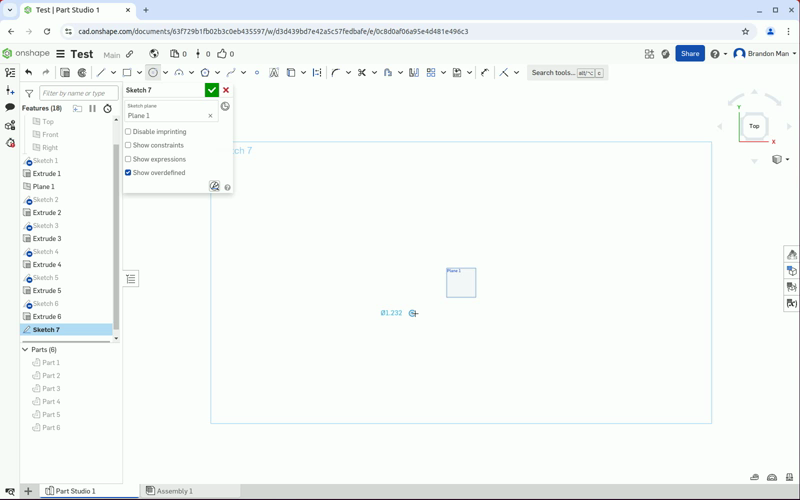
key(esc)
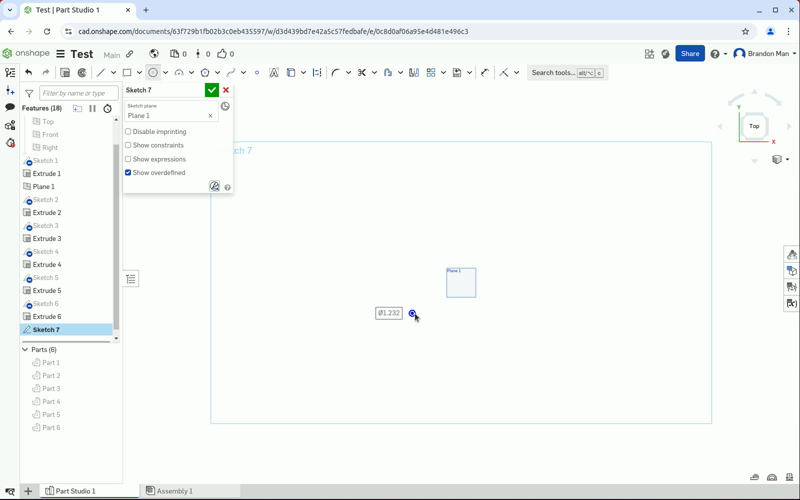
mouse_move(414, 314)
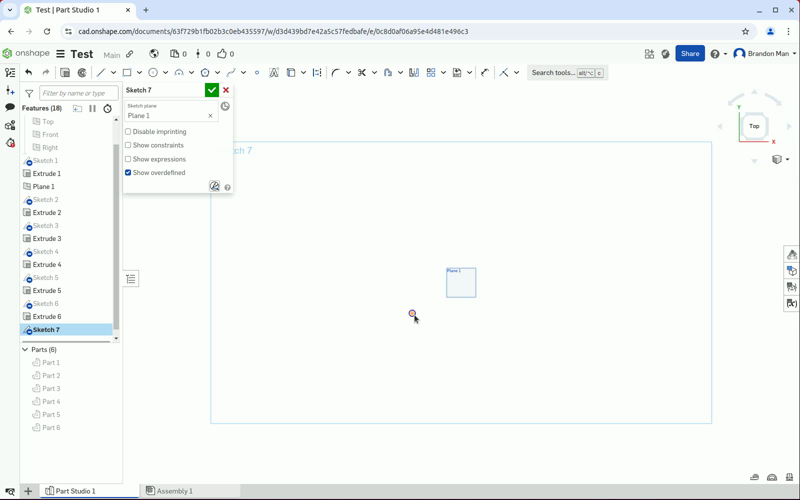
scroll(6)
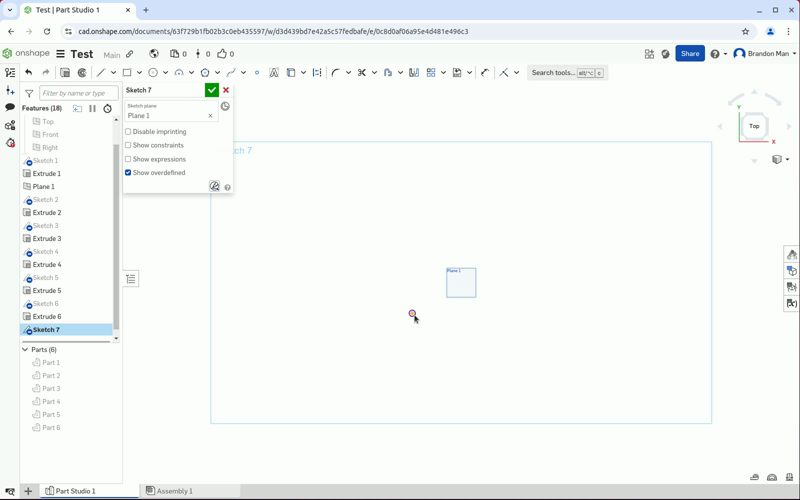
scroll(6)
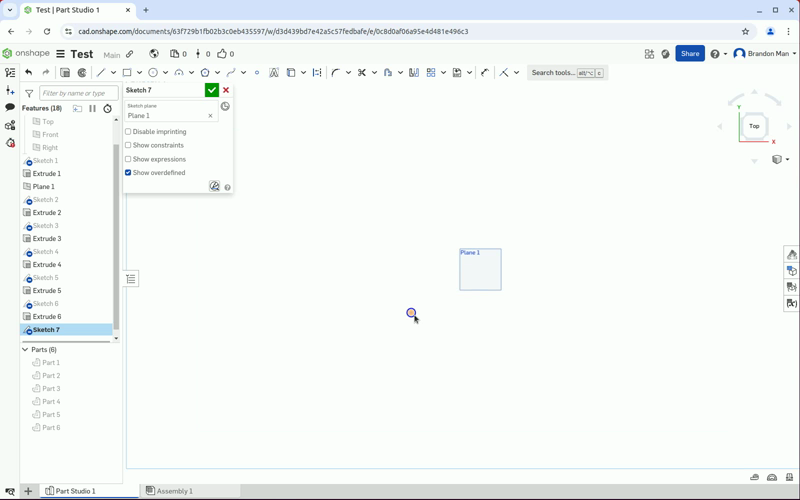
scroll(6)
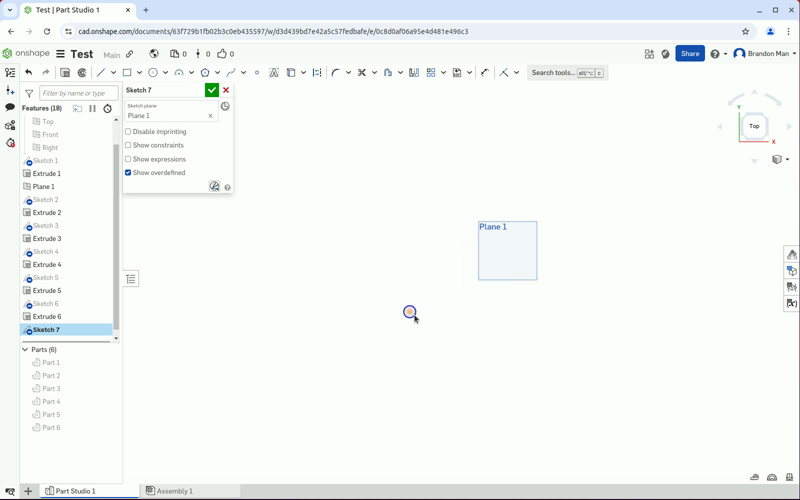
scroll(6)
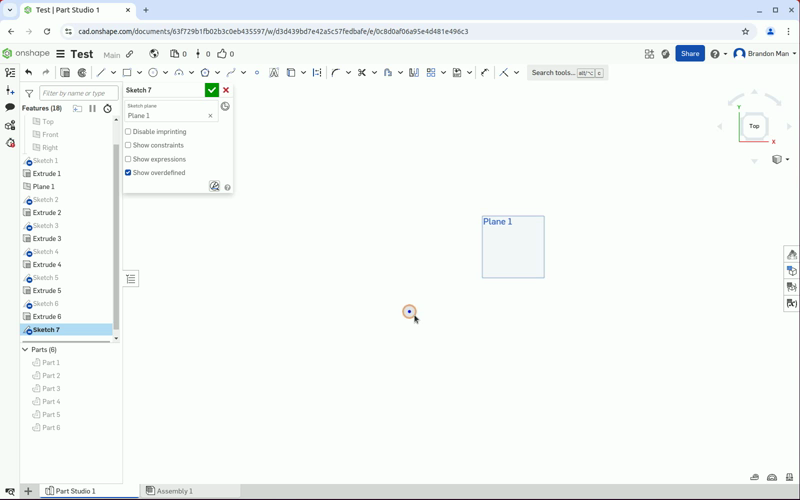
scroll(6)
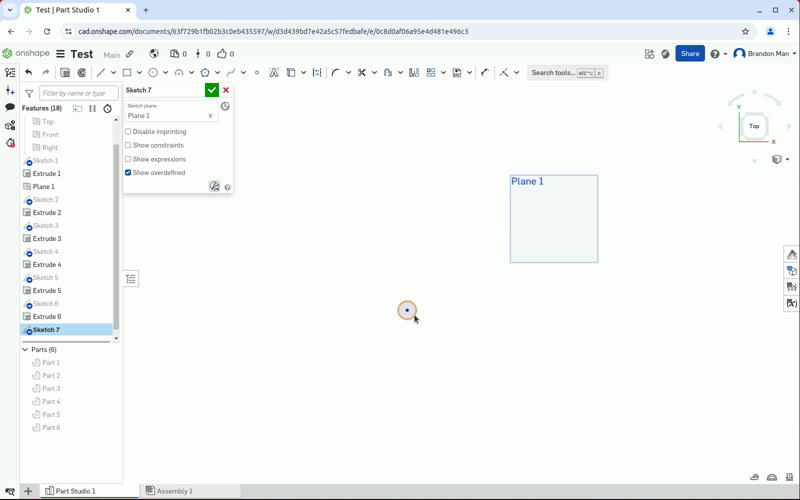
scroll(6)
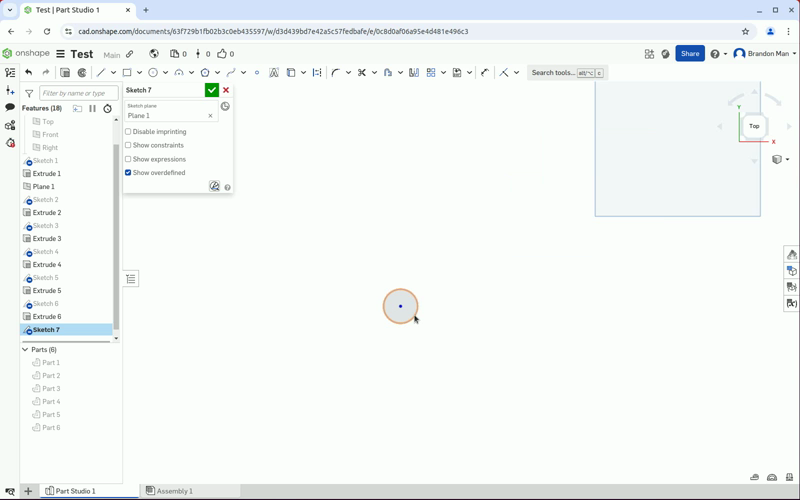
scroll(6)
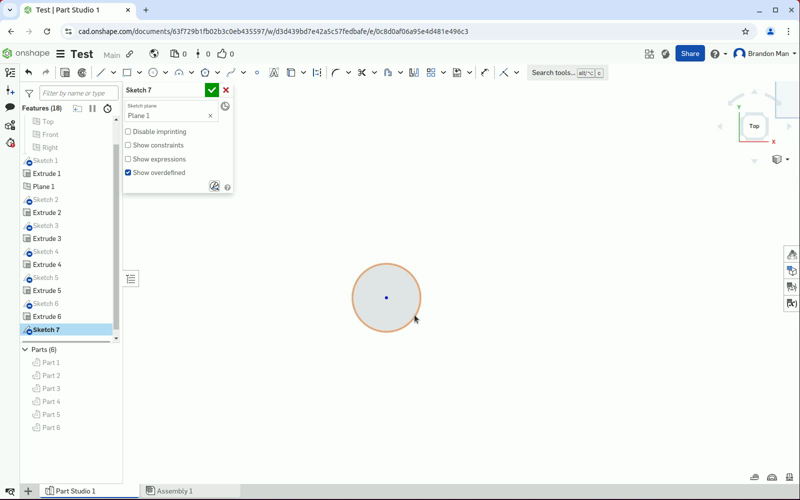
click(414, 314)
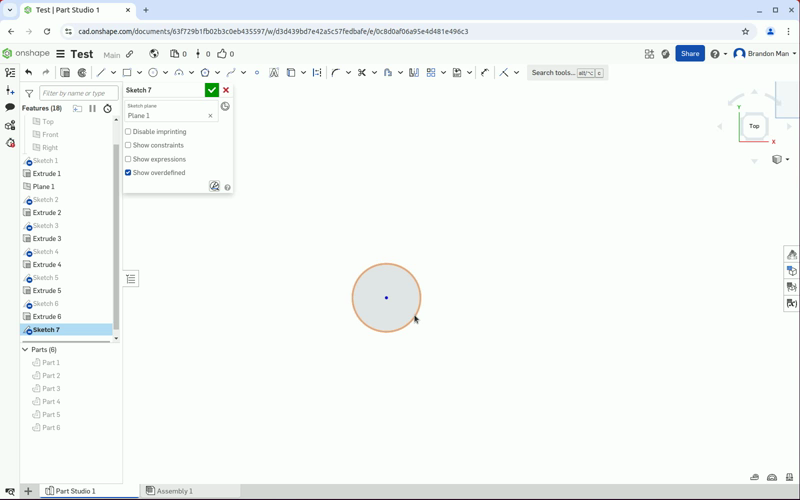
scroll(-6)
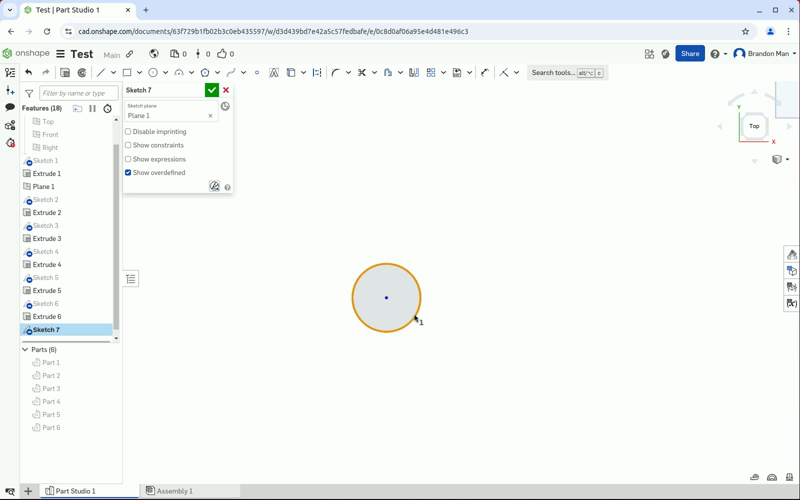
scroll(-6)
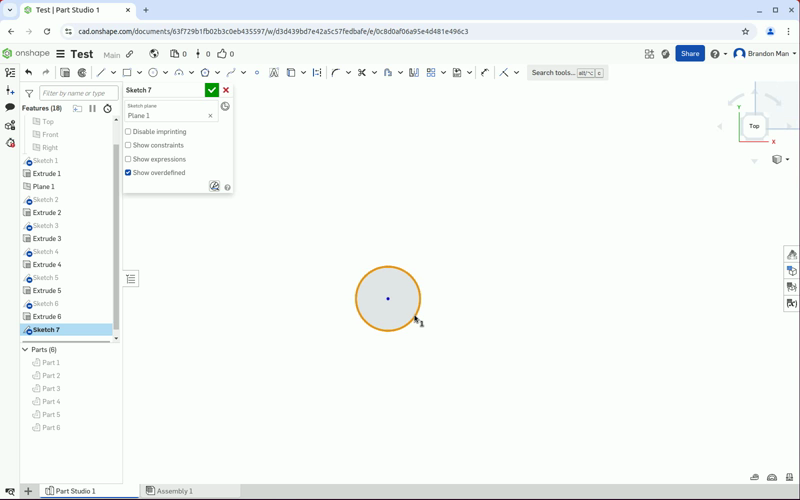
scroll(-6)
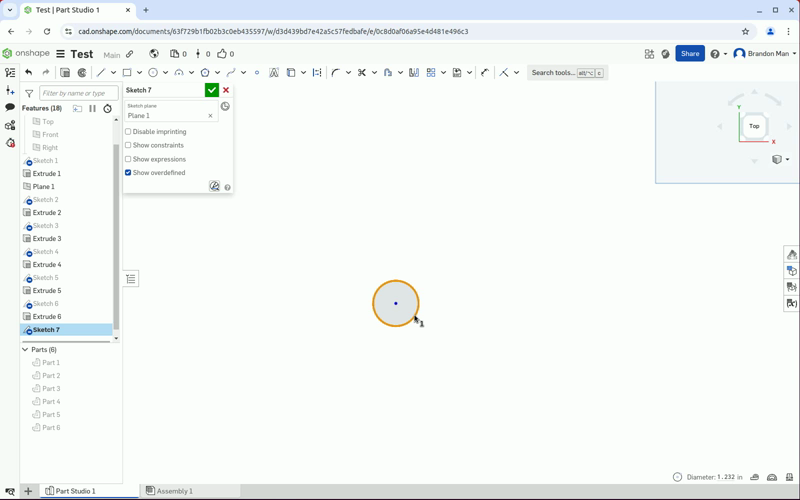
scroll(-6)
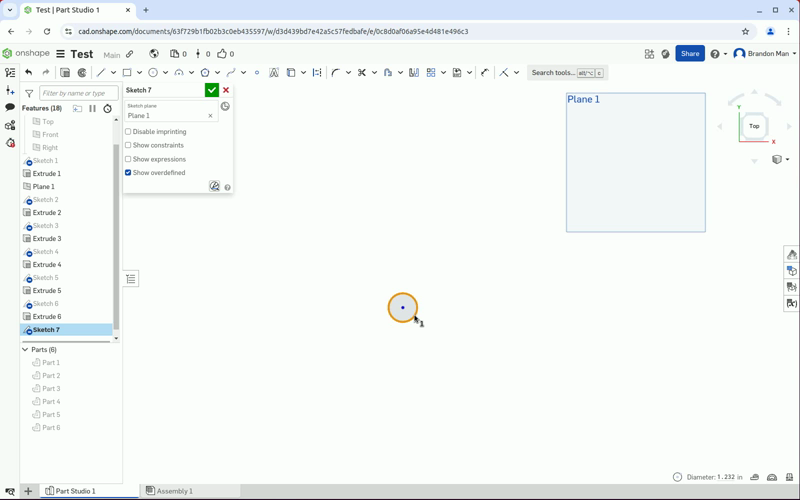
scroll(-6)
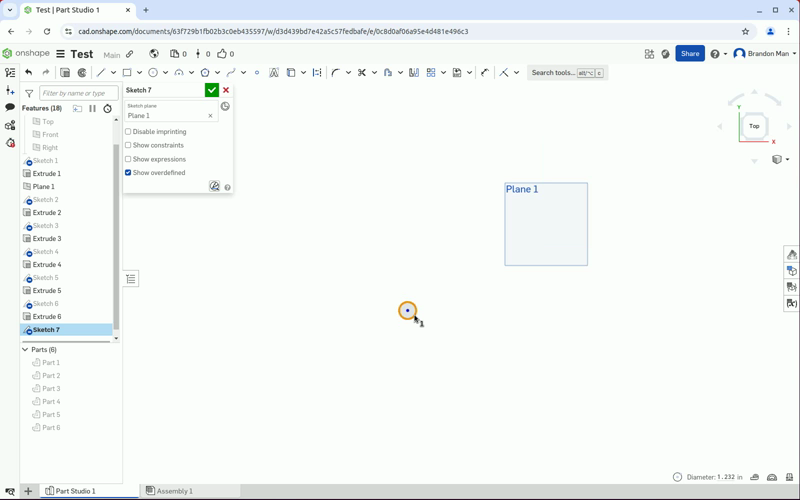
scroll(-6)
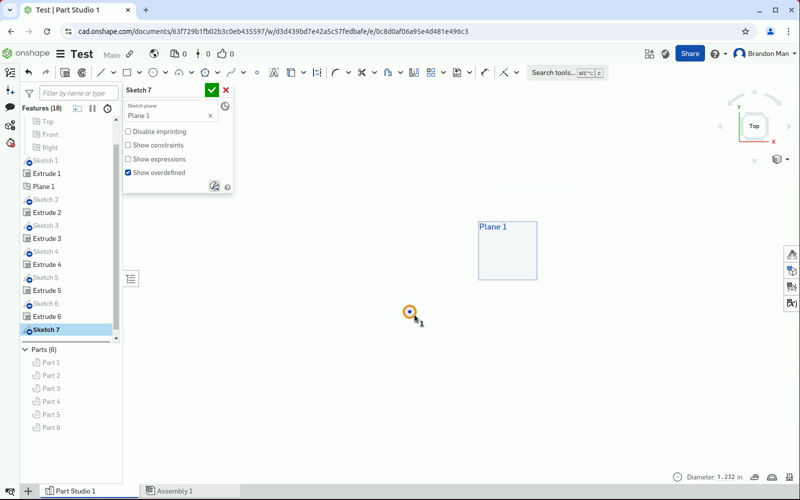
scroll(-6)
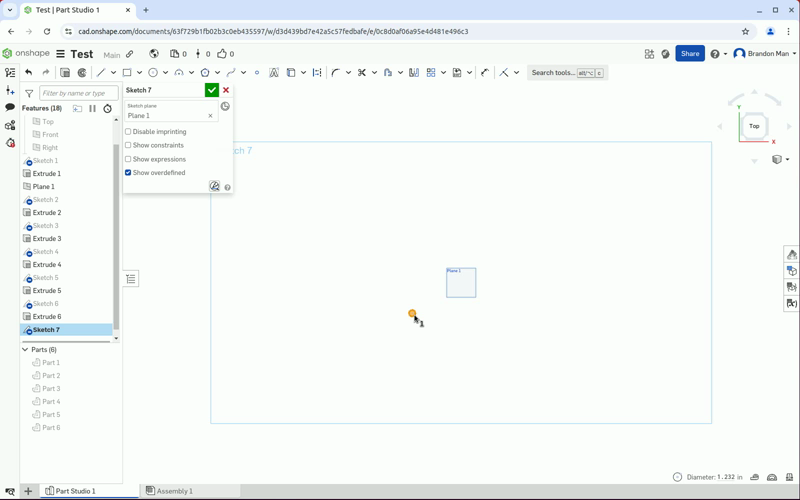
mouse_move(73, 352)
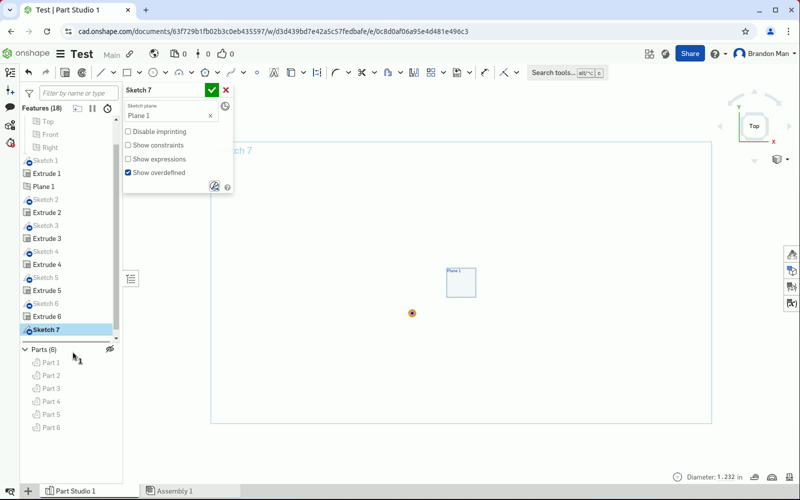
key(shift+y)
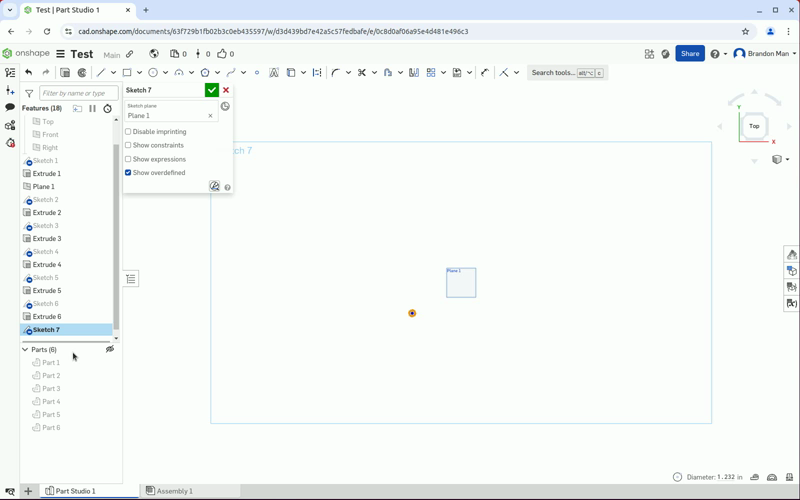
key(shift+e)
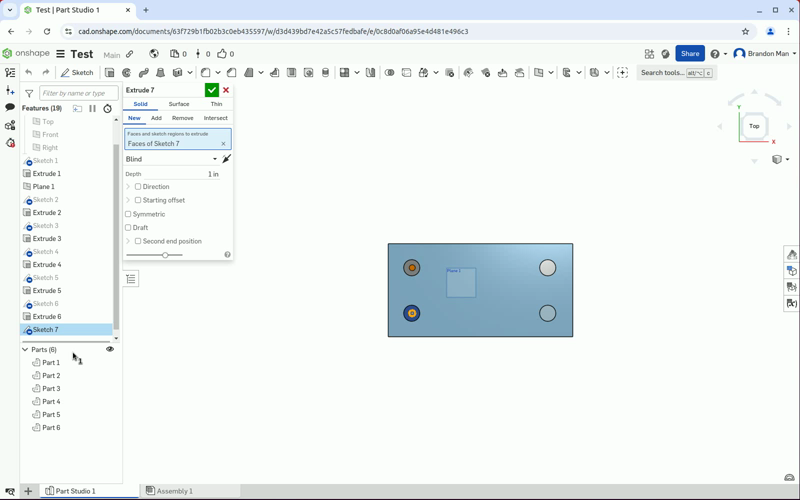
mouse_move(143, 106)
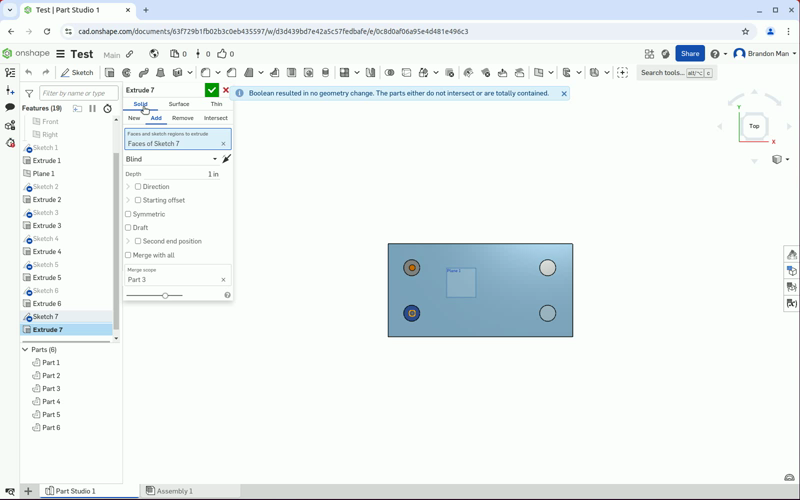
click(143, 106)
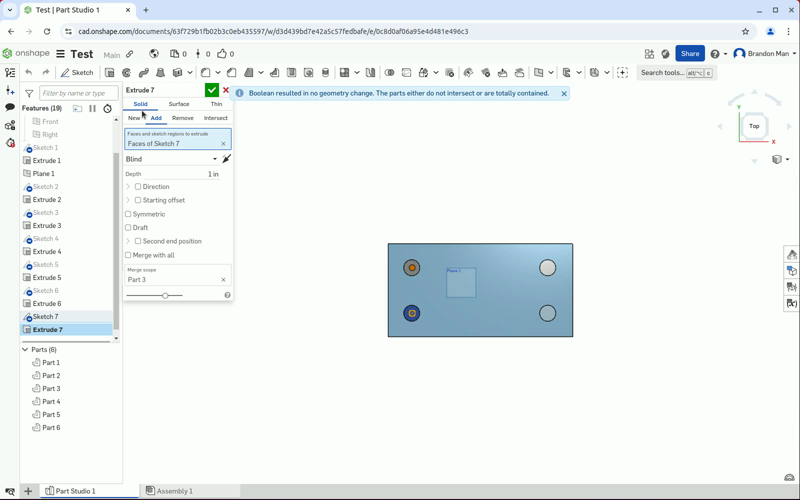
mouse_move(137, 120)
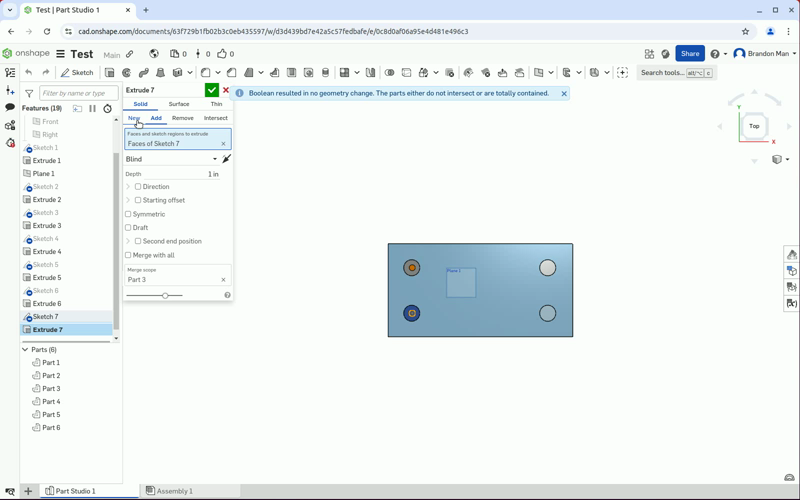
click(137, 120)
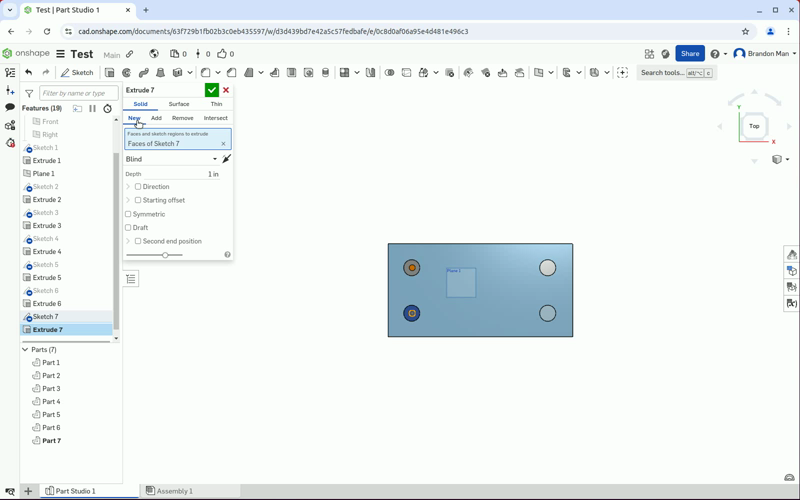
key(tab, 4)
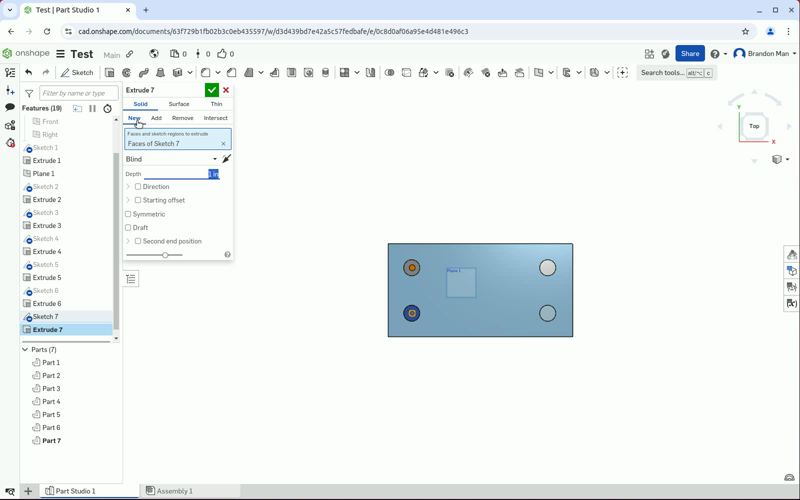
text(14.683)
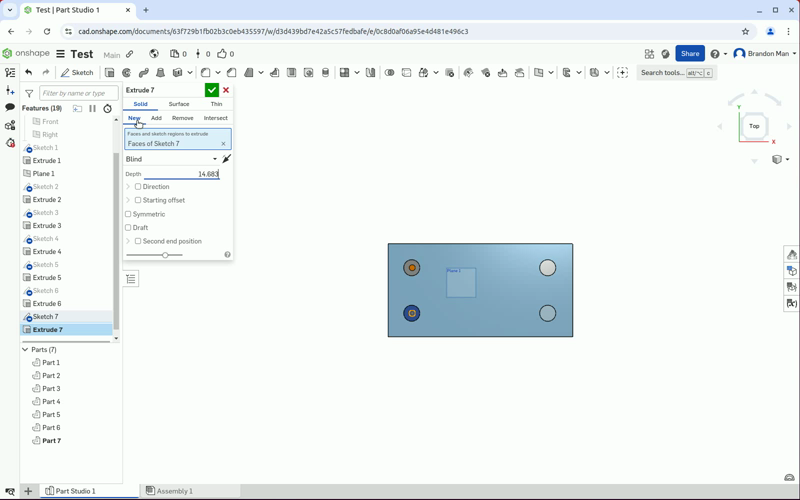
key(enter)
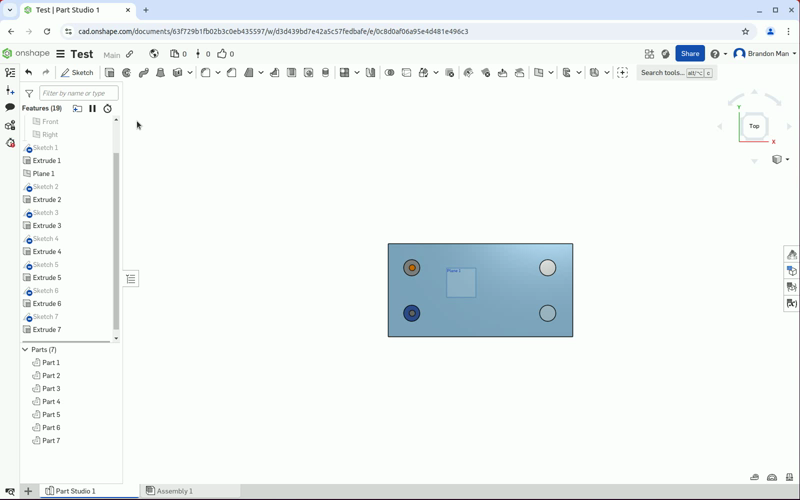
key(shift+h)
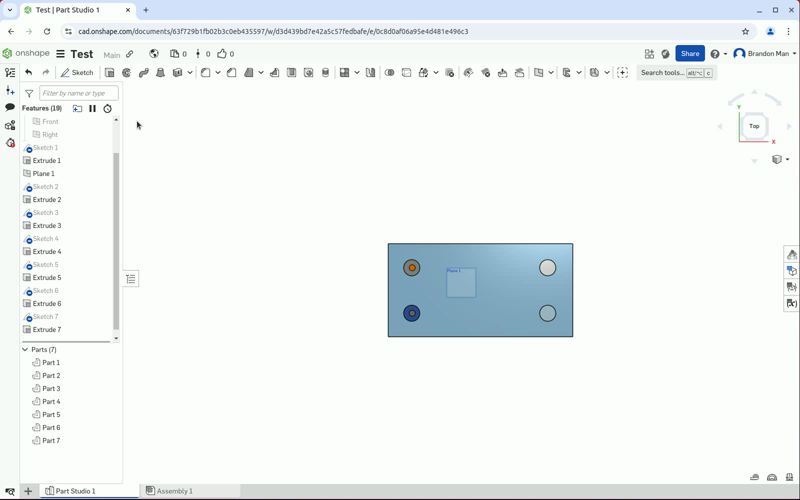
key(shift+h)
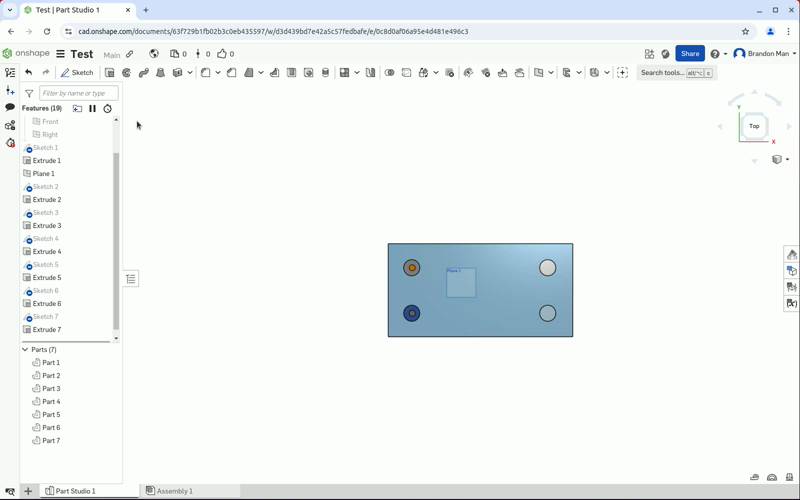
mouse_move(69, 150)
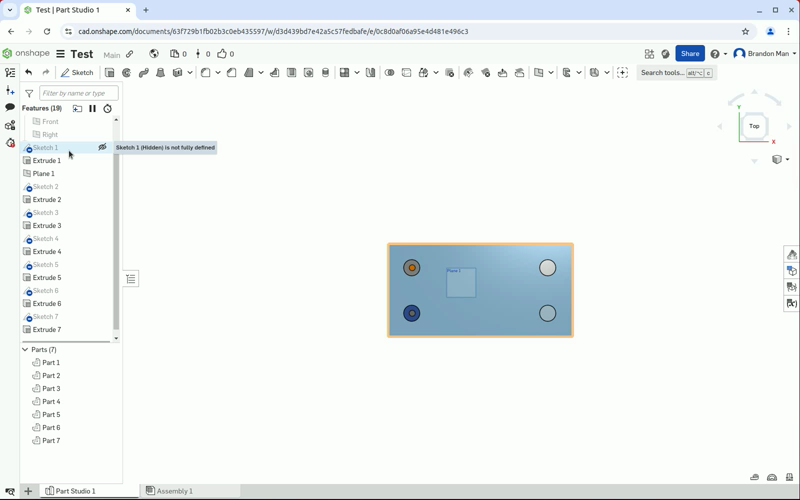
click(69, 150)
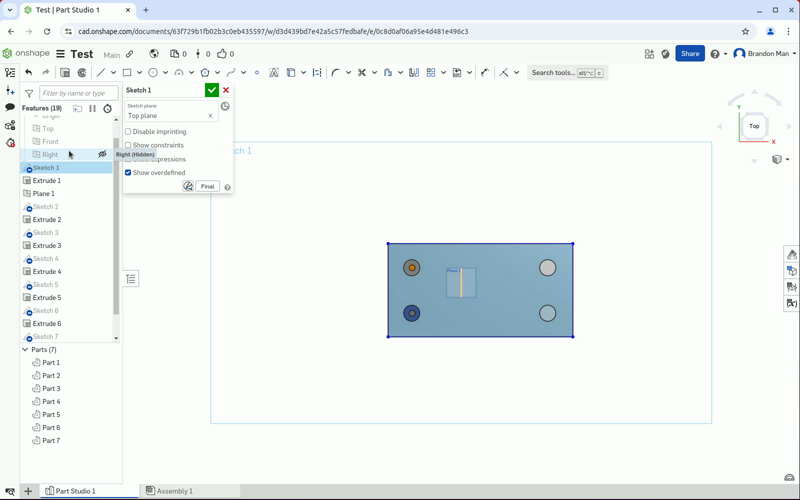
mouse_move(229, 92)
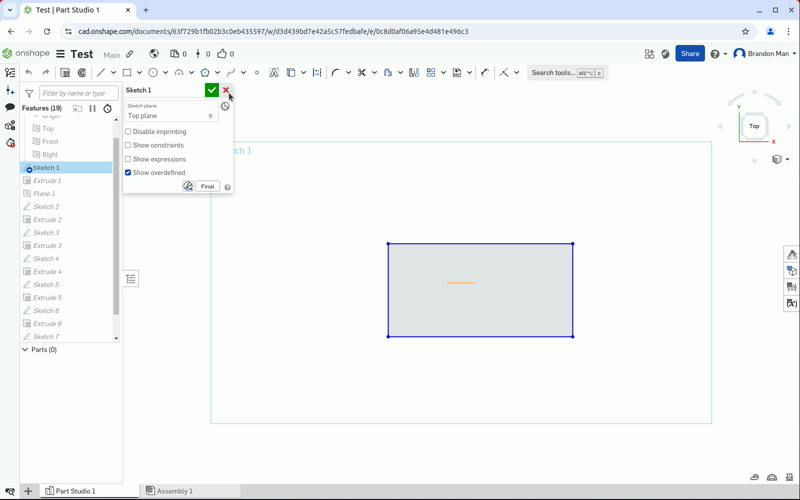
click(229, 92)
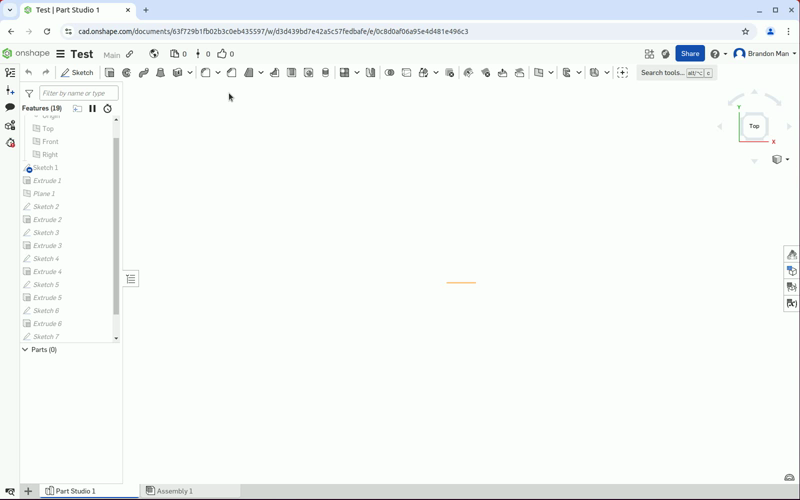
key(shift+s)
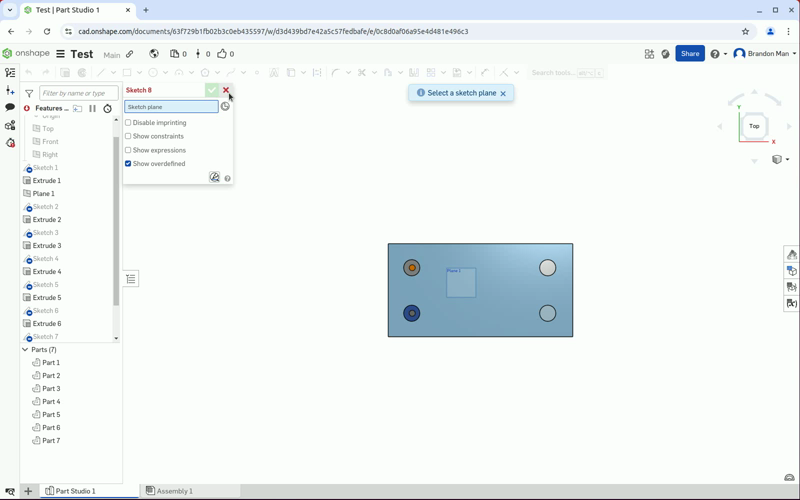
mouse_move(69, 163)
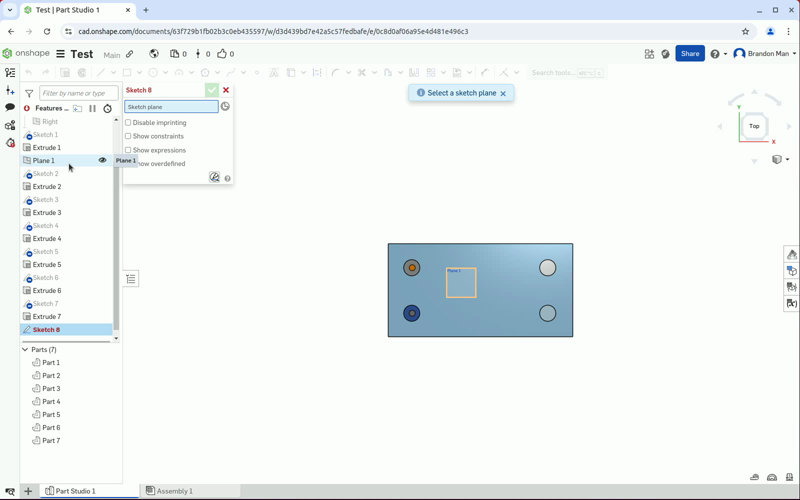
click(69, 163)
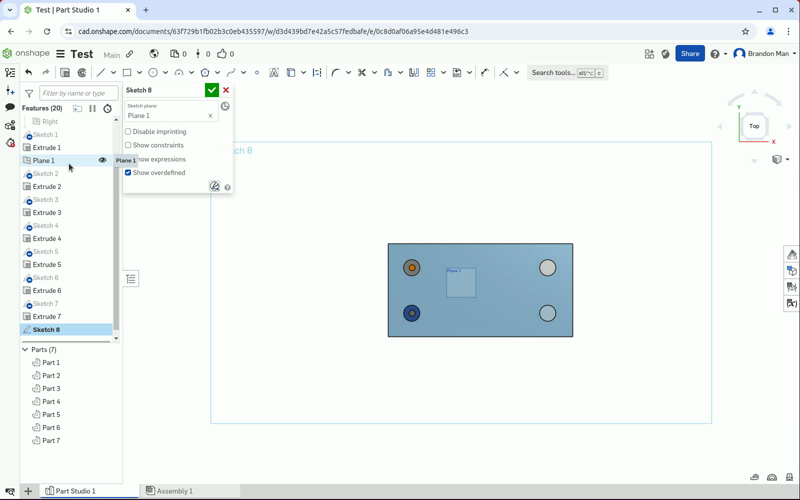
mouse_move(73, 352)
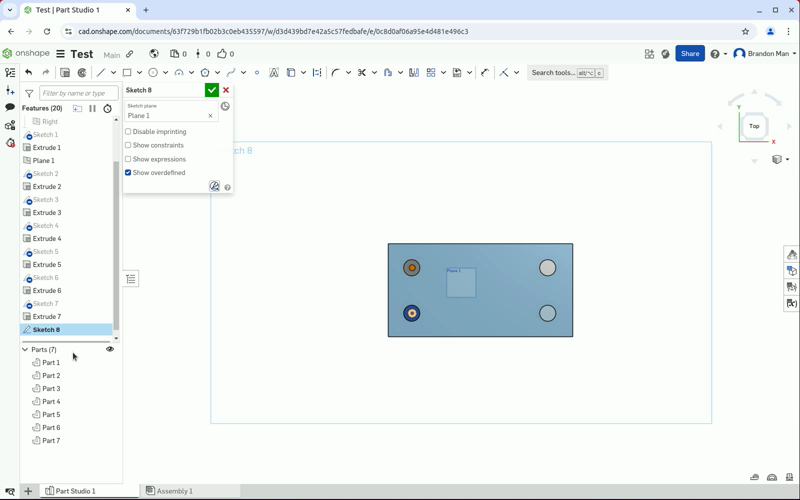
key(y)
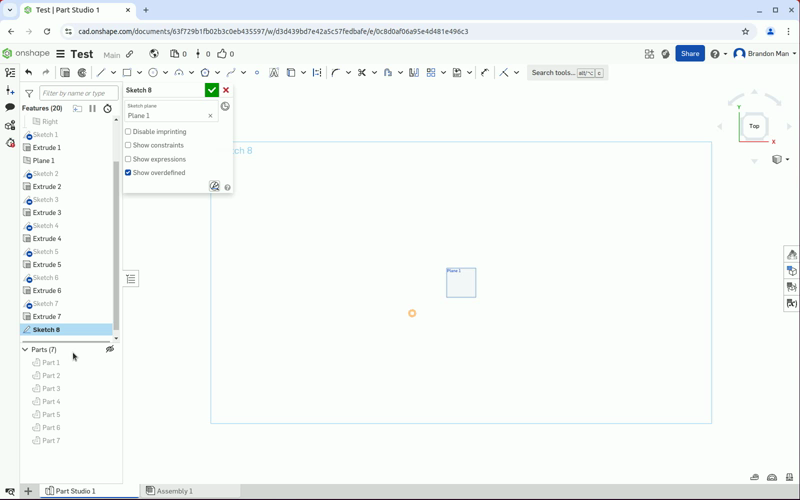
key(c)
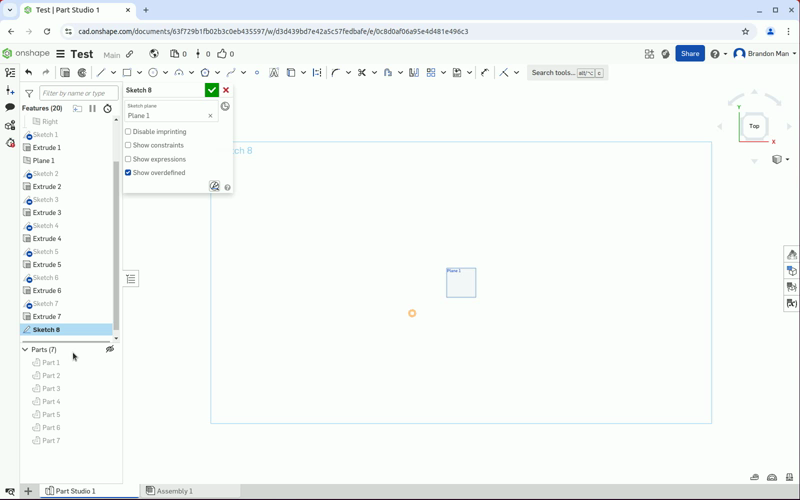
key_down(shift)
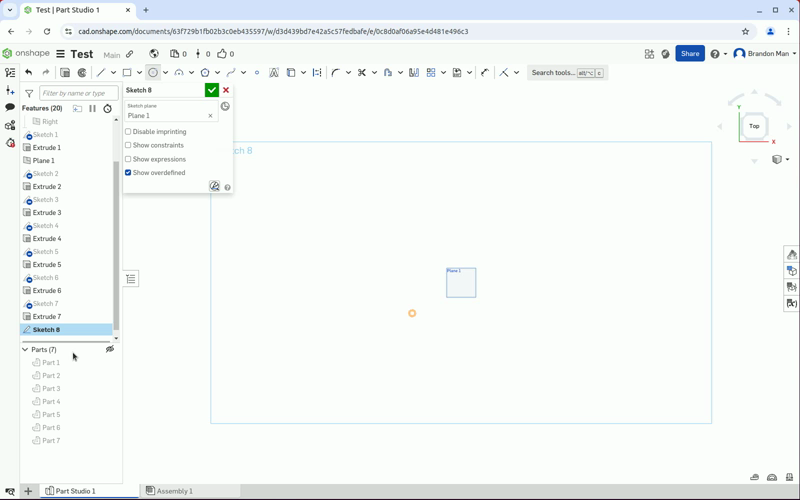
mouse_move(548, 267)
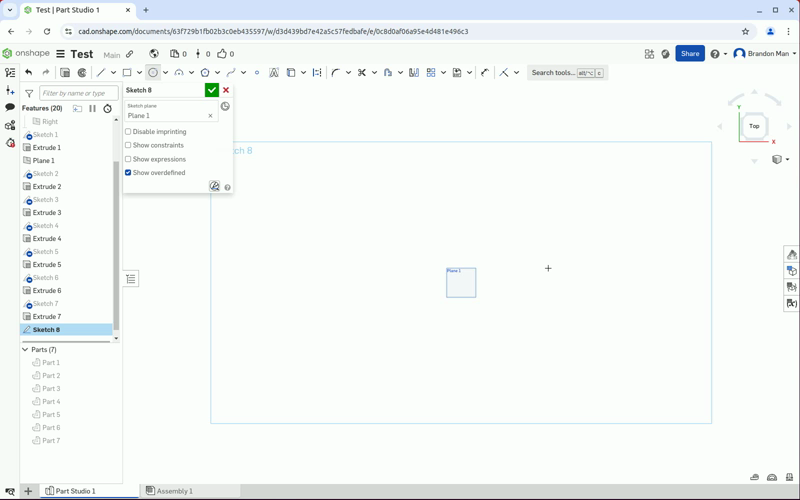
click(548, 267)
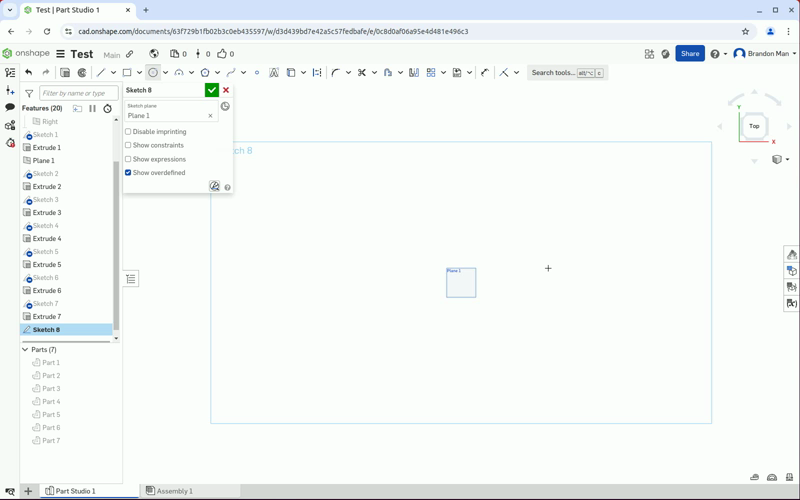
key_up(shift)
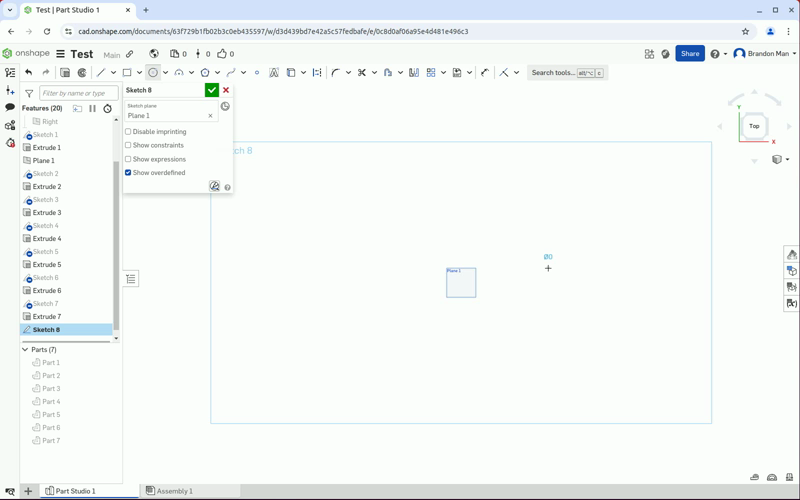
mouse_move(551, 267)
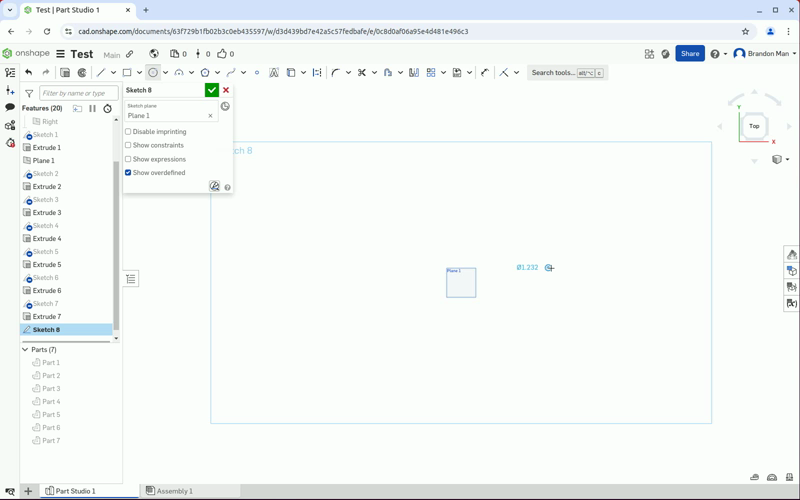
click(551, 267)
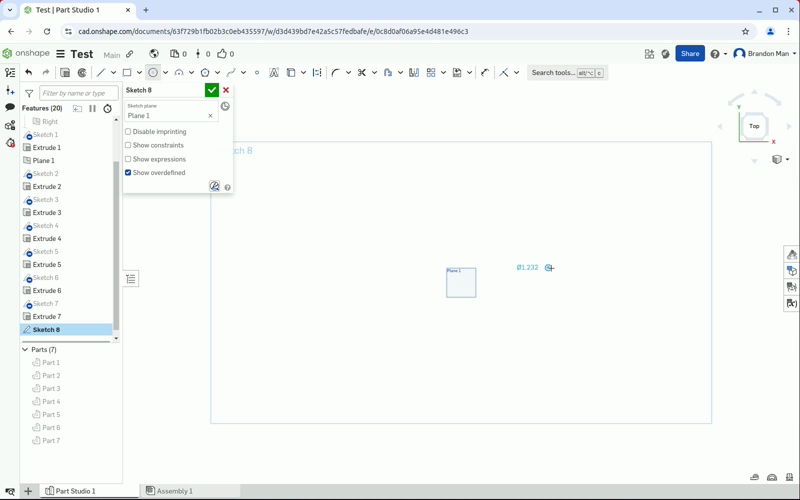
key(esc)
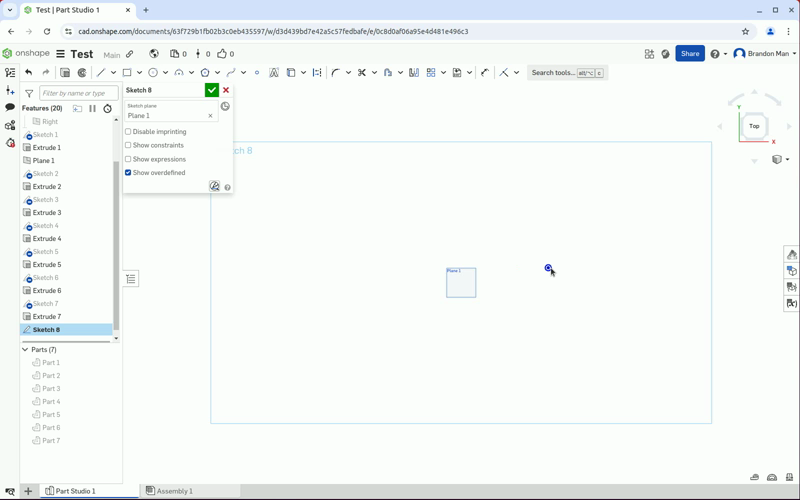
mouse_move(547, 265)
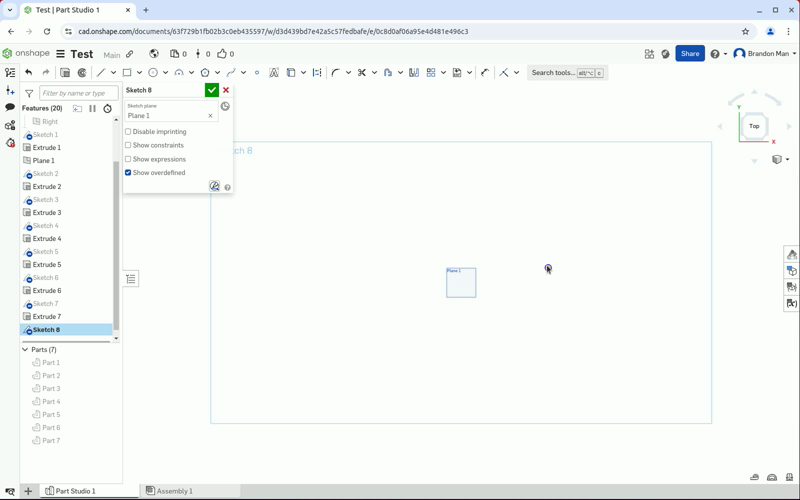
scroll(6)
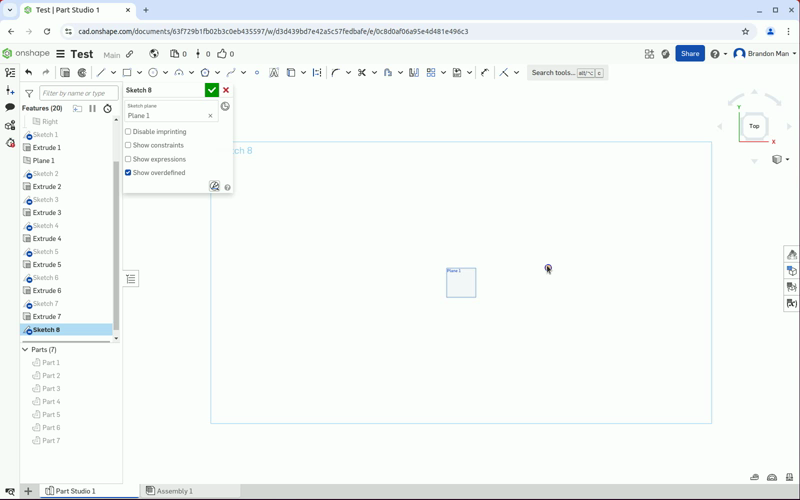
scroll(6)
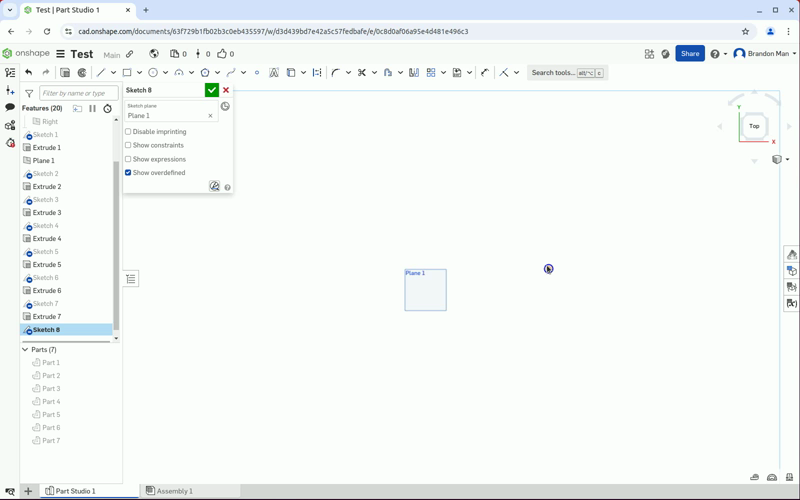
scroll(6)
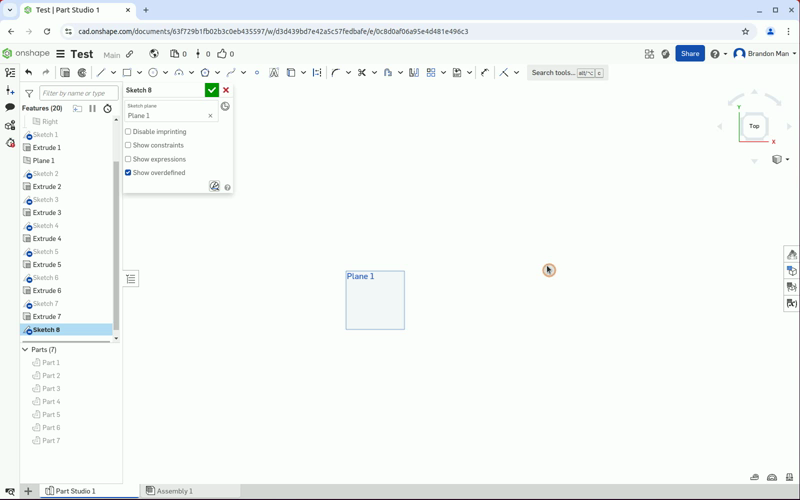
scroll(6)
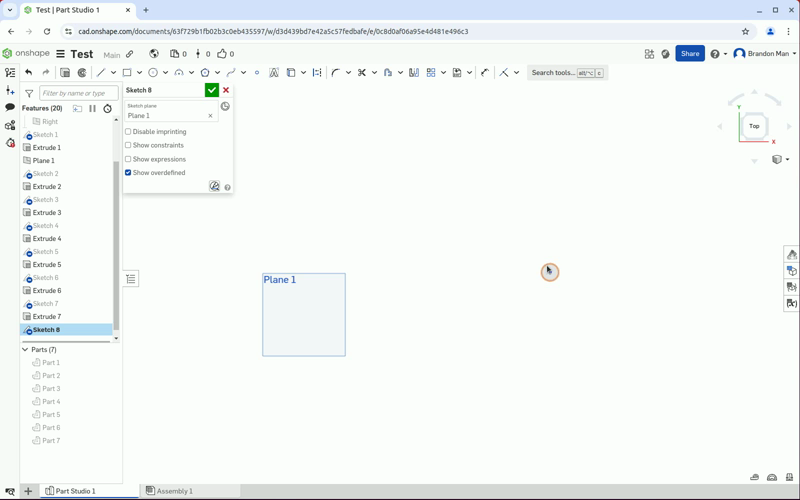
scroll(6)
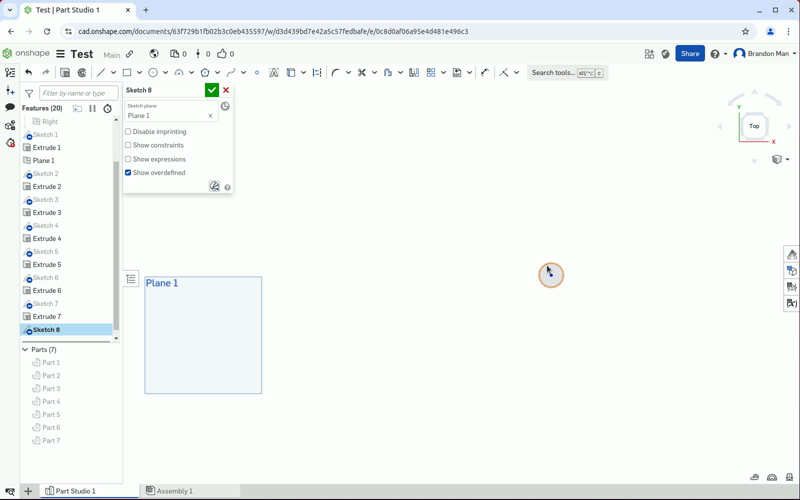
scroll(6)
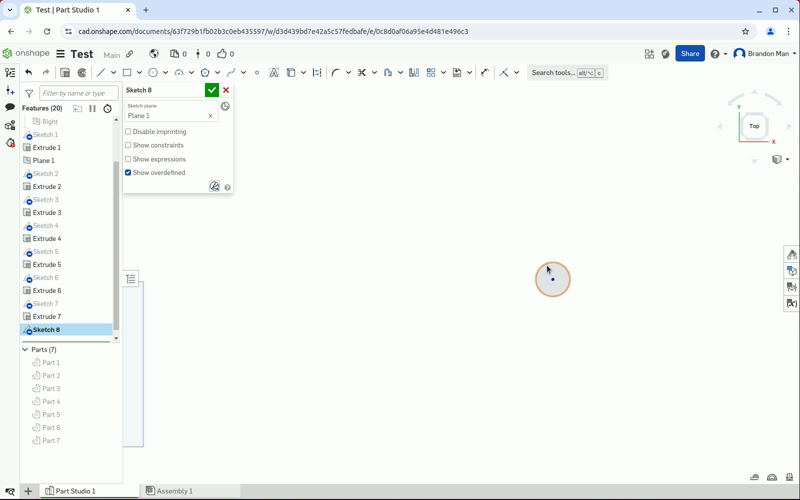
scroll(6)
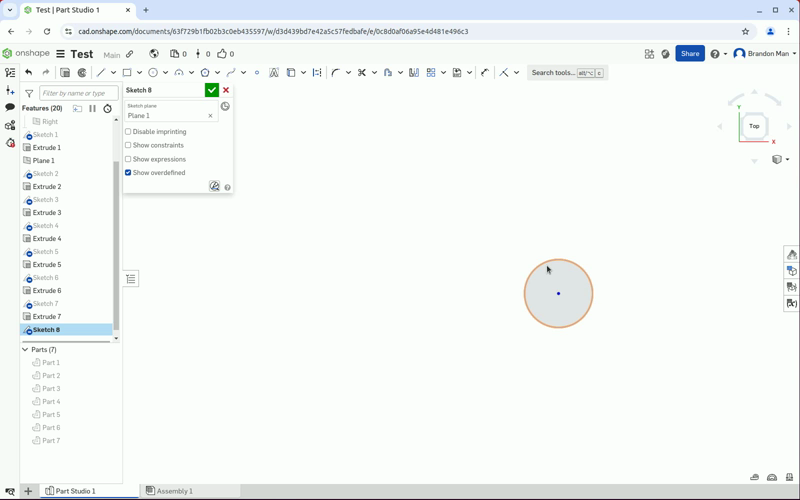
click(547, 265)
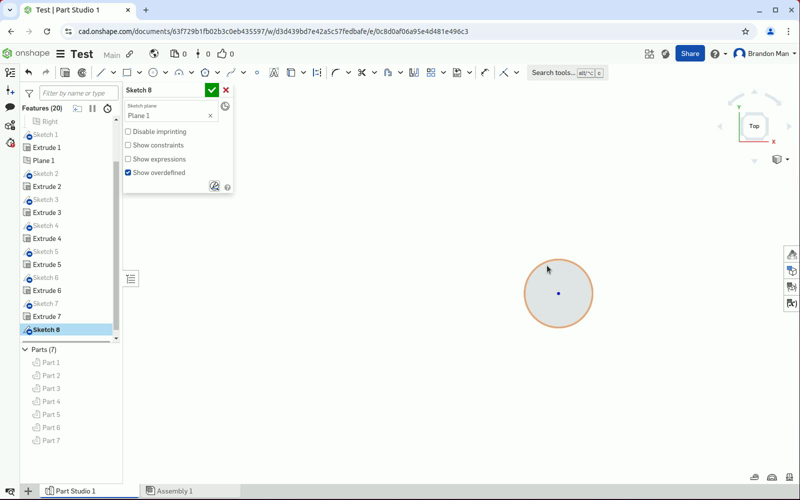
scroll(-6)
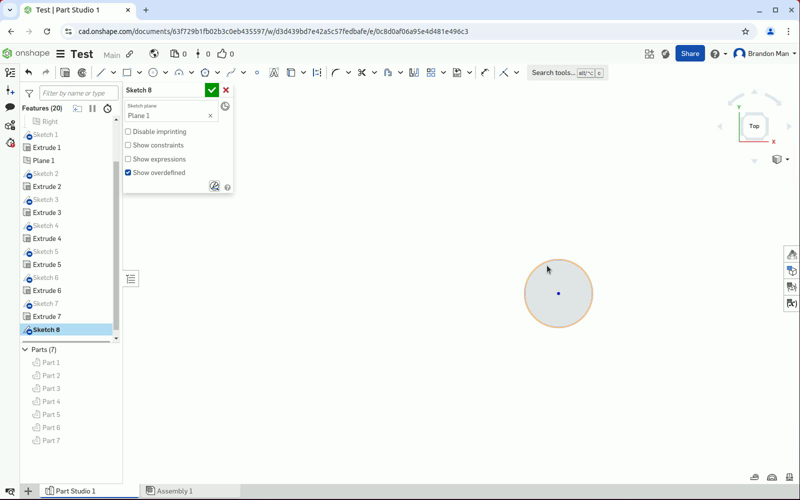
scroll(-6)
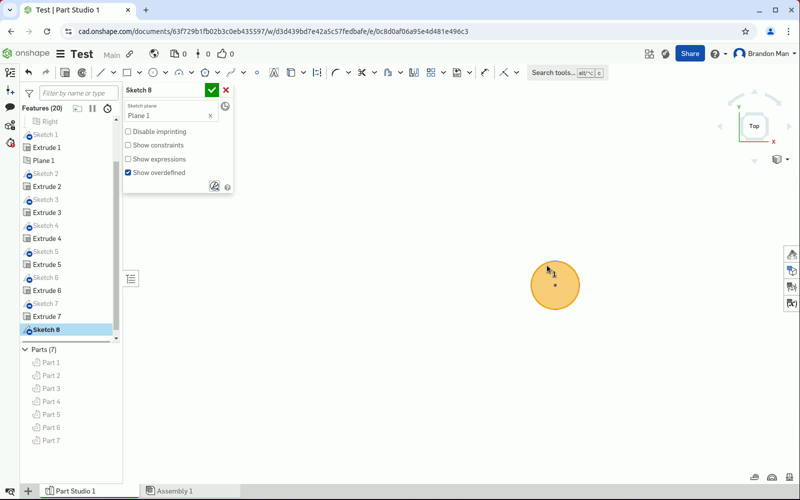
scroll(-6)
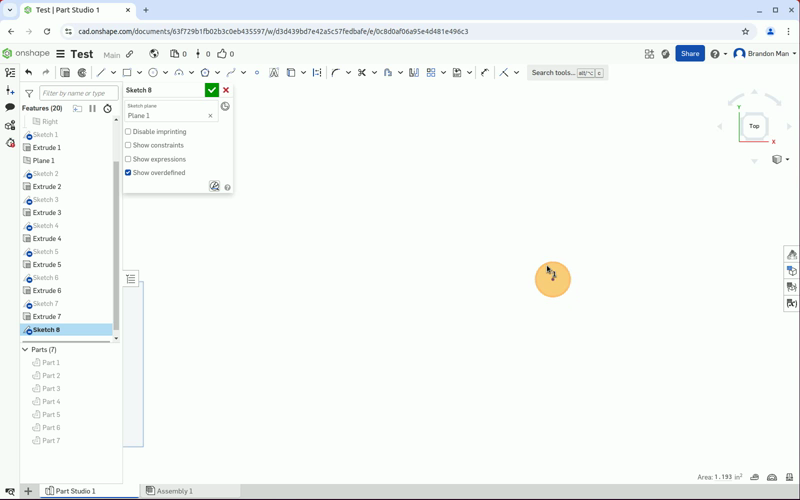
scroll(-6)
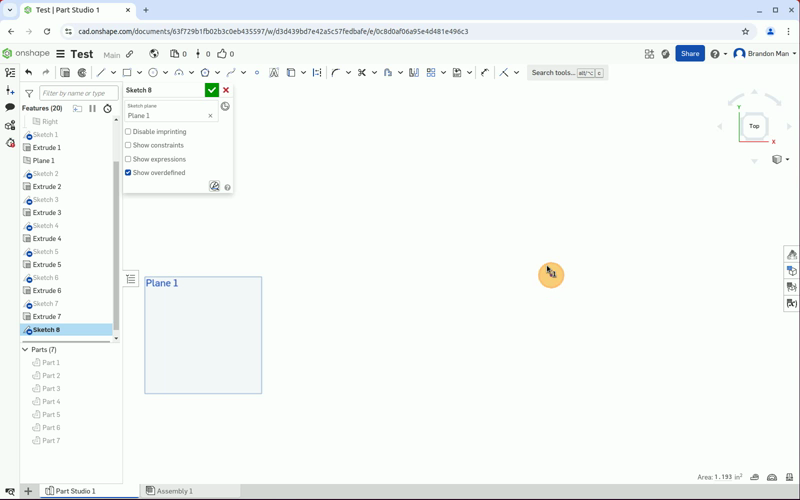
scroll(-6)
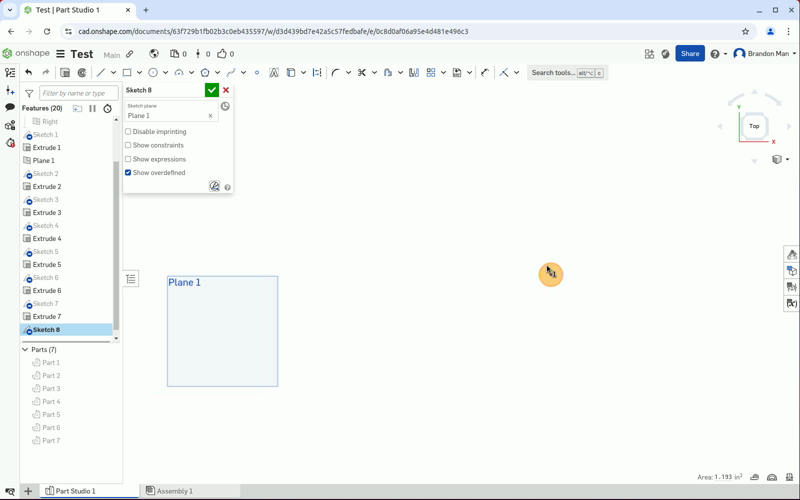
scroll(-6)
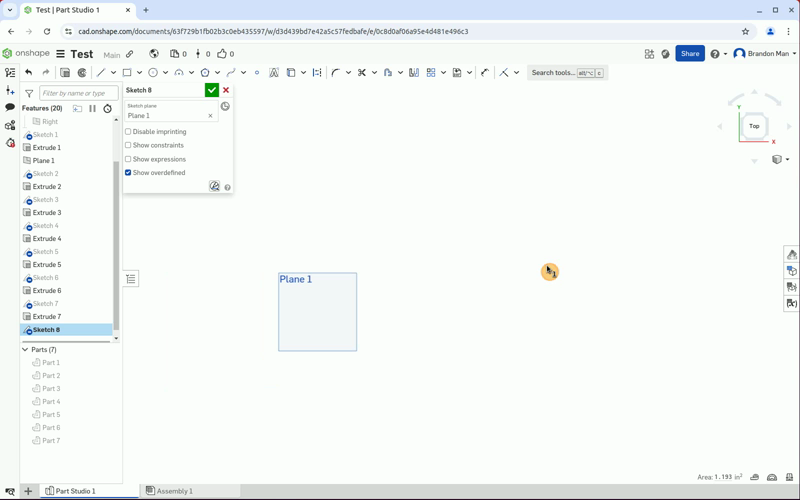
scroll(-6)
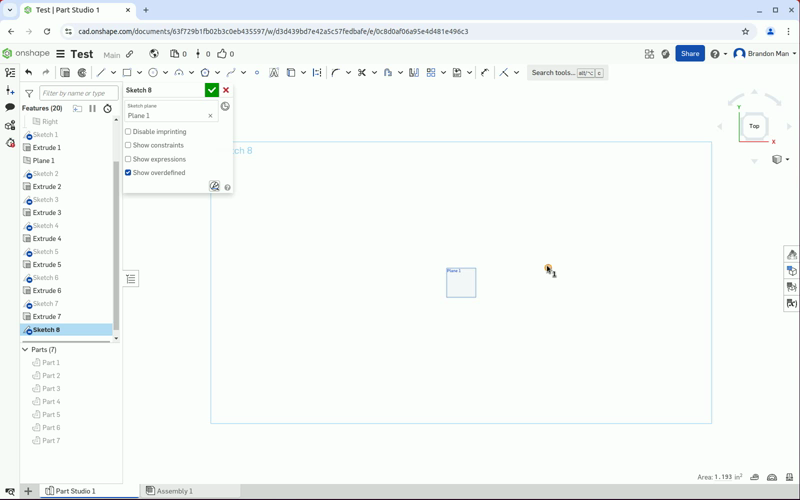
mouse_move(73, 352)
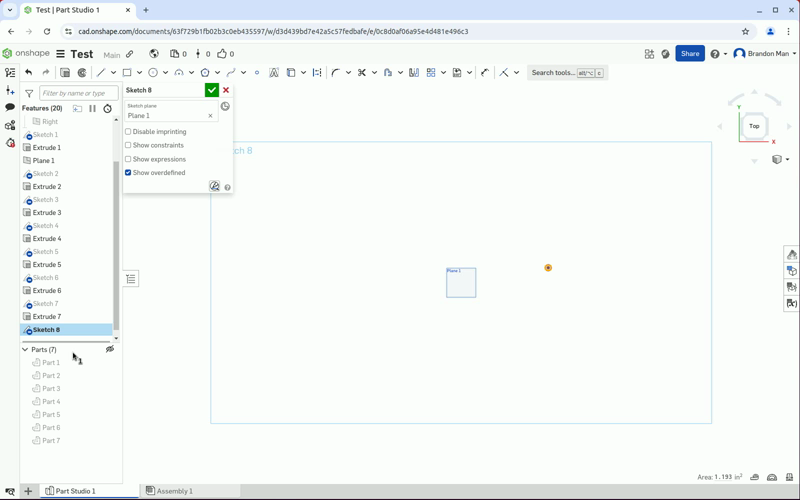
key(shift+y)
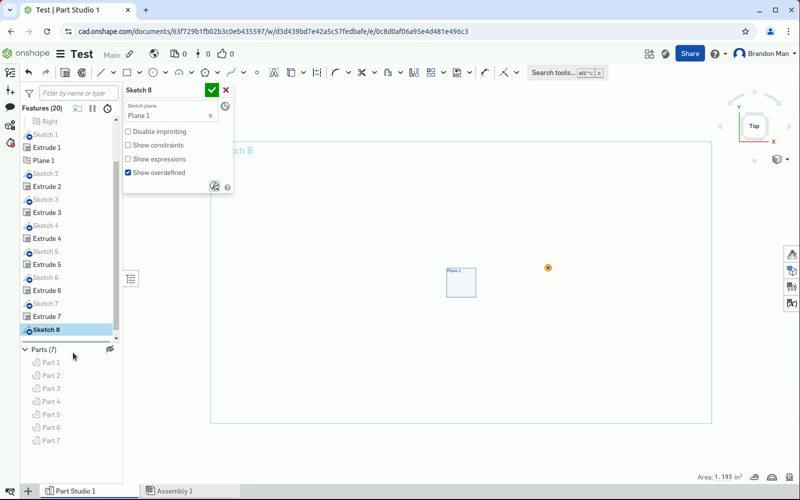
key(shift+e)
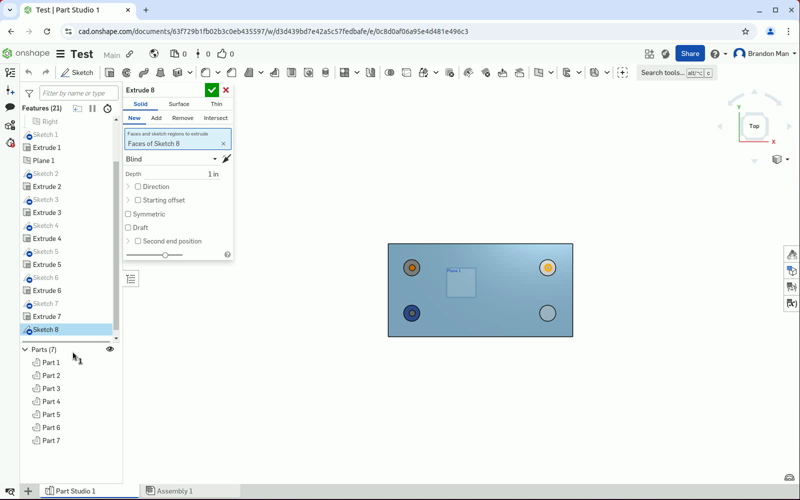
mouse_move(143, 106)
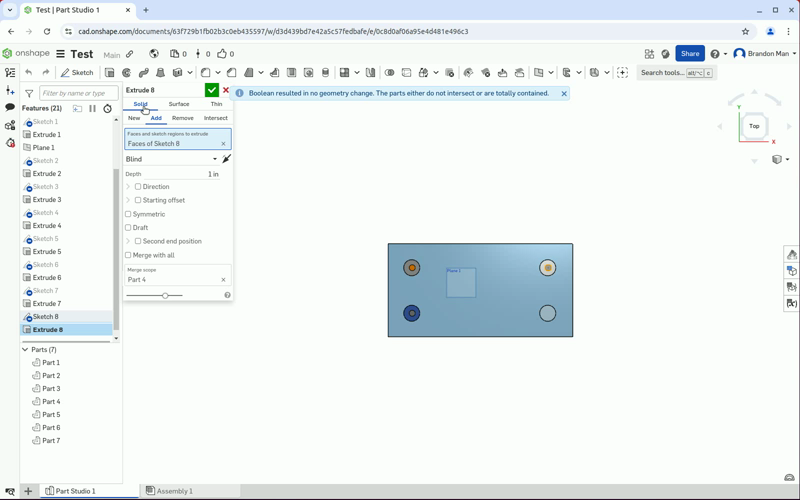
click(143, 106)
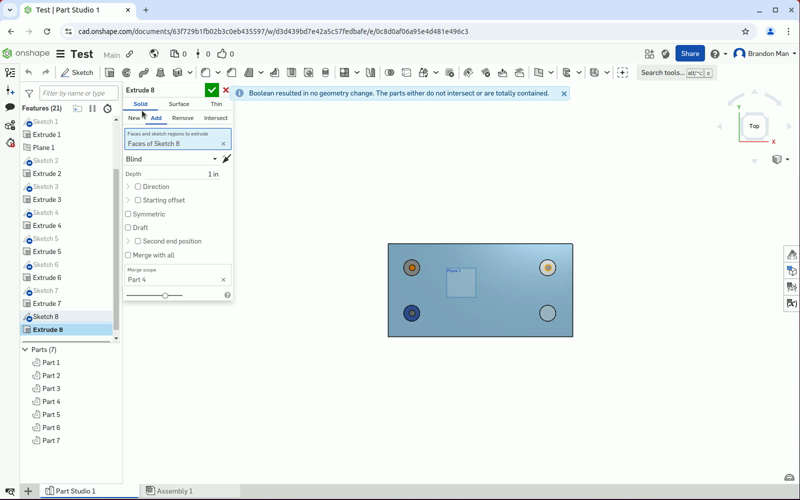
mouse_move(137, 120)
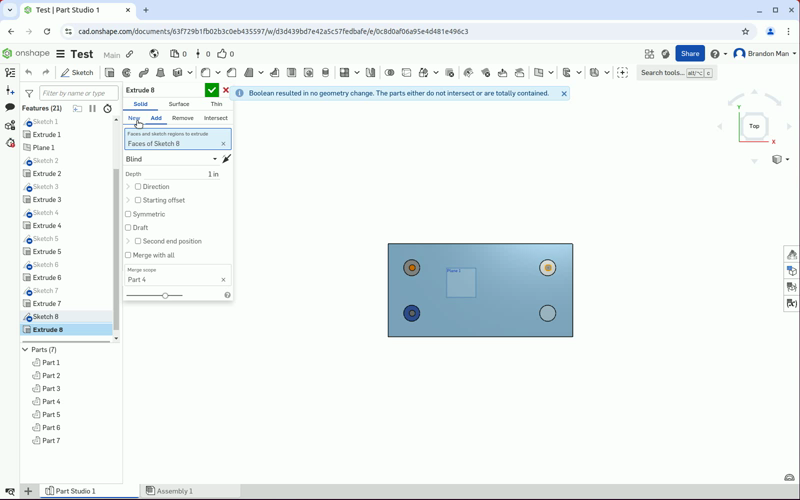
click(137, 120)
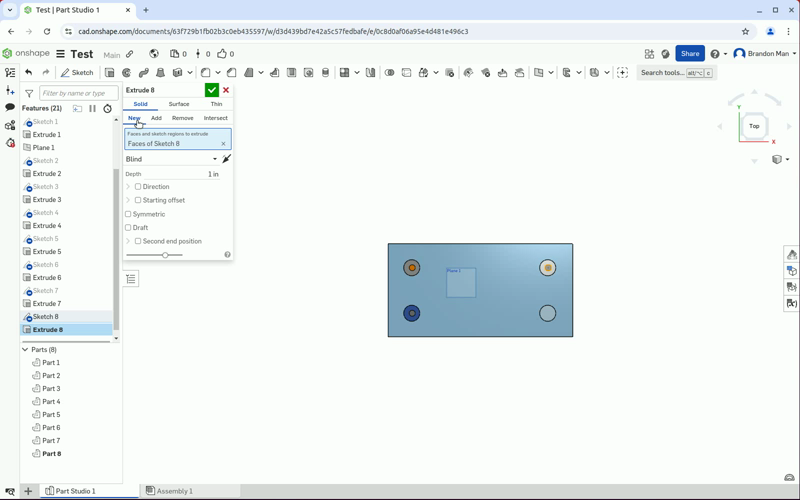
key(tab, 4)
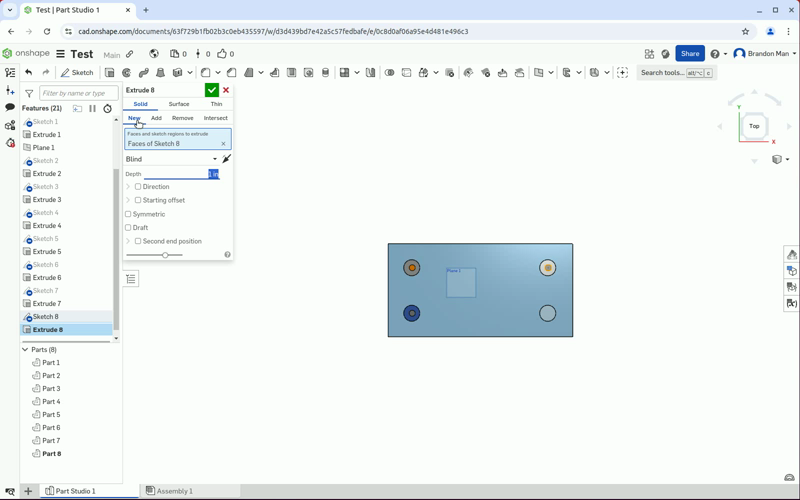
text(14.683)
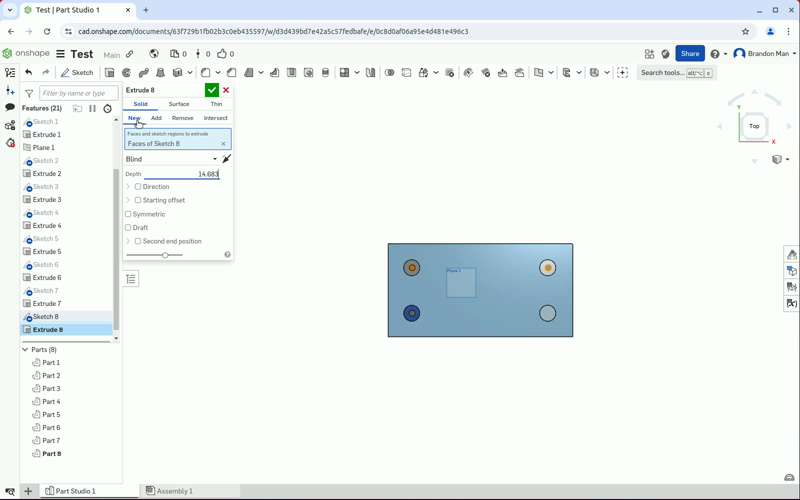
key(enter)
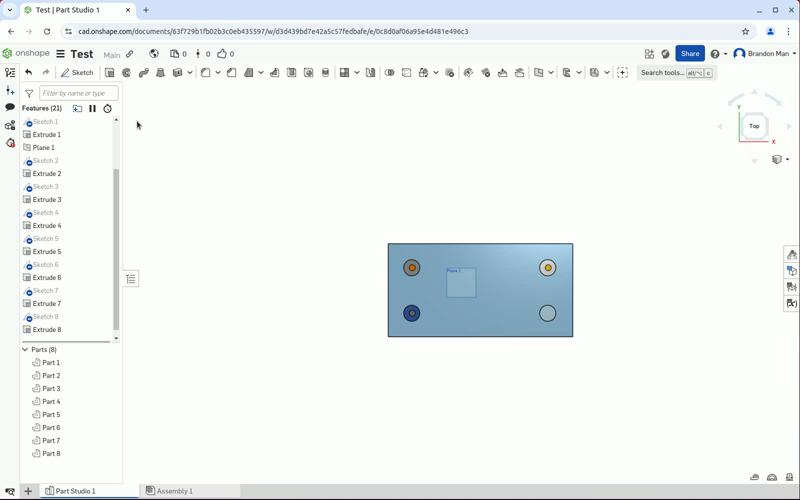
key(shift+h)
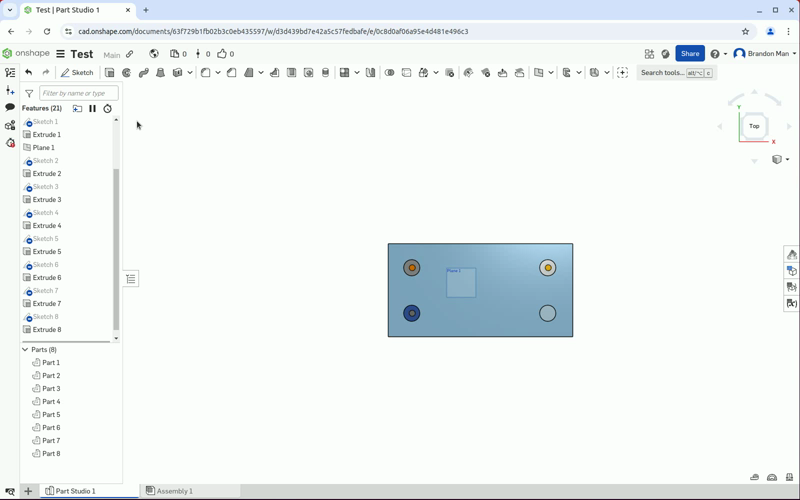
key(shift+h)
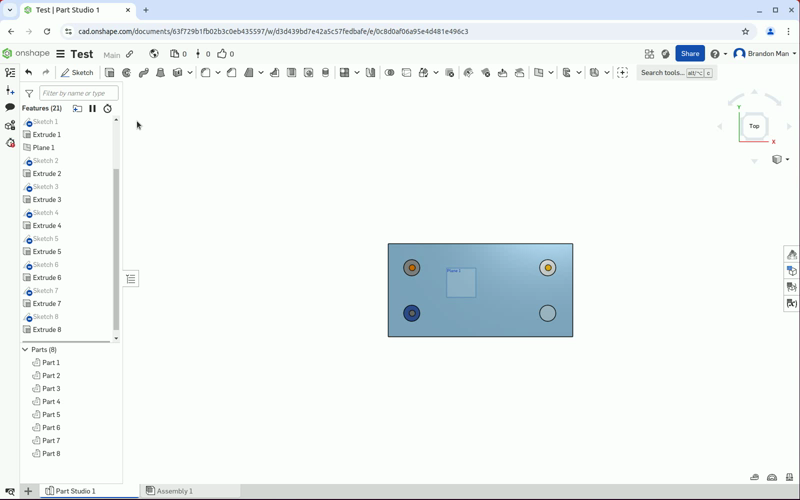
mouse_move(69, 124)
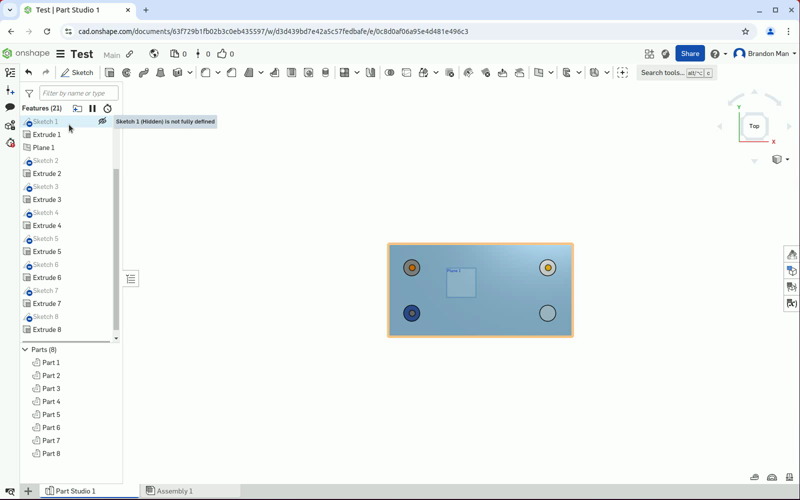
click(69, 124)
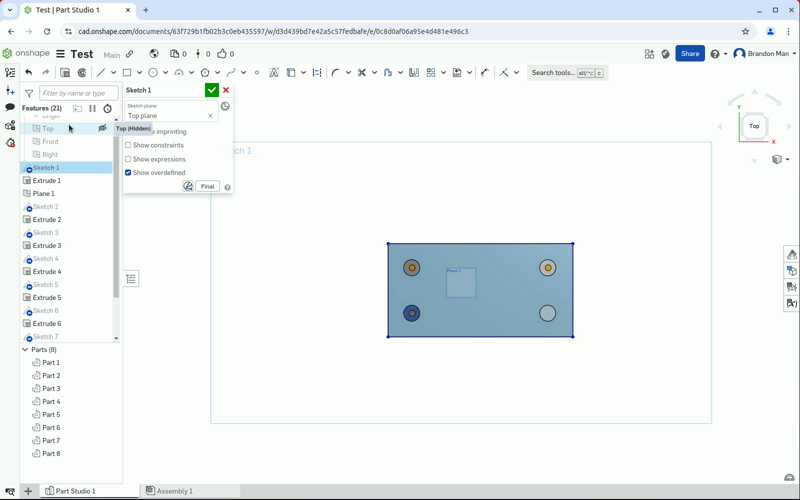
mouse_move(229, 92)
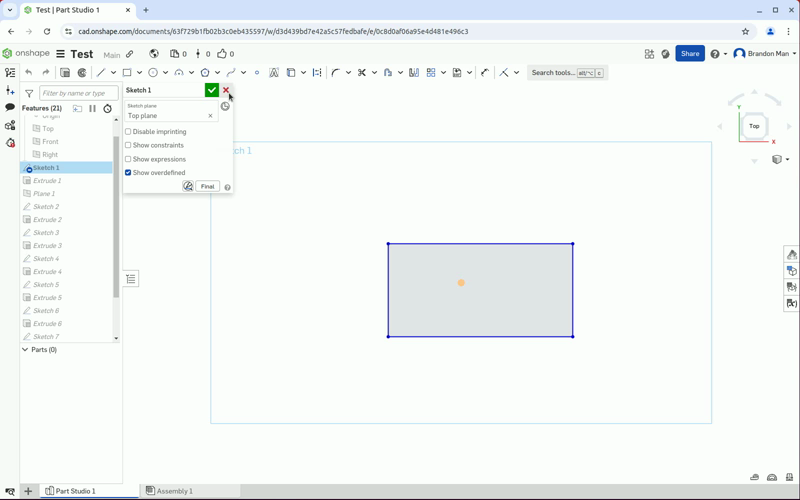
click(229, 92)
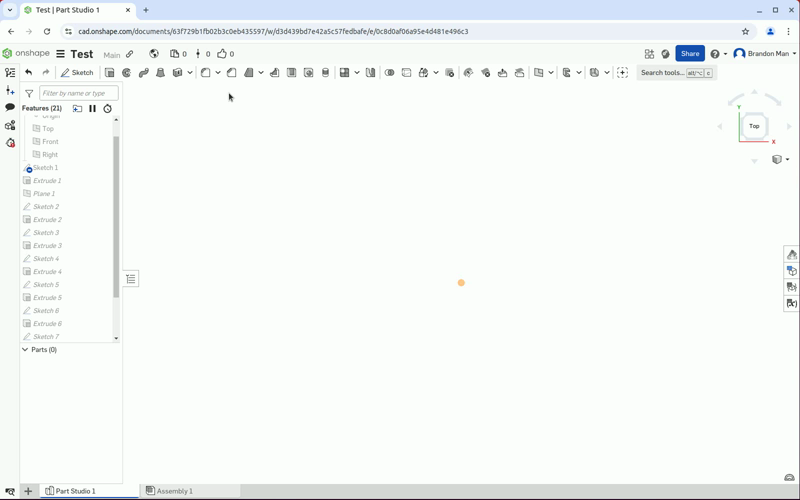
key(shift+s)
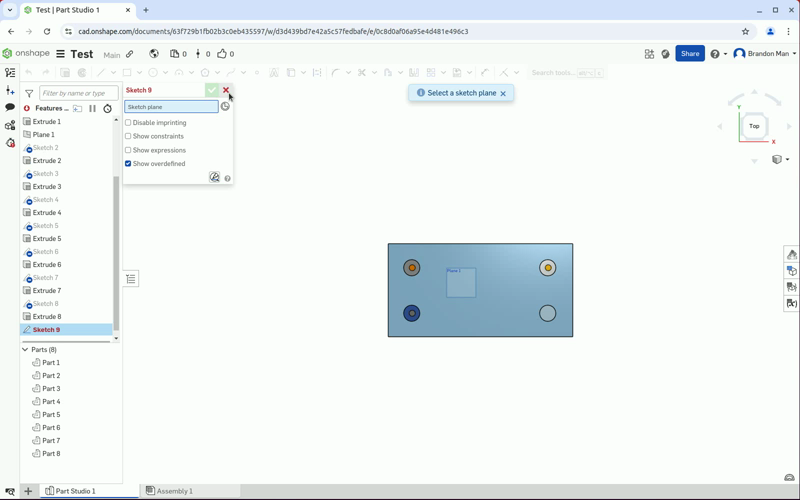
mouse_move(69, 137)
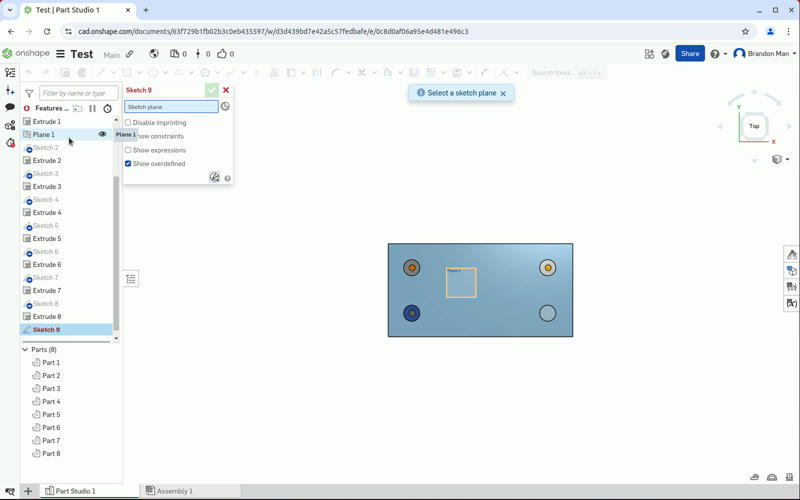
click(69, 137)
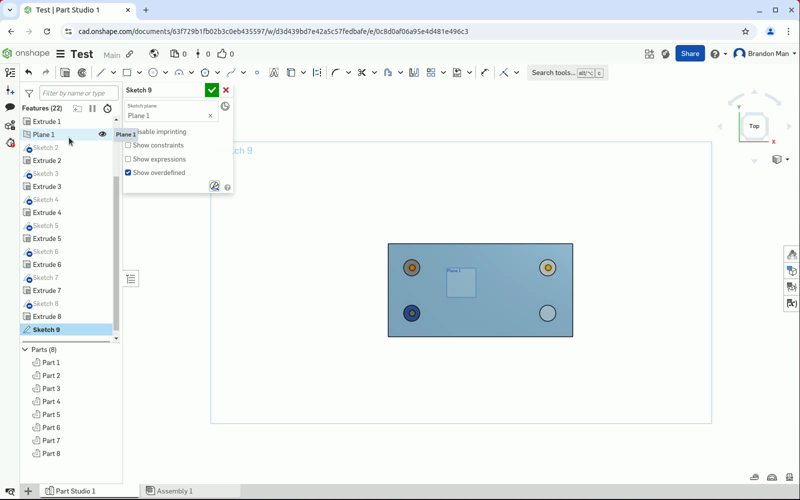
mouse_move(73, 352)
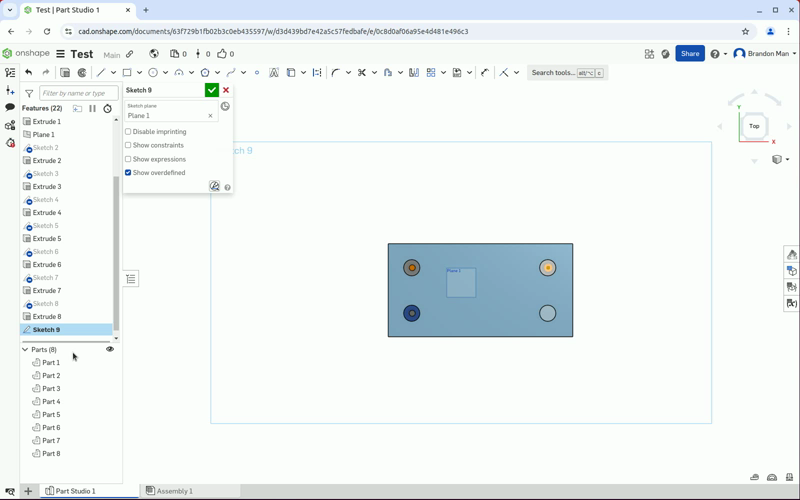
key(y)
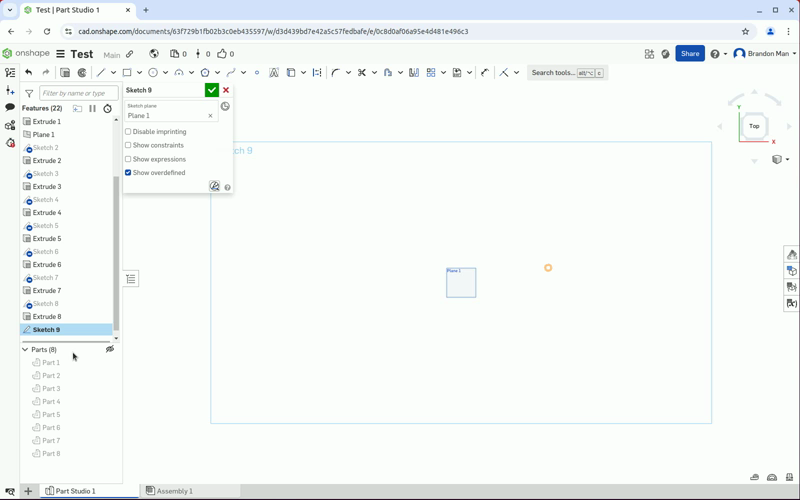
key(c)
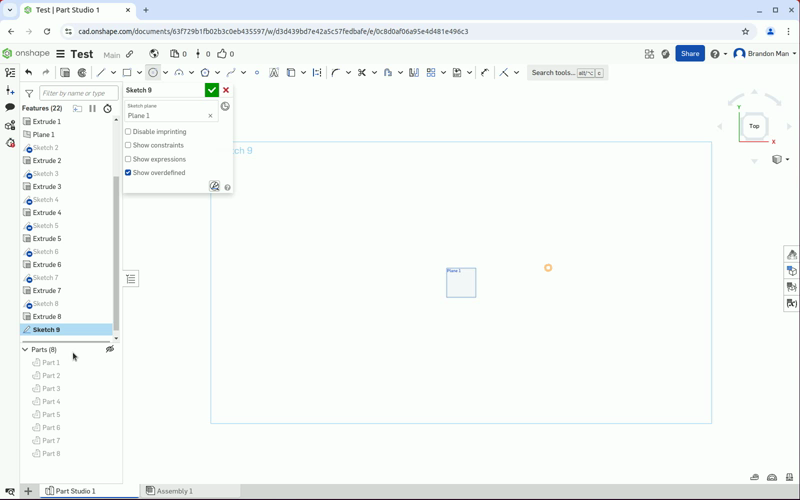
key_down(shift)
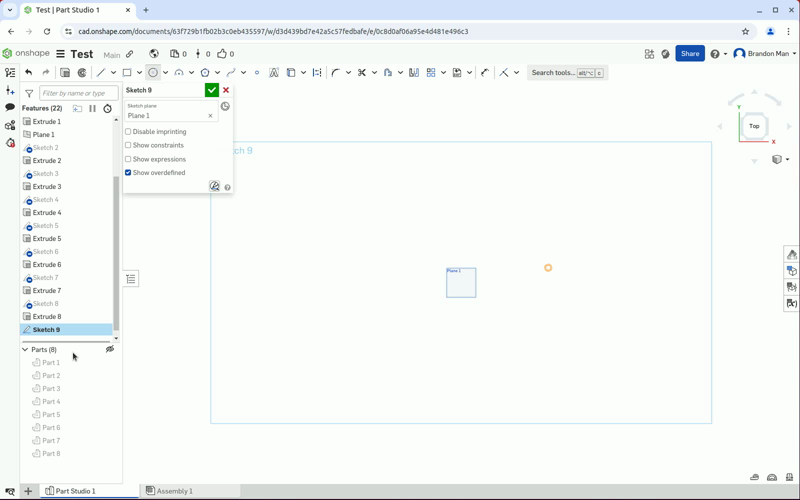
mouse_move(548, 313)
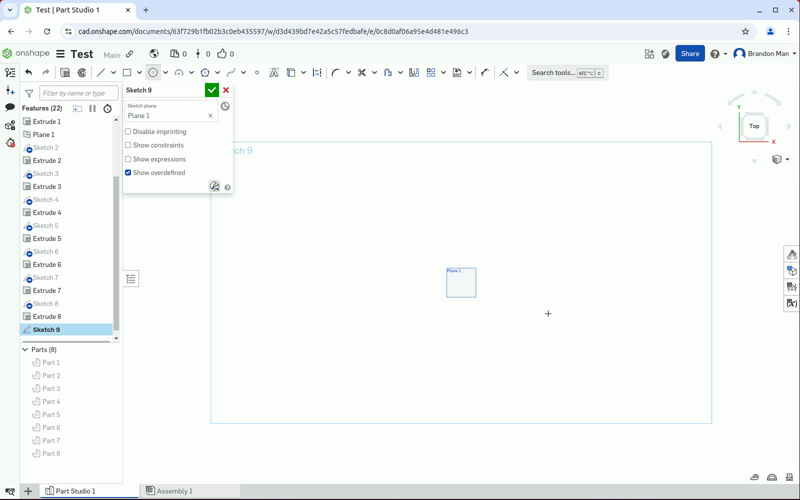
click(548, 313)
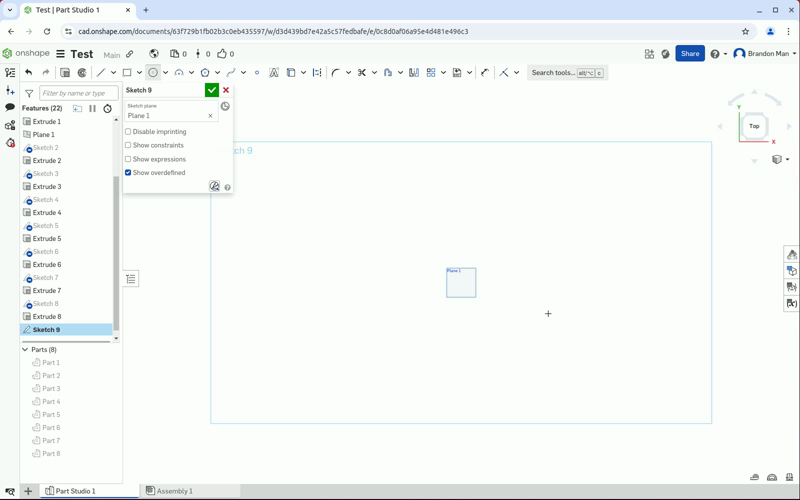
key_up(shift)
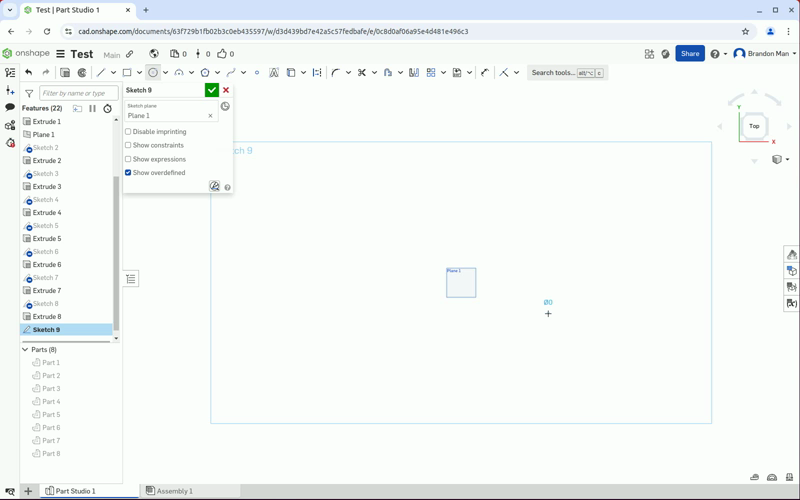
mouse_move(551, 313)
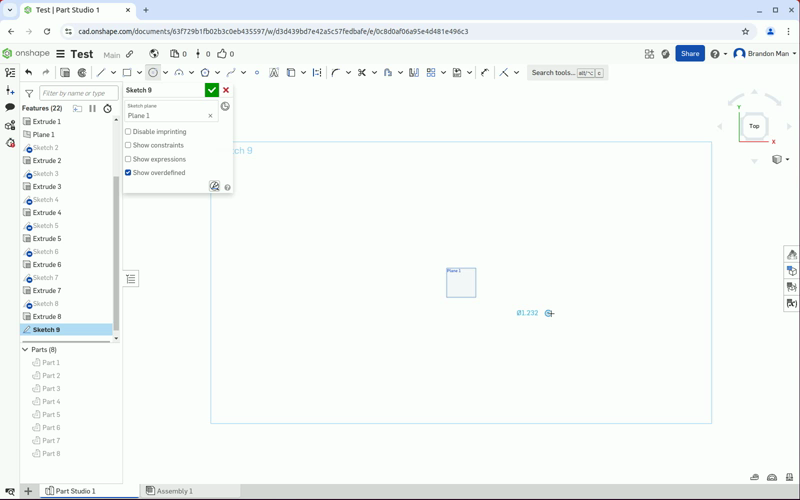
click(551, 313)
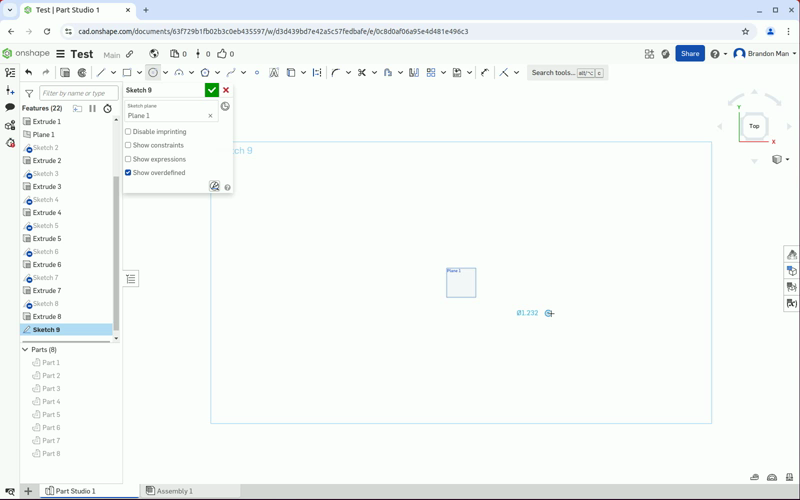
key(esc)
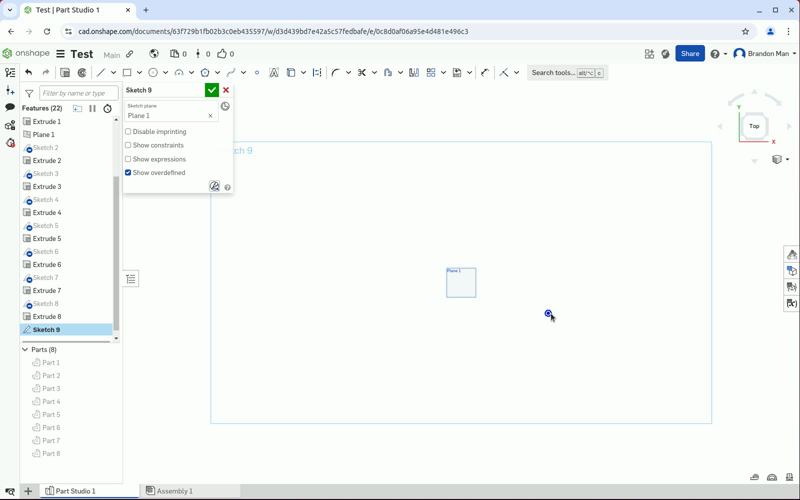
mouse_move(548, 312)
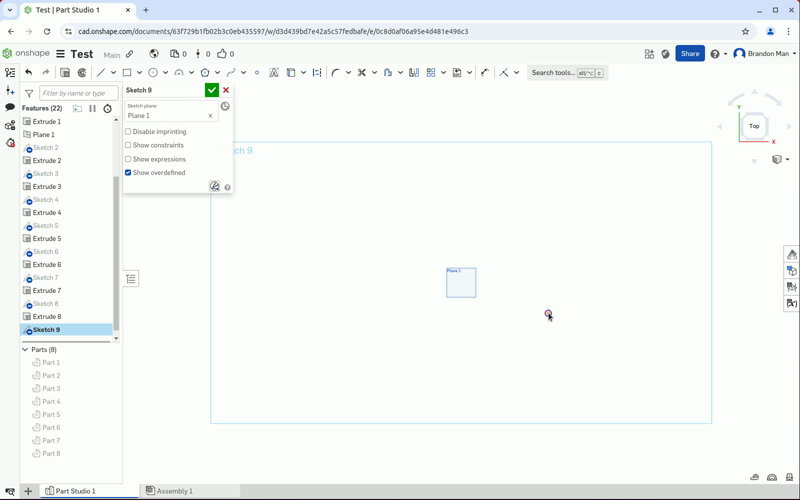
scroll(6)
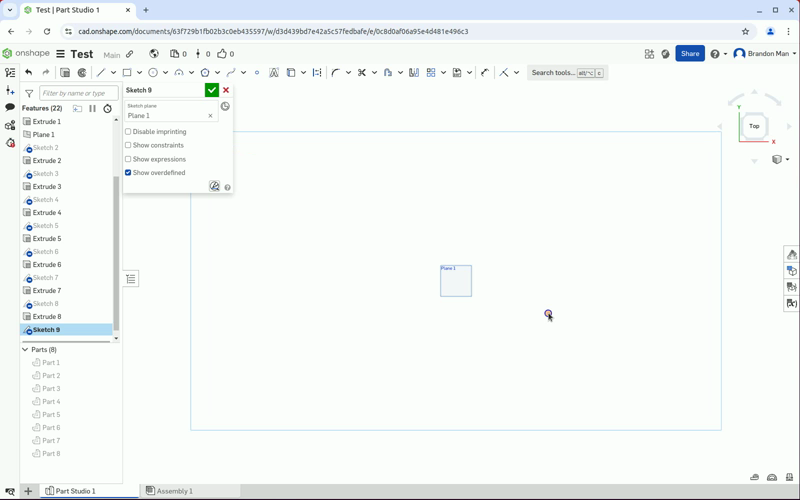
scroll(6)
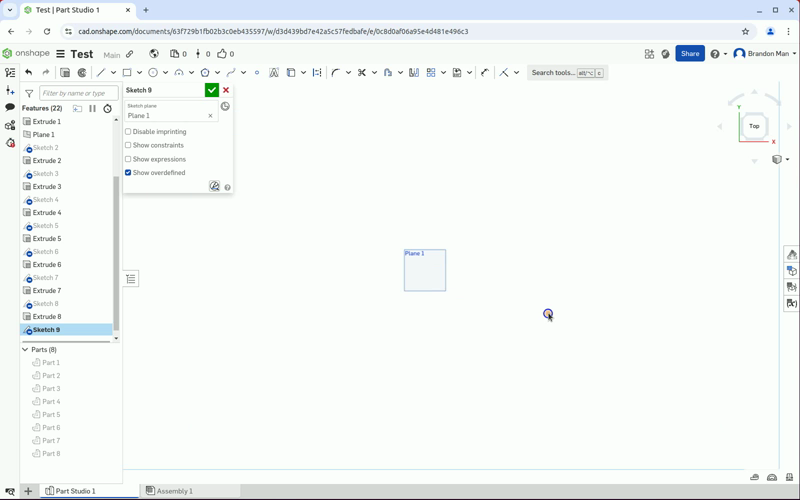
scroll(6)
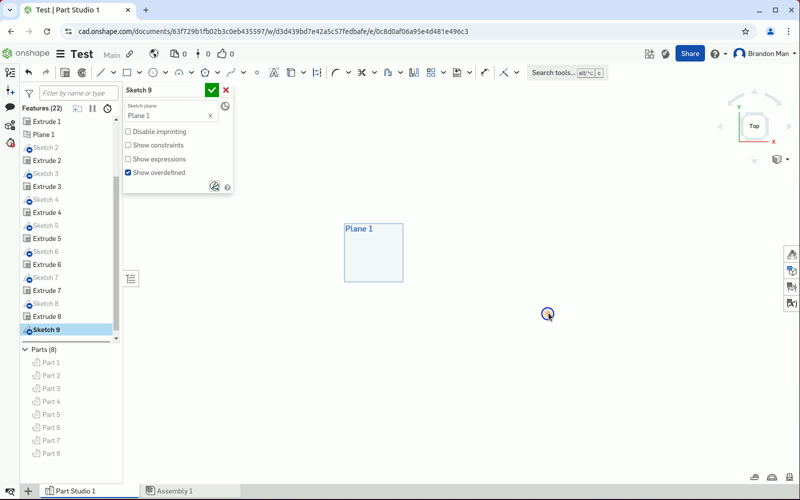
scroll(6)
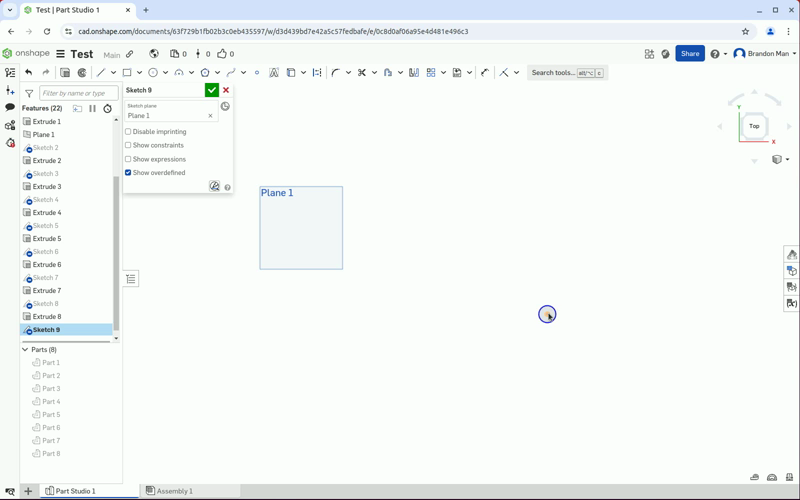
scroll(6)
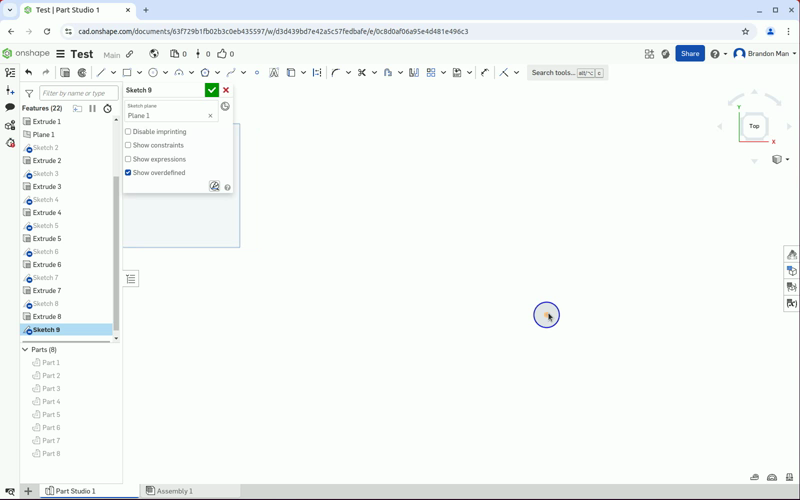
scroll(6)
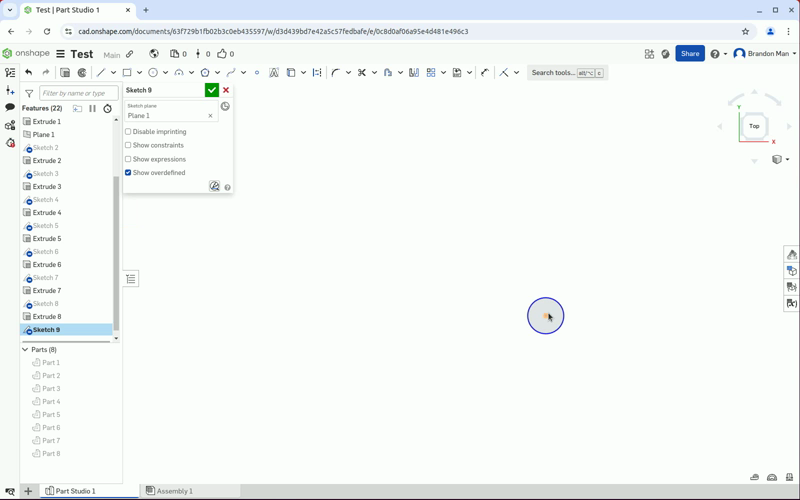
scroll(6)
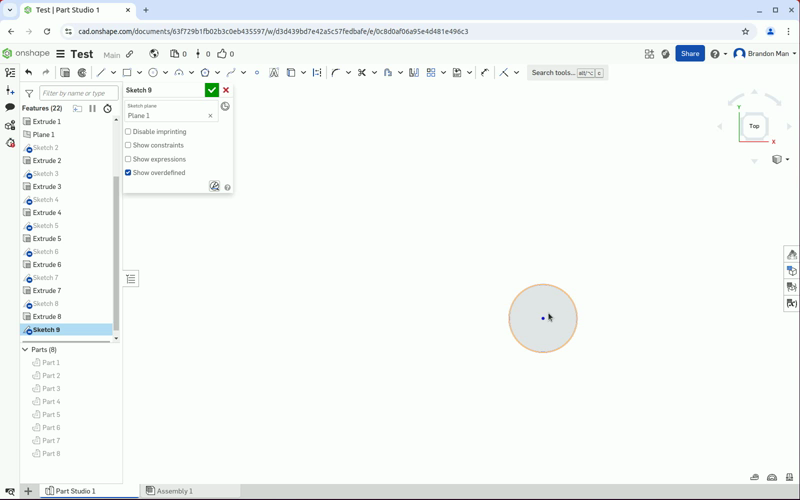
click(548, 312)
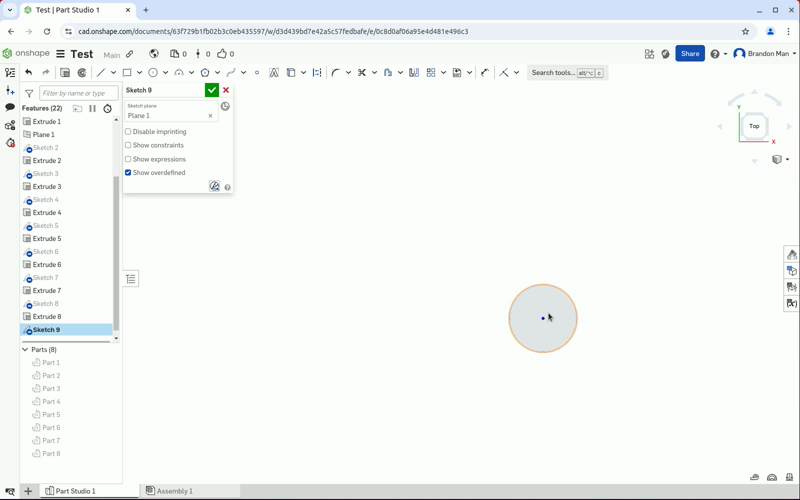
scroll(-6)
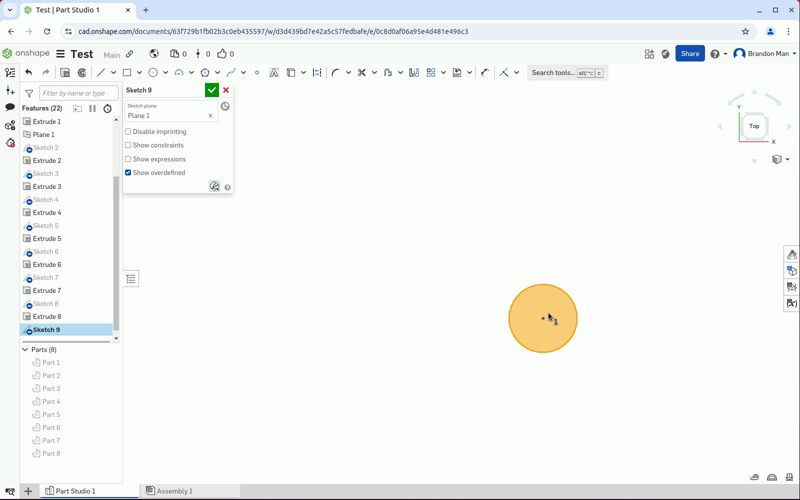
scroll(-6)
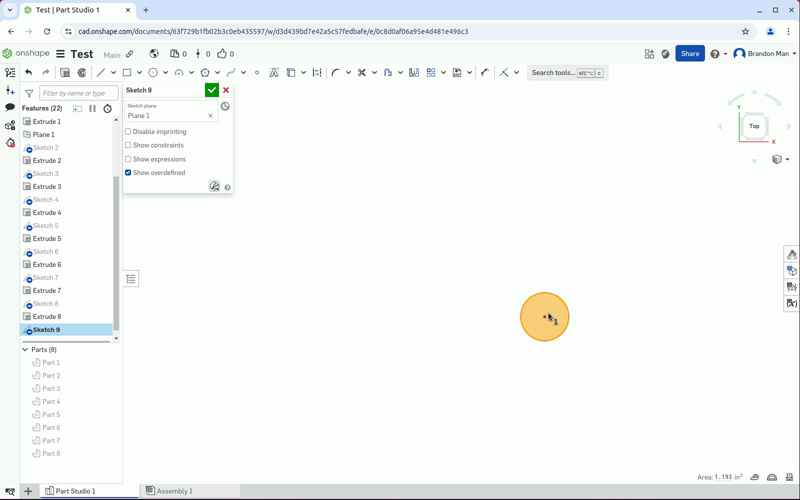
scroll(-6)
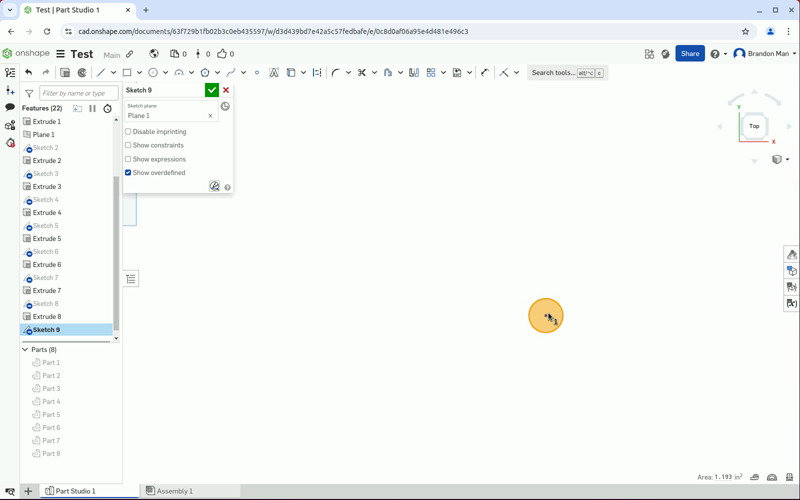
scroll(-6)
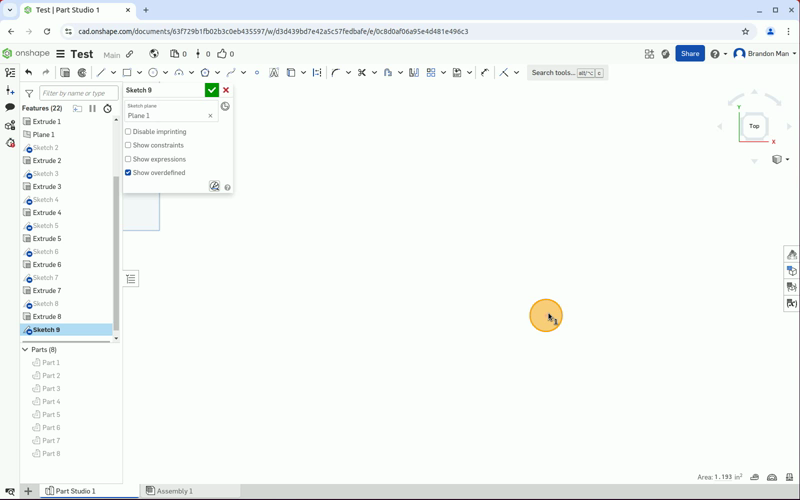
scroll(-6)
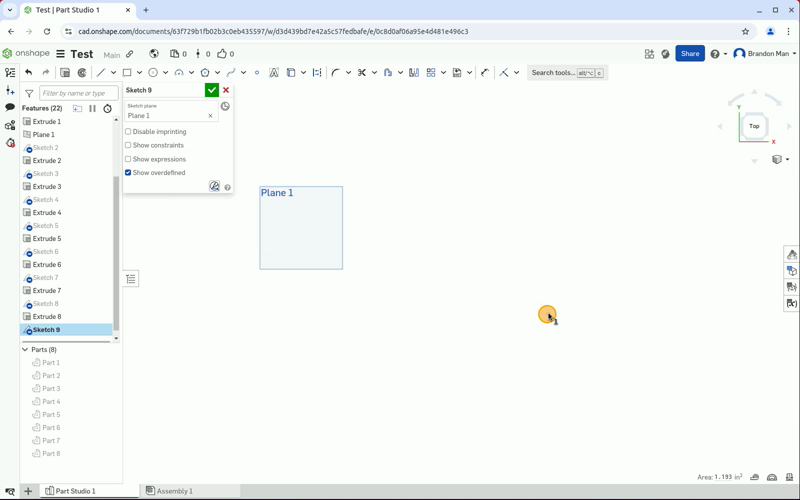
scroll(-6)
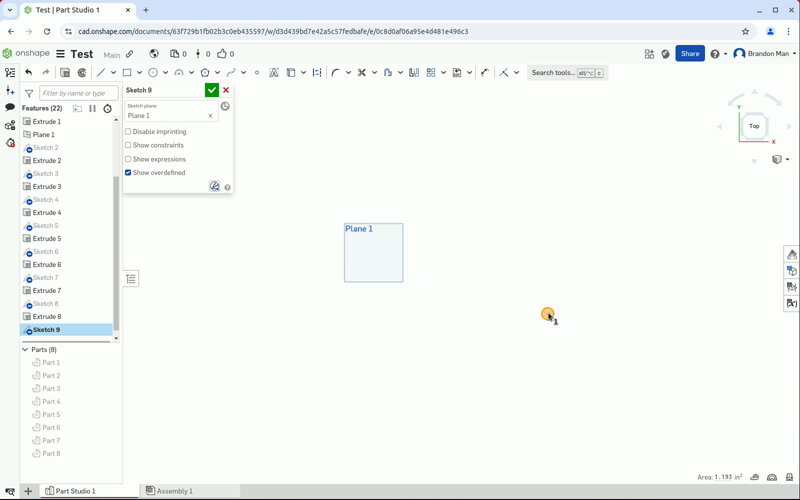
scroll(-6)
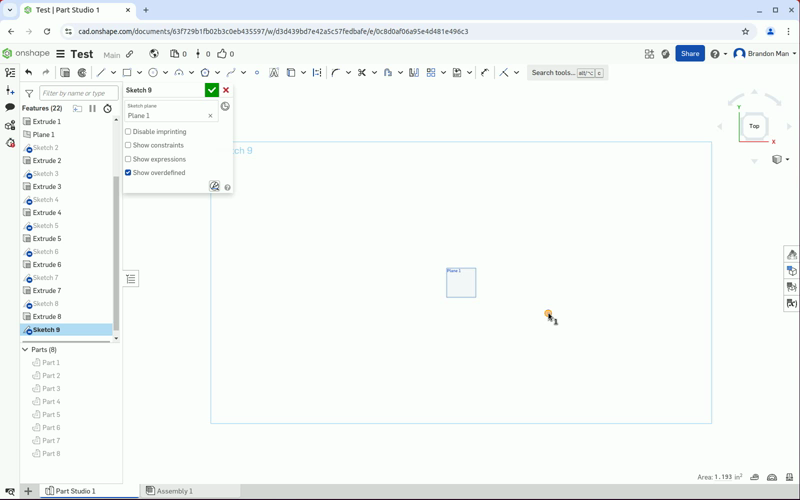
mouse_move(73, 352)
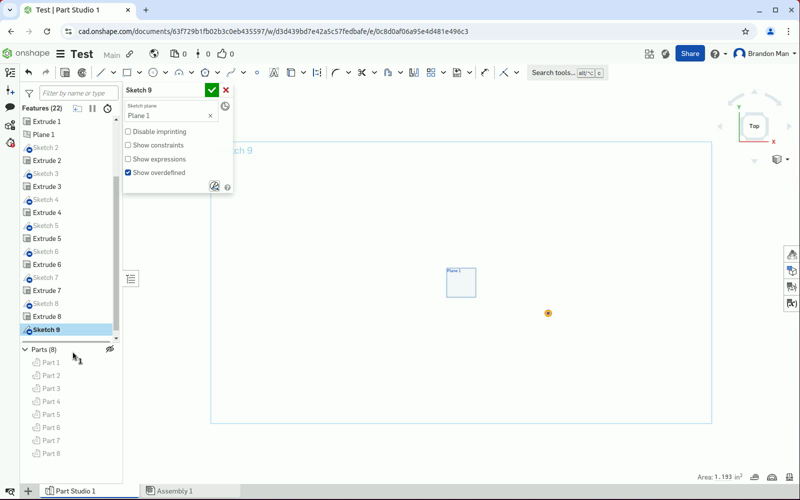
key(shift+y)
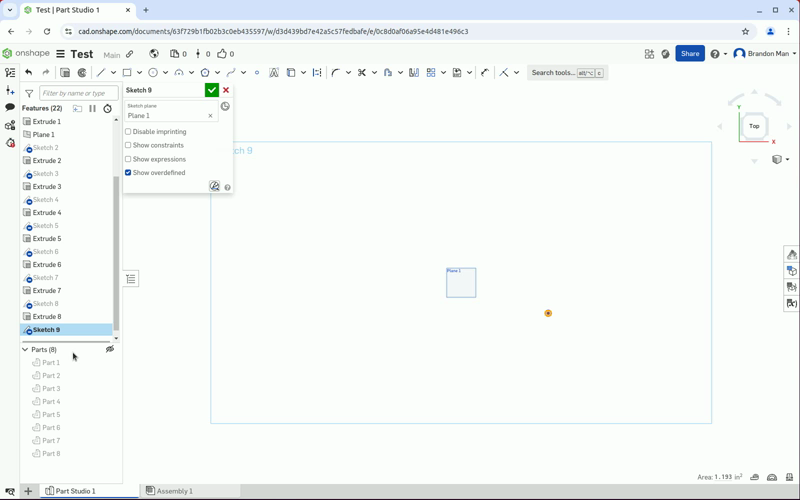
key(shift+e)
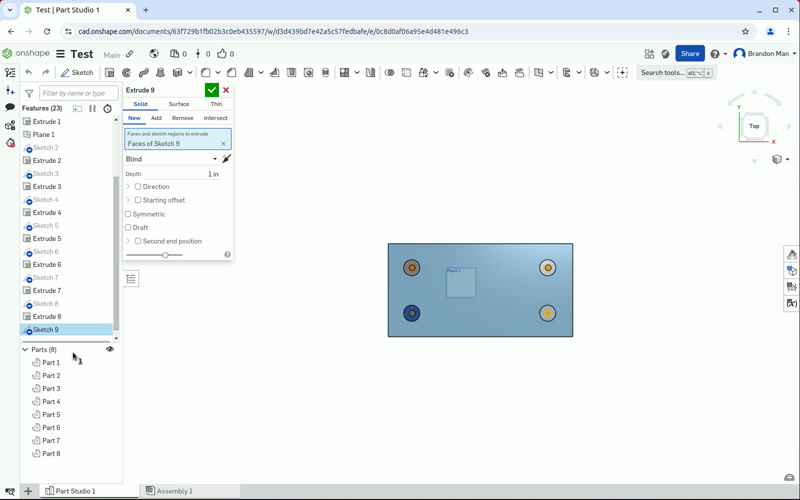
mouse_move(143, 106)
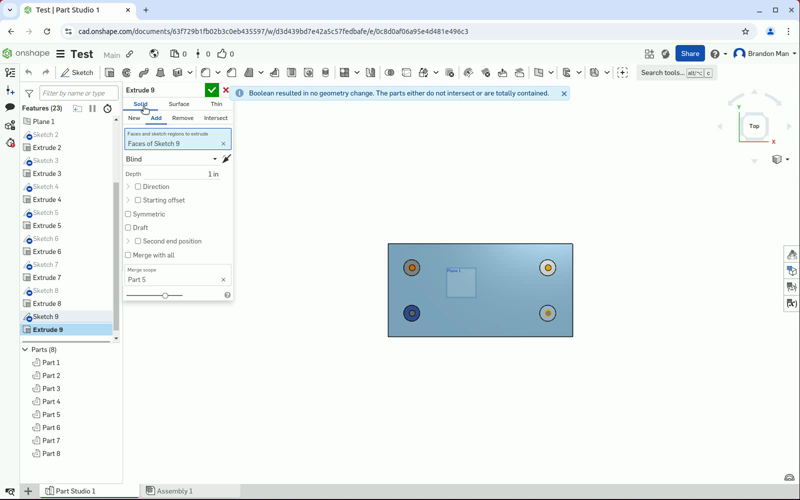
click(143, 106)
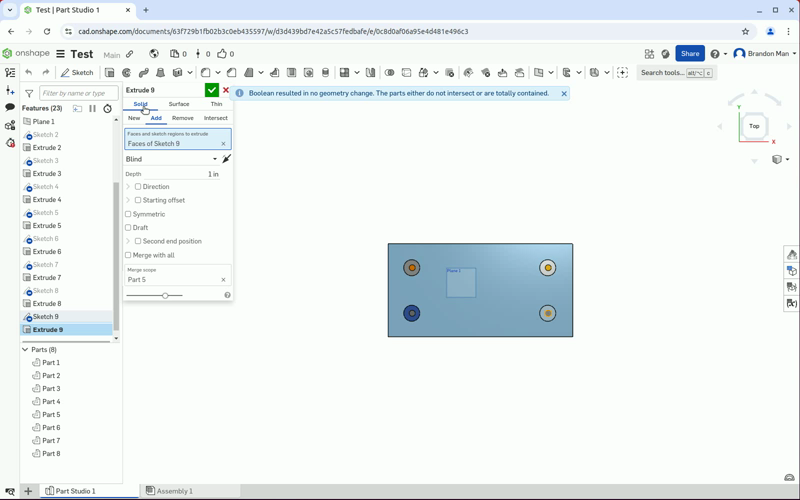
mouse_move(137, 120)
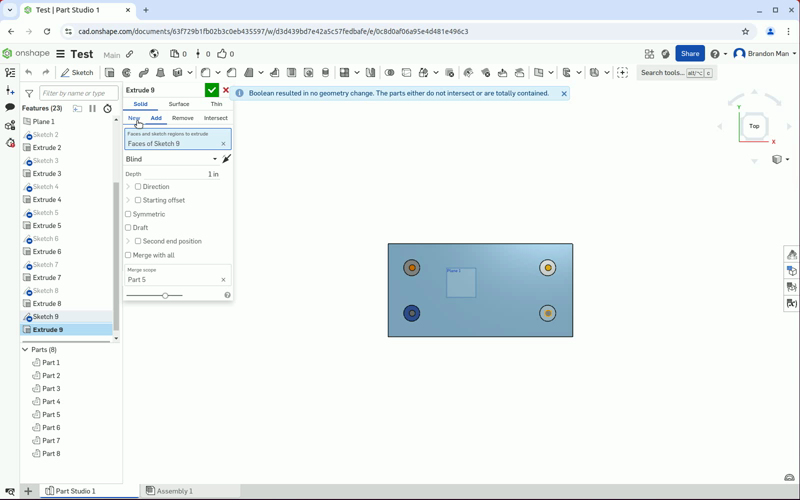
click(137, 120)
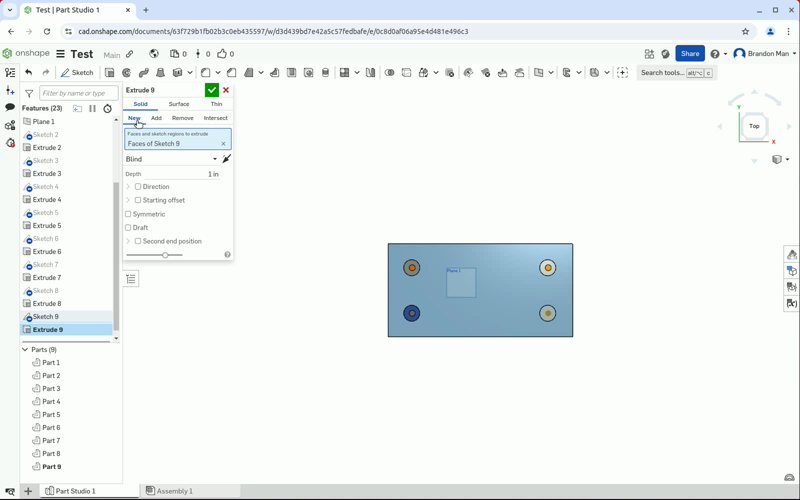
key(tab, 4)
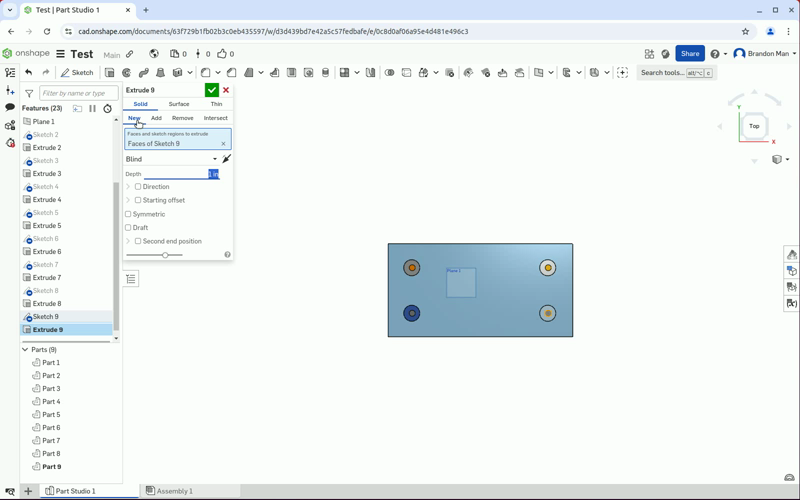
text(14.683)
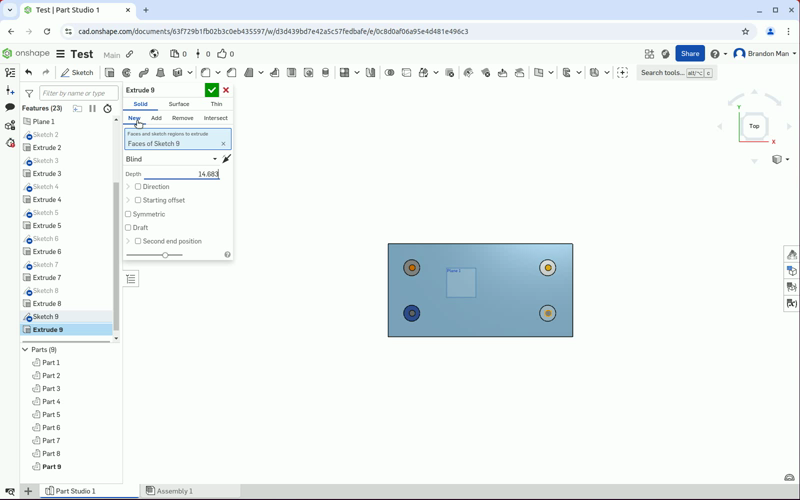
key(enter)
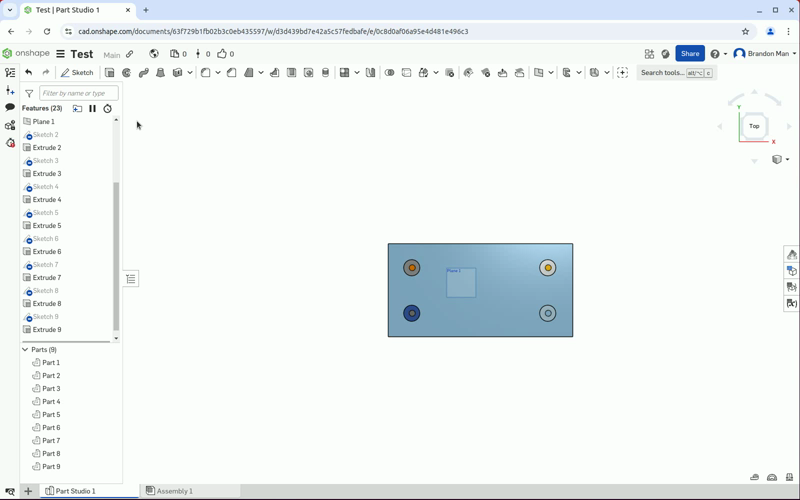
key(shift+h)
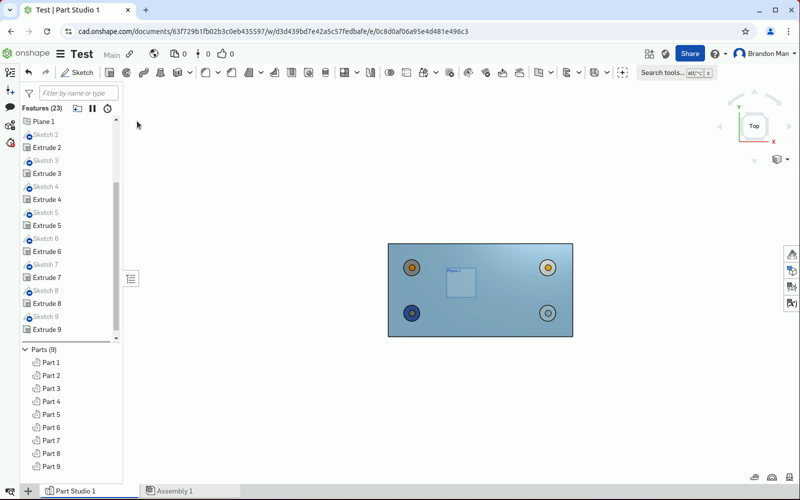
key(shift+h)
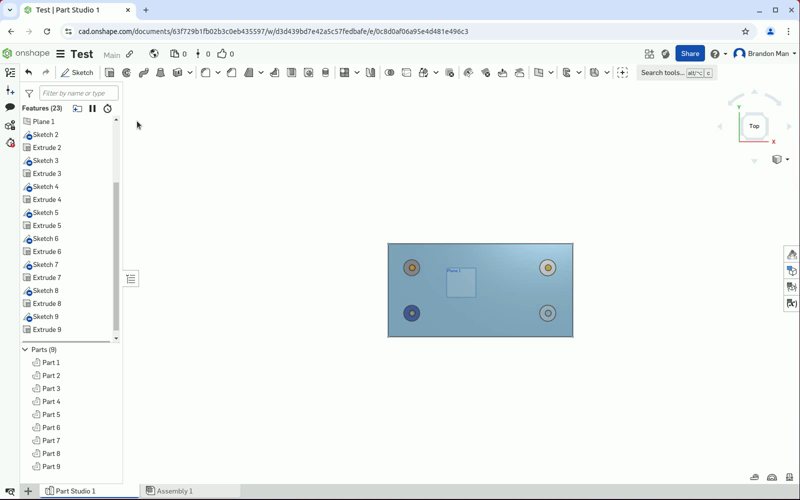
key(shift+7)
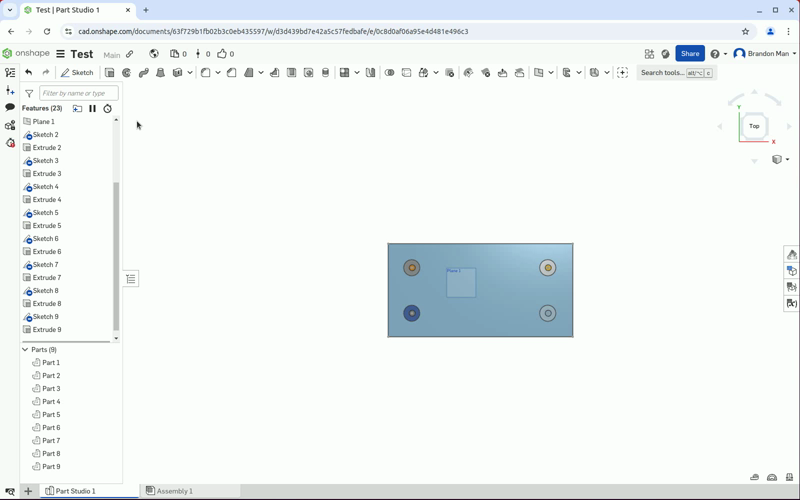
key(up, 3)
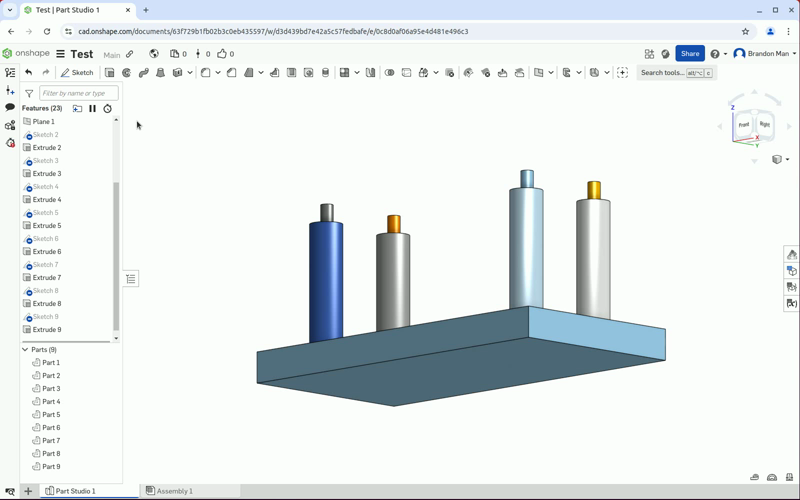
key(left, 3)
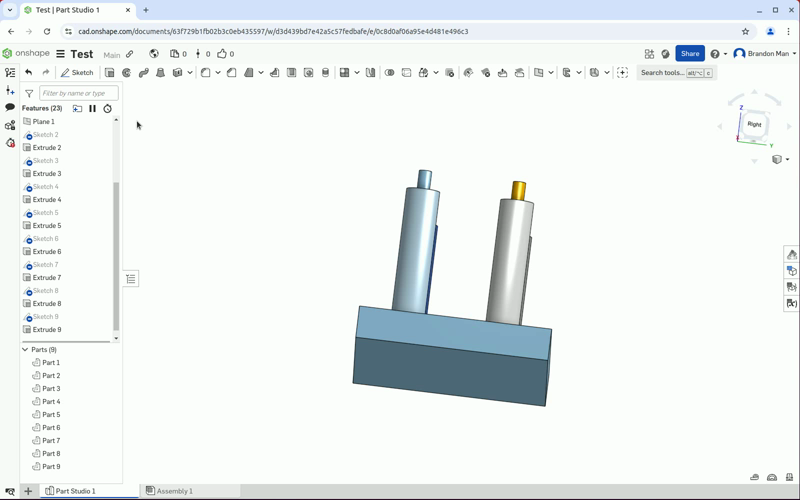
key(right, 3)
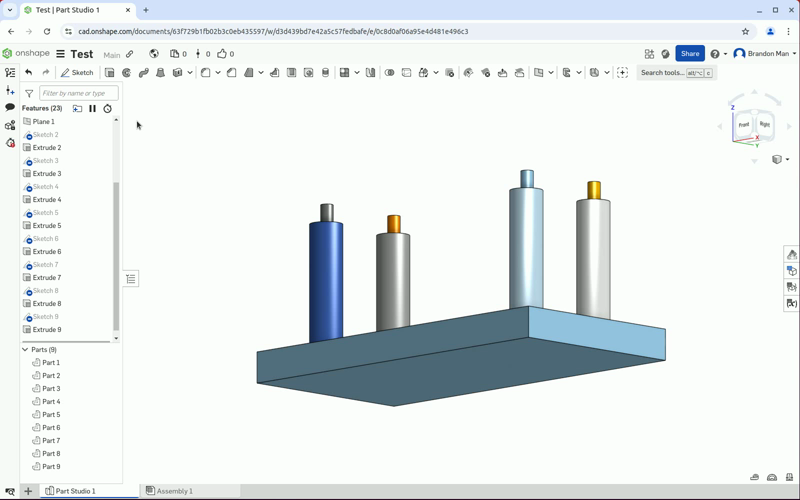
key(down, 3)
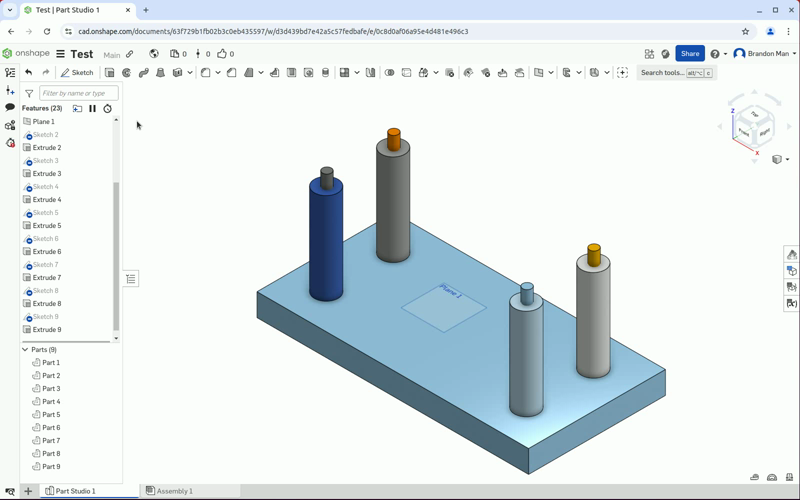
mouse_move(69, 98)
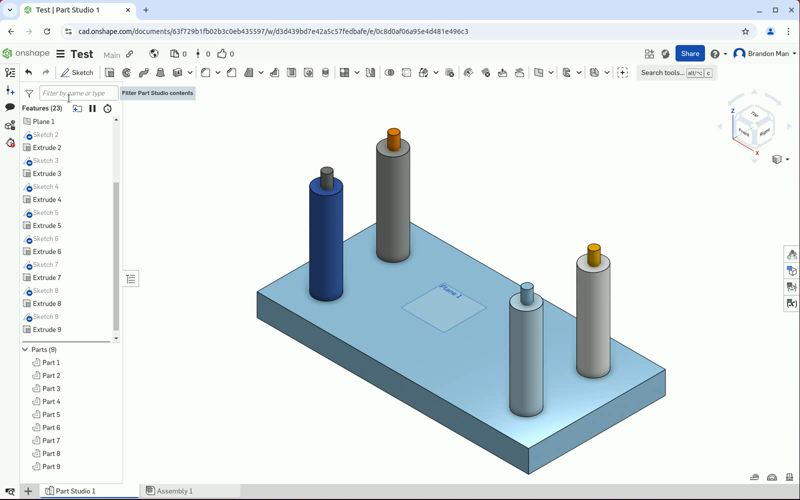
click(69, 98)